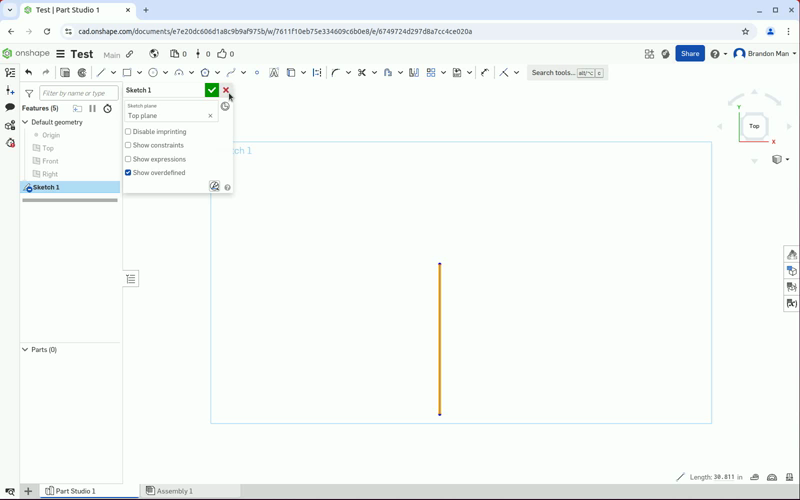
key(shift+h)
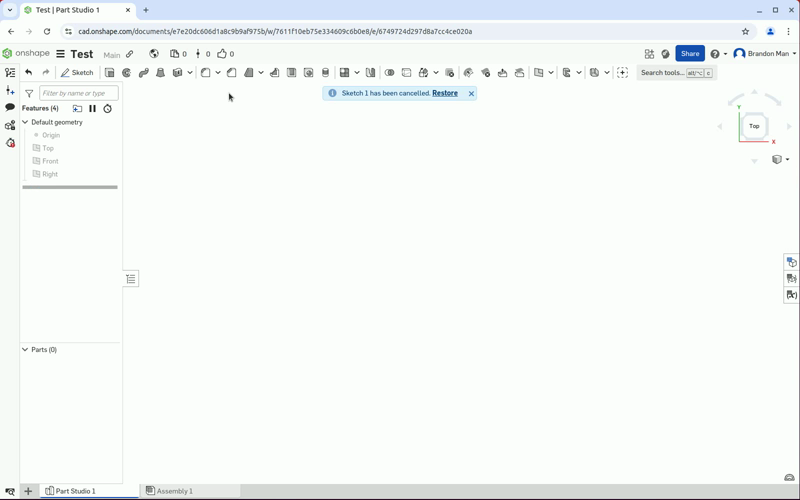
mouse_move(73, 352)
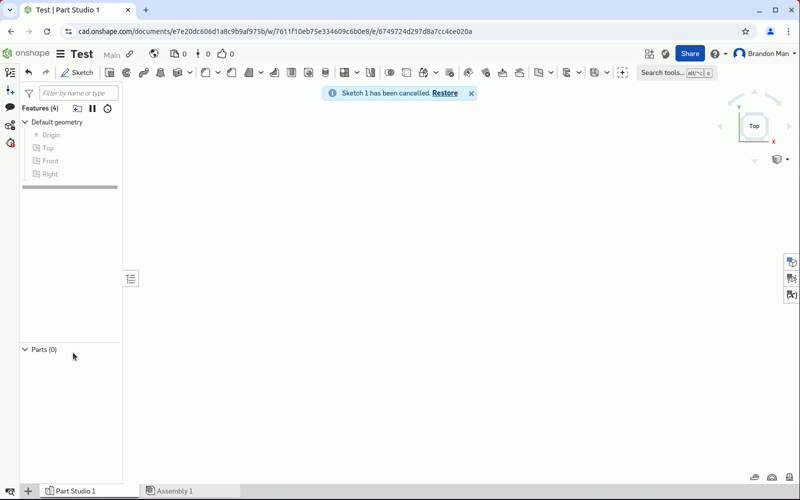
key(y)
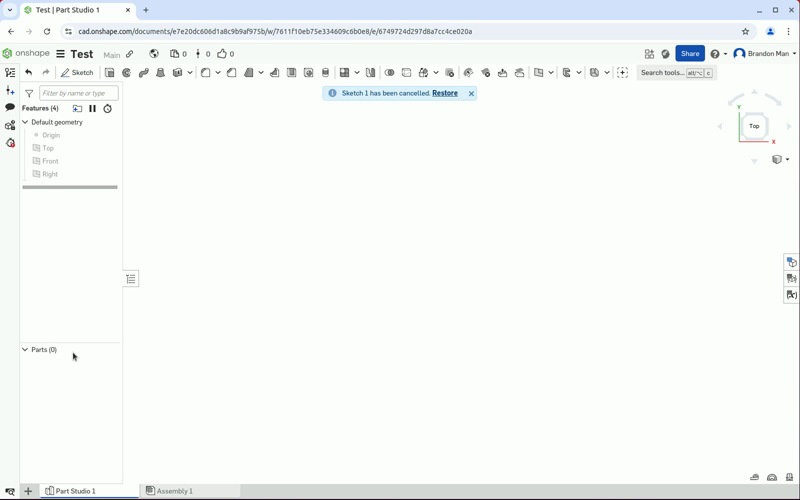
key(shift+p)
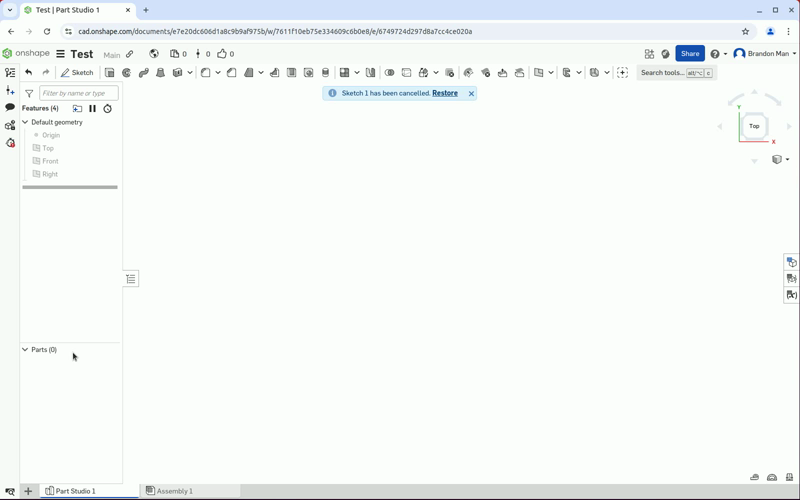
key(space)
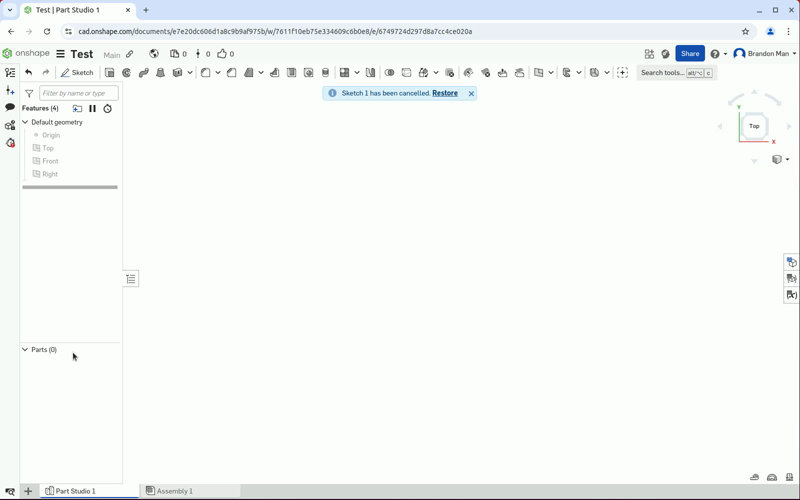
key_down(shift)
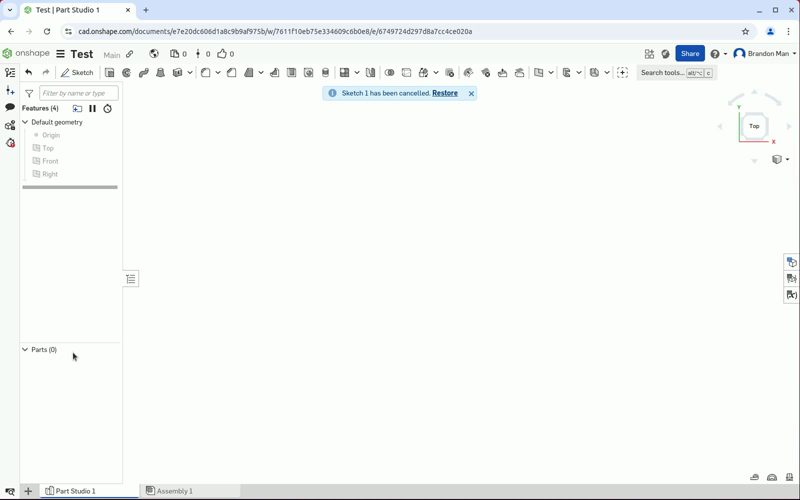
key(up)
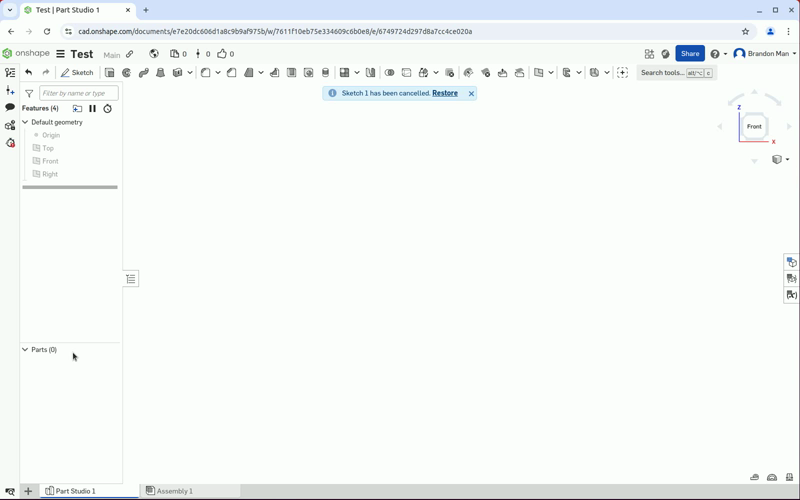
key_up(shift)
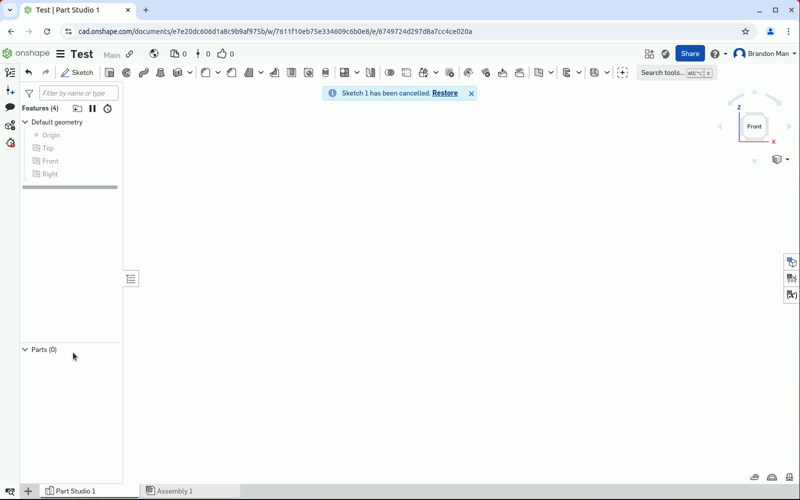
mouse_move(73, 352)
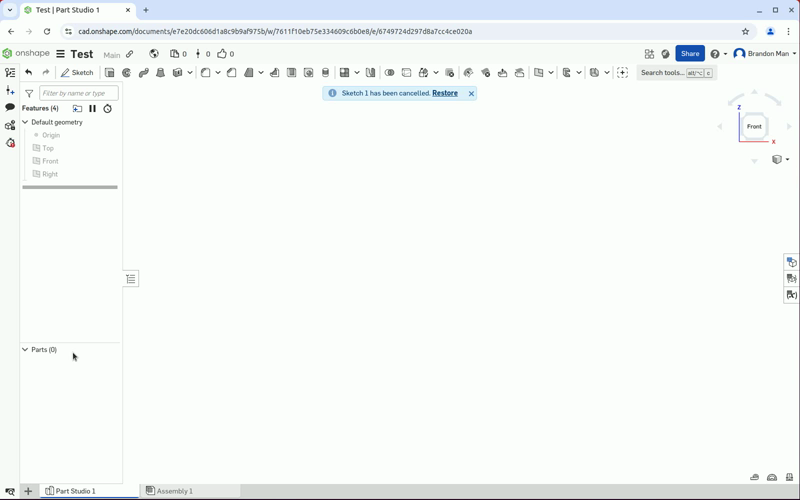
key(shift+y)
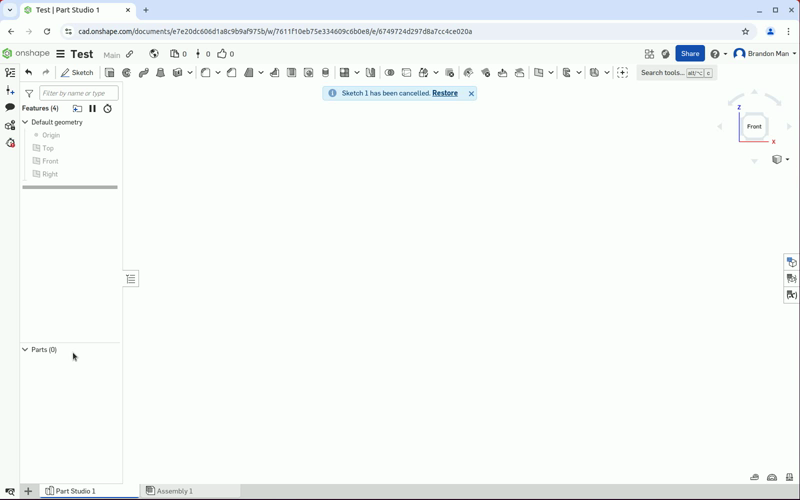
key(shift+s)
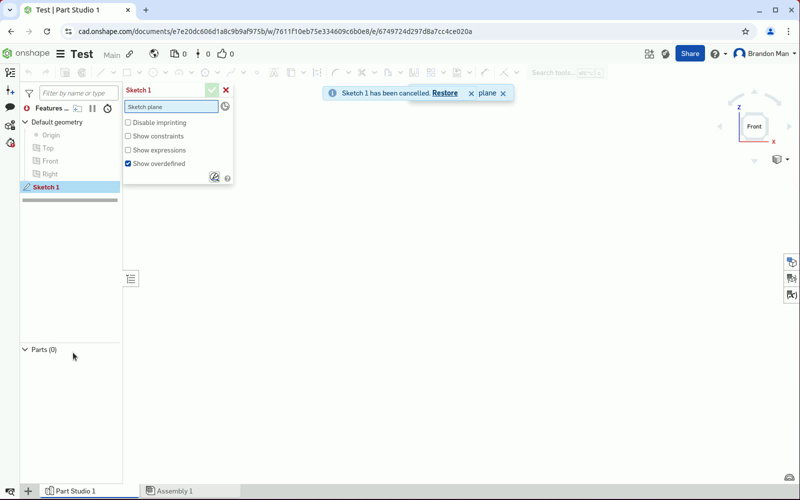
mouse_move(73, 163)
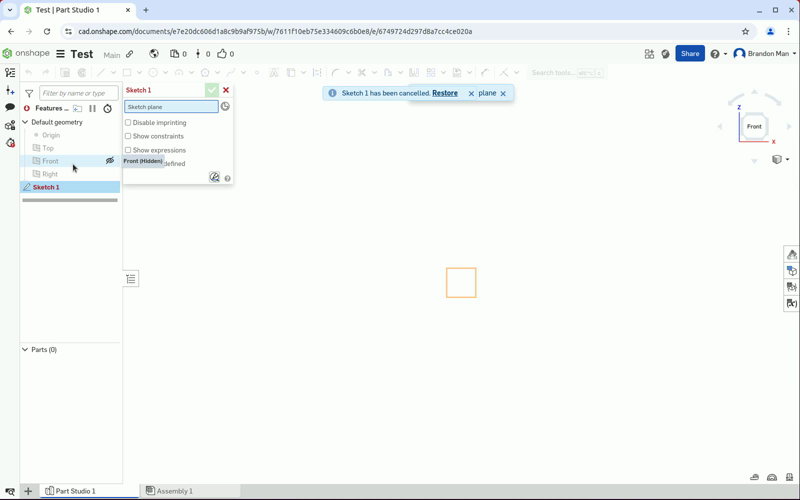
click(73, 163)
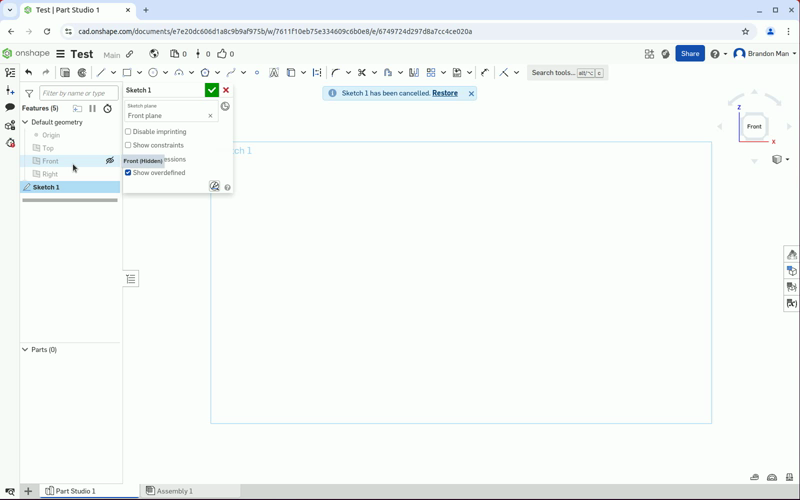
mouse_move(73, 352)
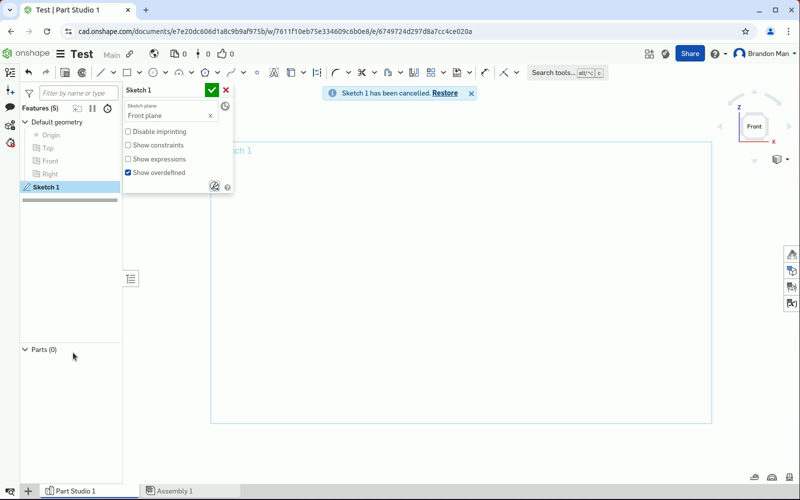
key(y)
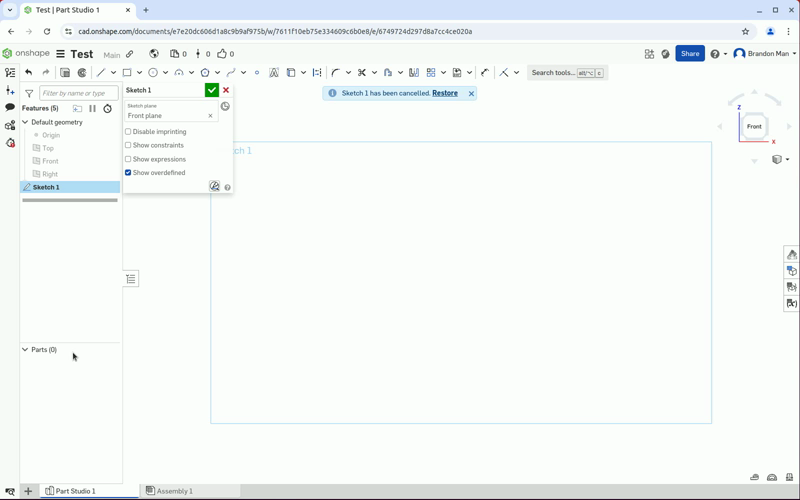
key(a)
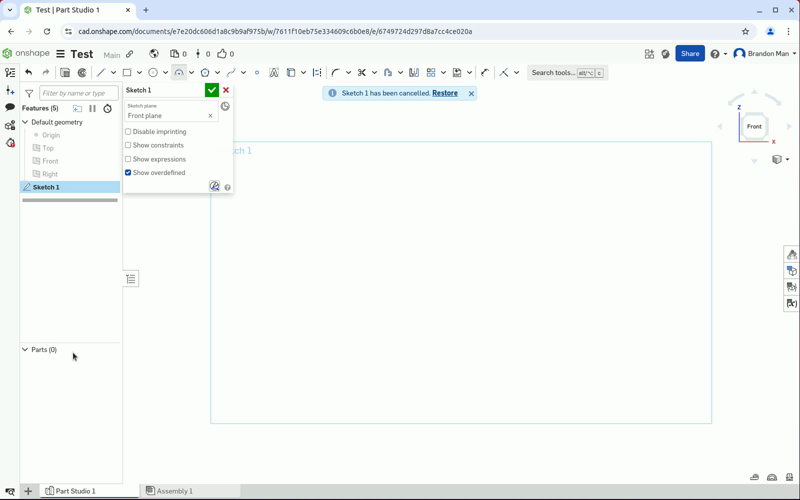
key_down(shift)
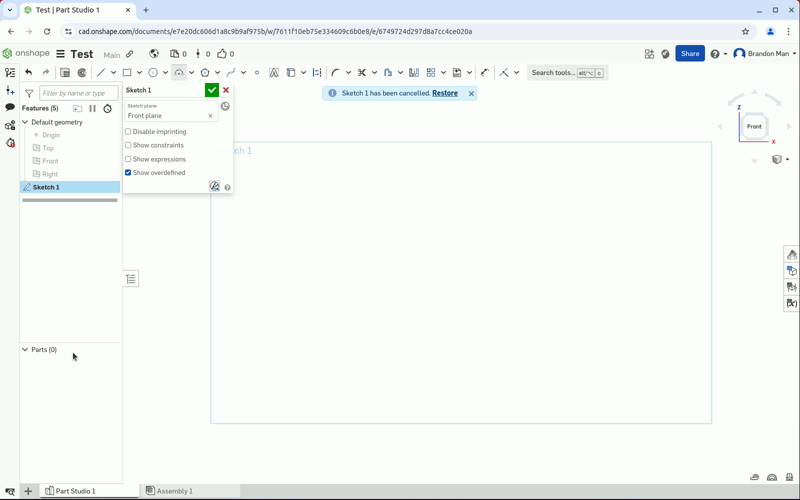
mouse_move(436, 304)
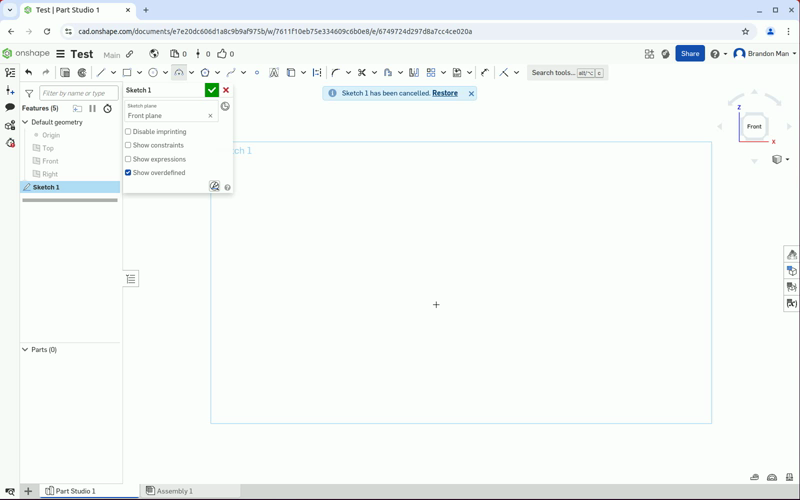
click(436, 304)
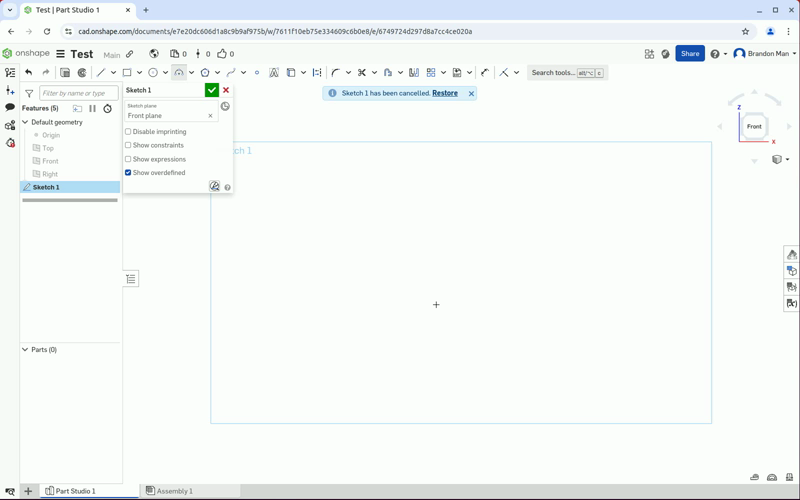
key_up(shift)
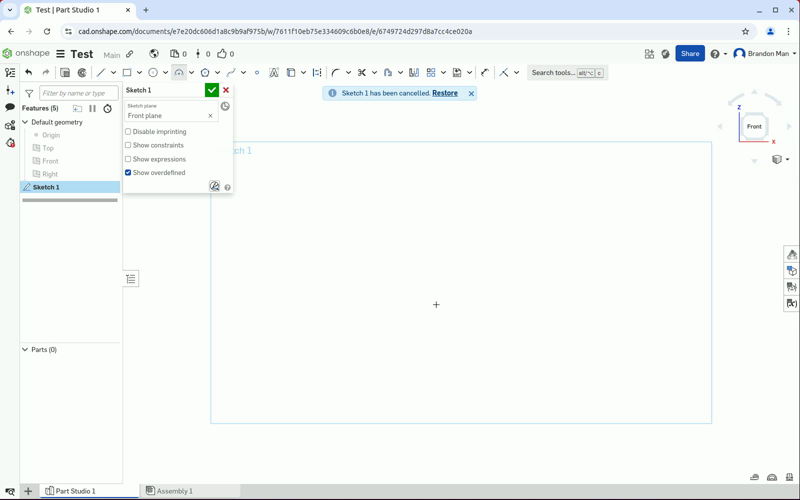
key_down(shift)
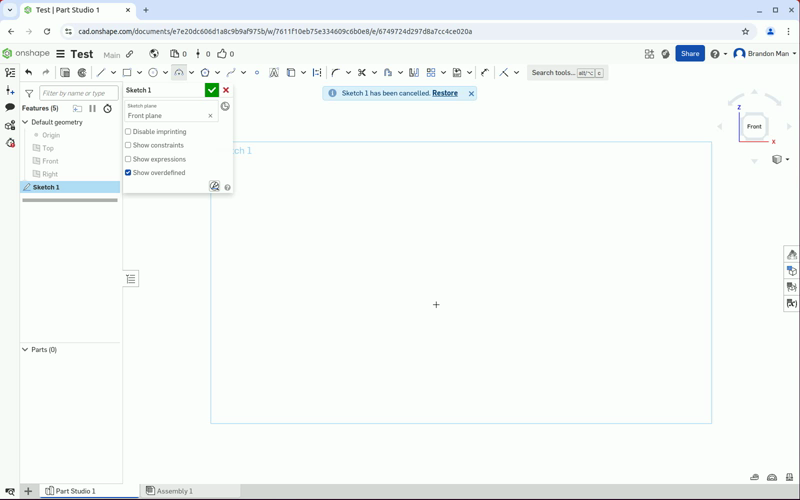
mouse_move(440, 307)
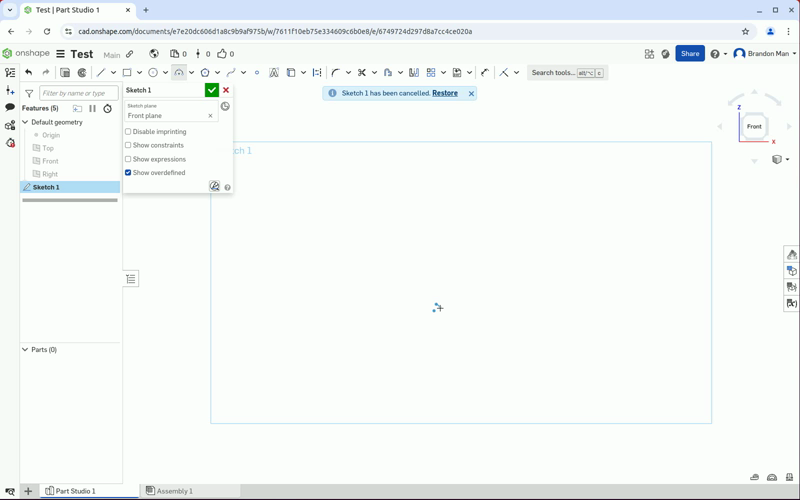
scroll(6)
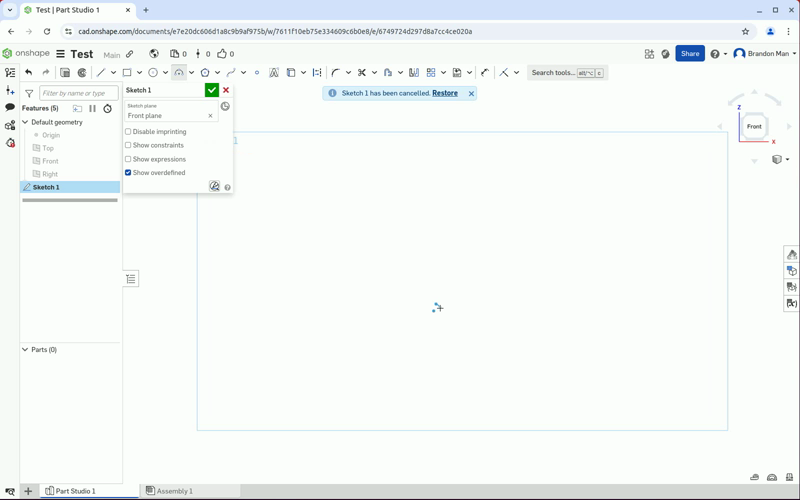
scroll(6)
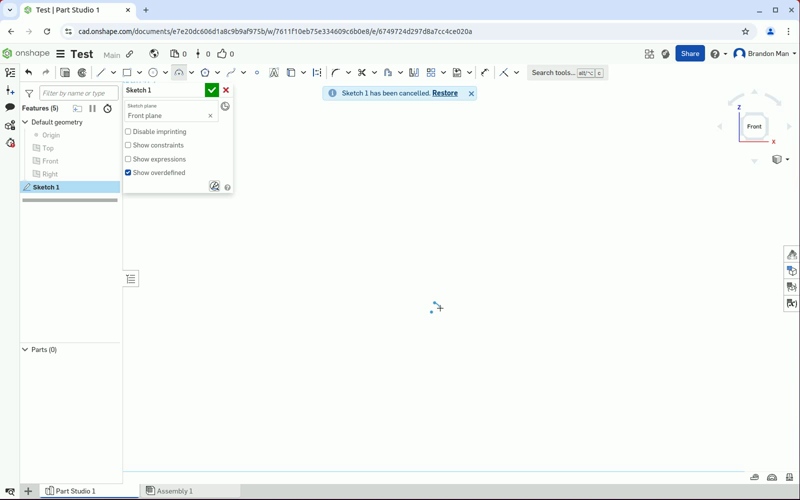
scroll(6)
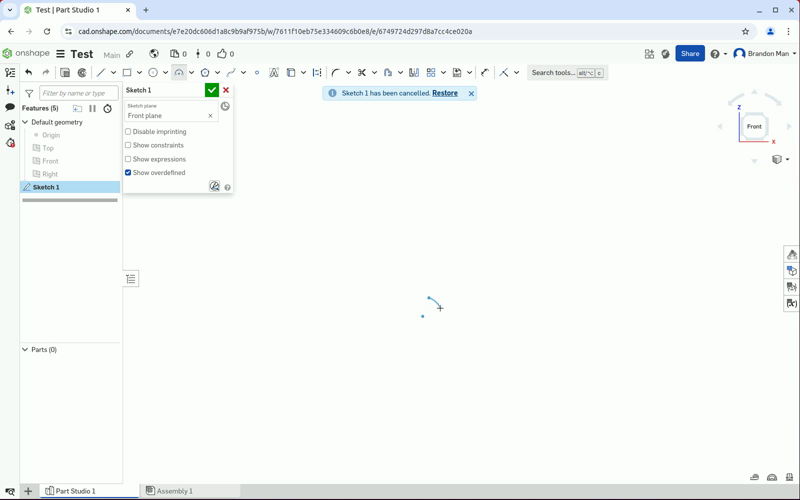
scroll(6)
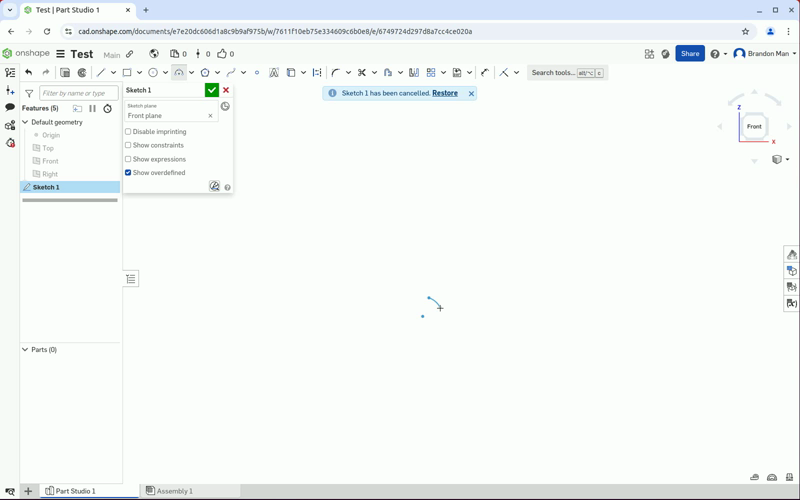
scroll(6)
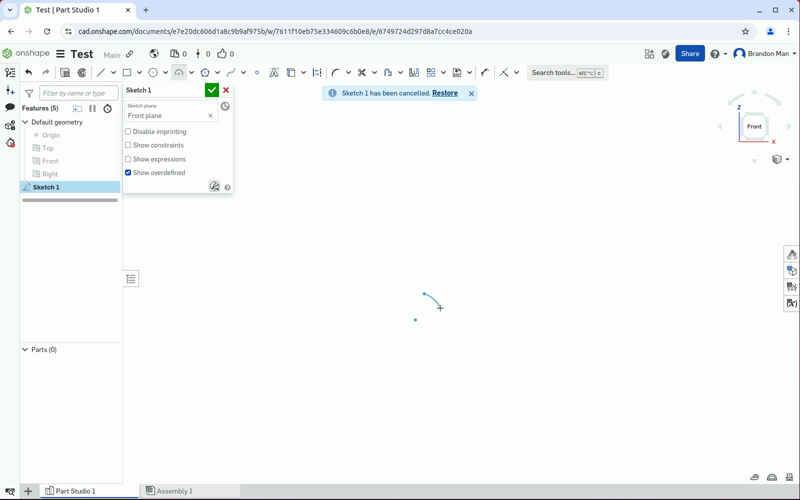
scroll(6)
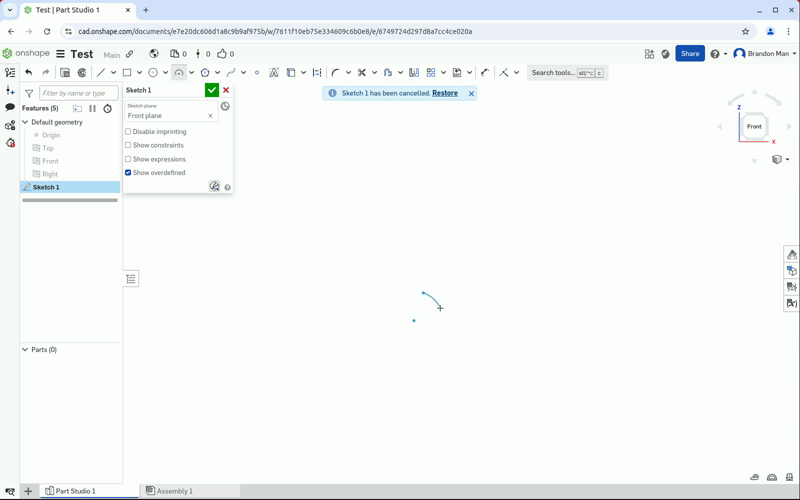
scroll(6)
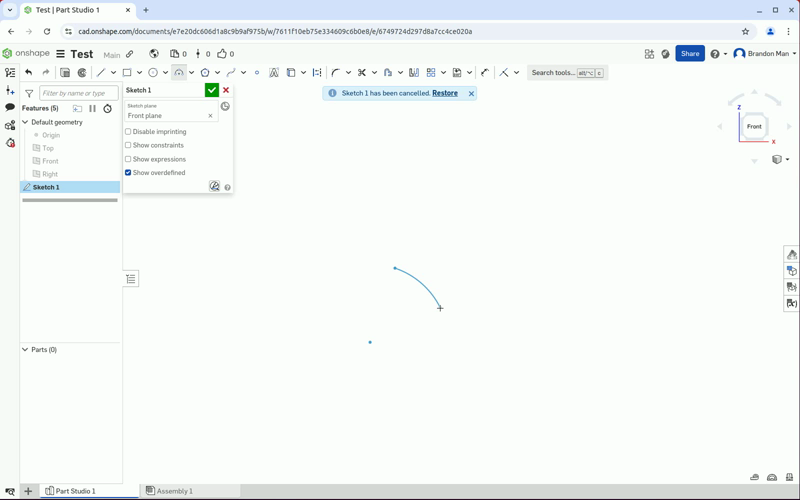
click(440, 307)
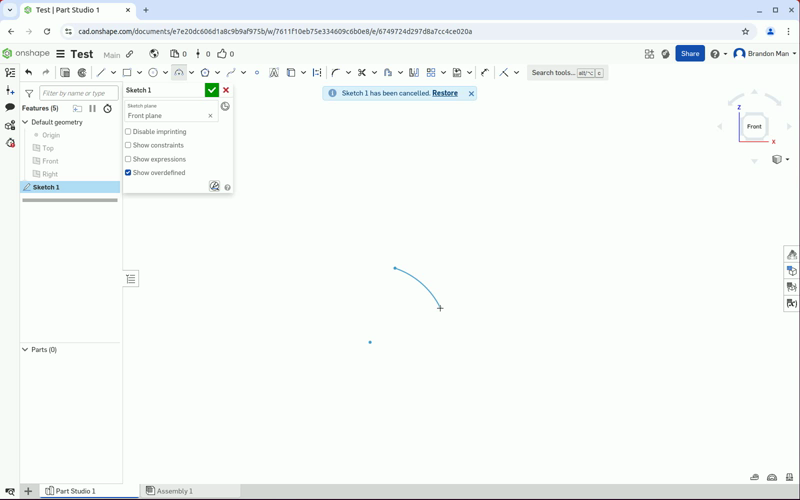
scroll(-6)
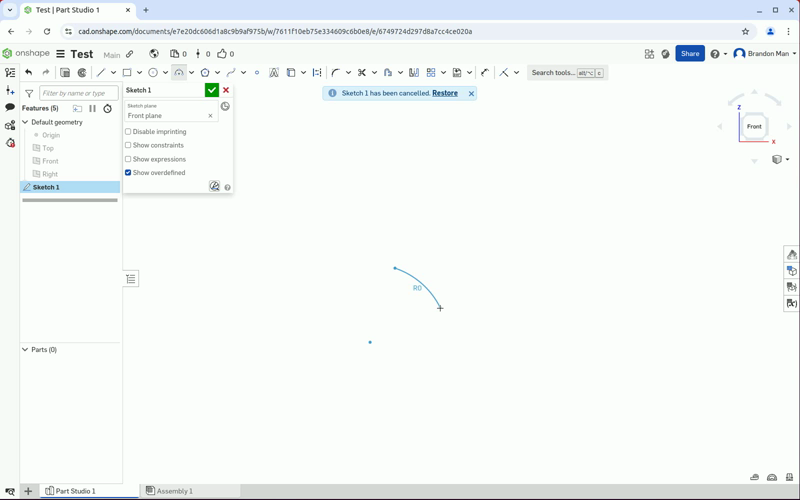
scroll(-6)
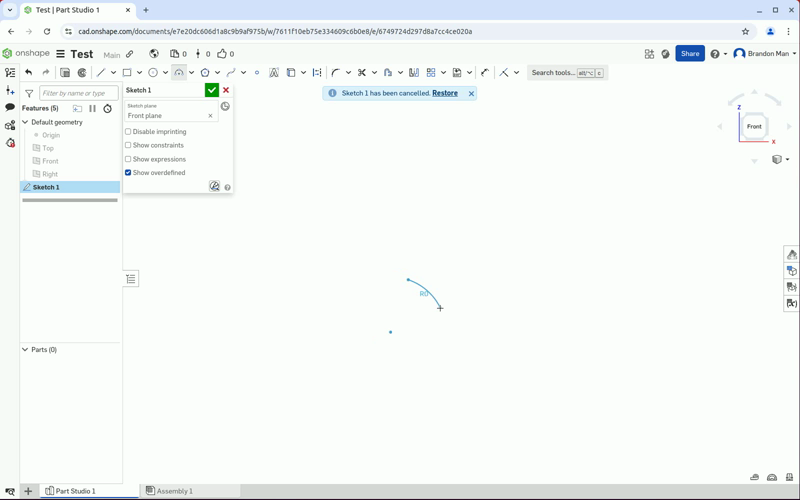
scroll(-6)
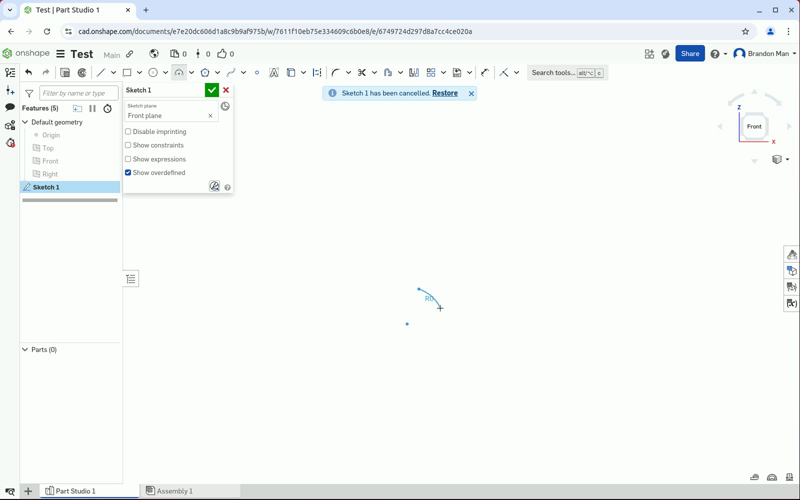
scroll(-6)
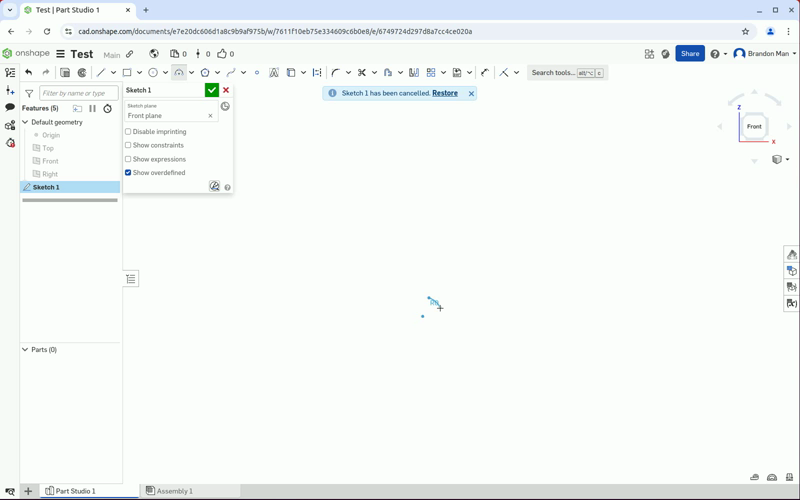
scroll(-6)
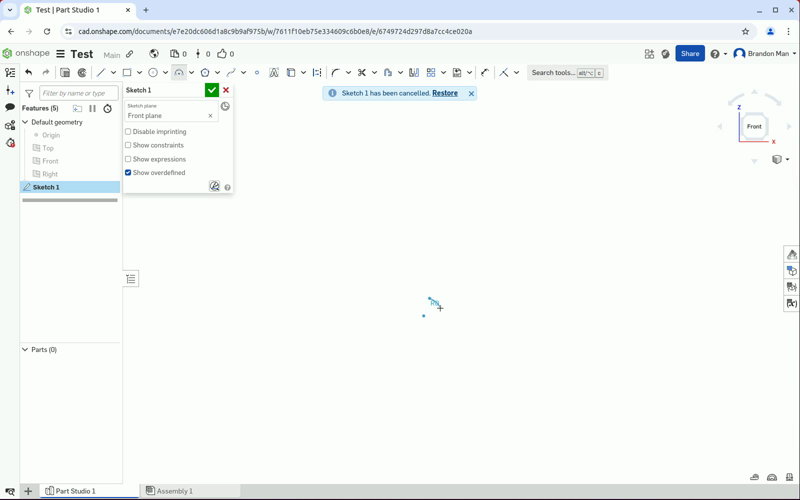
scroll(-6)
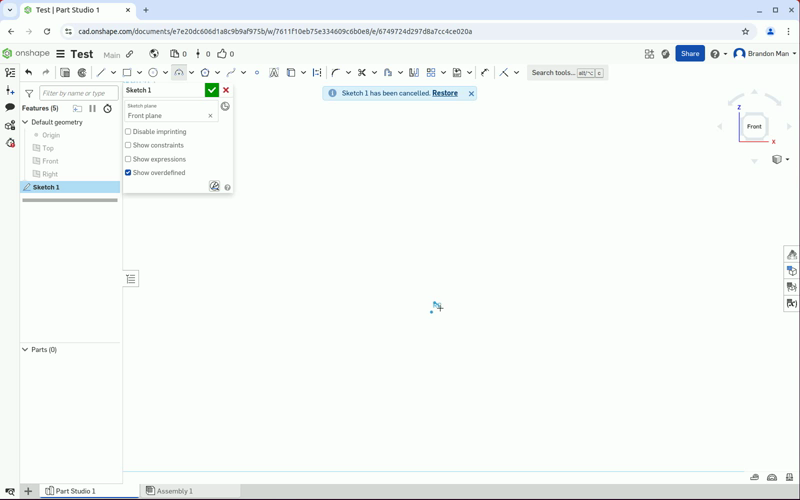
scroll(-6)
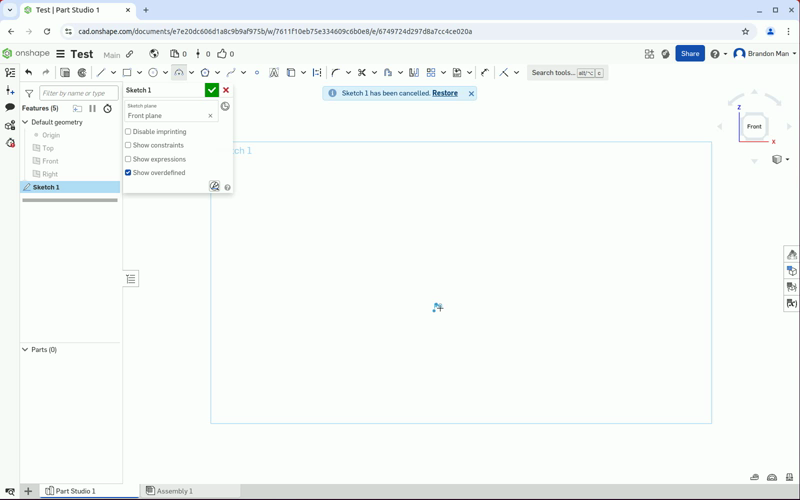
mouse_move(438, 305)
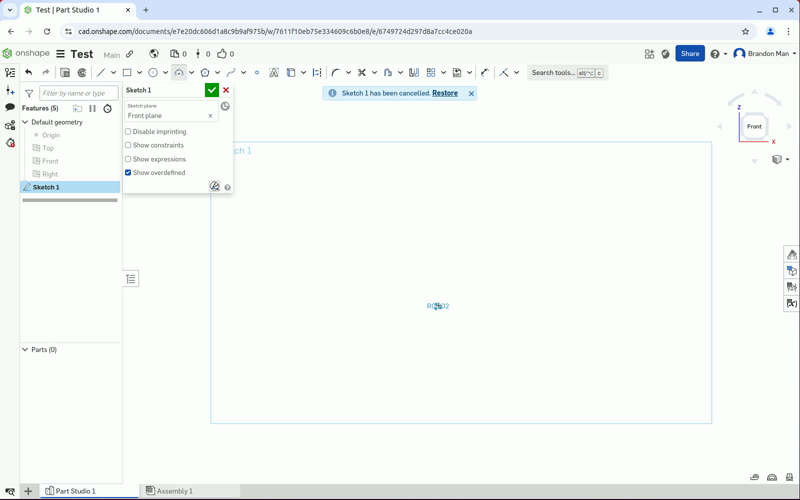
scroll(6)
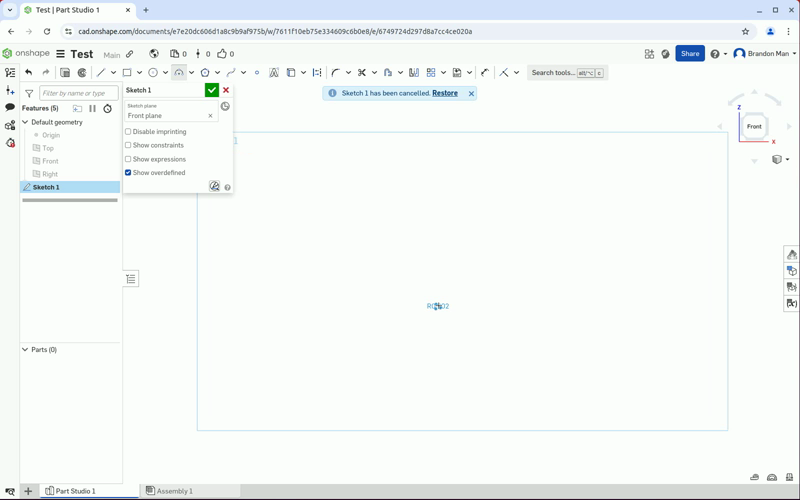
scroll(6)
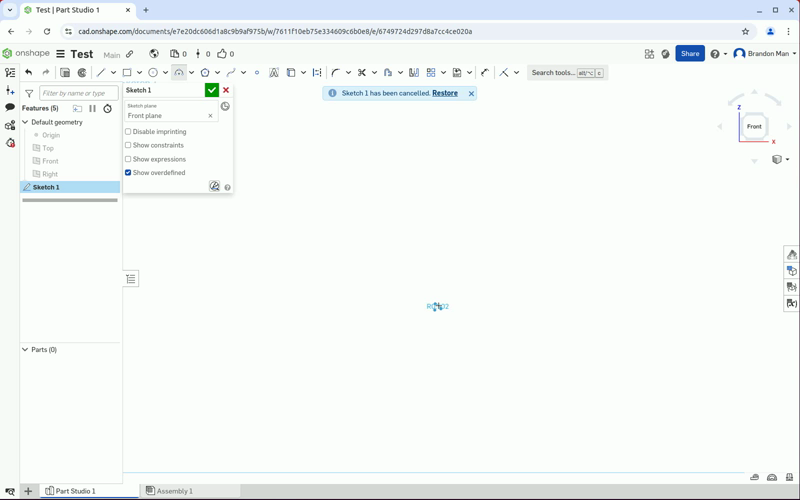
scroll(6)
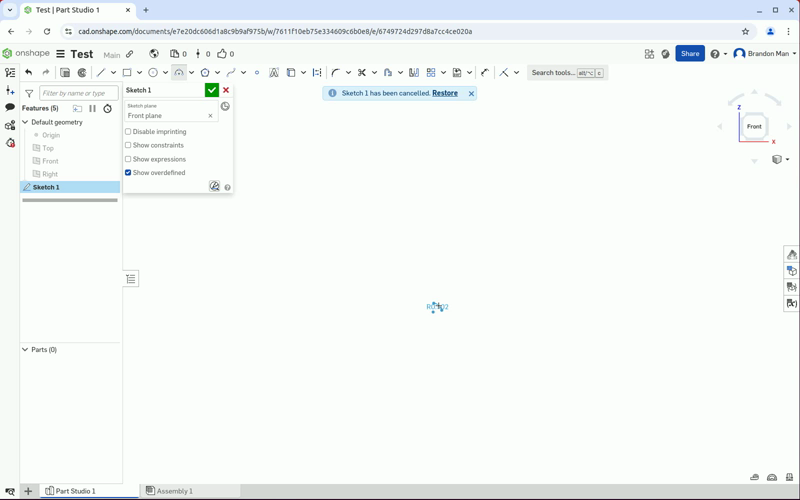
scroll(6)
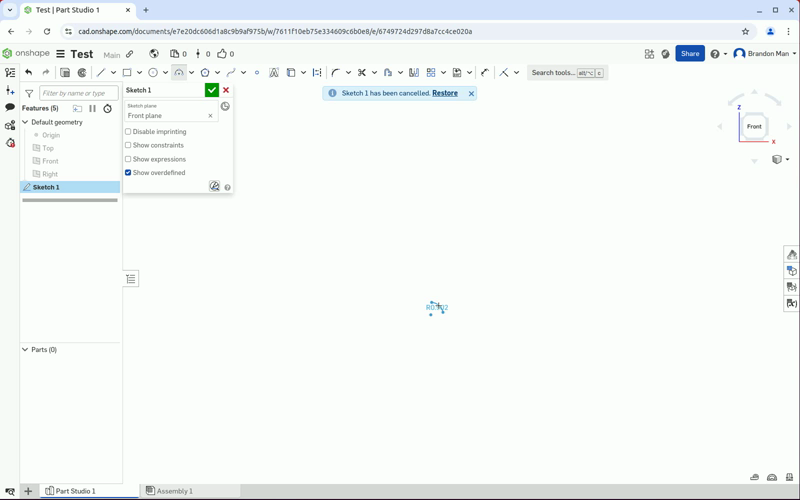
scroll(6)
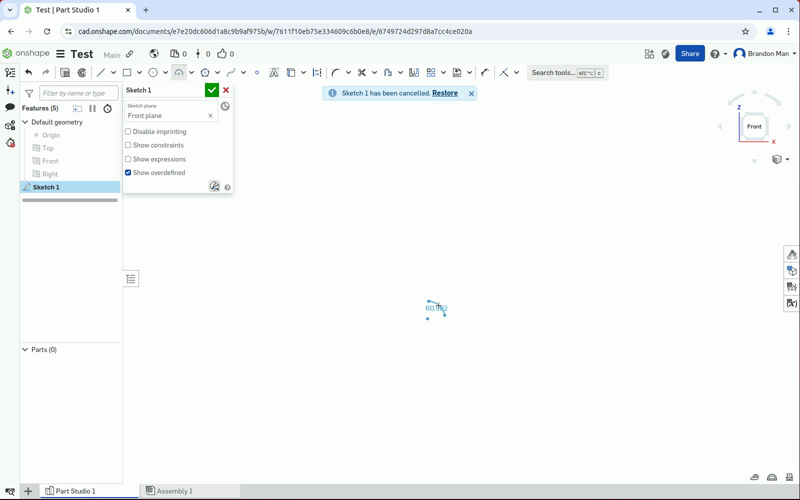
scroll(6)
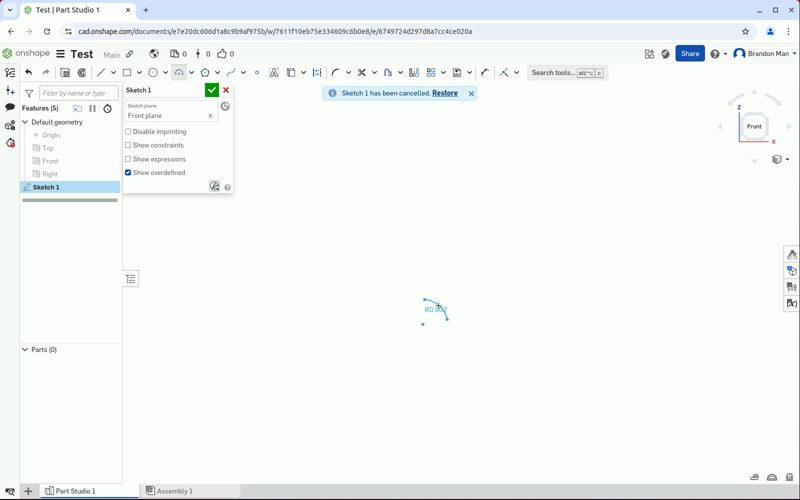
scroll(6)
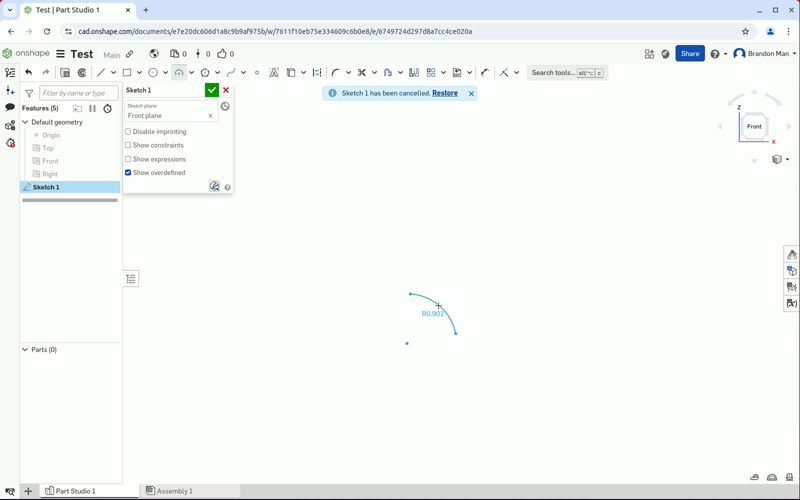
click(438, 305)
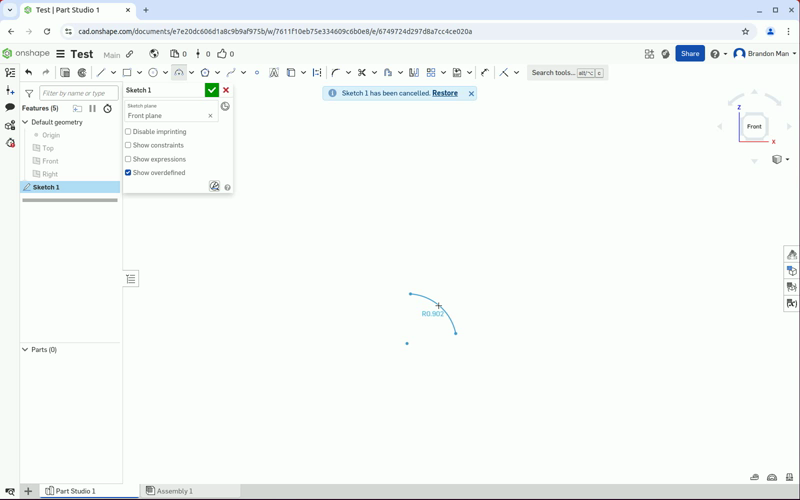
scroll(-6)
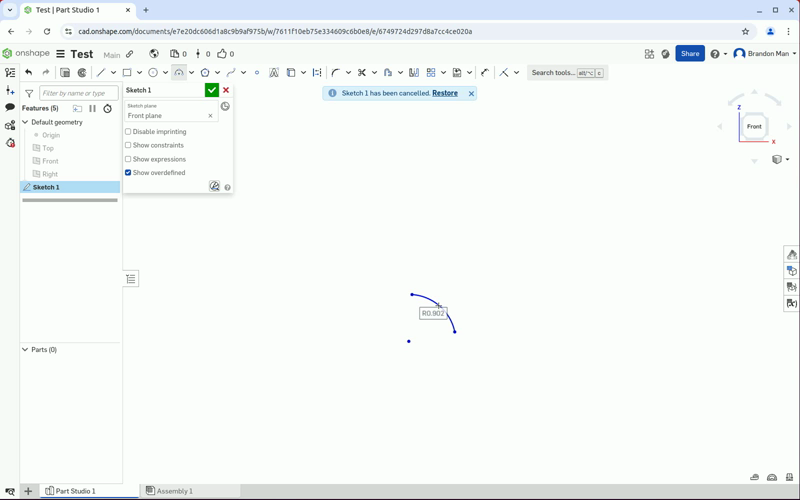
scroll(-6)
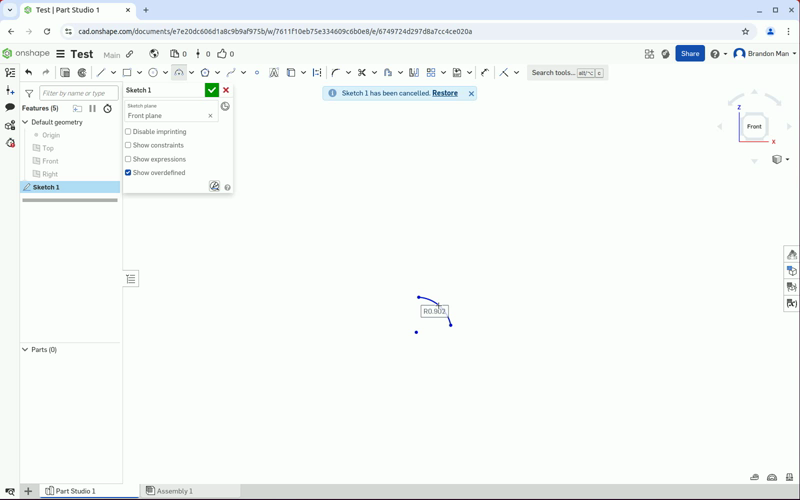
scroll(-6)
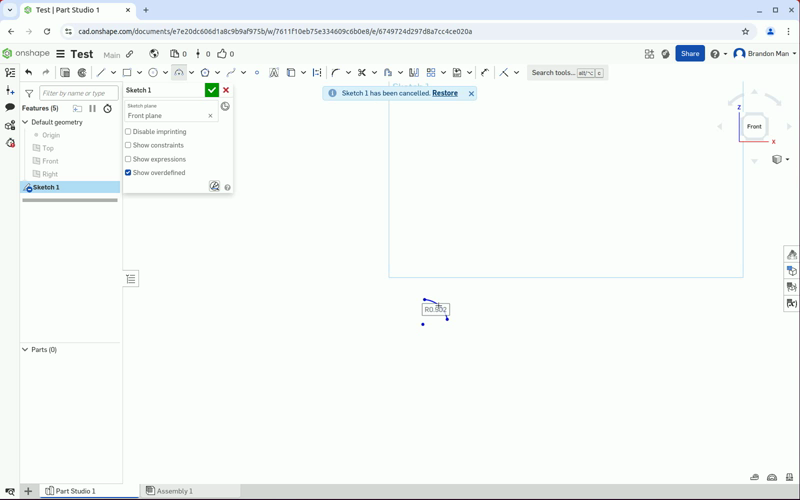
scroll(-6)
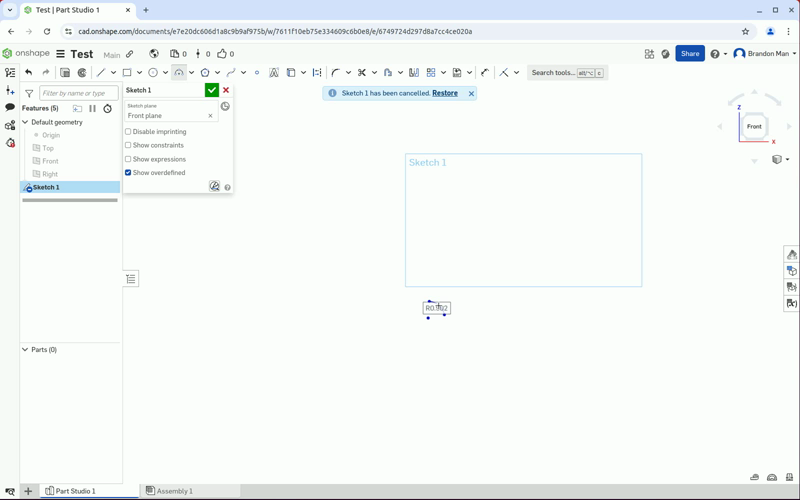
scroll(-6)
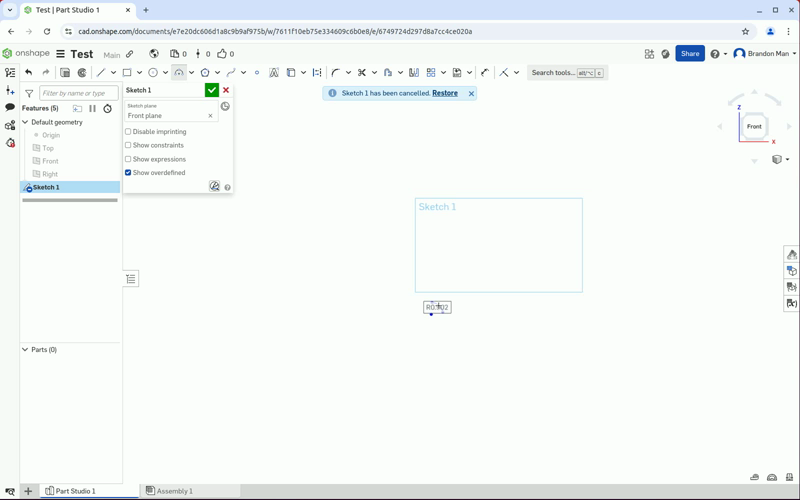
scroll(-6)
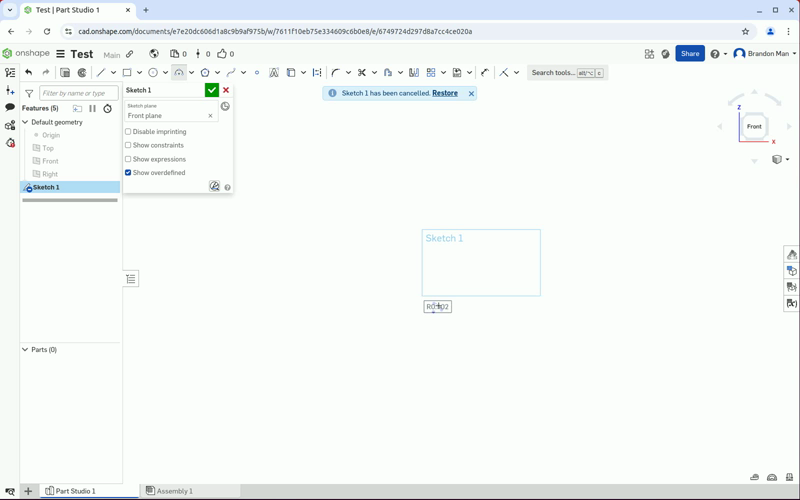
scroll(-6)
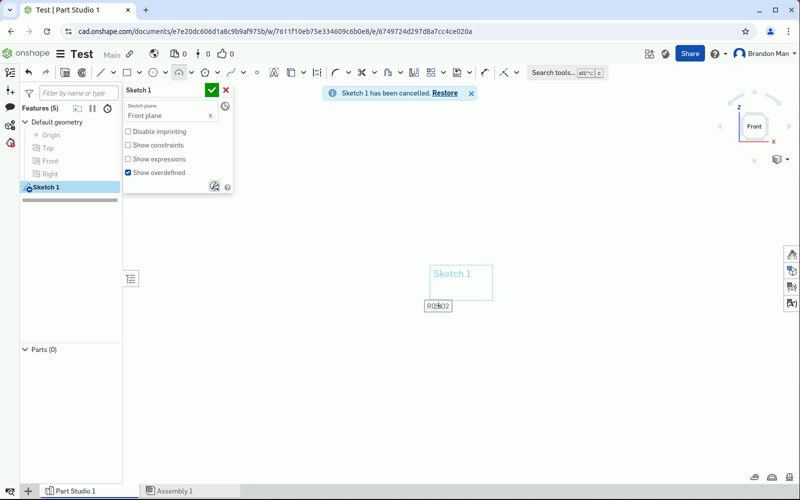
key_up(shift)
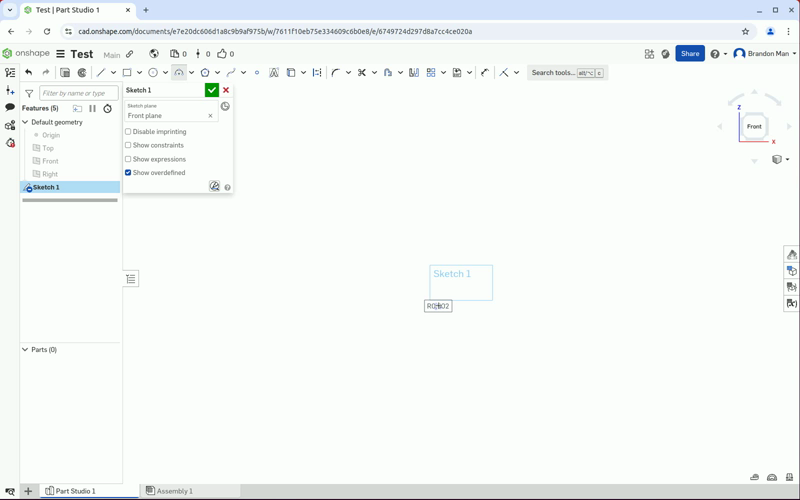
key(esc)
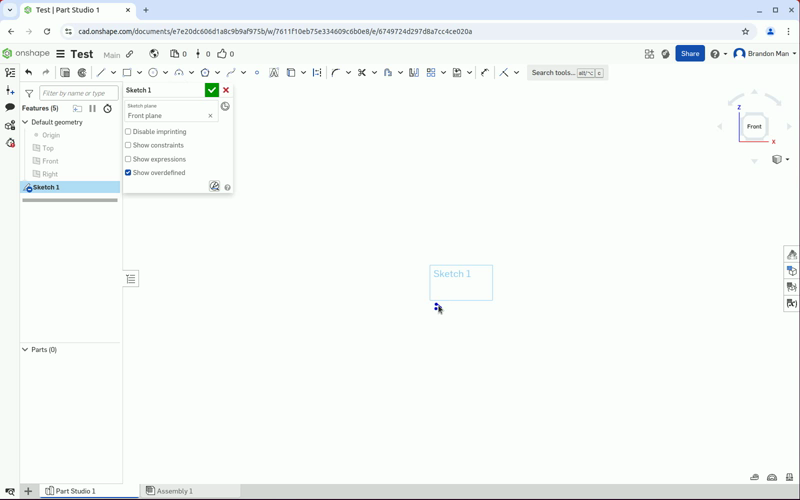
key(l)
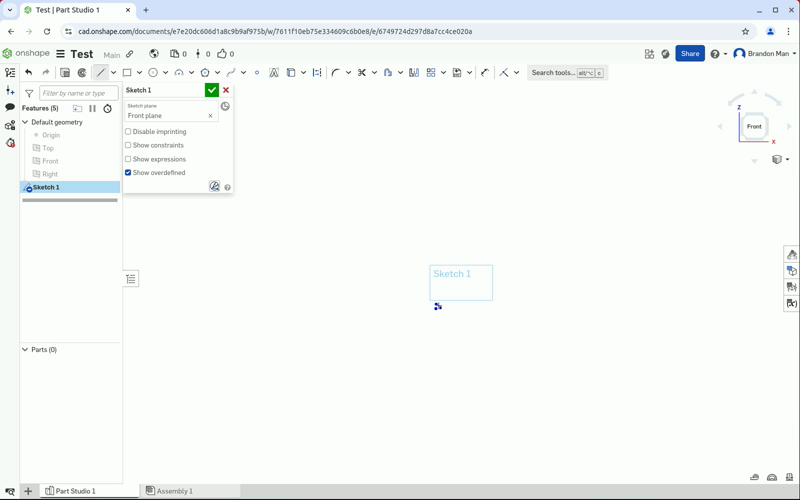
mouse_move(440, 307)
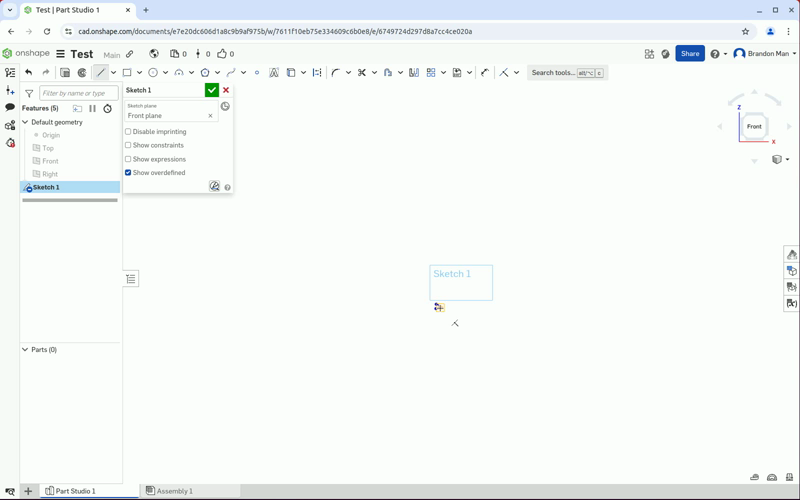
scroll(6)
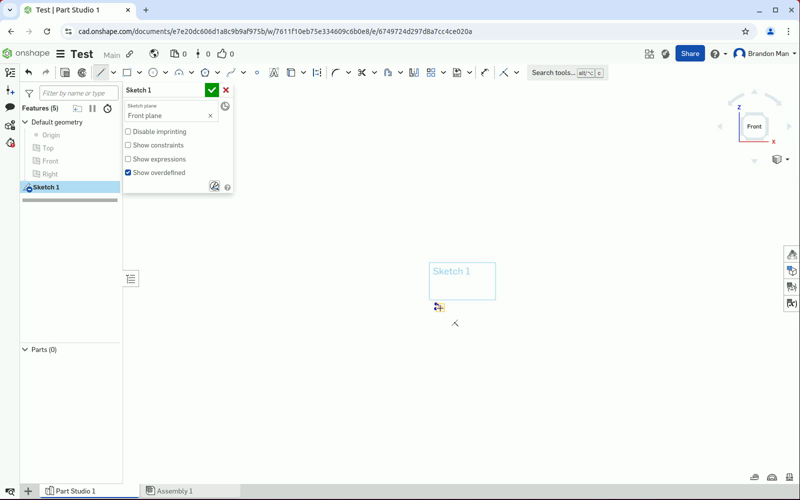
scroll(6)
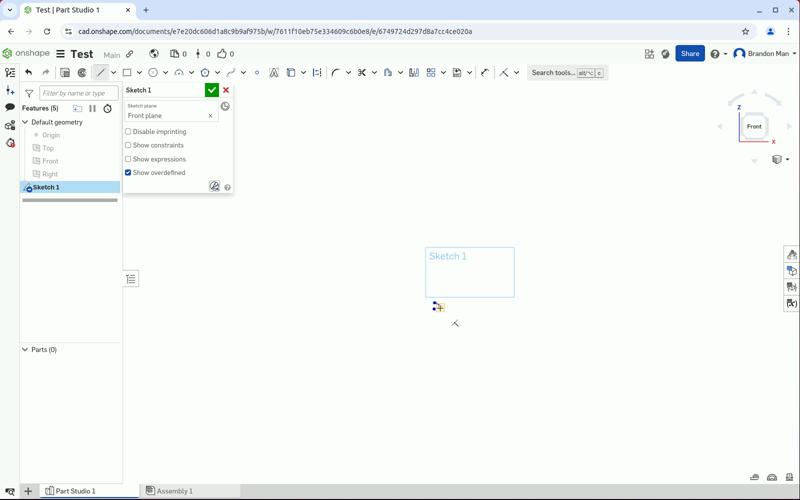
scroll(6)
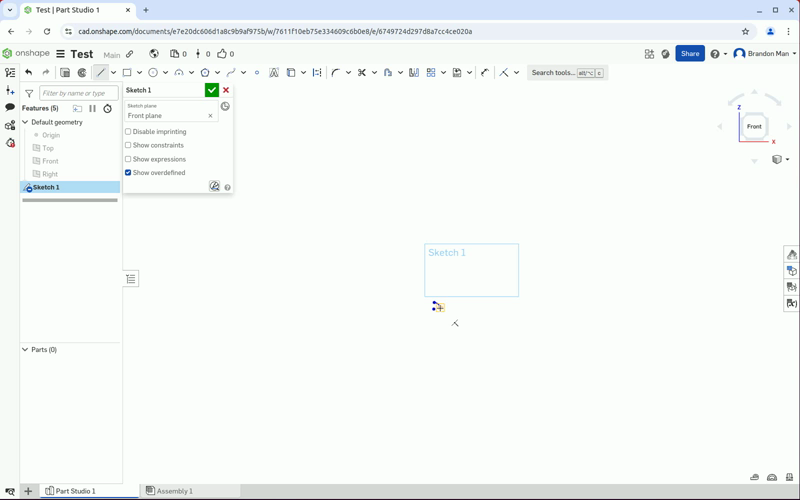
scroll(6)
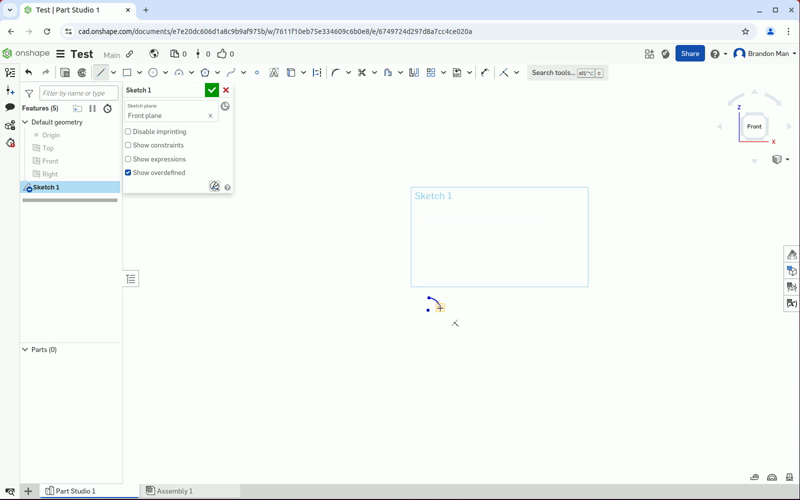
scroll(6)
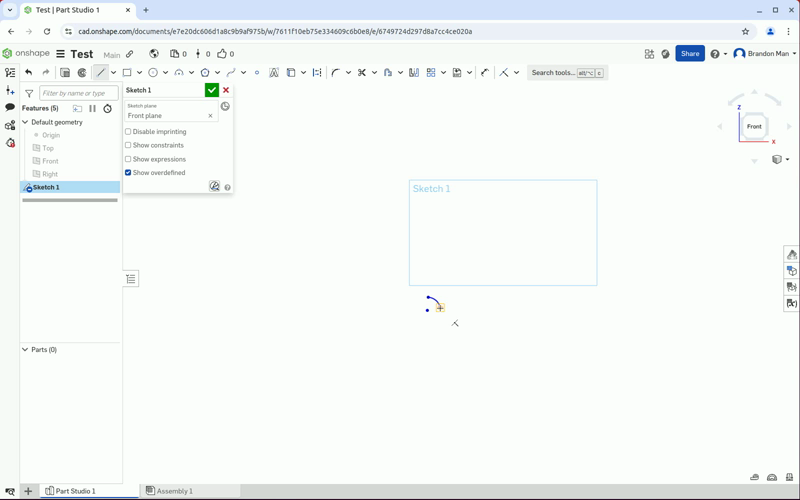
scroll(6)
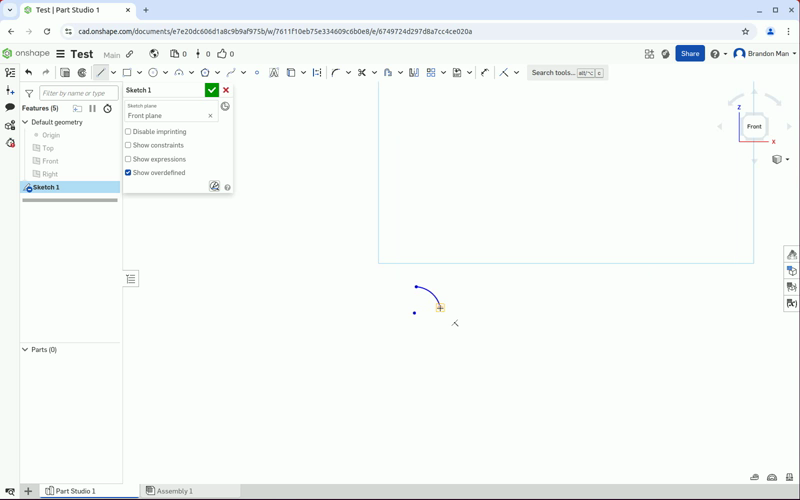
scroll(6)
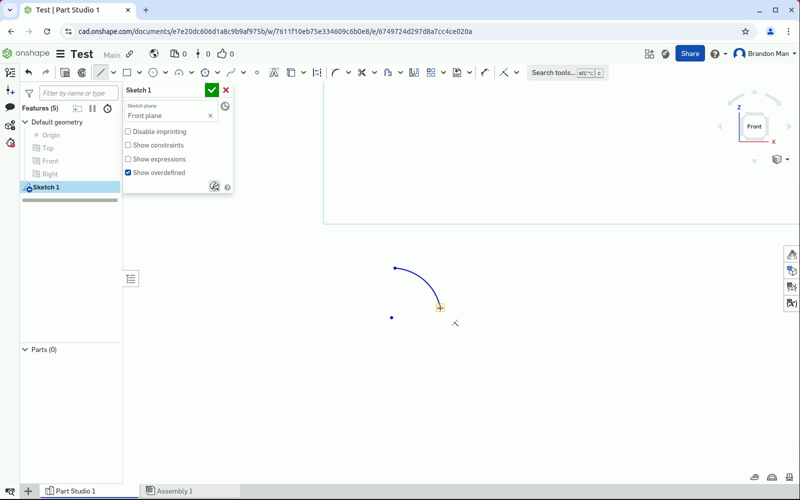
click(440, 307)
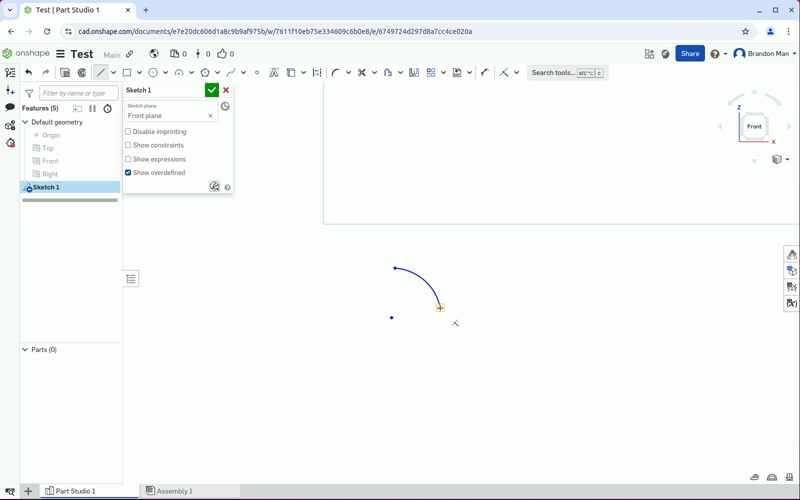
scroll(-6)
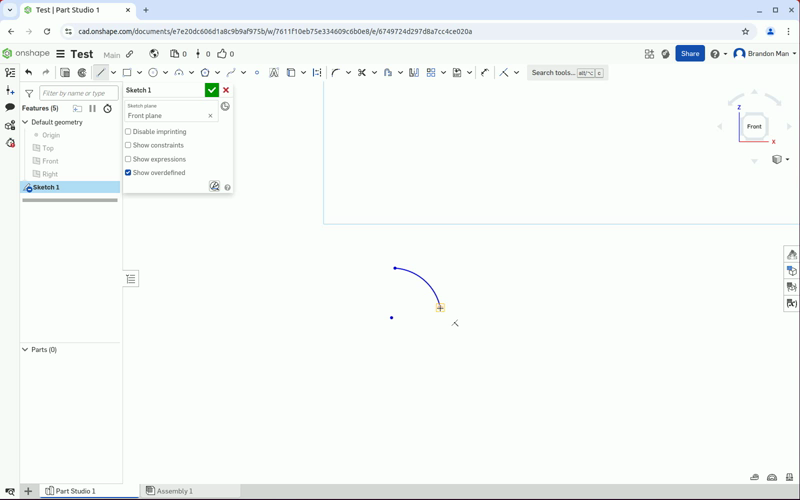
scroll(-6)
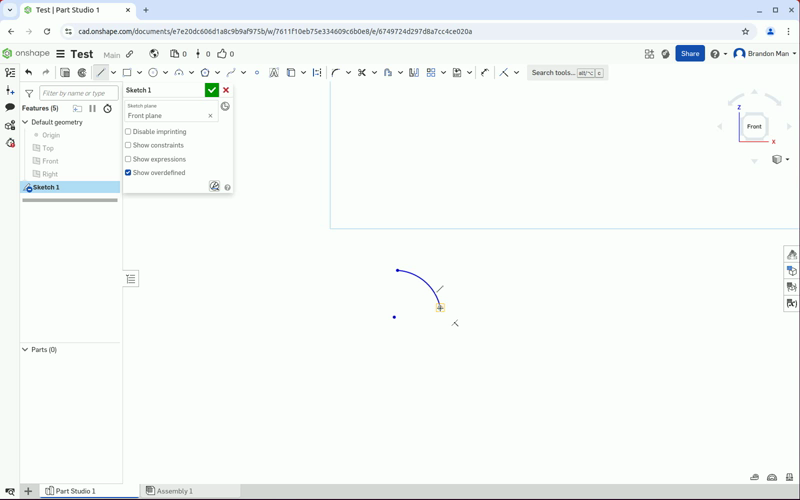
scroll(-6)
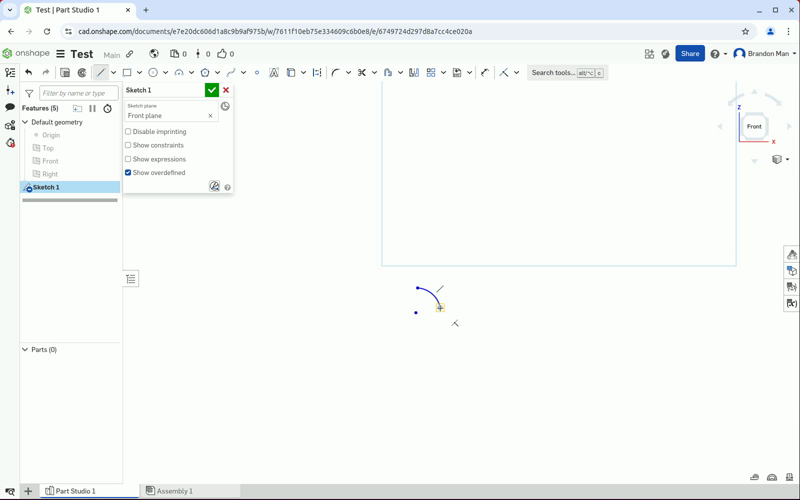
scroll(-6)
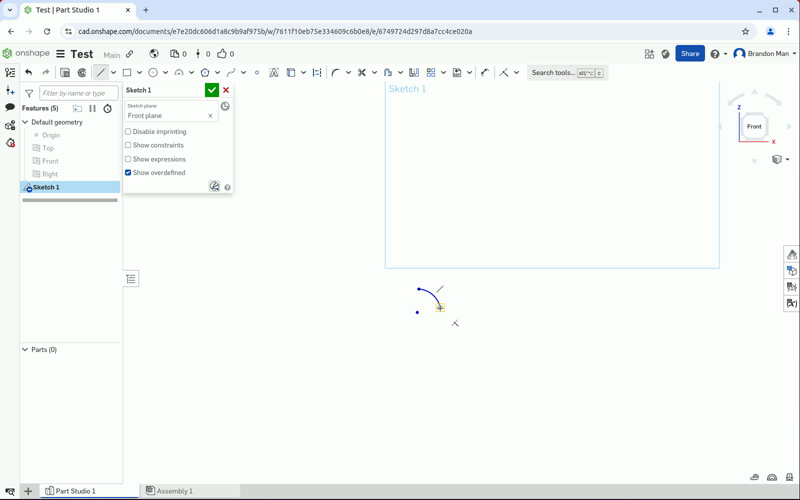
scroll(-6)
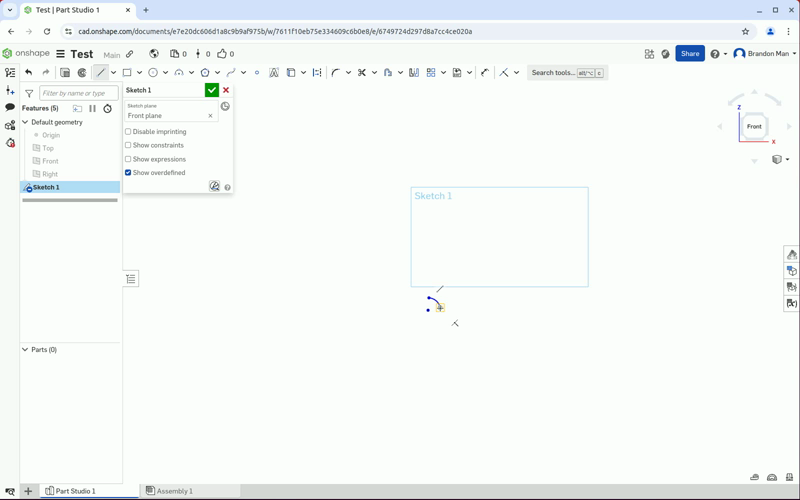
scroll(-6)
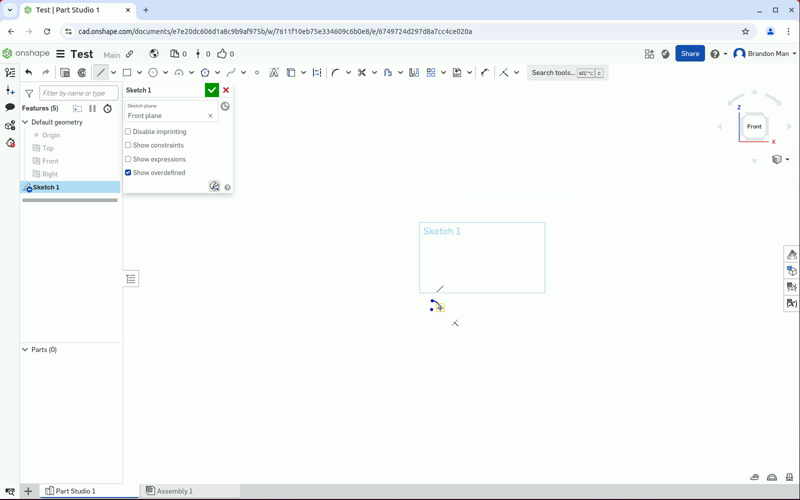
scroll(-6)
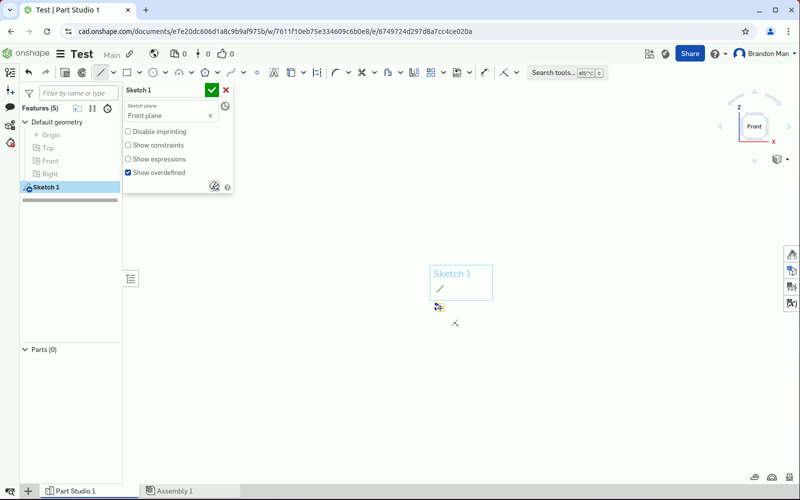
key_down(shift)
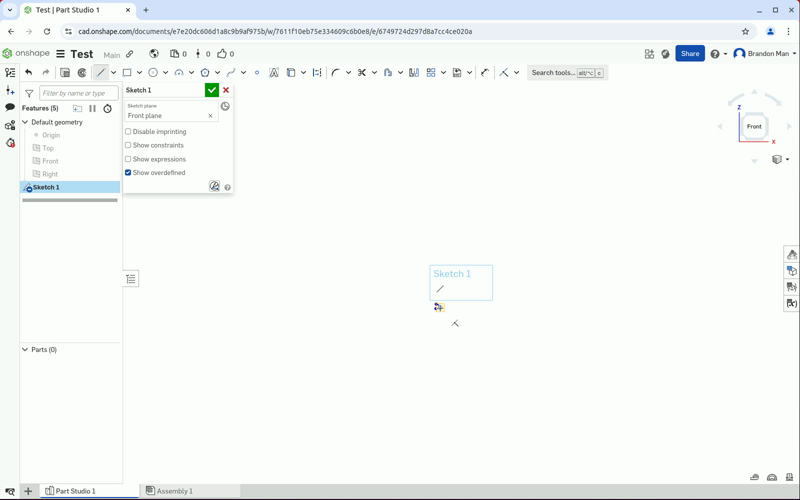
mouse_move(440, 391)
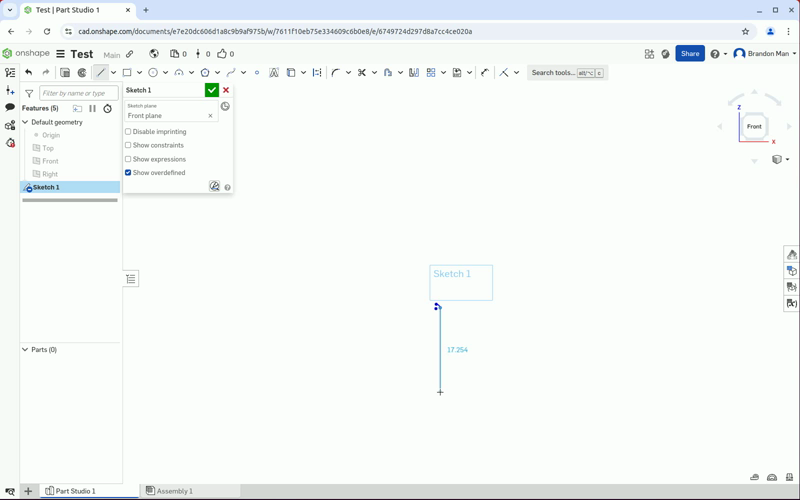
click(440, 391)
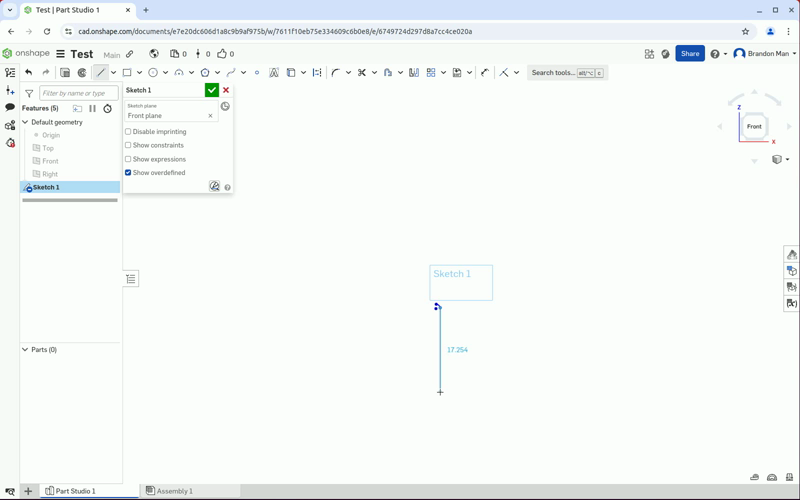
key_up(shift)
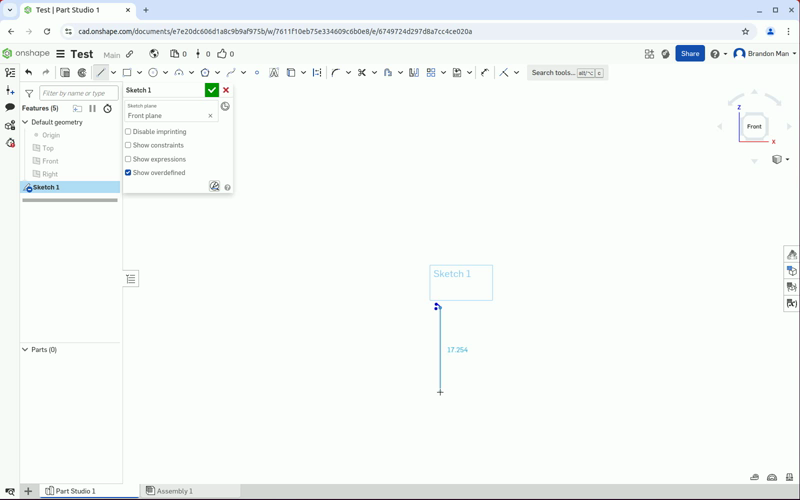
key(esc)
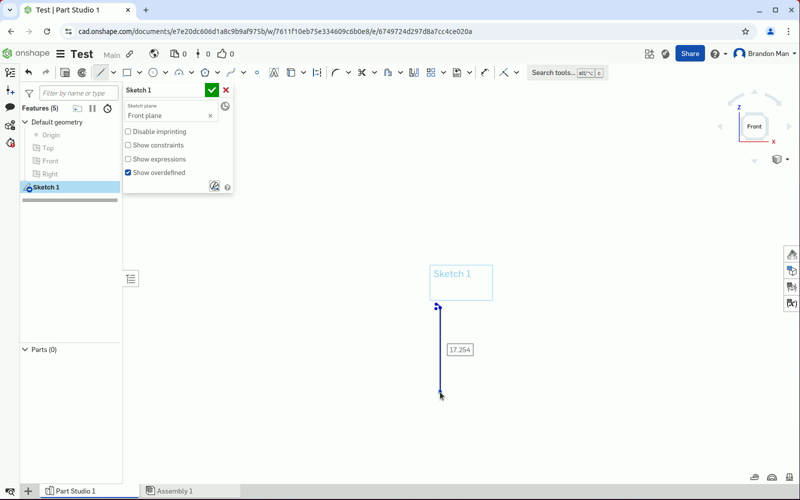
key(a)
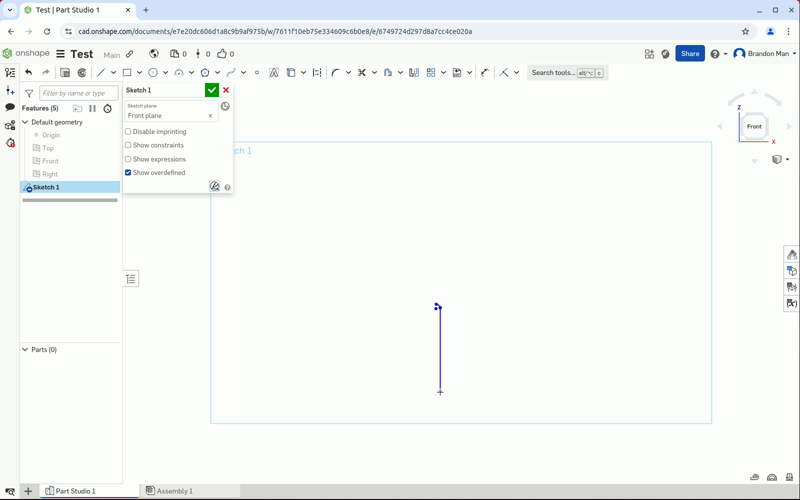
mouse_move(440, 391)
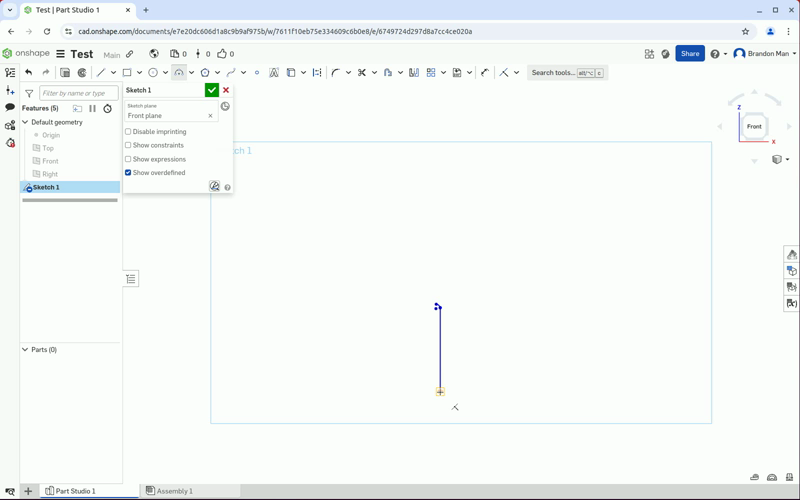
click(440, 391)
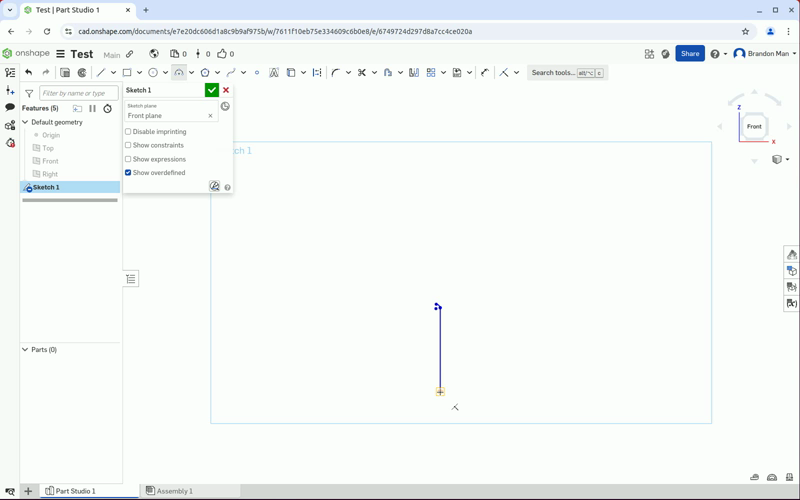
key_down(shift)
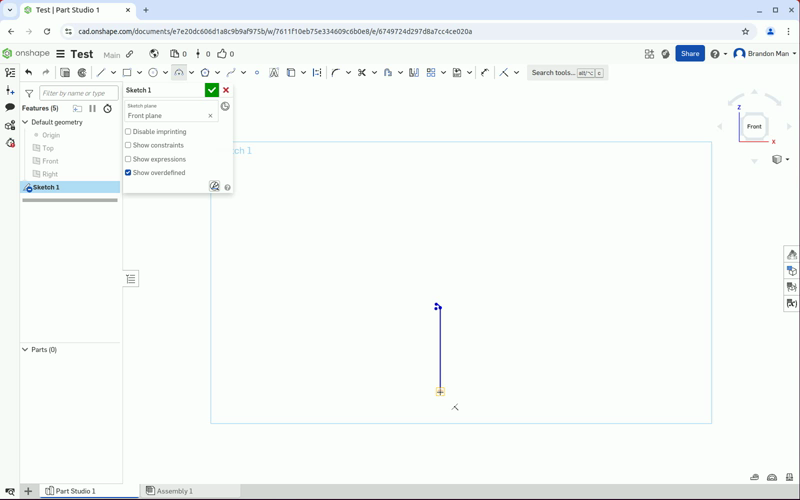
mouse_move(444, 395)
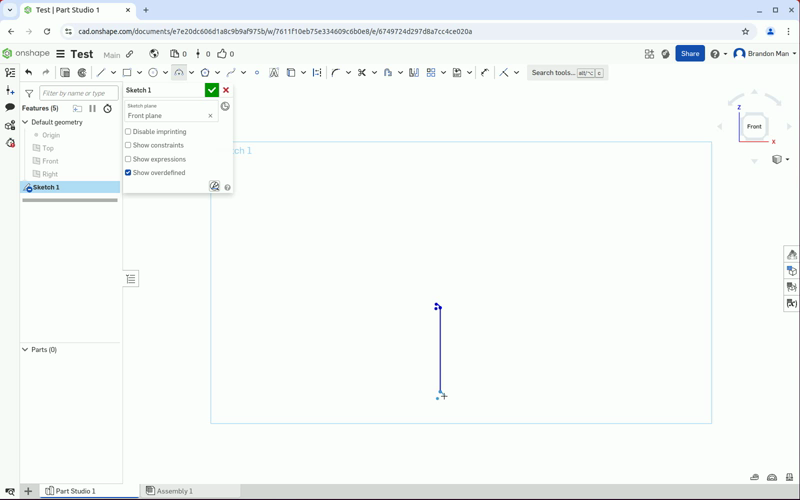
scroll(6)
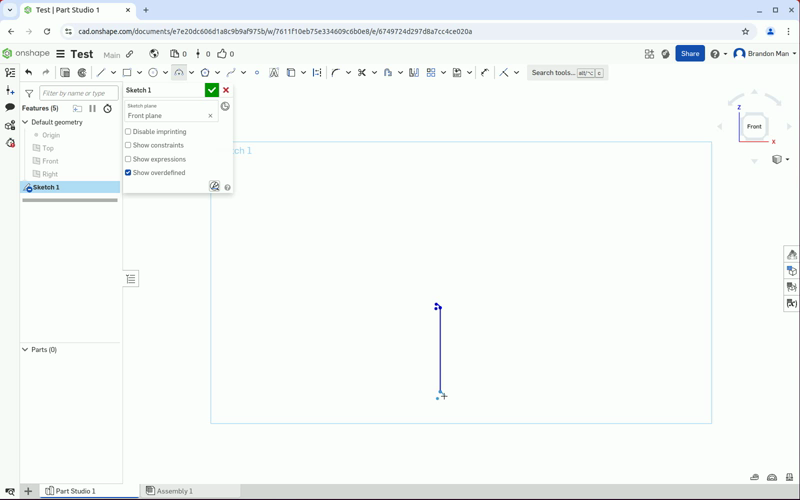
scroll(6)
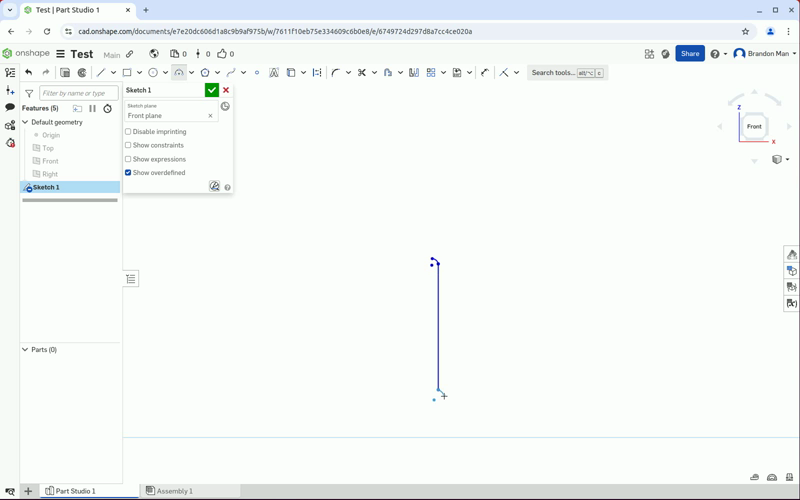
scroll(6)
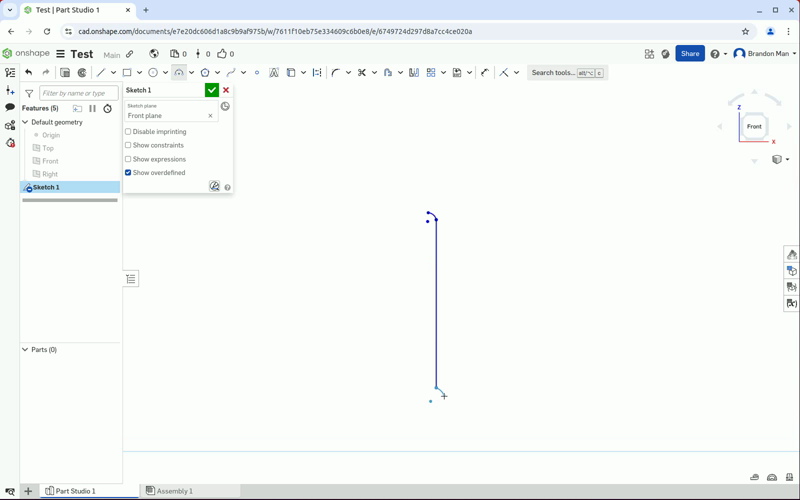
scroll(6)
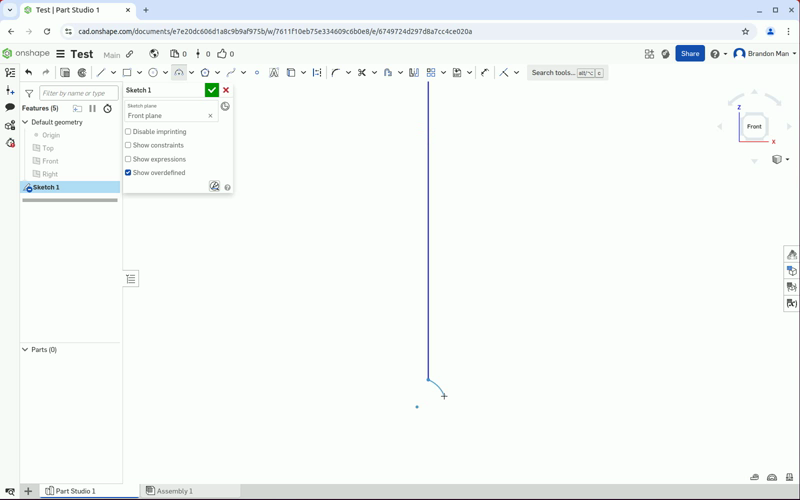
scroll(6)
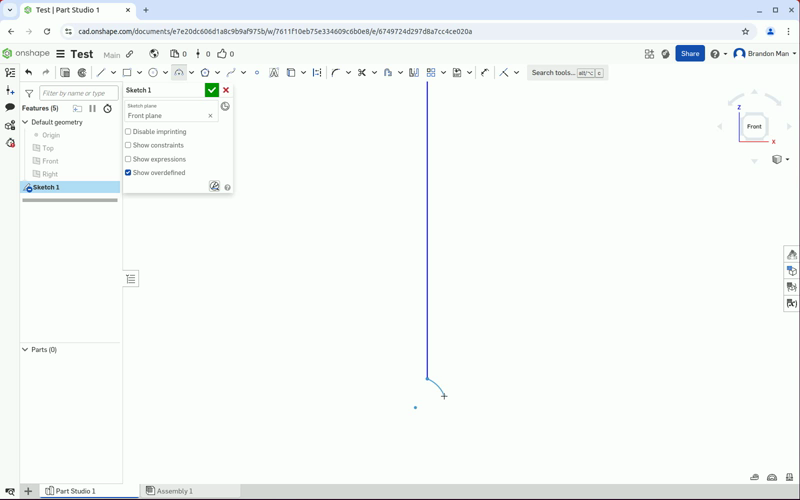
scroll(6)
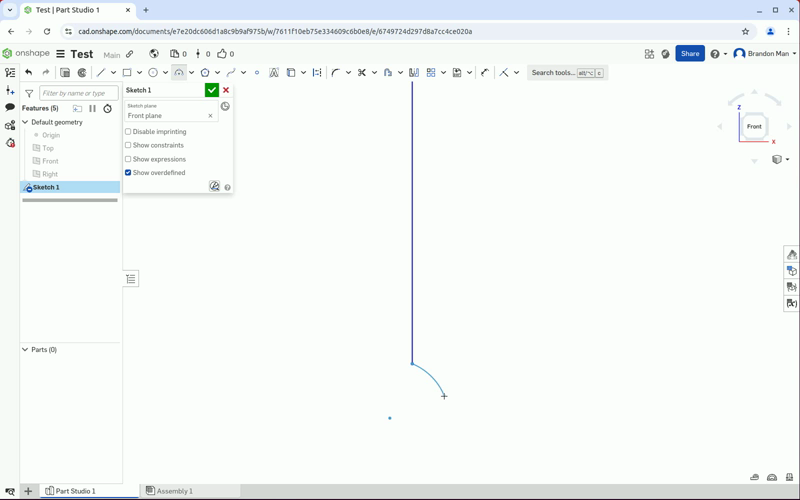
scroll(6)
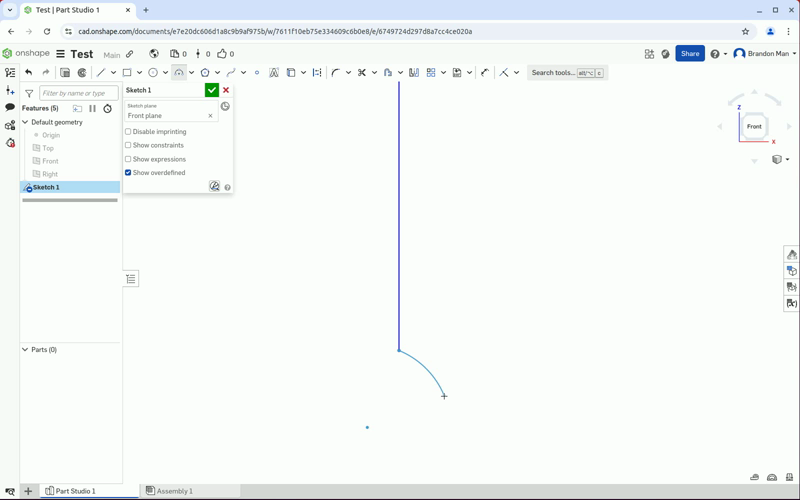
click(444, 395)
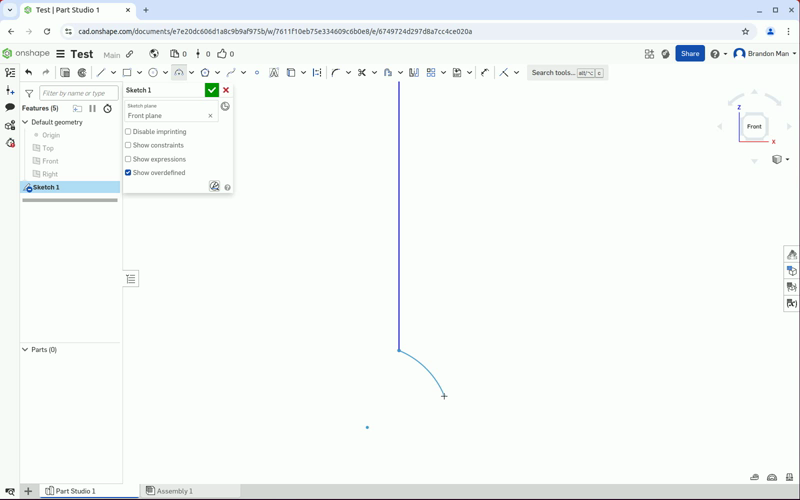
scroll(-6)
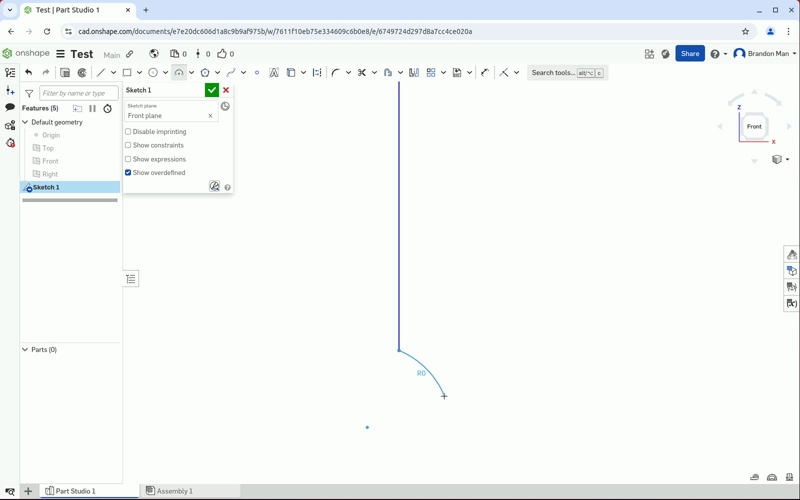
scroll(-6)
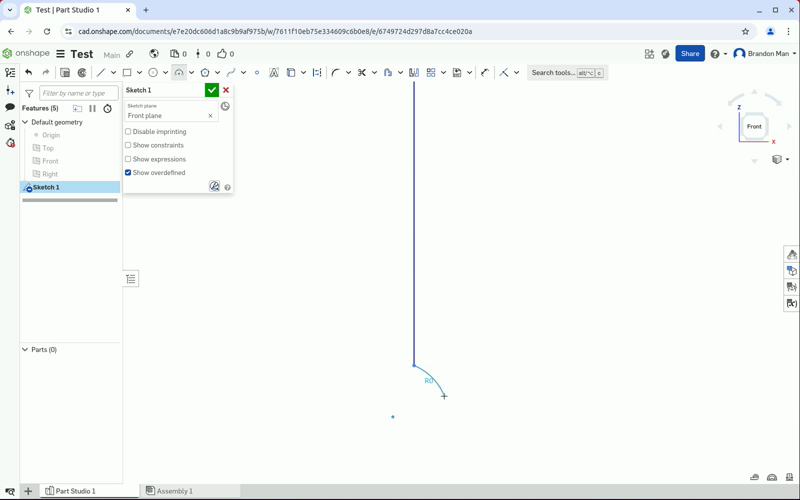
scroll(-6)
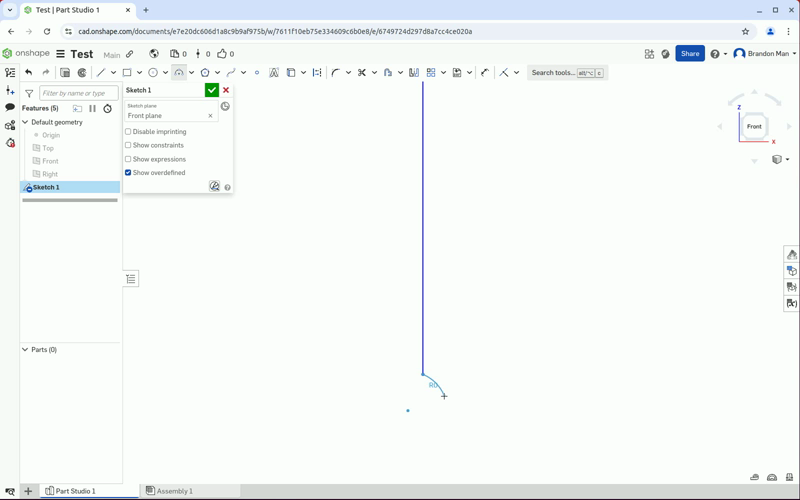
scroll(-6)
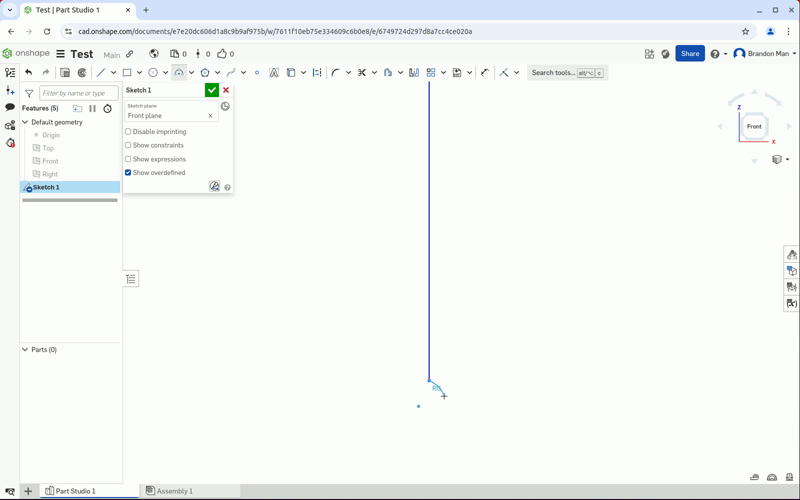
scroll(-6)
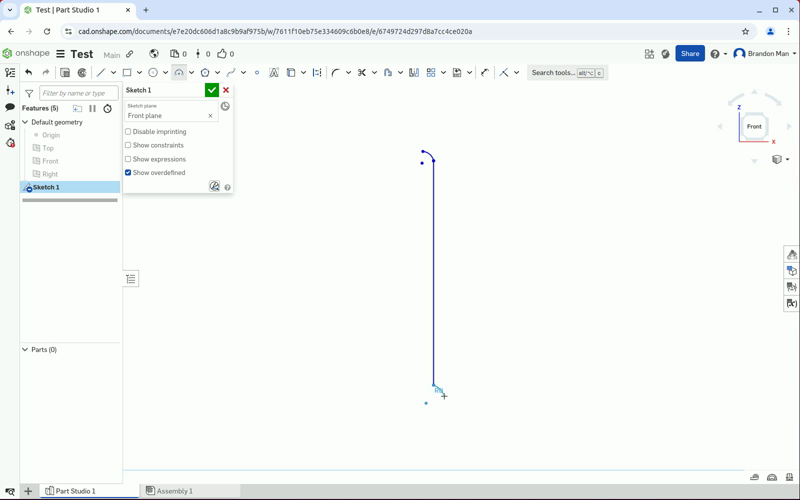
scroll(-6)
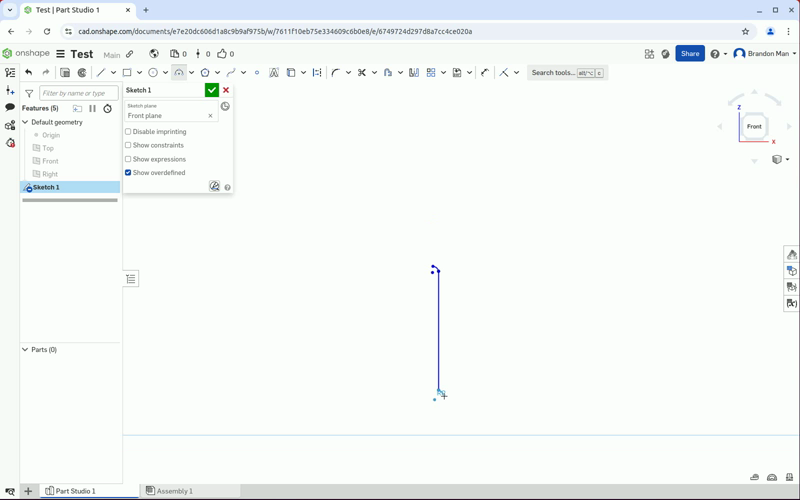
scroll(-6)
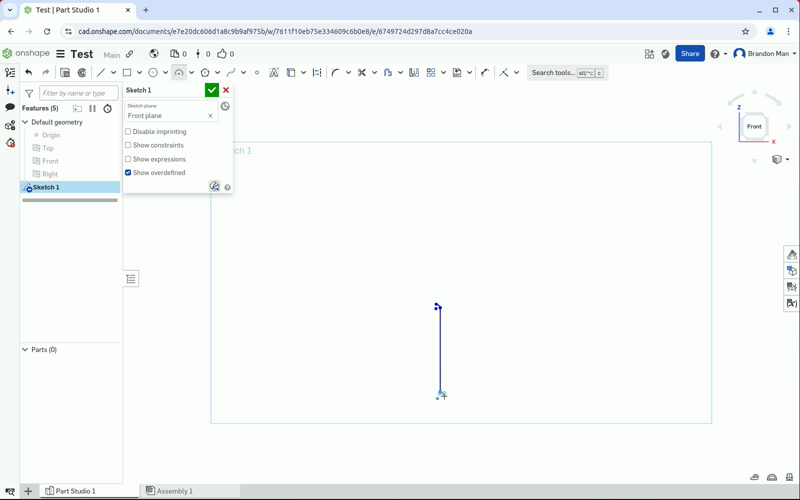
mouse_move(441, 394)
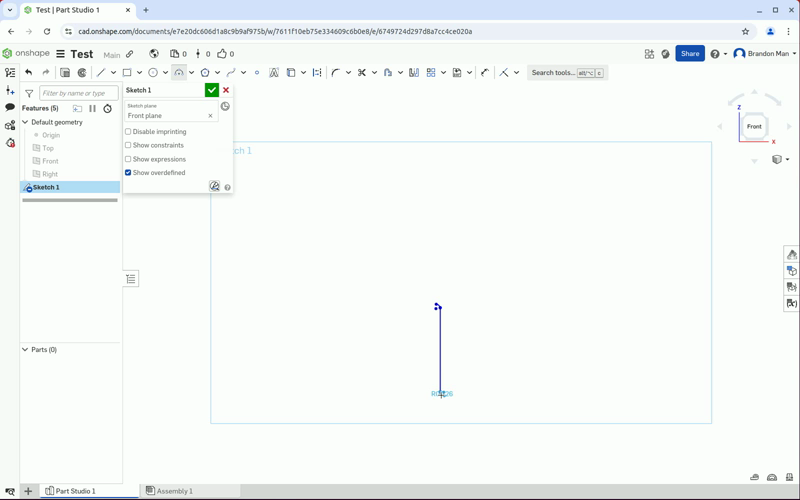
scroll(6)
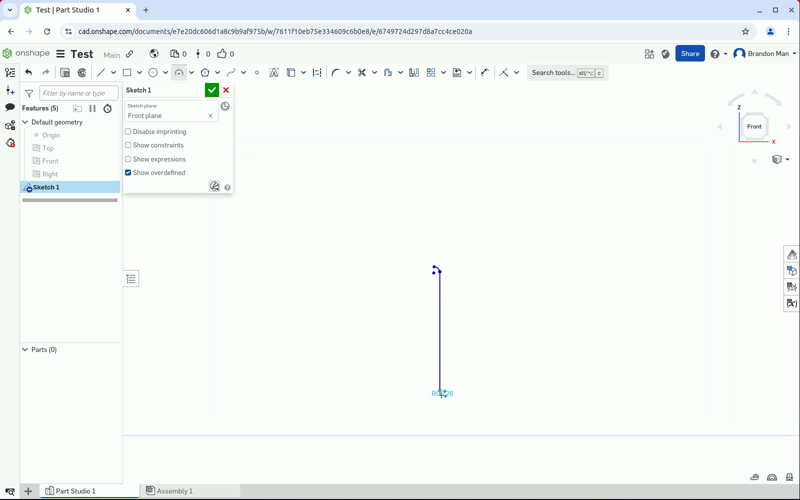
scroll(6)
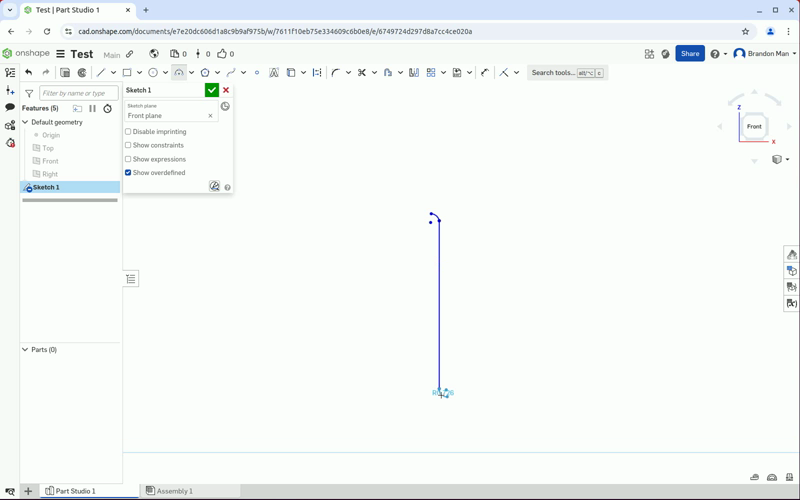
scroll(6)
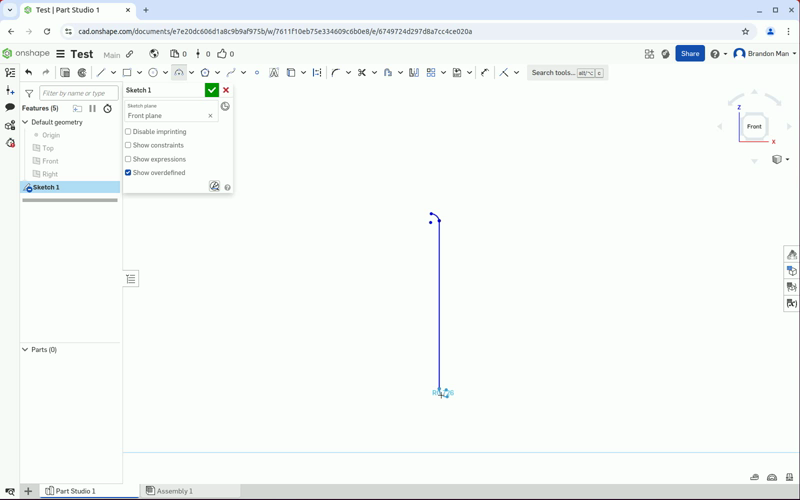
scroll(6)
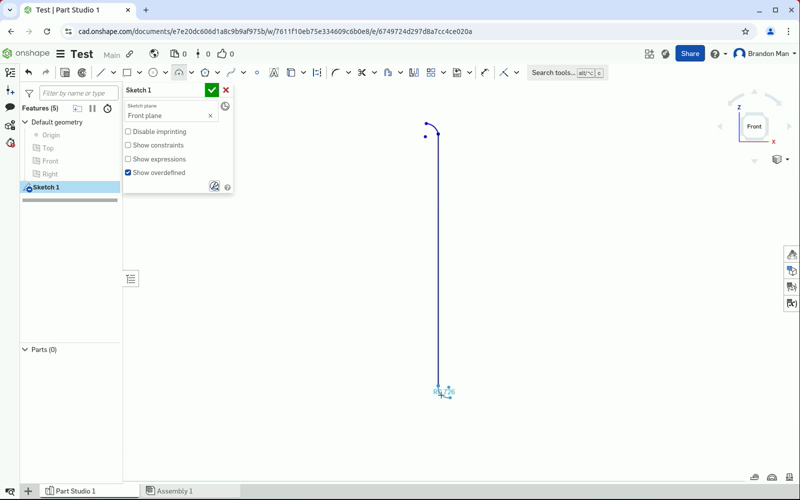
scroll(6)
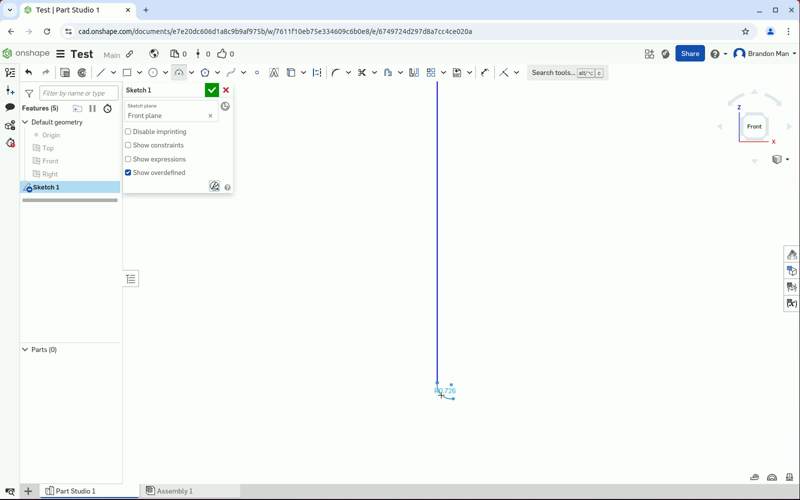
scroll(6)
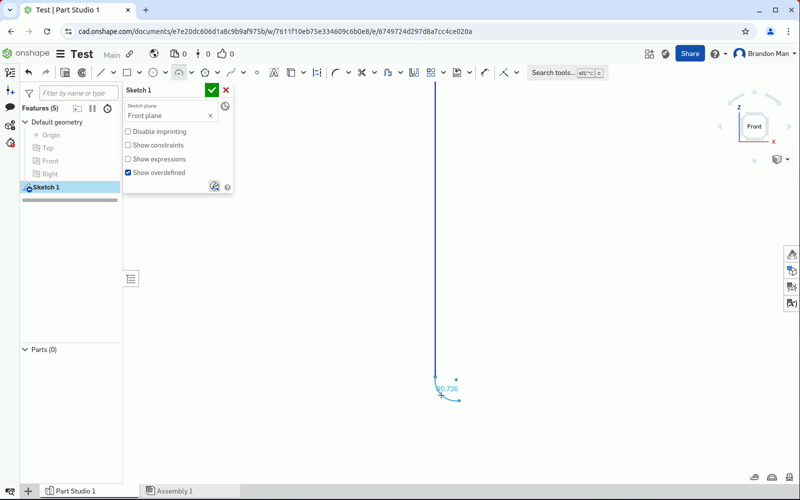
scroll(6)
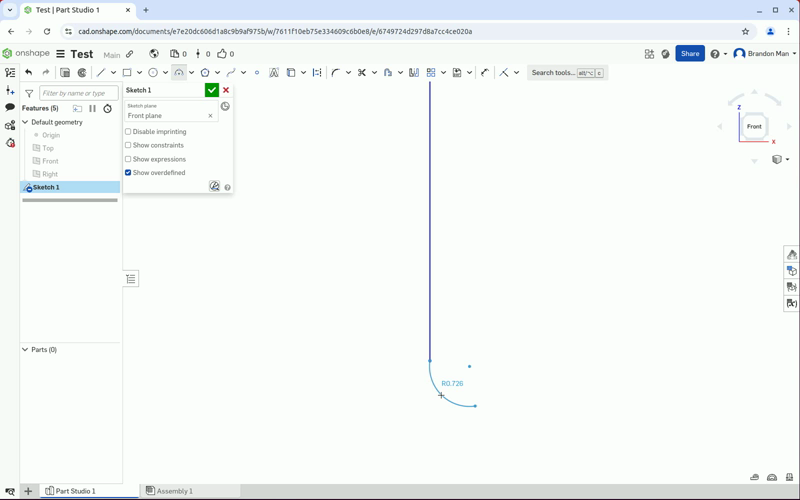
click(441, 394)
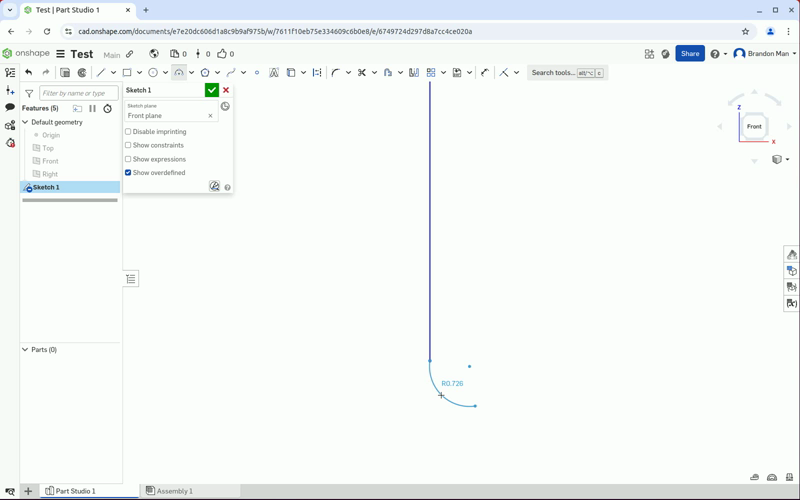
scroll(-6)
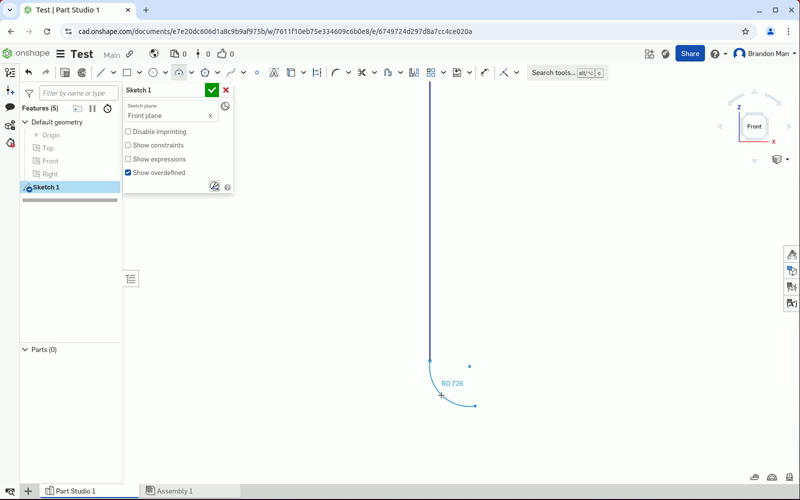
scroll(-6)
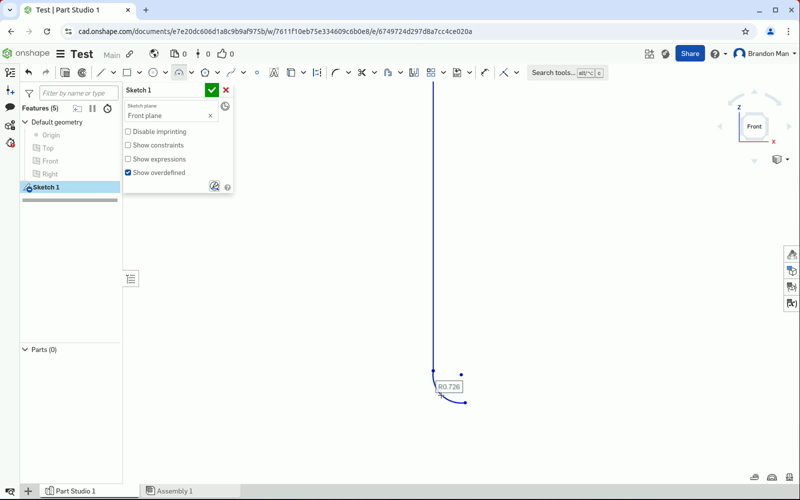
scroll(-6)
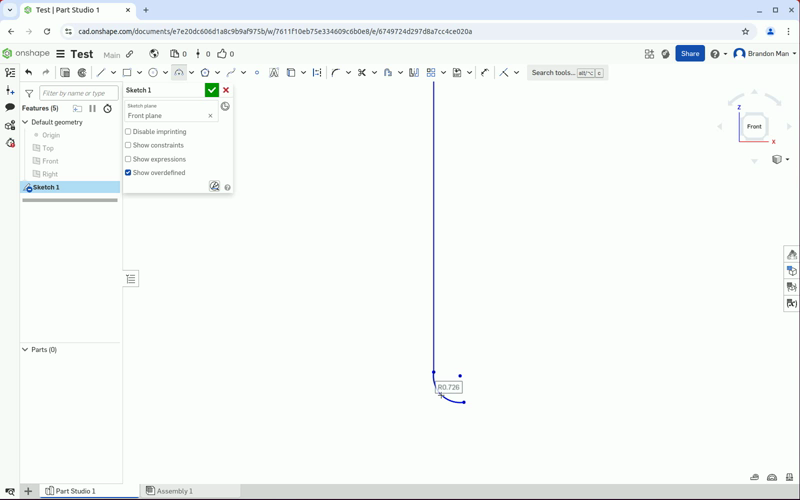
scroll(-6)
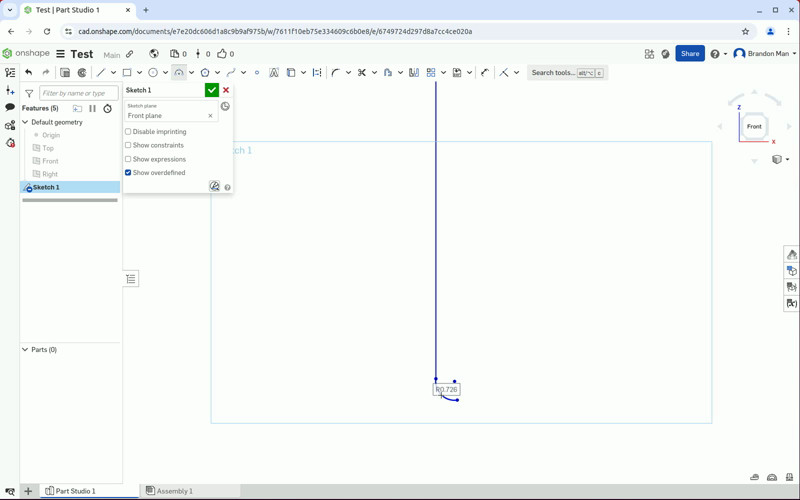
scroll(-6)
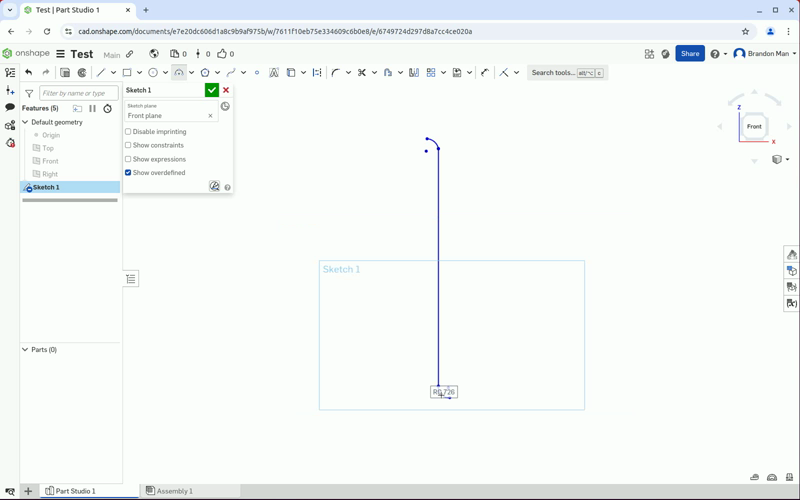
scroll(-6)
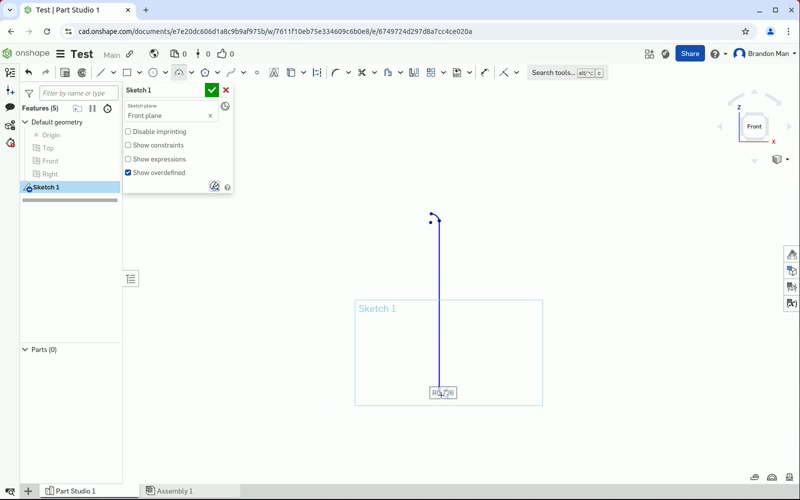
scroll(-6)
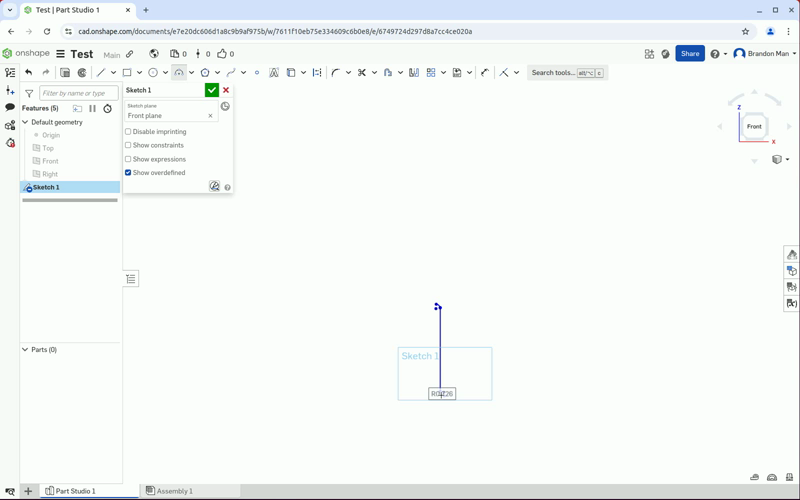
key_up(shift)
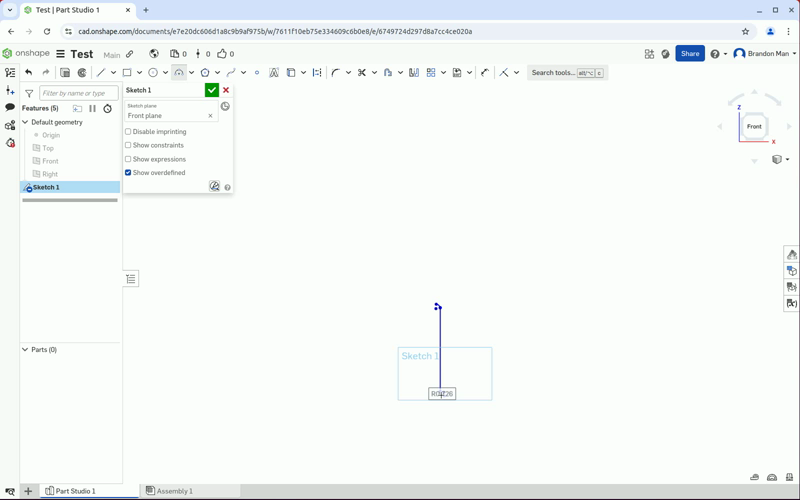
key(esc)
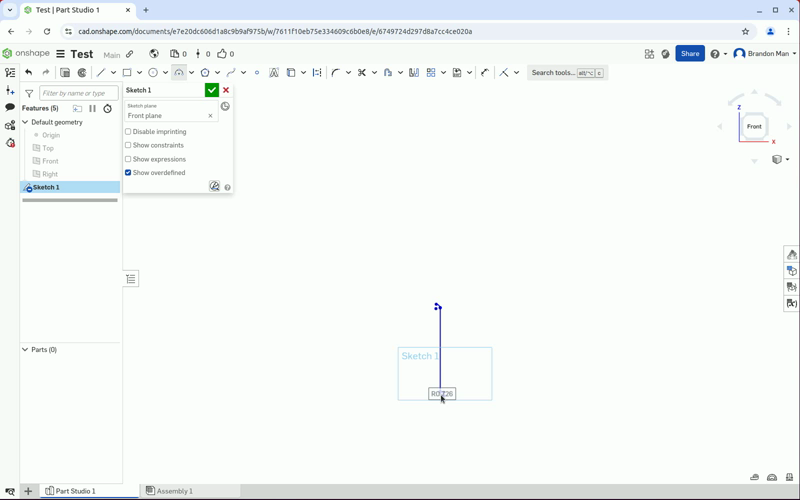
key(l)
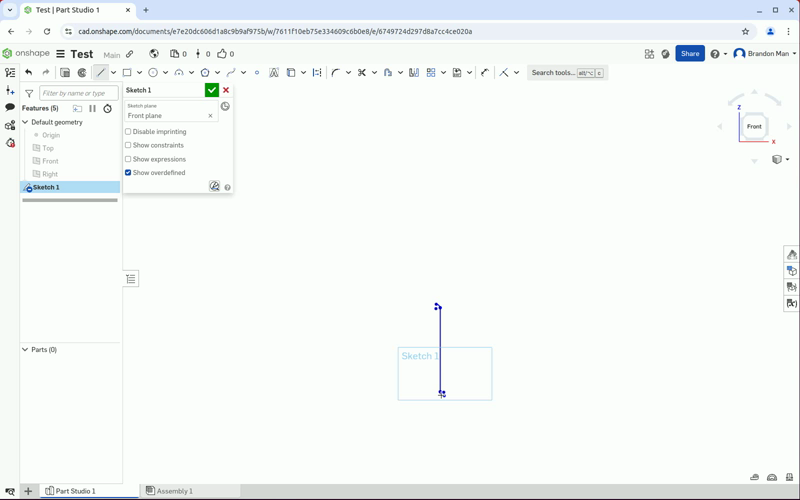
mouse_move(444, 395)
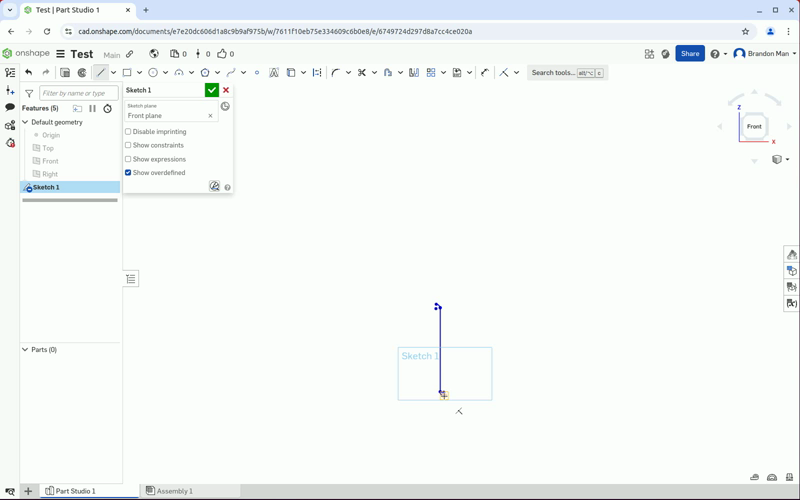
scroll(6)
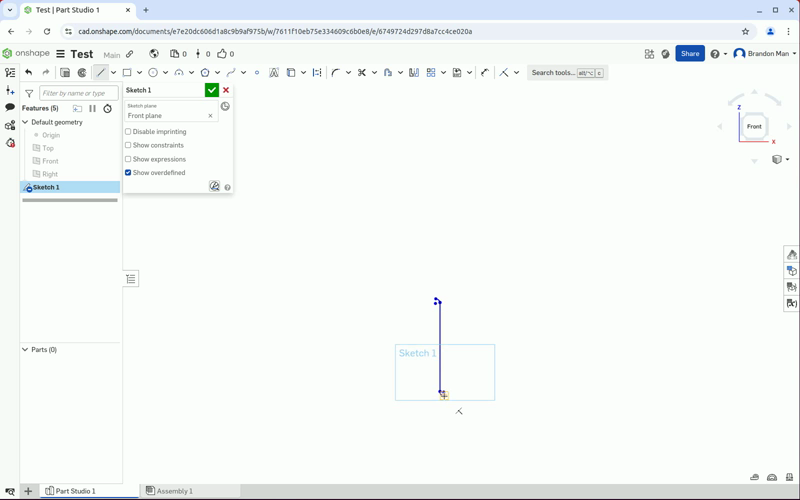
scroll(6)
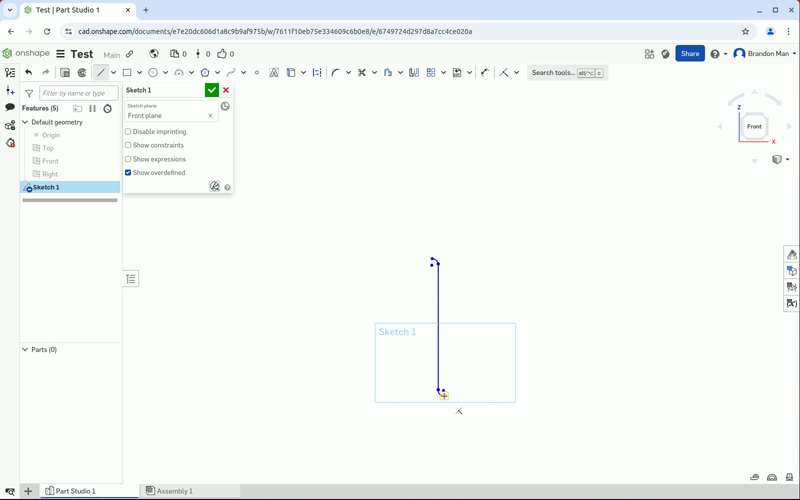
scroll(6)
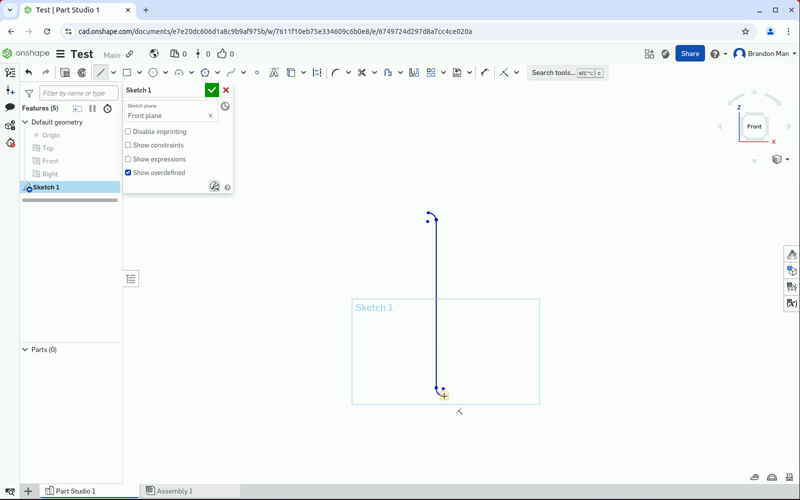
scroll(6)
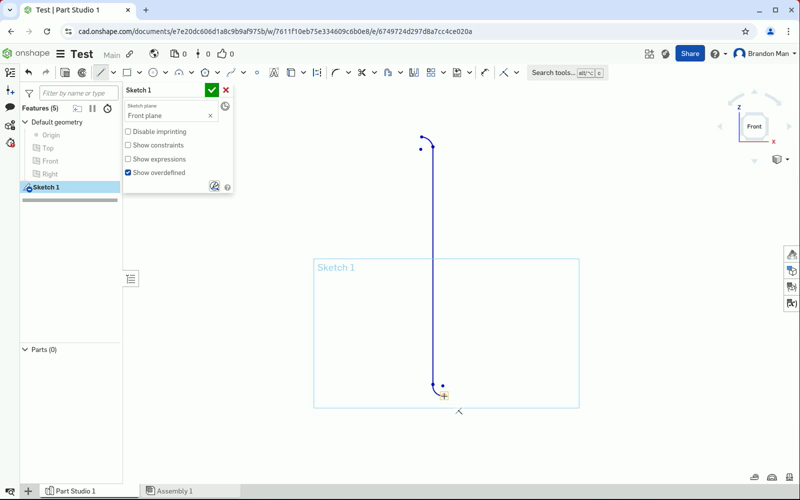
scroll(6)
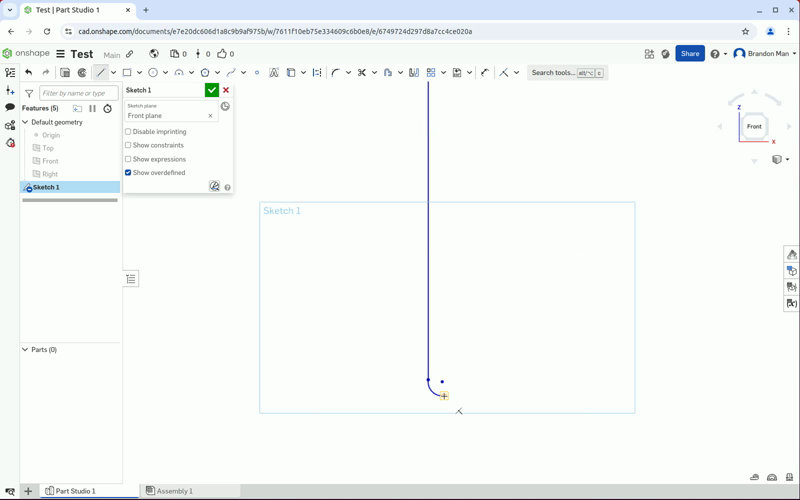
scroll(6)
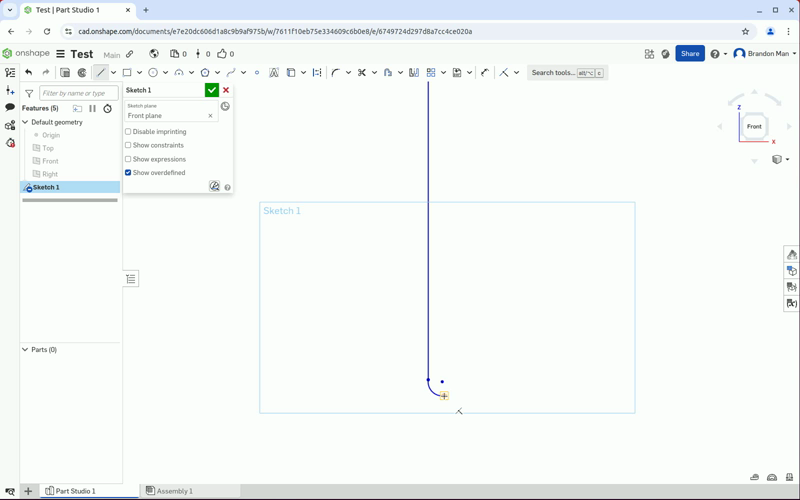
scroll(6)
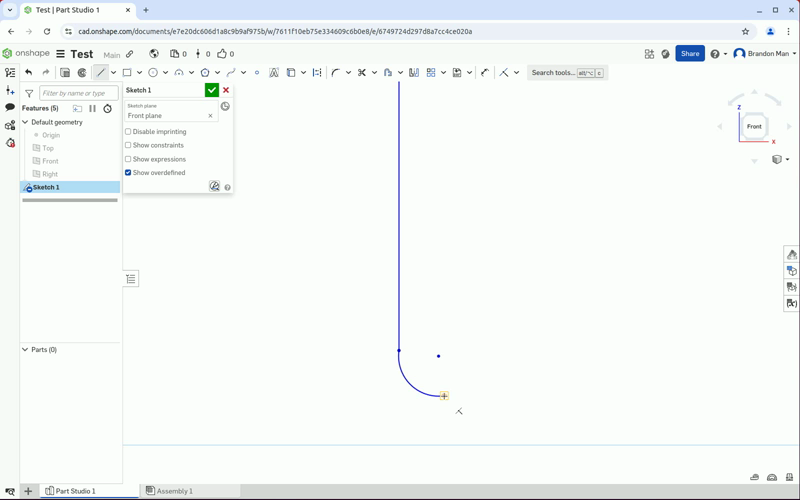
click(444, 395)
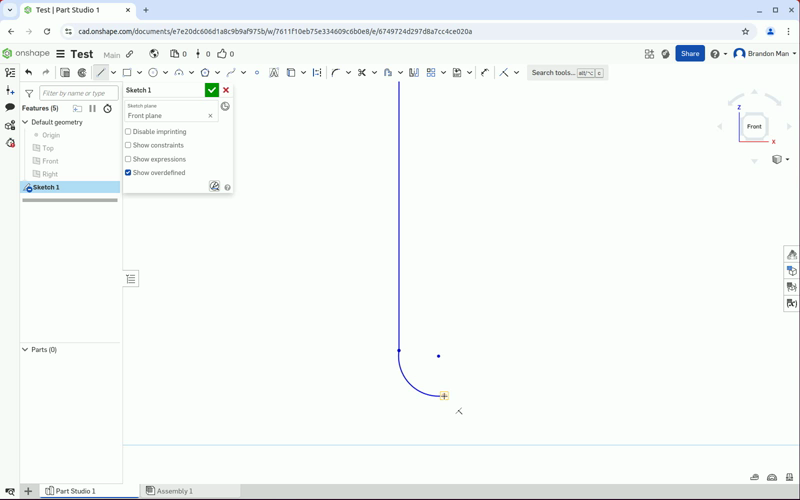
scroll(-6)
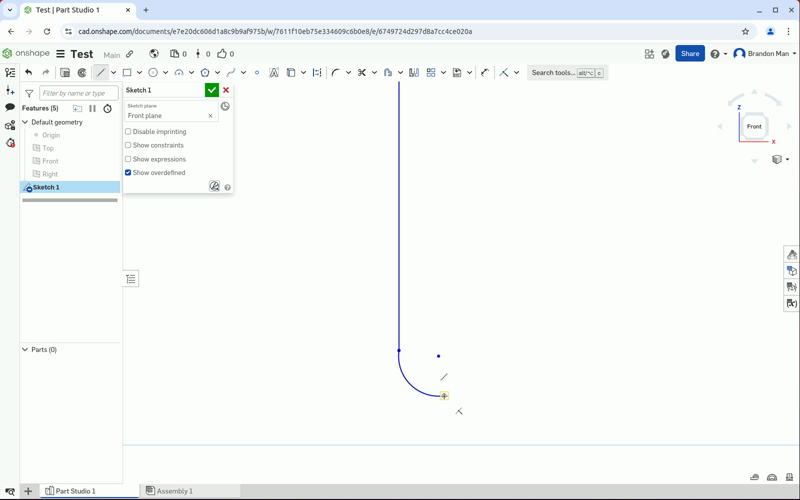
scroll(-6)
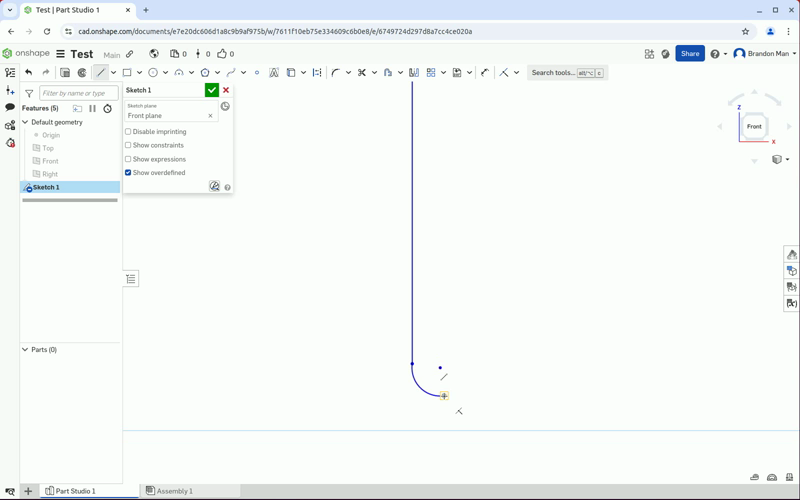
scroll(-6)
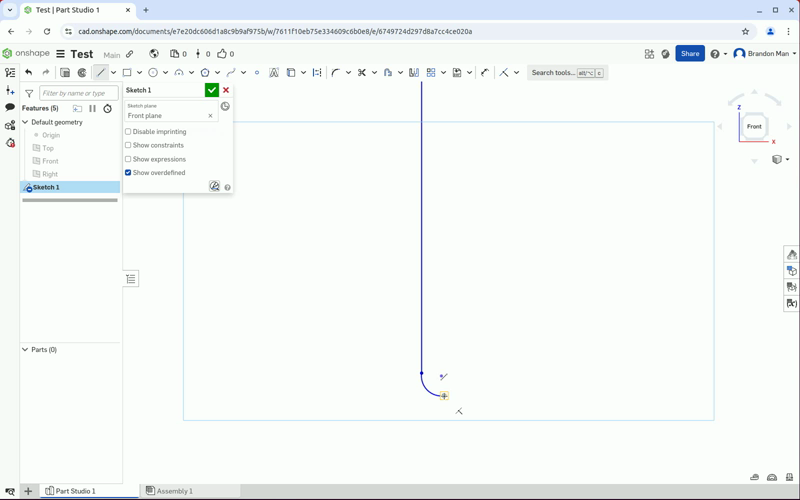
scroll(-6)
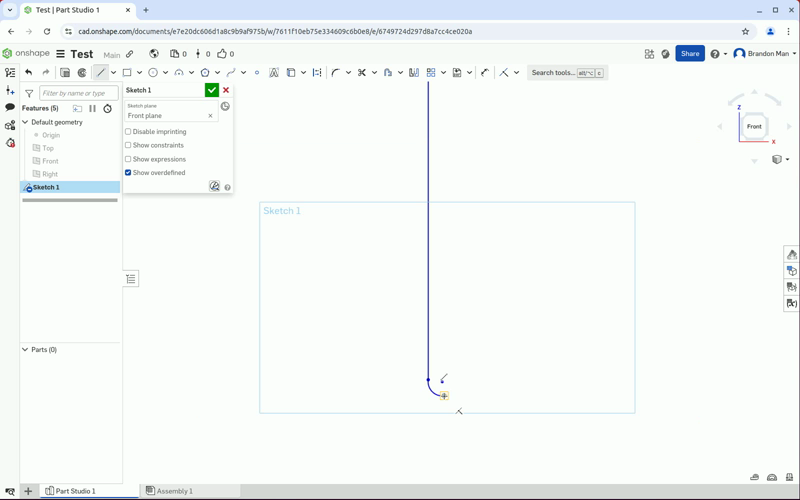
scroll(-6)
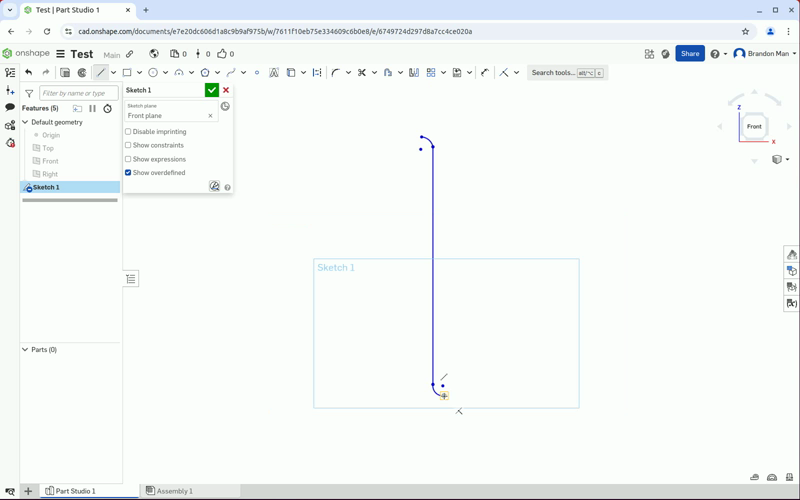
scroll(-6)
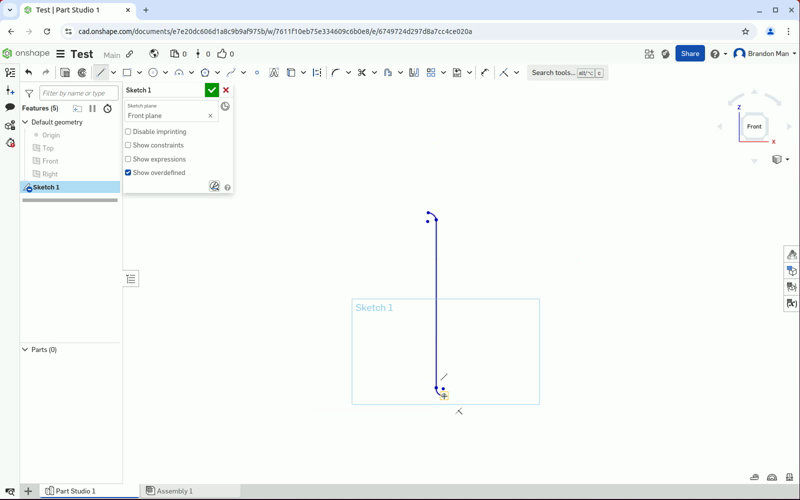
scroll(-6)
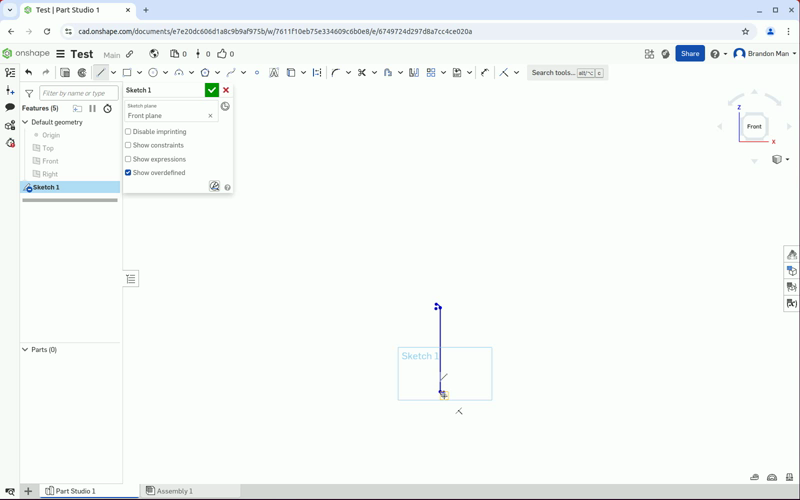
key_down(shift)
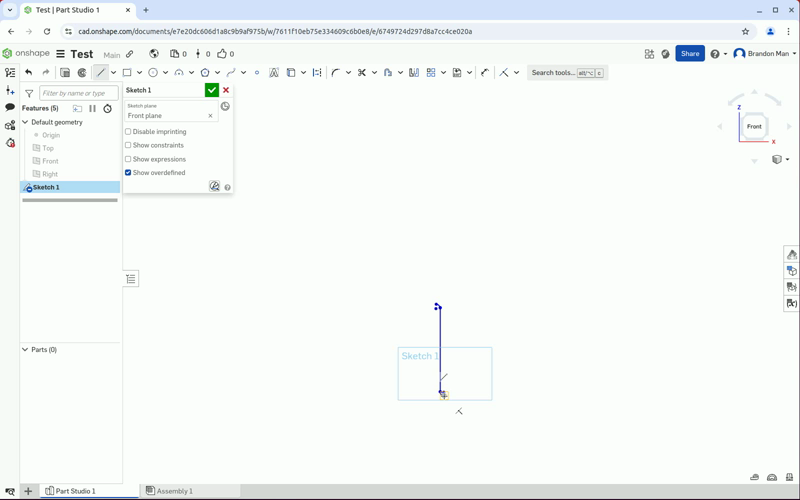
mouse_move(474, 395)
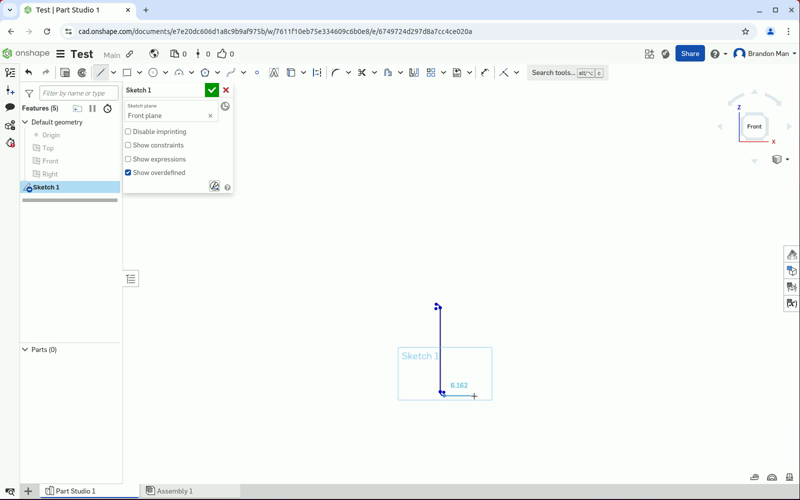
mouse_move(477, 395)
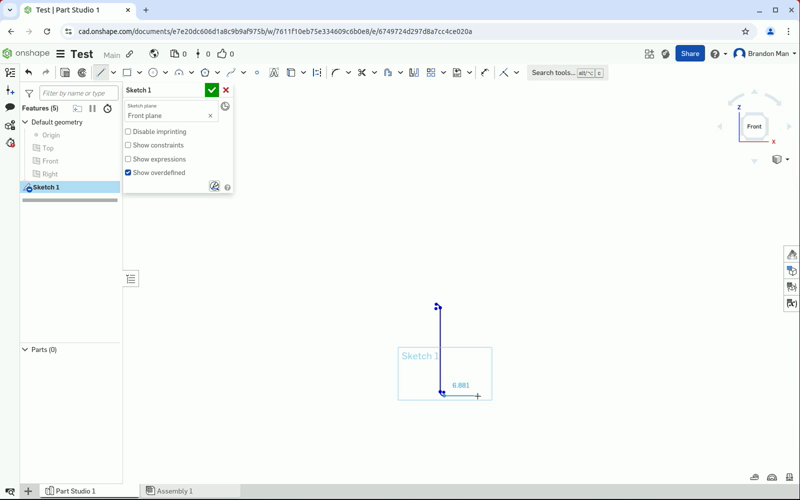
click(477, 395)
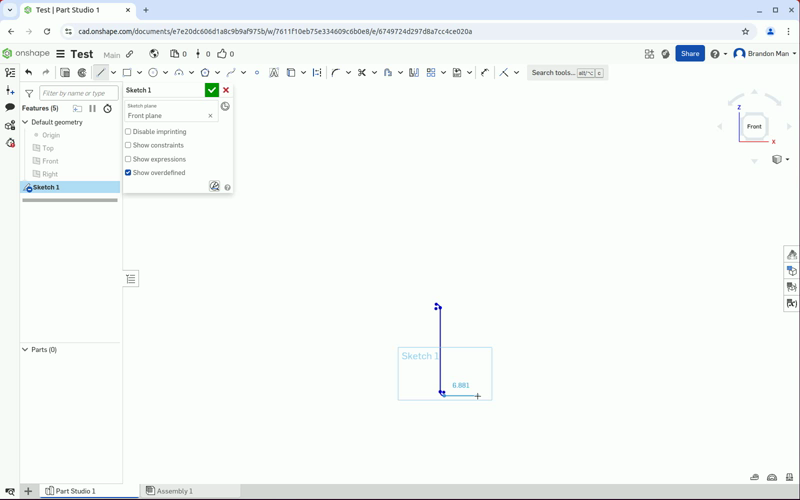
key_up(shift)
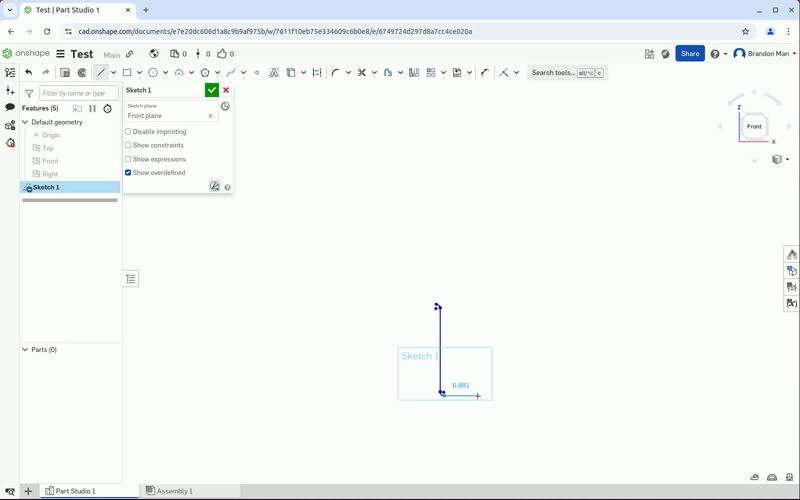
key(esc)
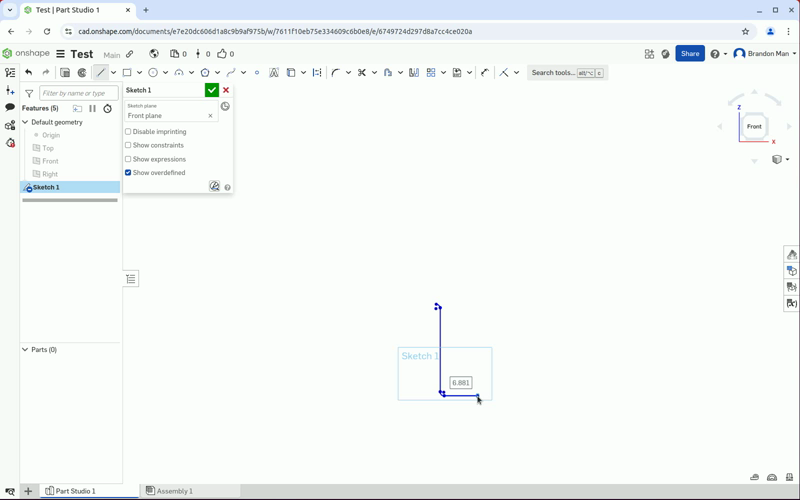
key(a)
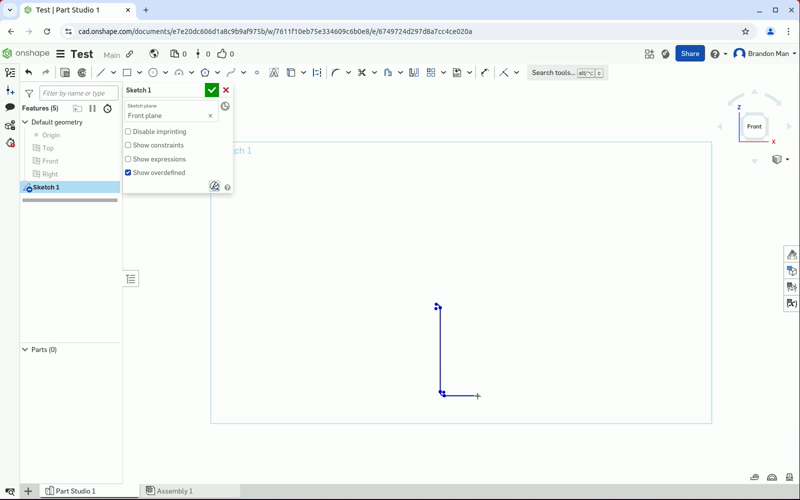
mouse_move(477, 395)
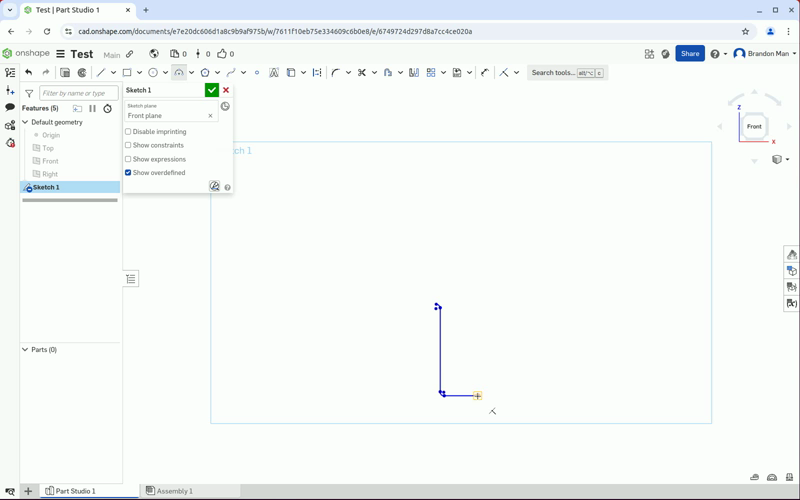
click(477, 395)
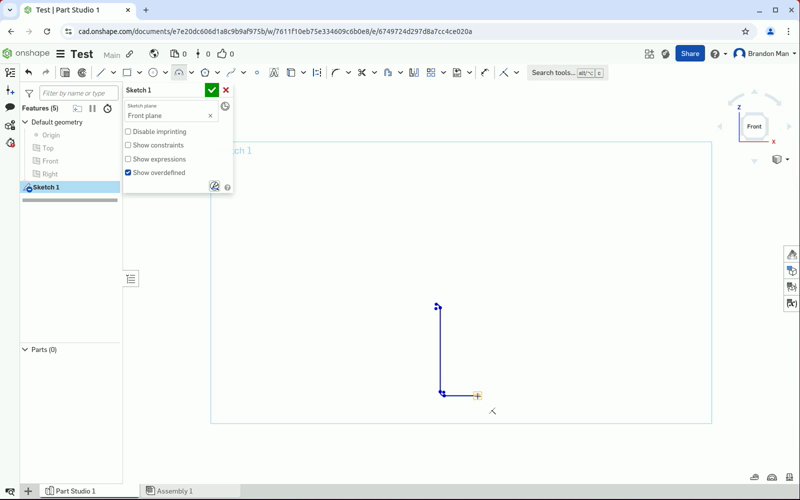
key_down(shift)
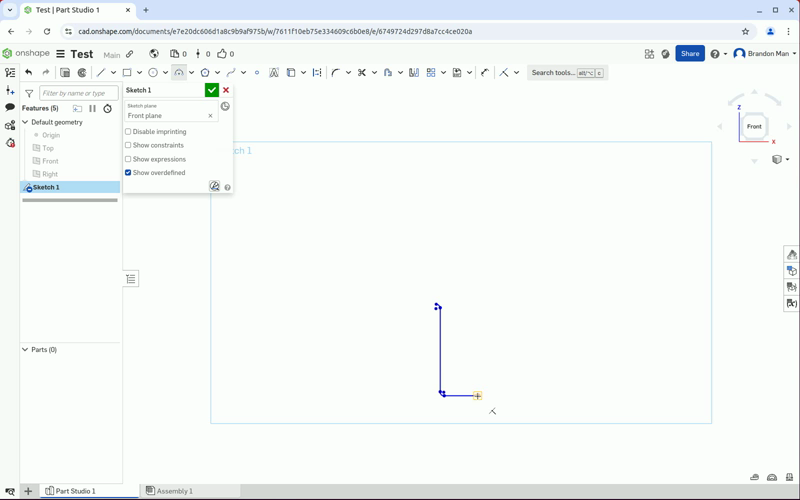
mouse_move(481, 391)
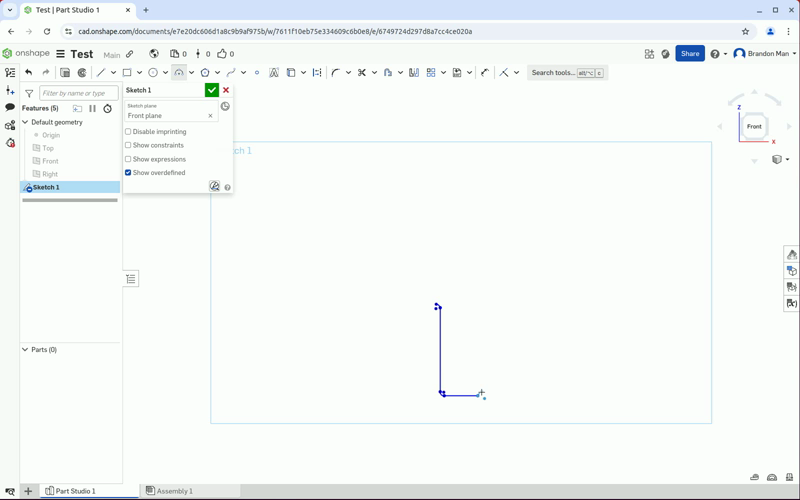
scroll(6)
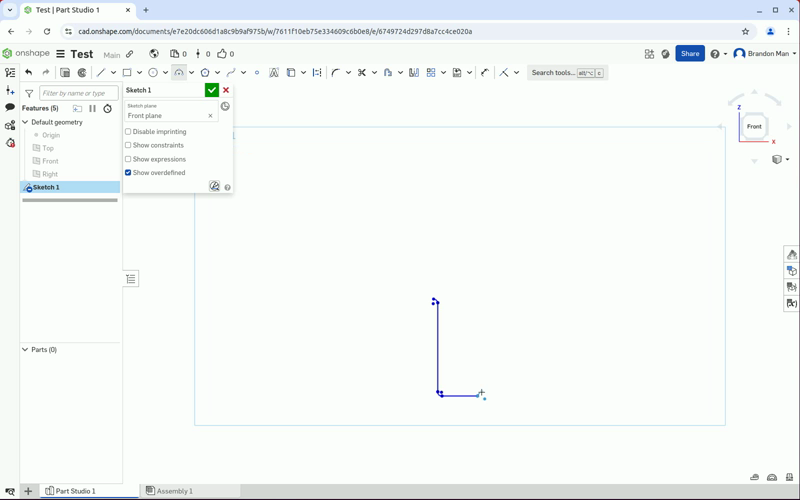
scroll(6)
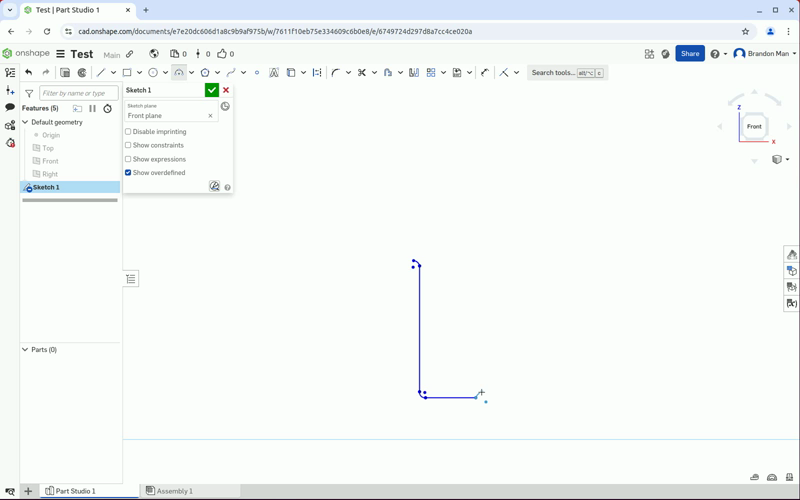
scroll(6)
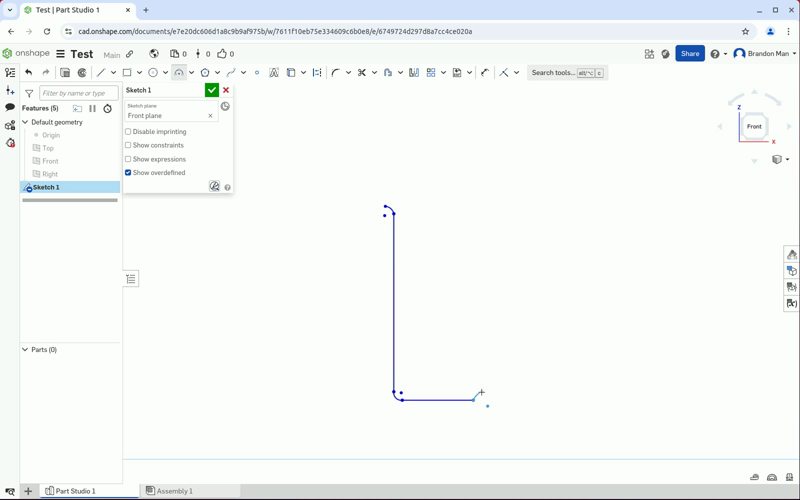
scroll(6)
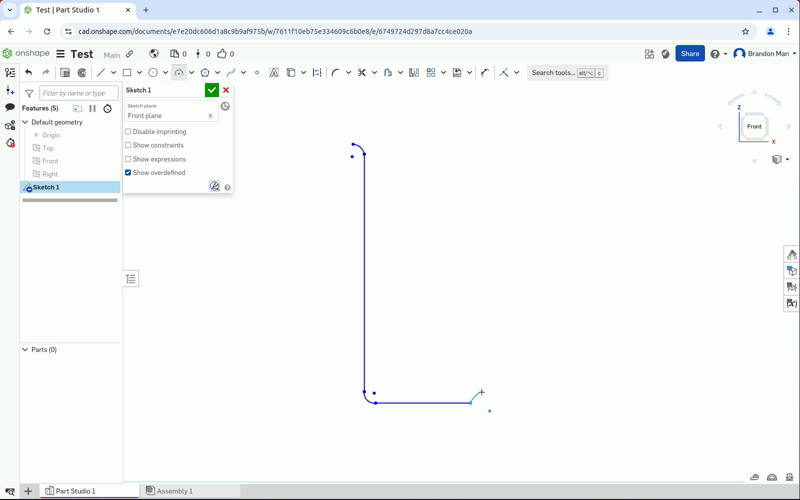
scroll(6)
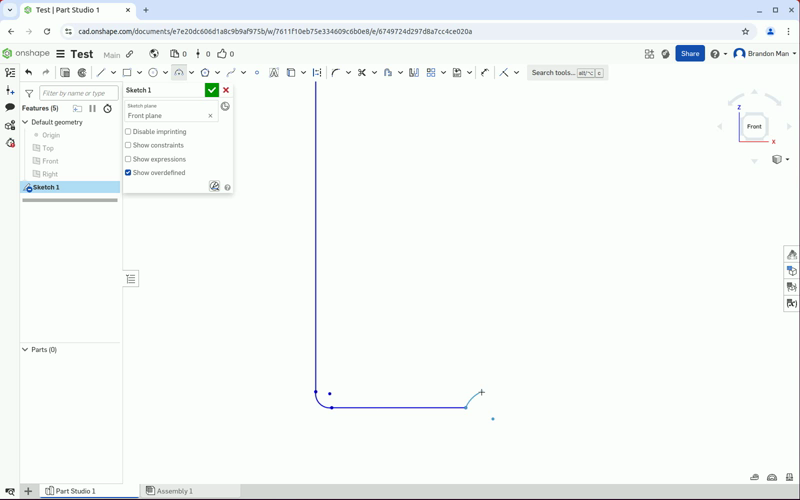
scroll(6)
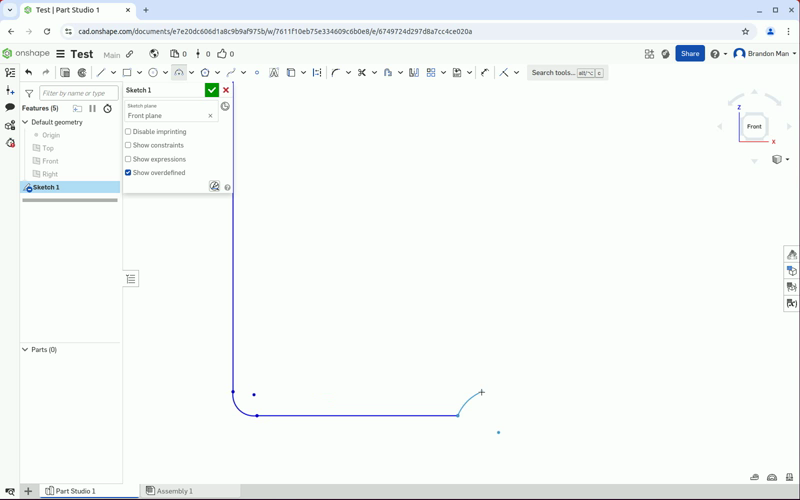
scroll(6)
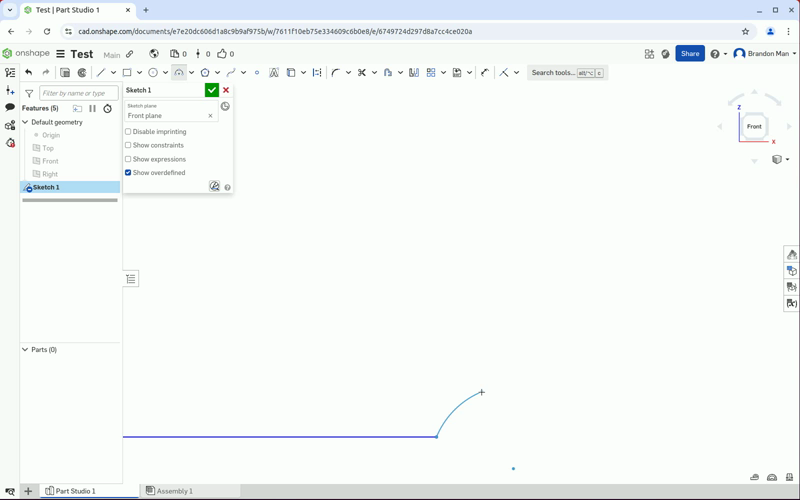
click(481, 391)
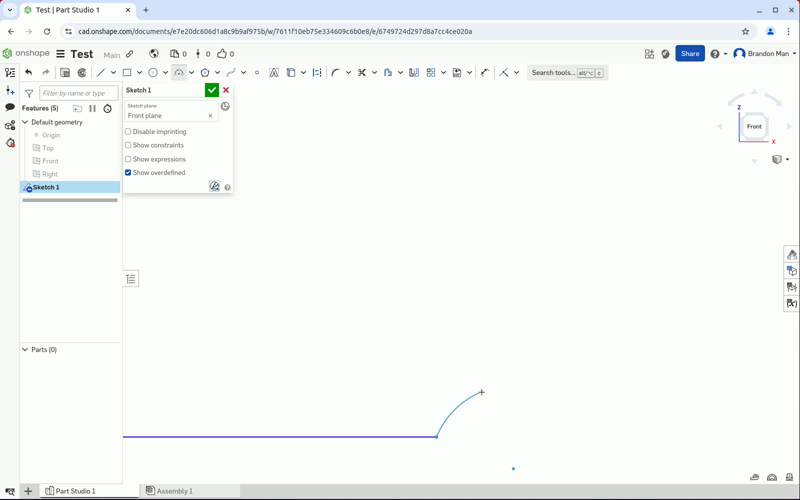
scroll(-6)
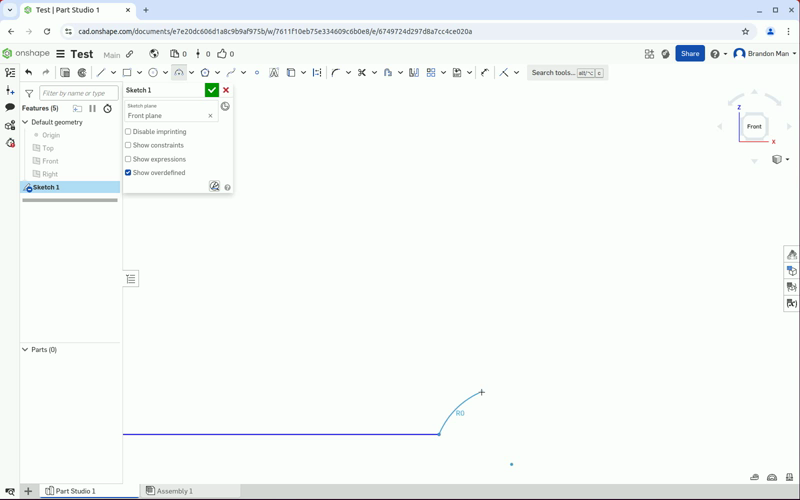
scroll(-6)
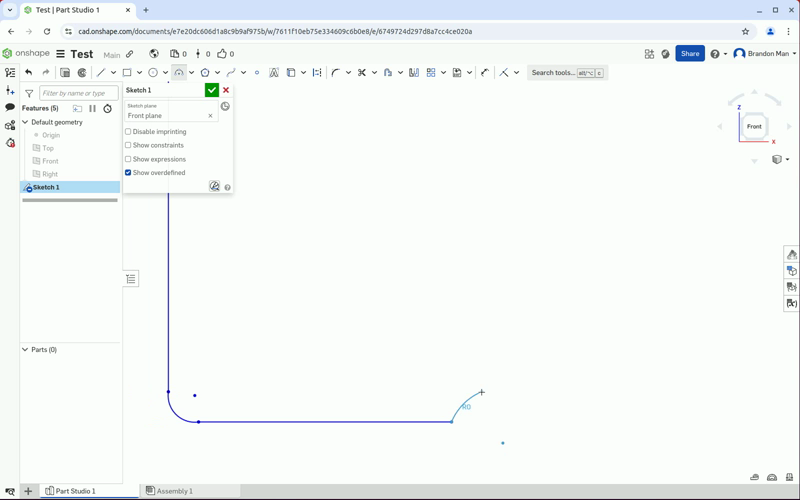
scroll(-6)
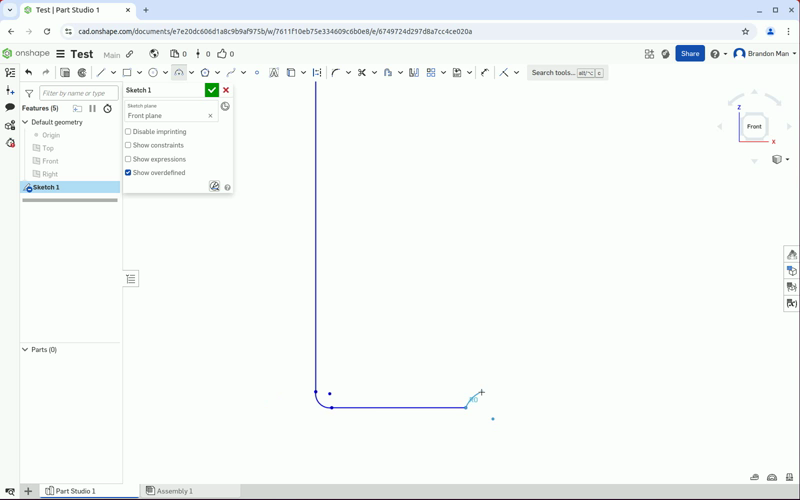
scroll(-6)
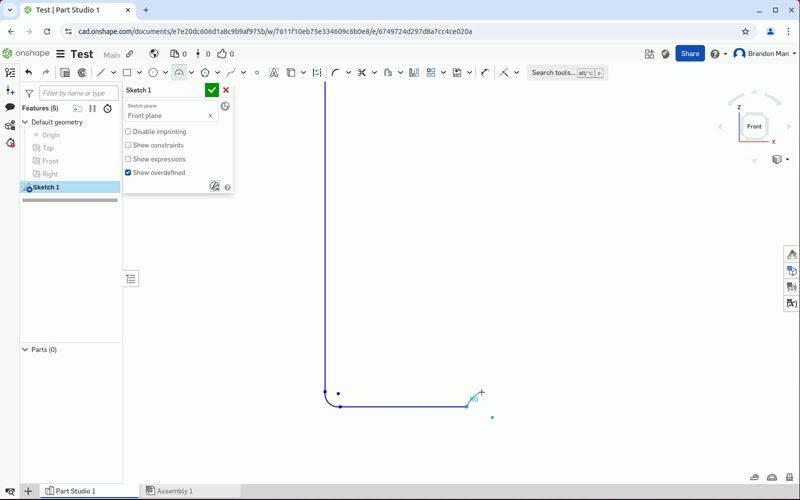
scroll(-6)
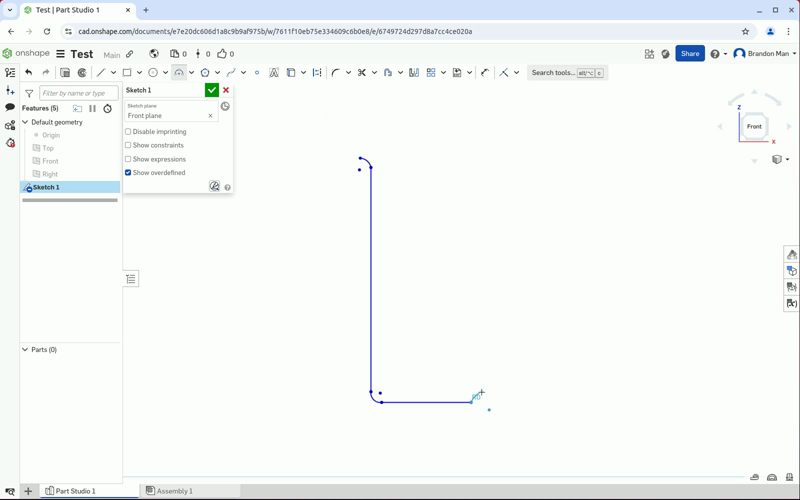
scroll(-6)
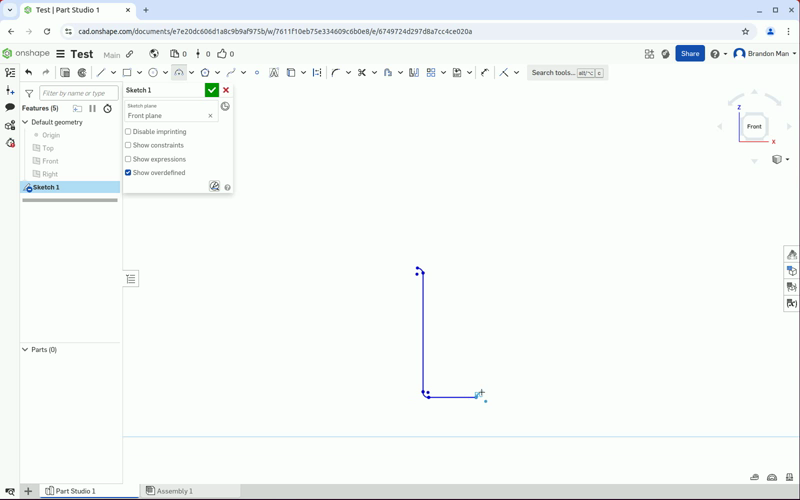
scroll(-6)
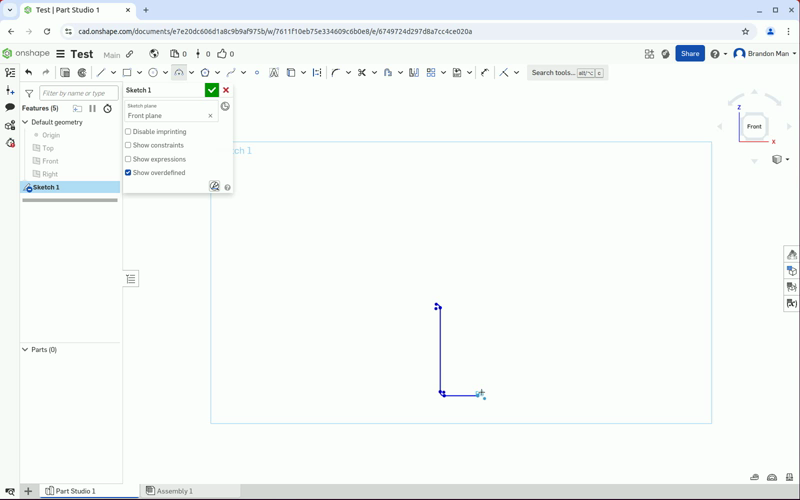
mouse_move(480, 394)
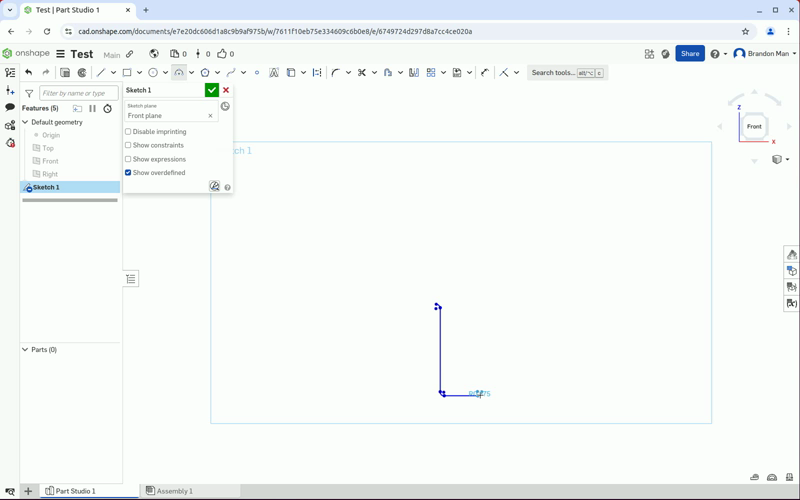
scroll(6)
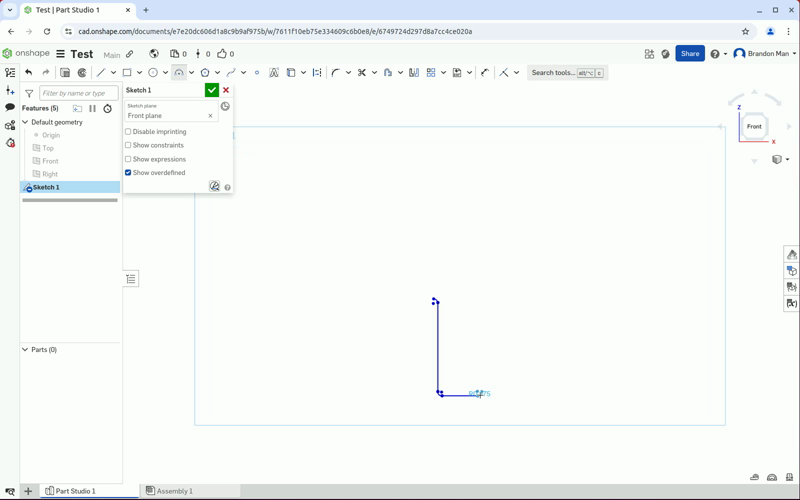
scroll(6)
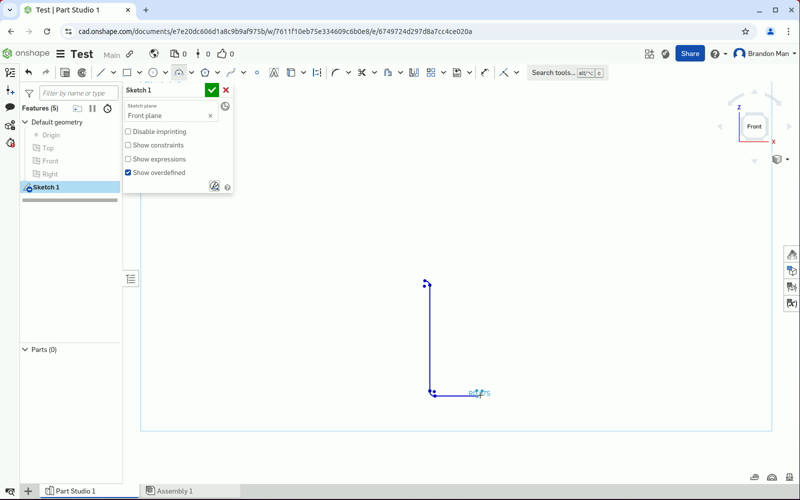
scroll(6)
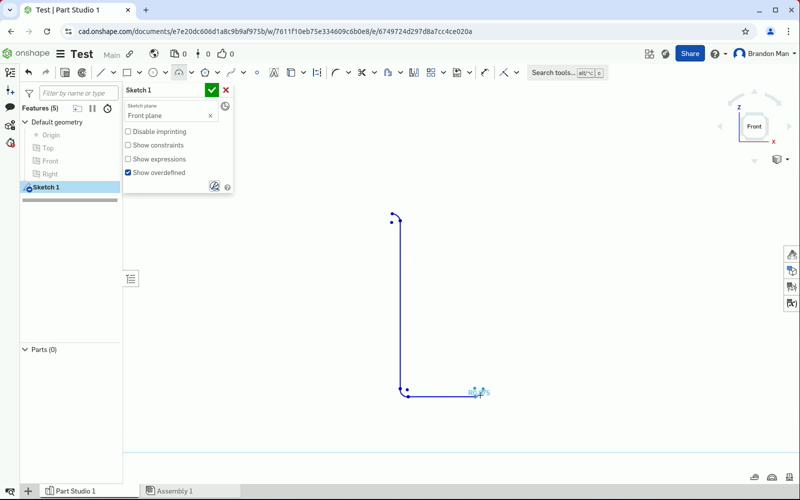
scroll(6)
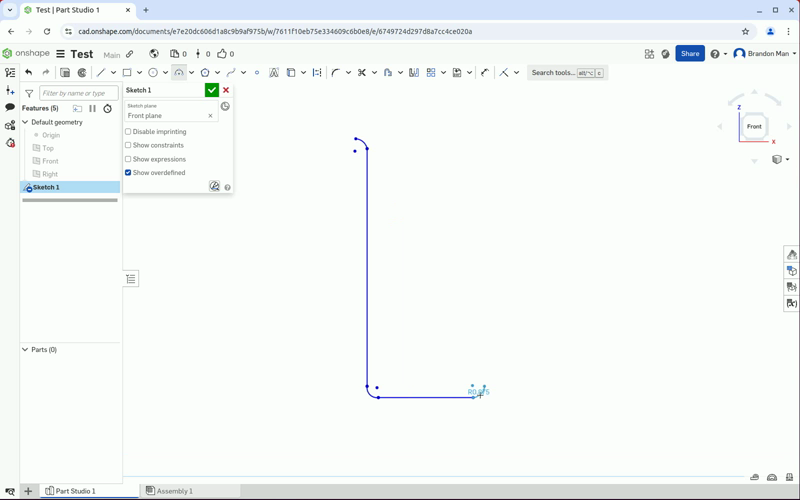
scroll(6)
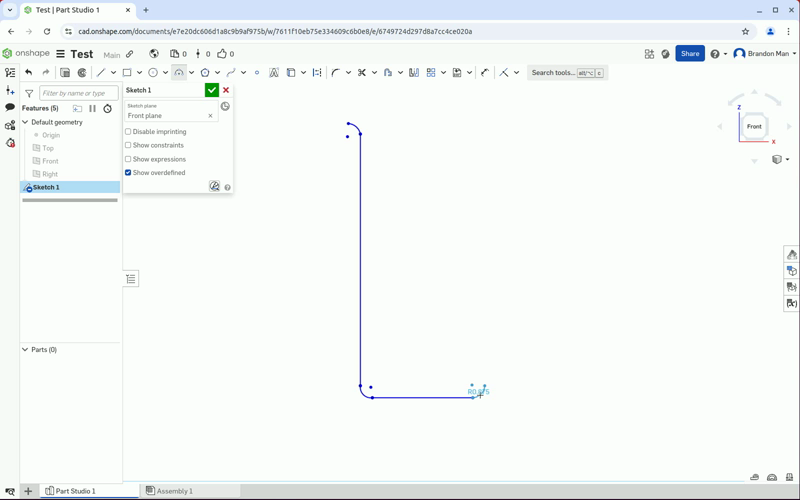
scroll(6)
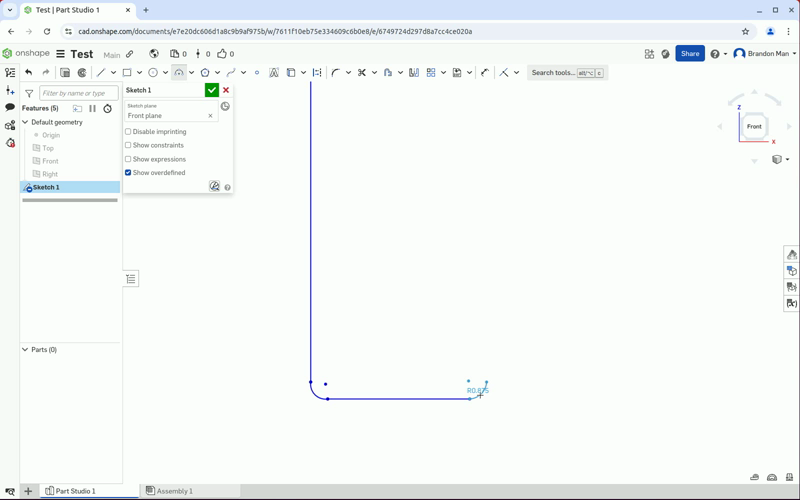
scroll(6)
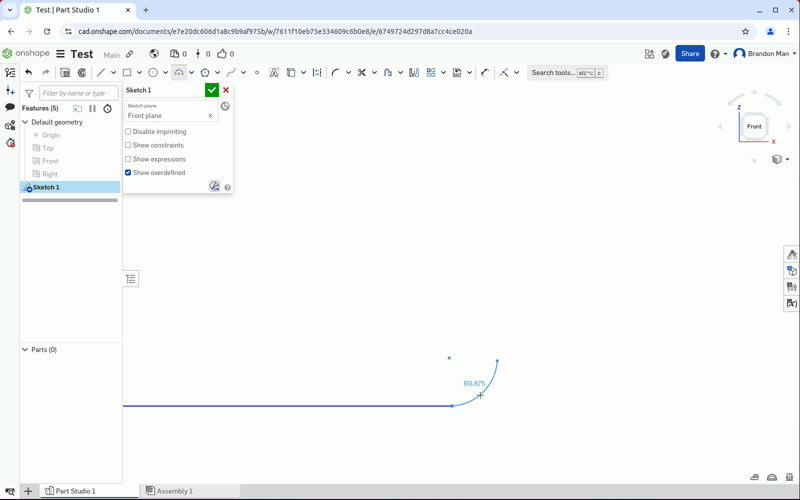
click(480, 394)
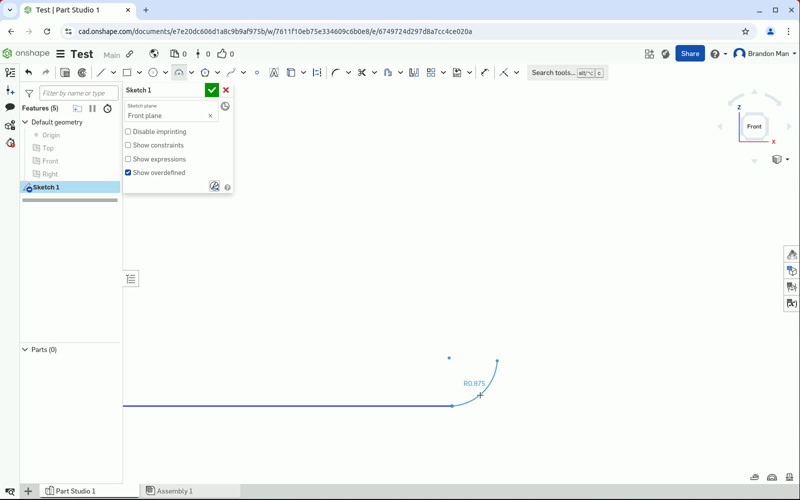
scroll(-6)
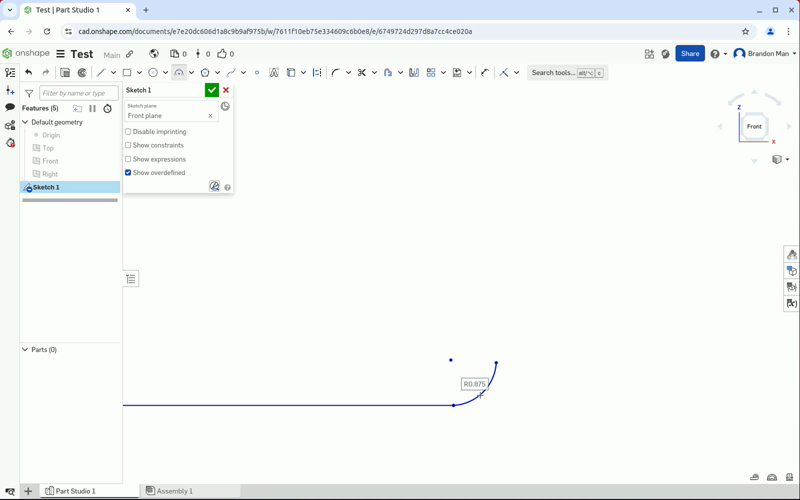
scroll(-6)
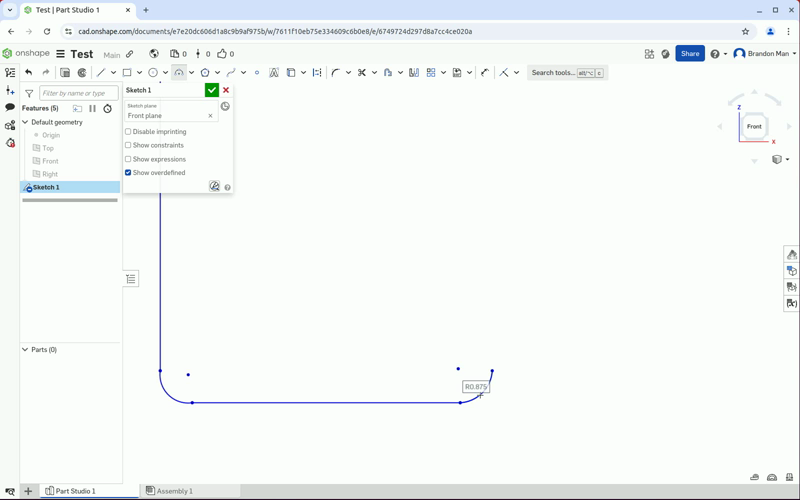
scroll(-6)
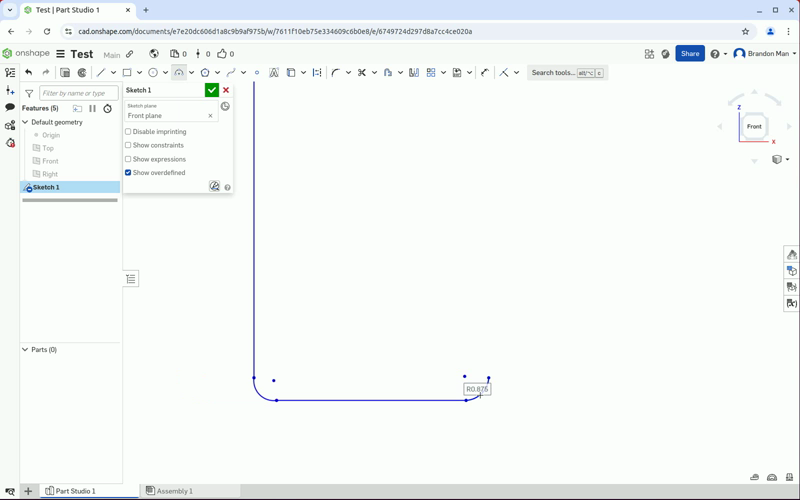
scroll(-6)
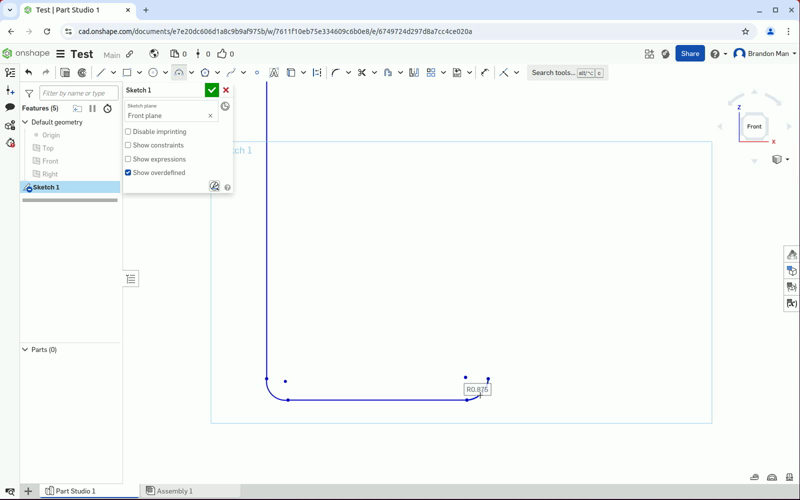
scroll(-6)
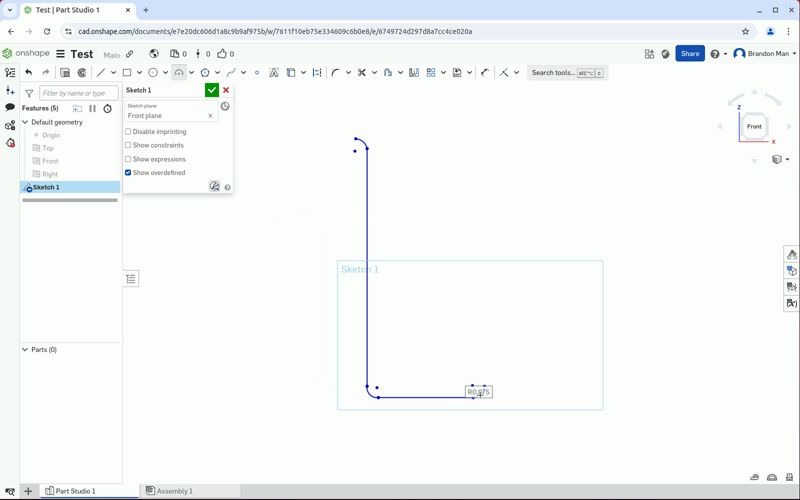
scroll(-6)
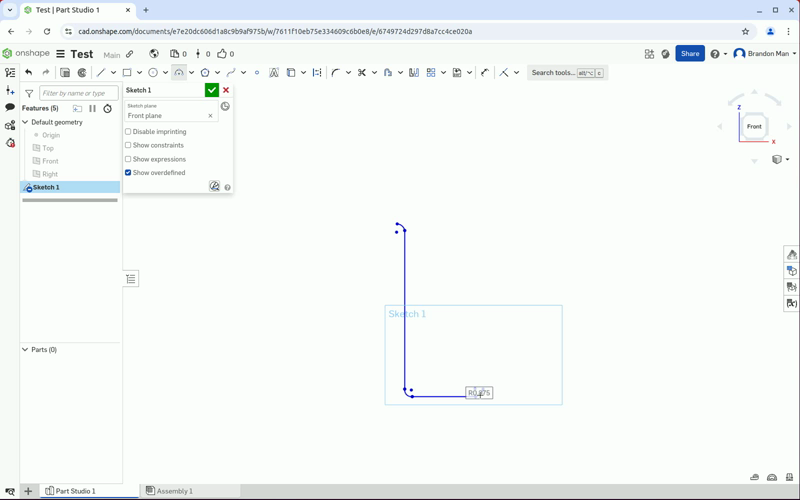
scroll(-6)
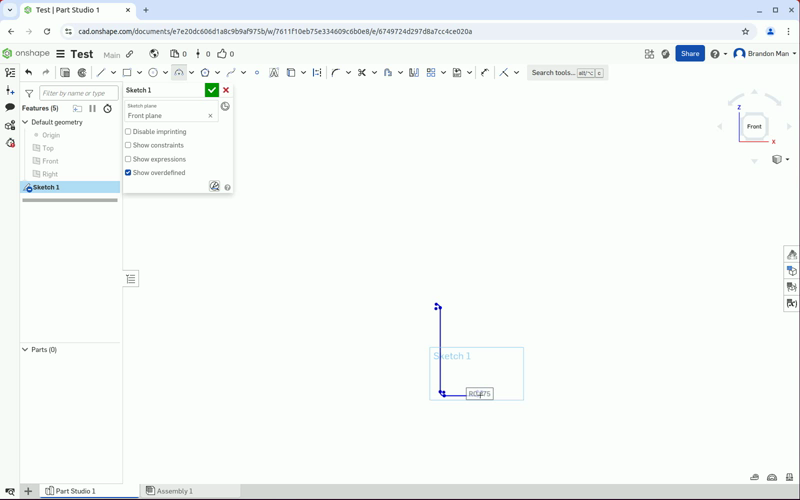
key_up(shift)
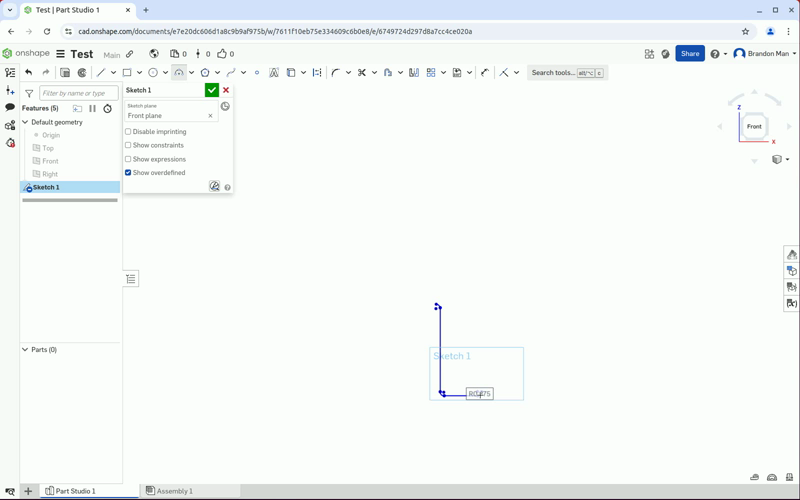
key(esc)
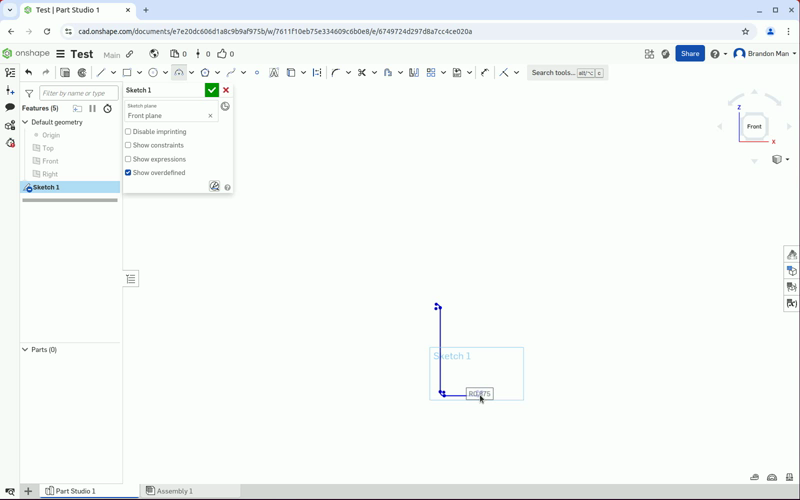
key(l)
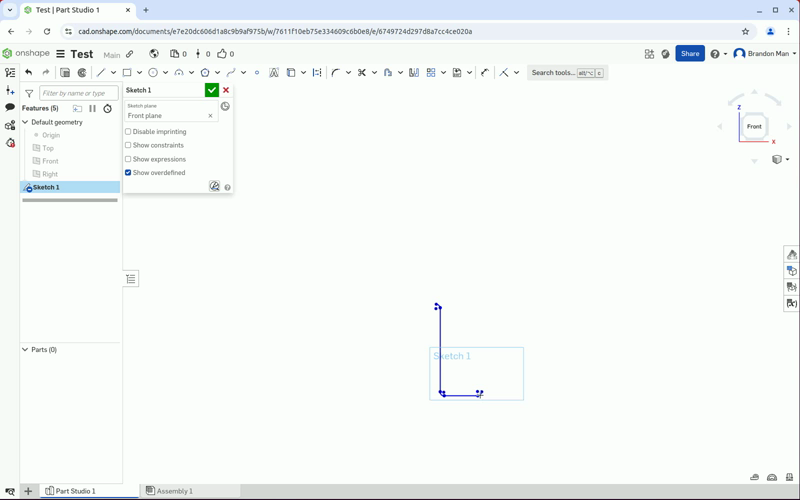
mouse_move(481, 391)
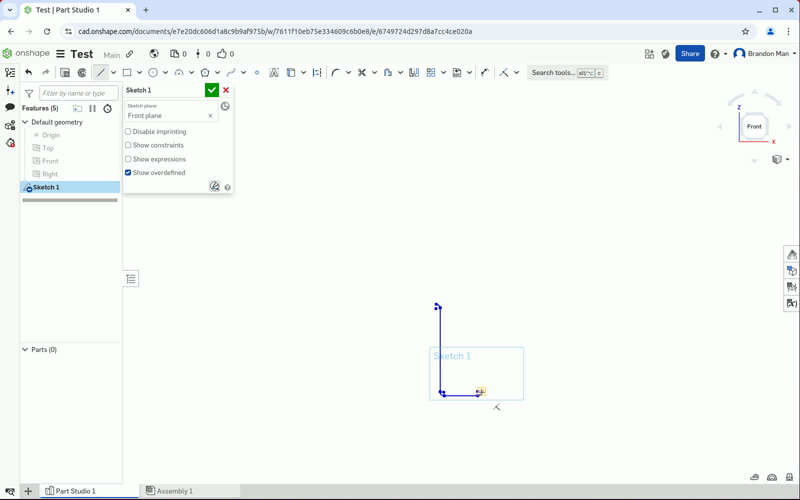
scroll(6)
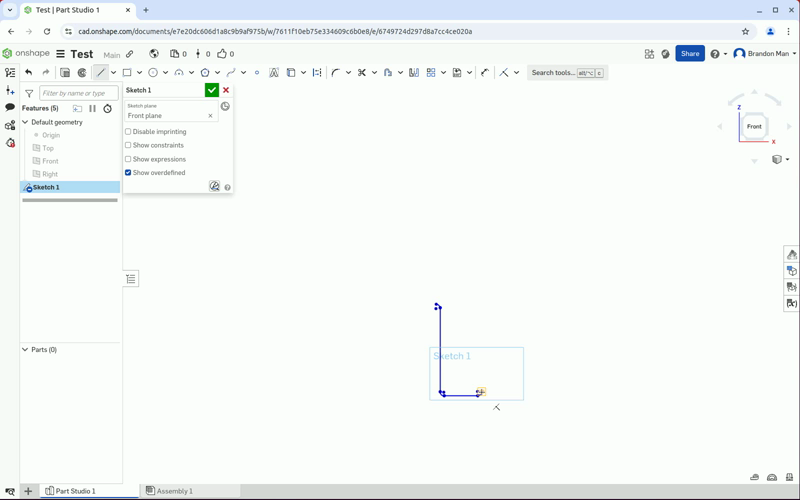
scroll(6)
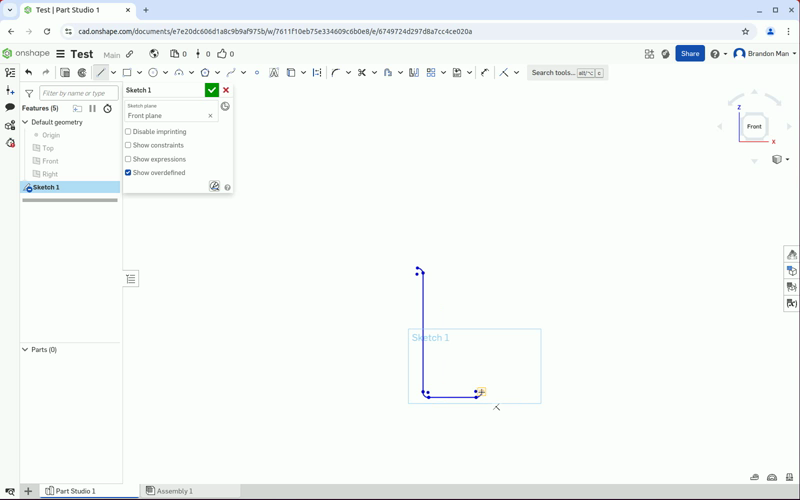
scroll(6)
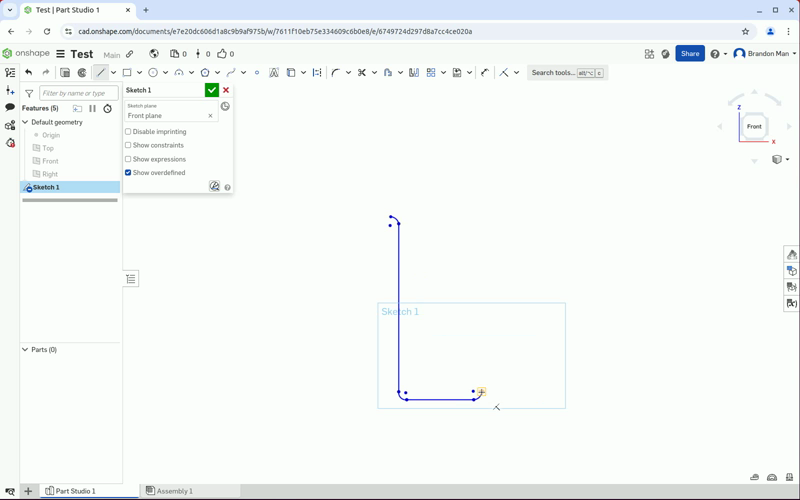
scroll(6)
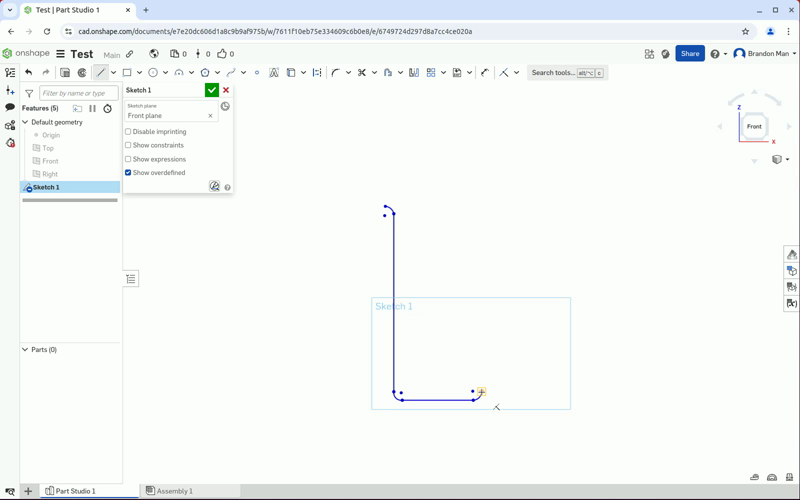
scroll(6)
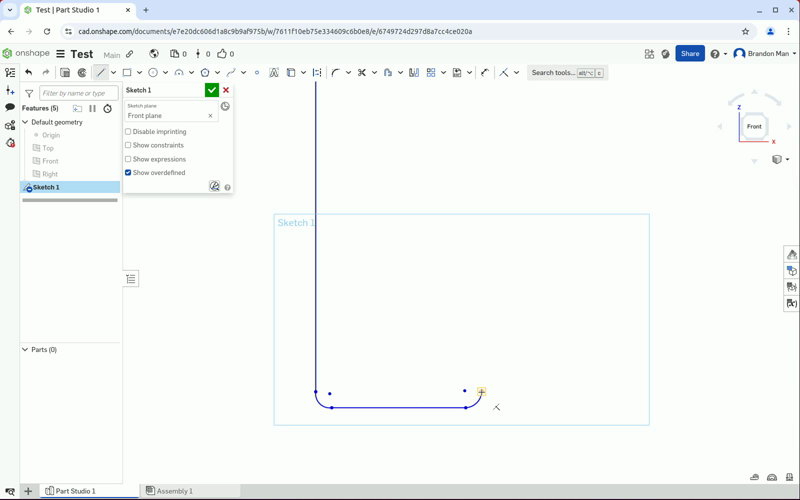
scroll(6)
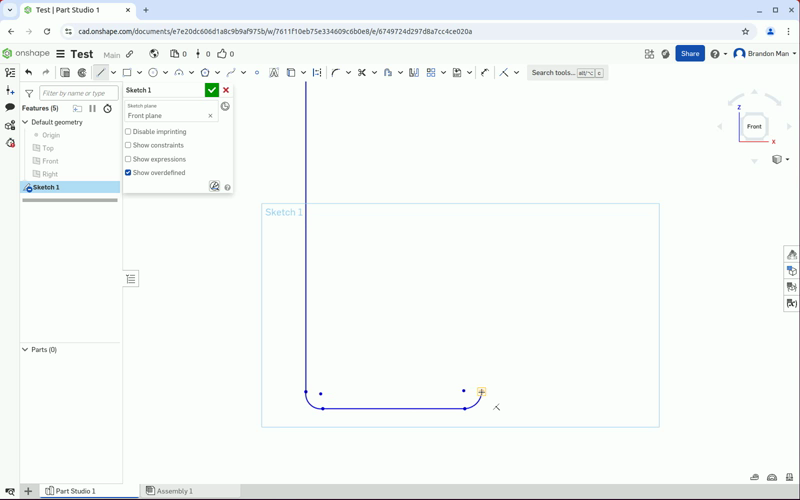
scroll(6)
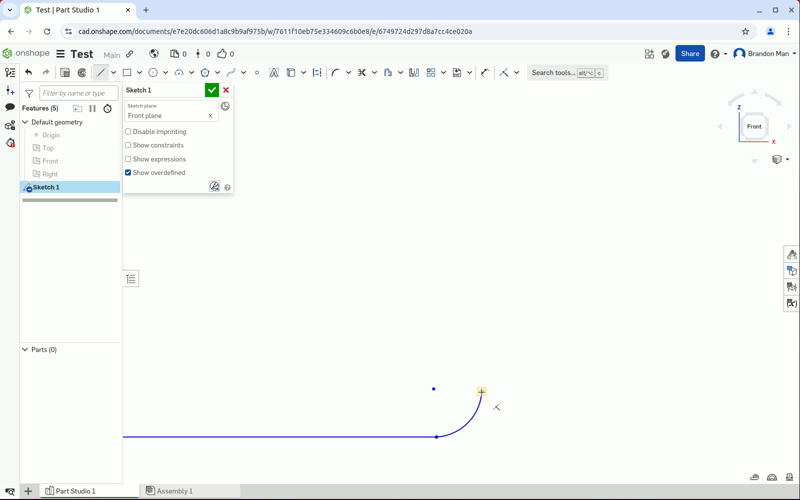
click(481, 391)
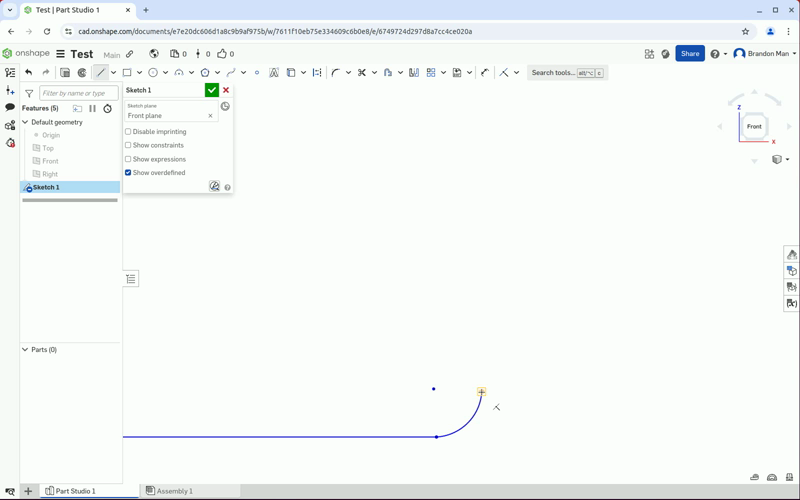
scroll(-6)
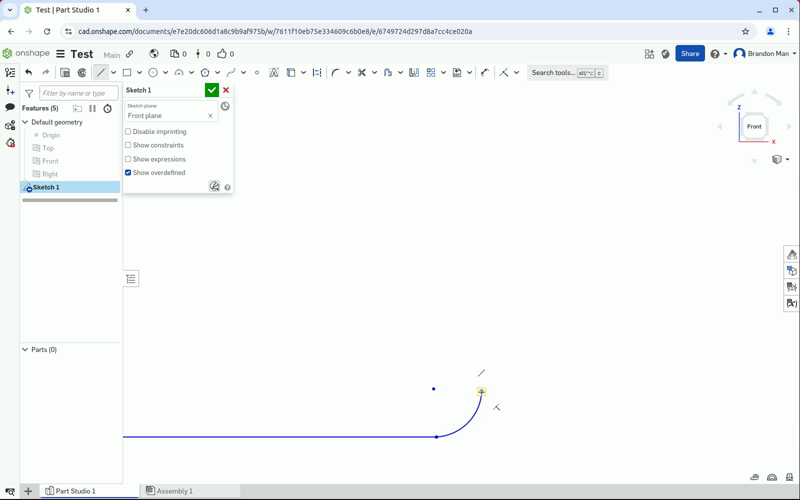
scroll(-6)
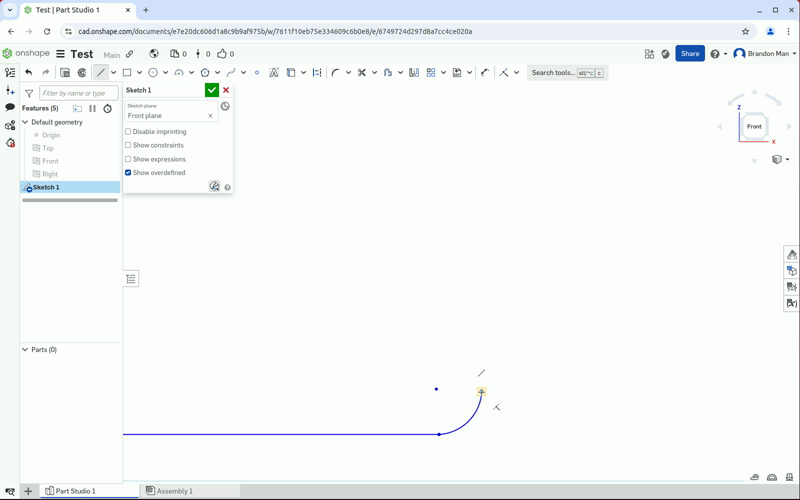
scroll(-6)
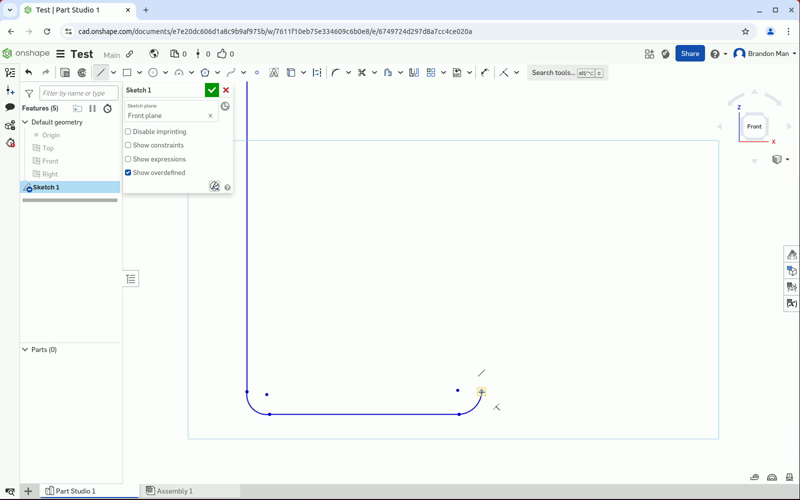
scroll(-6)
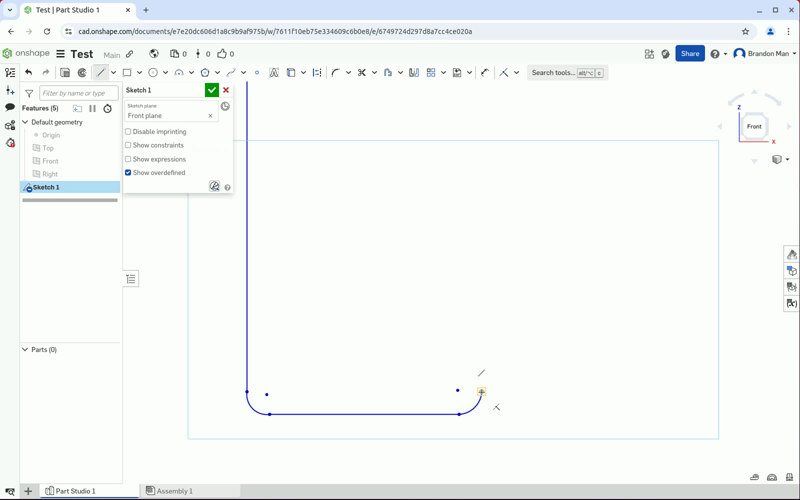
scroll(-6)
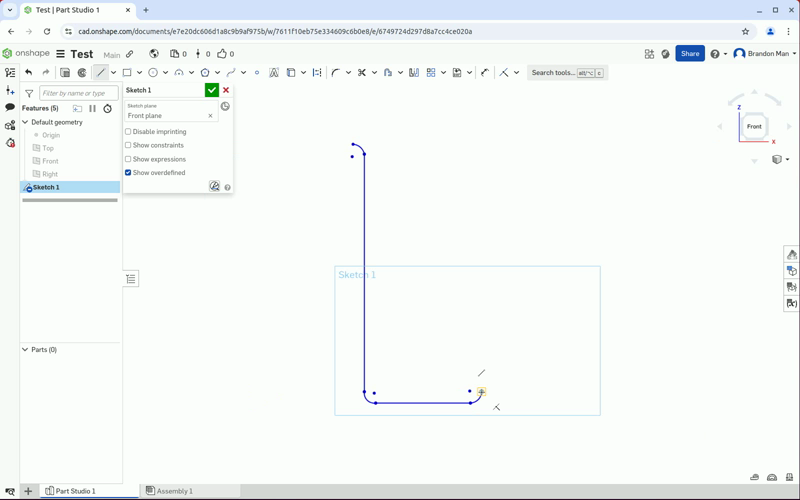
scroll(-6)
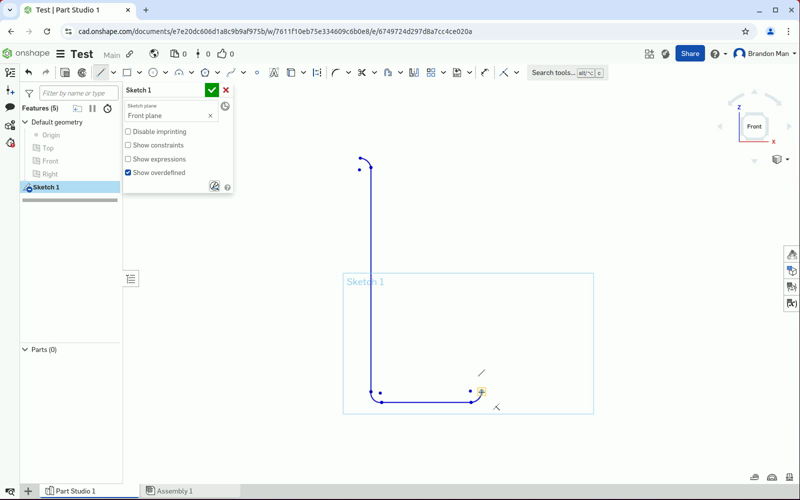
scroll(-6)
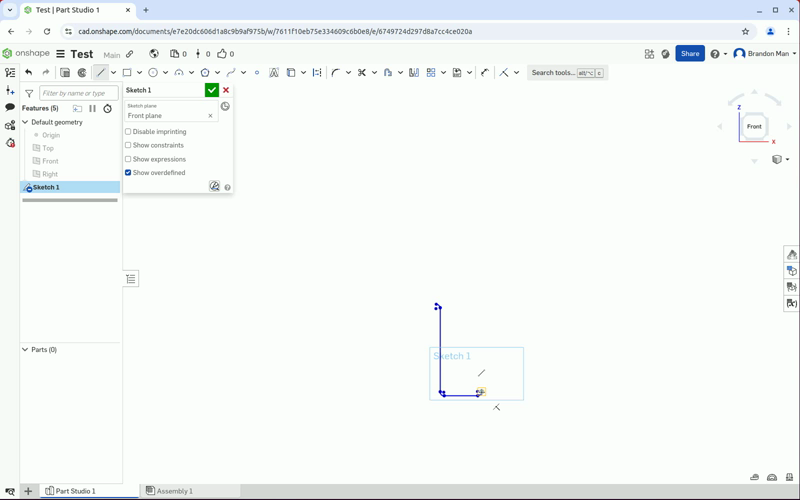
key_down(shift)
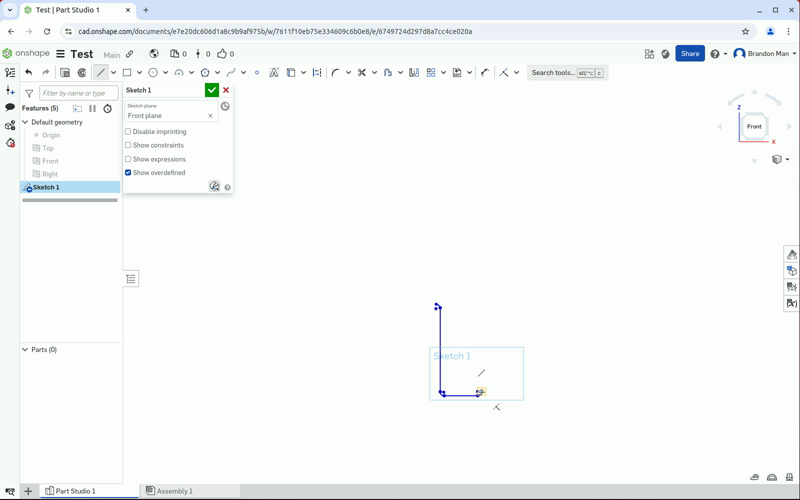
mouse_move(481, 307)
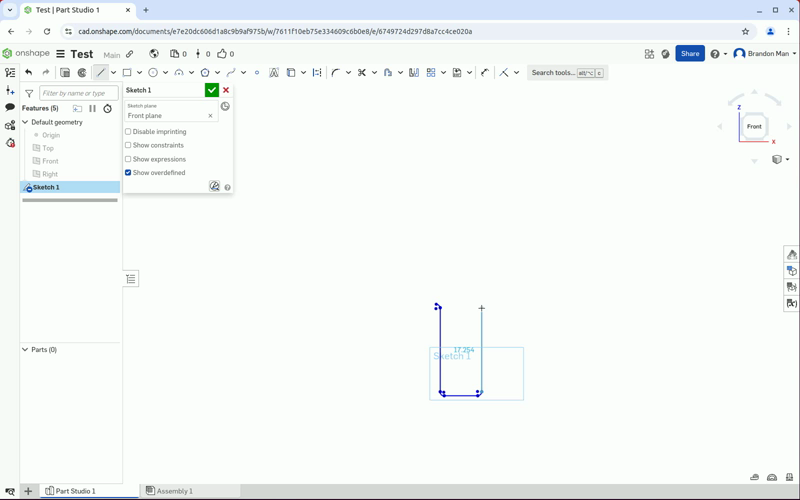
click(481, 307)
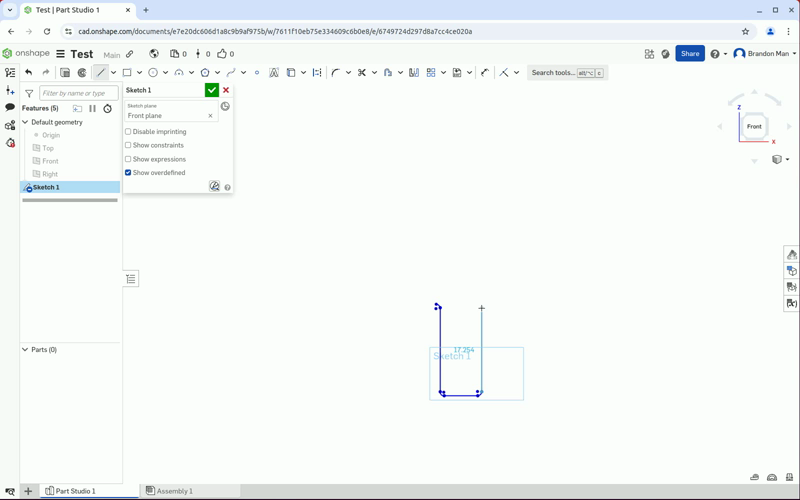
key_up(shift)
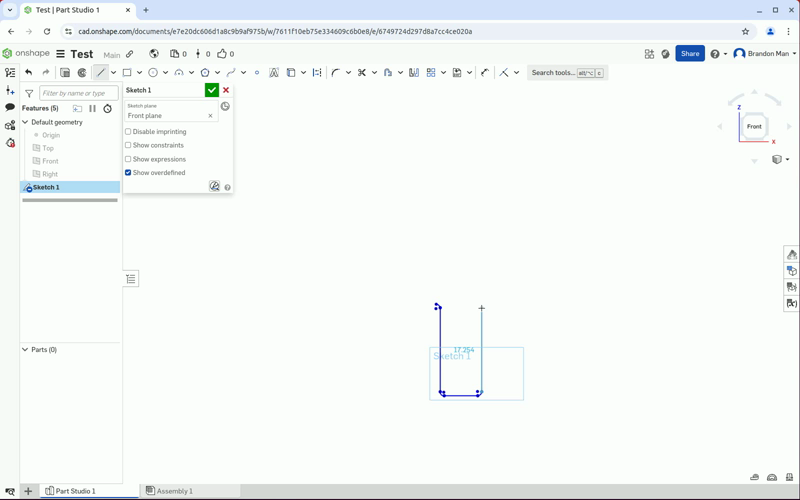
key(esc)
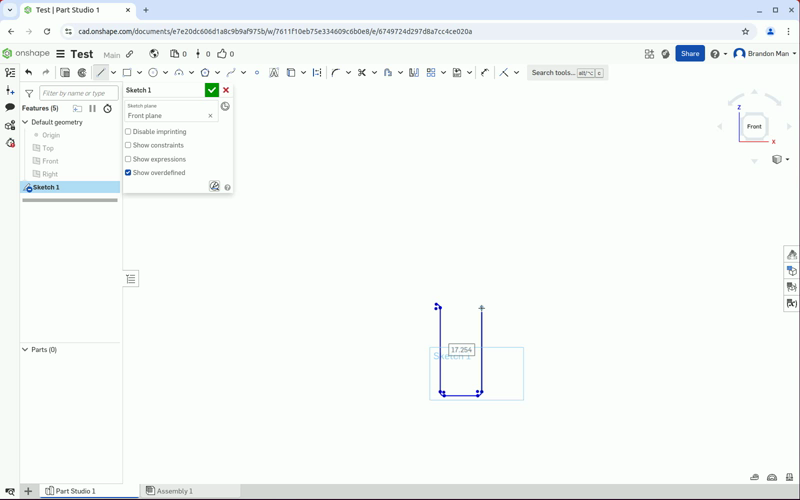
key(a)
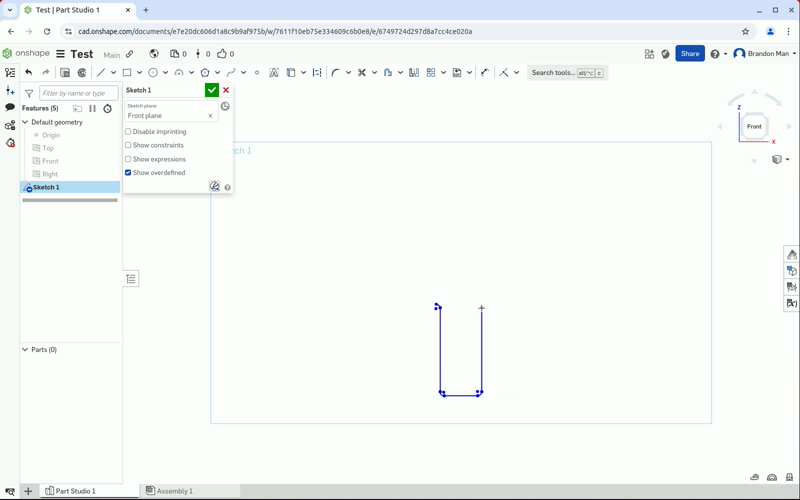
mouse_move(481, 307)
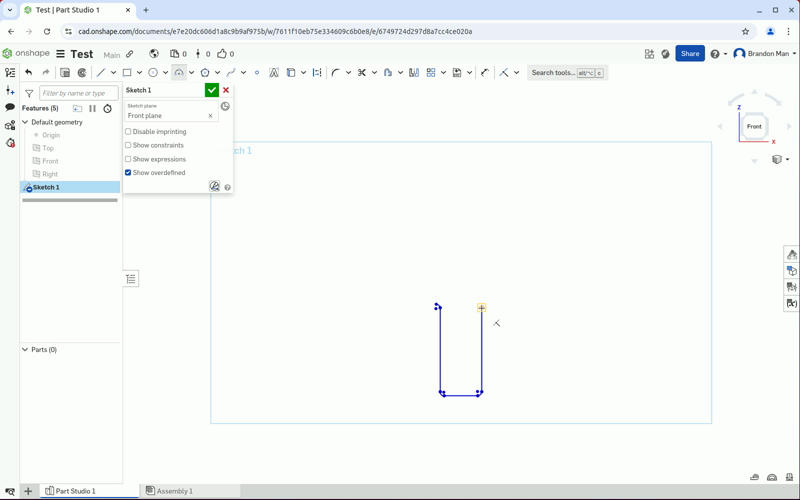
click(481, 307)
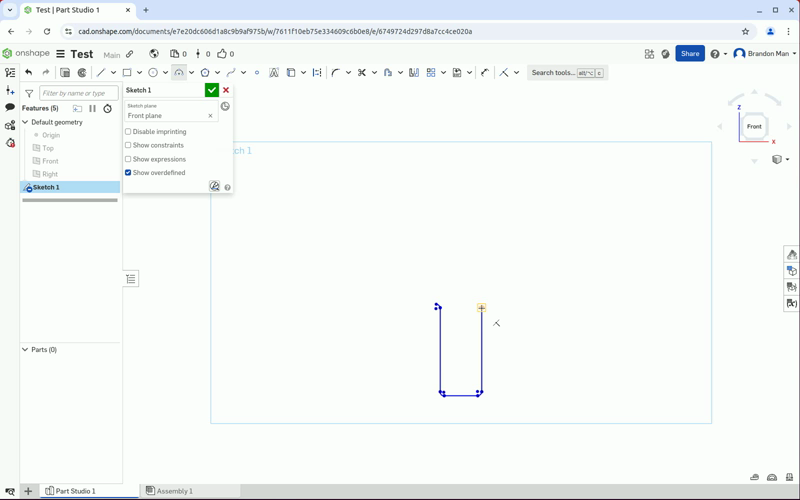
key_down(shift)
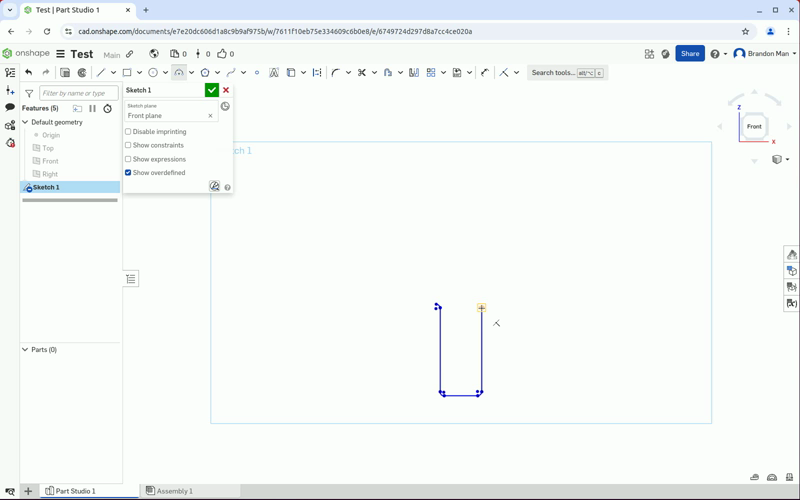
mouse_move(484, 304)
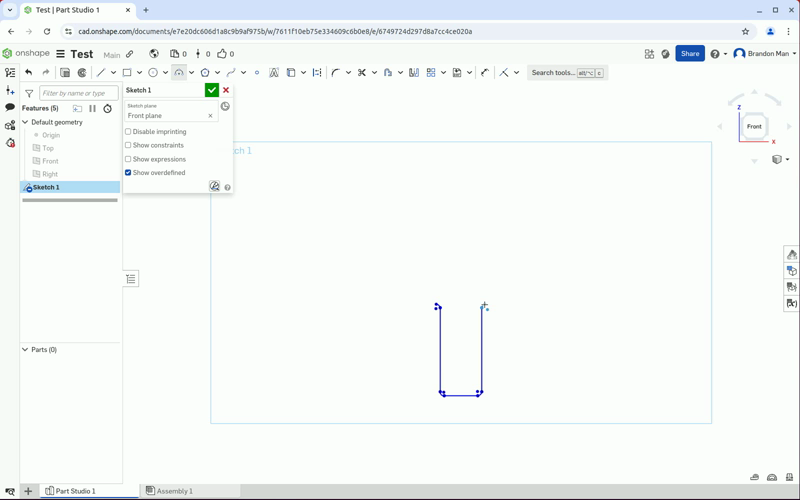
scroll(6)
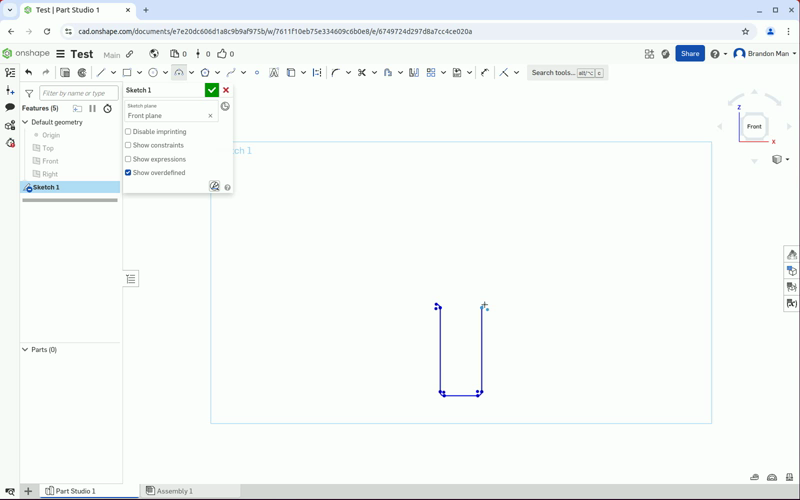
scroll(6)
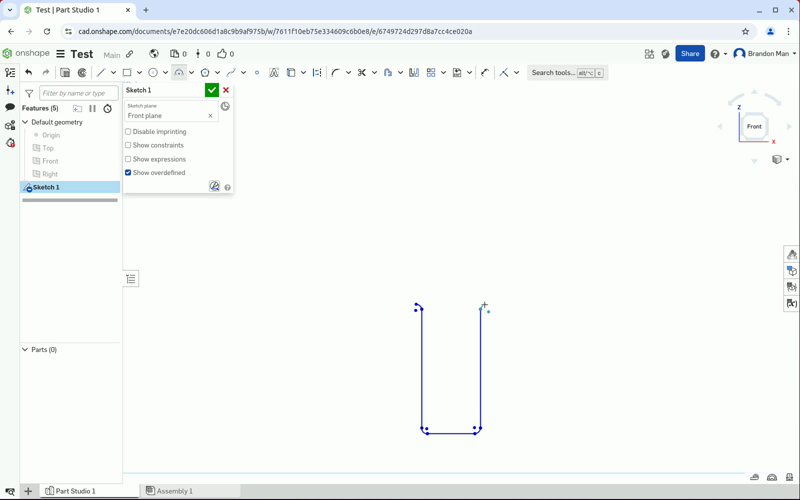
scroll(6)
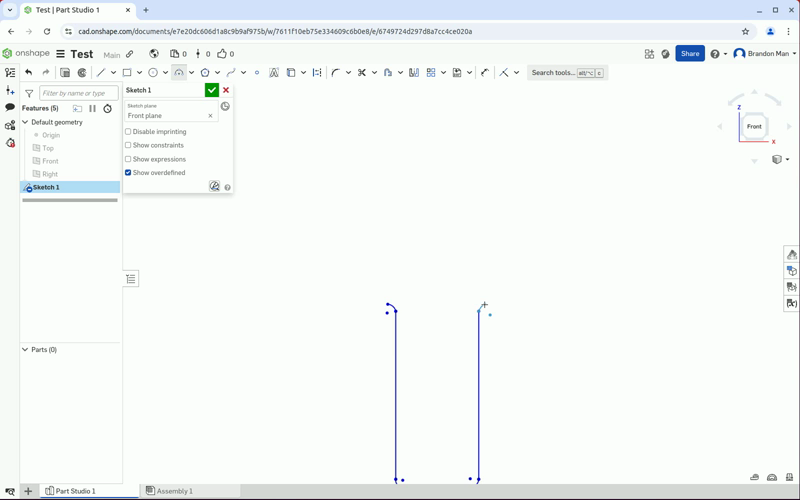
scroll(6)
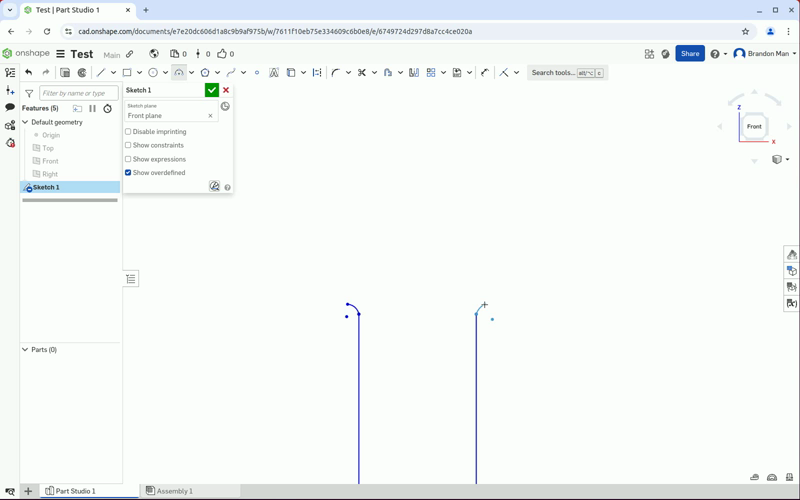
scroll(6)
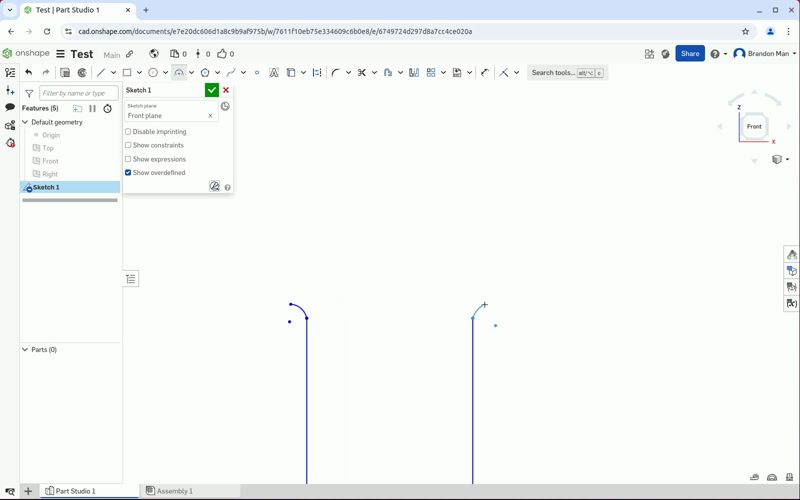
scroll(6)
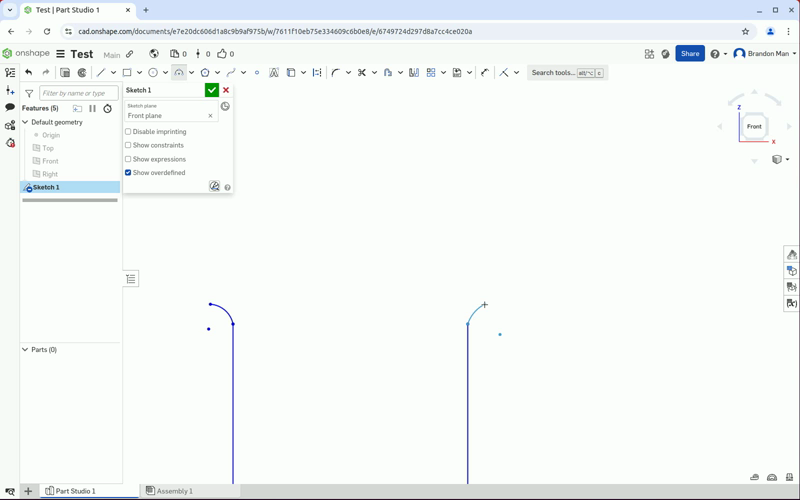
scroll(6)
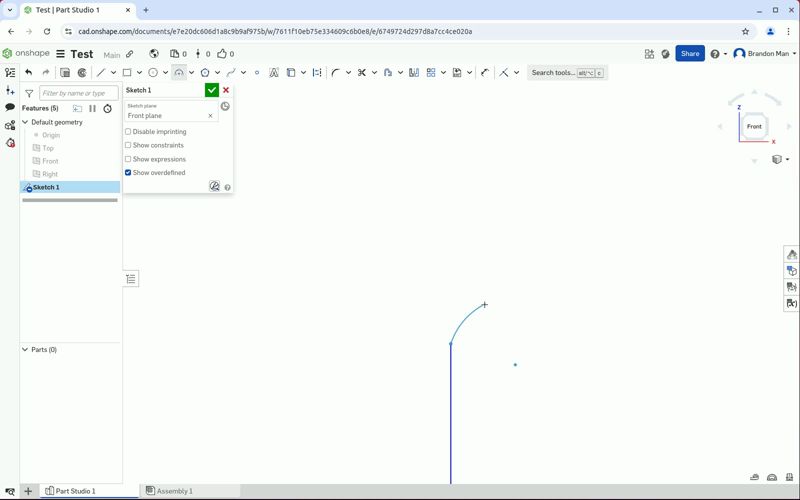
click(484, 304)
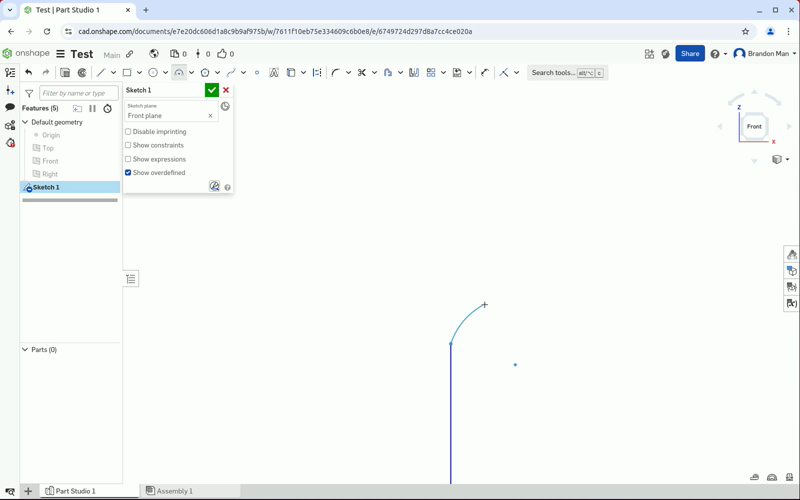
scroll(-6)
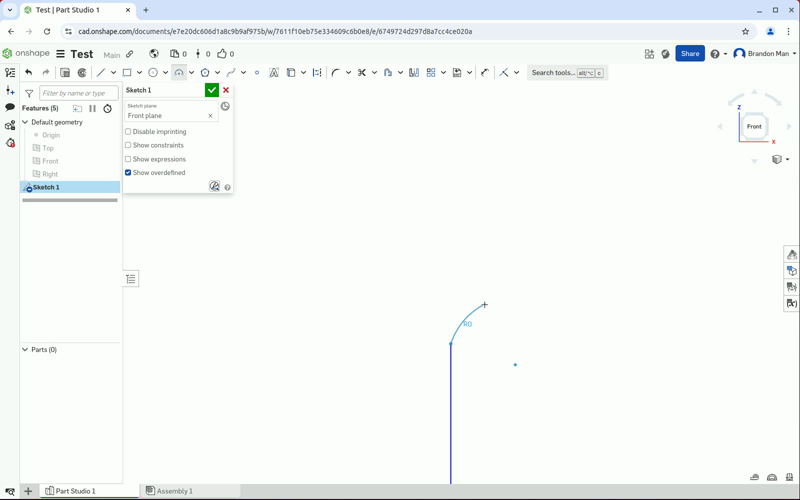
scroll(-6)
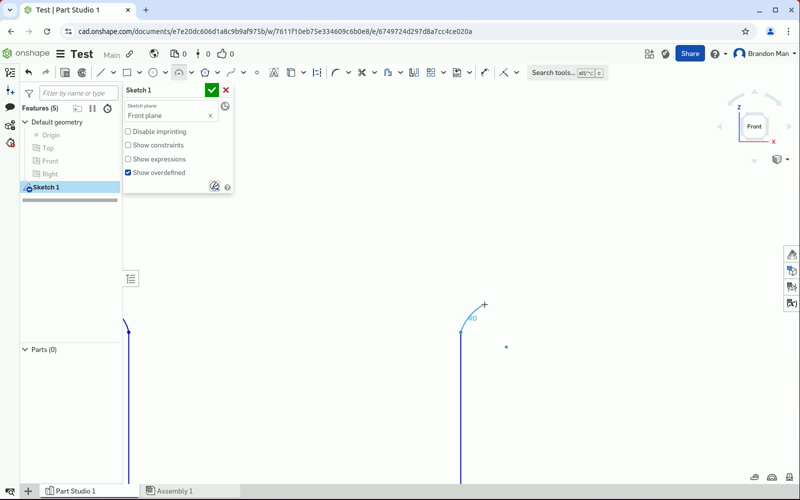
scroll(-6)
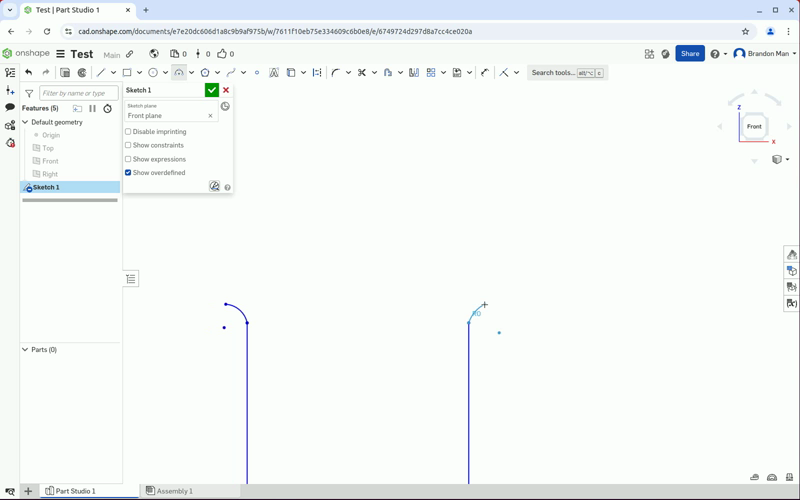
scroll(-6)
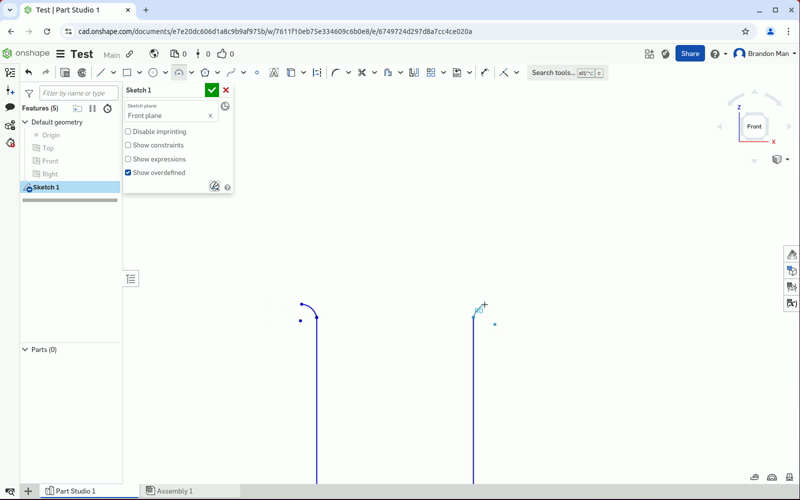
scroll(-6)
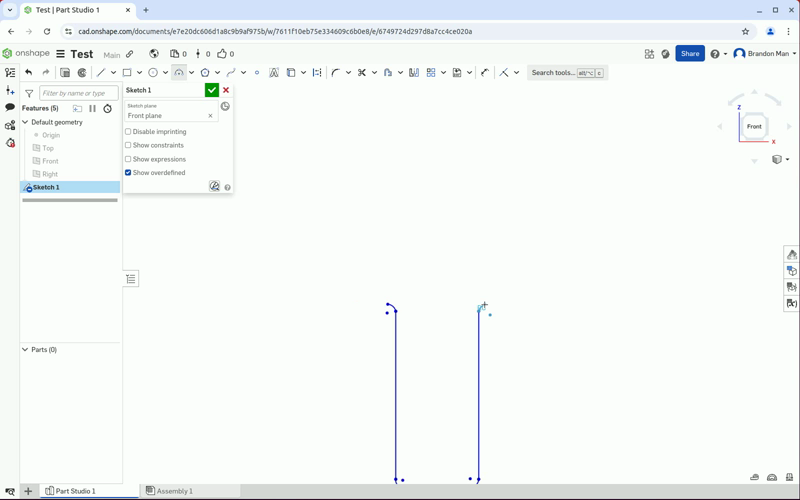
scroll(-6)
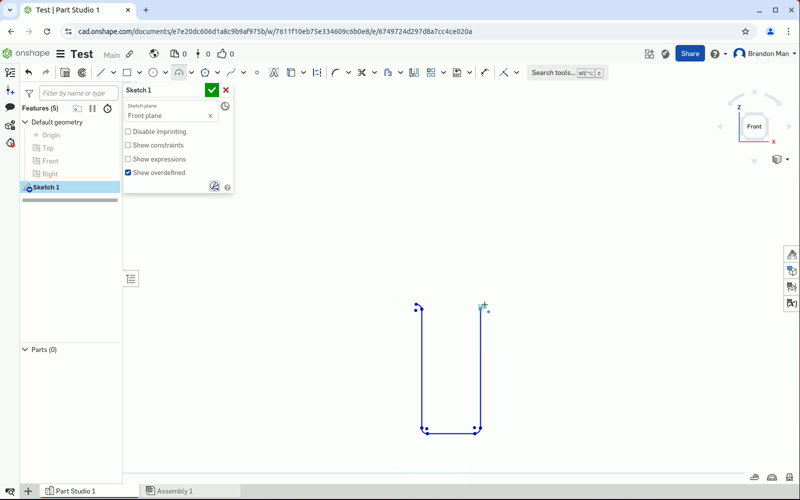
scroll(-6)
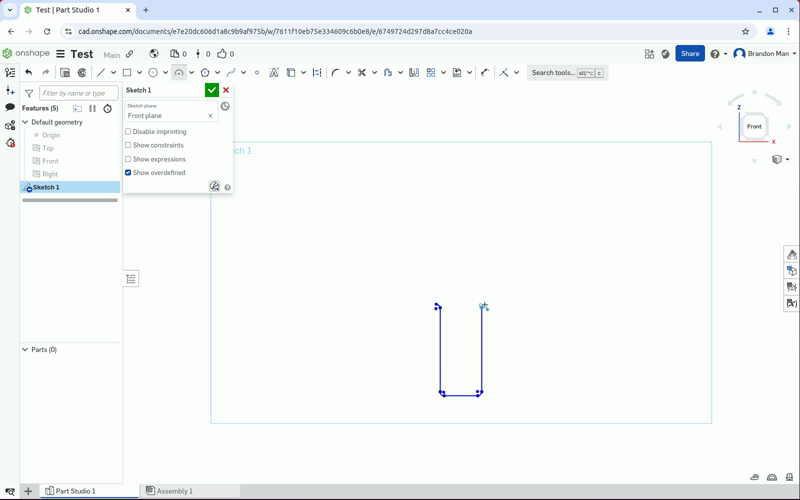
mouse_move(482, 305)
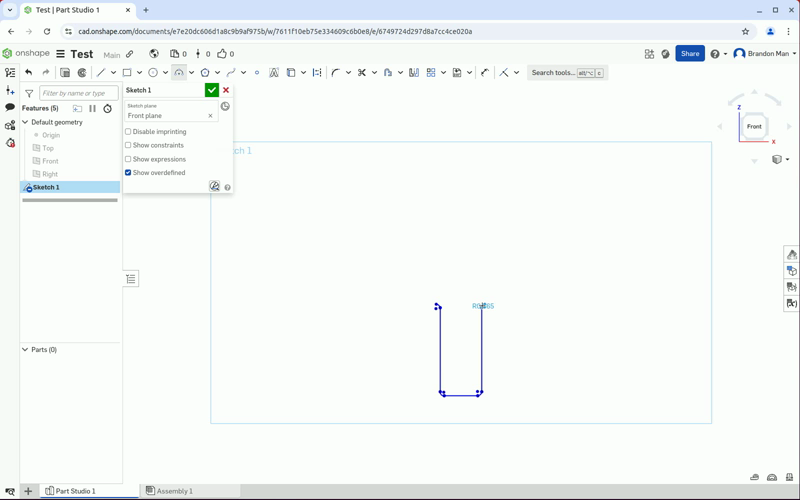
scroll(6)
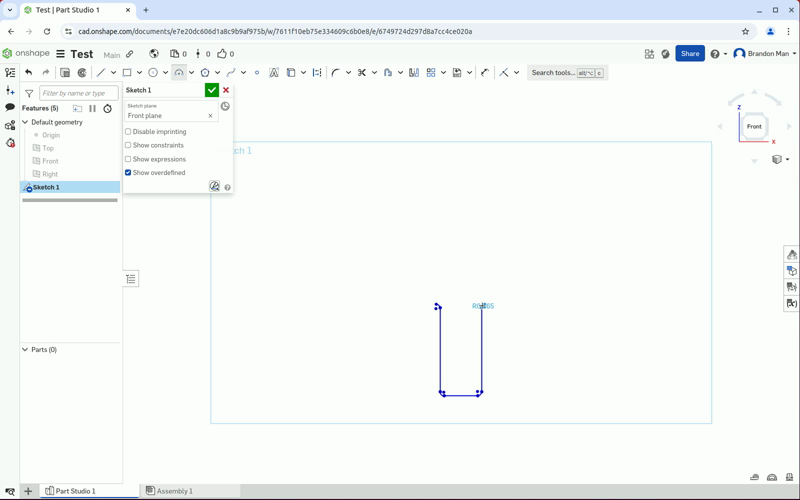
scroll(6)
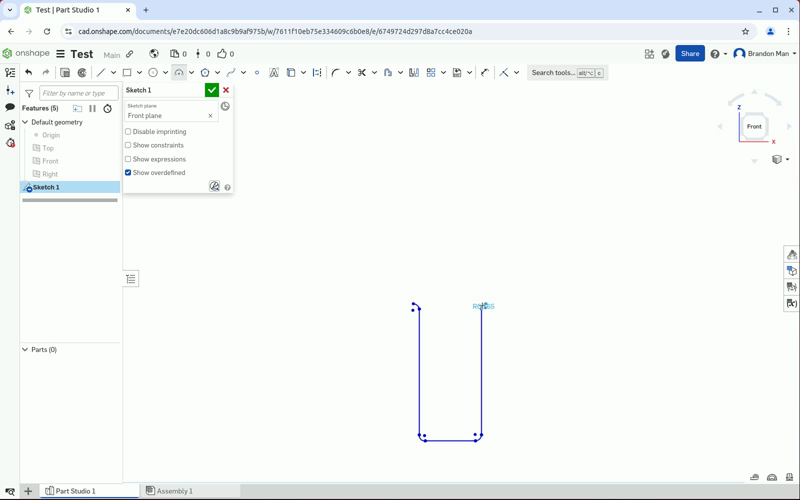
scroll(6)
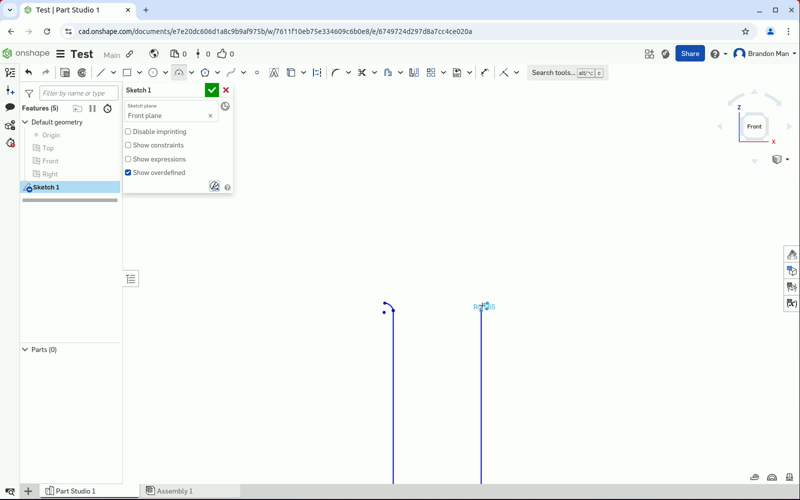
scroll(6)
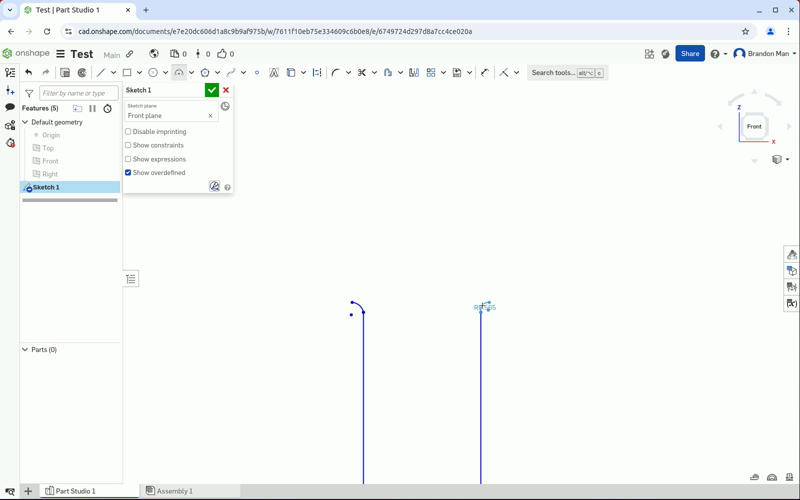
scroll(6)
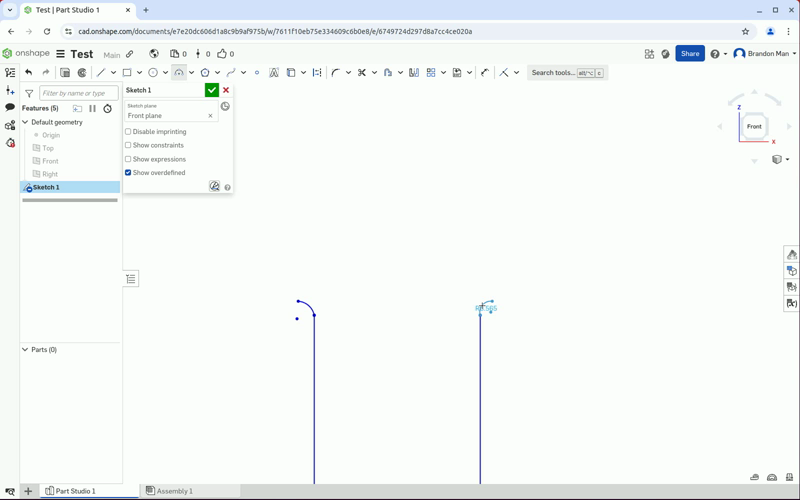
scroll(6)
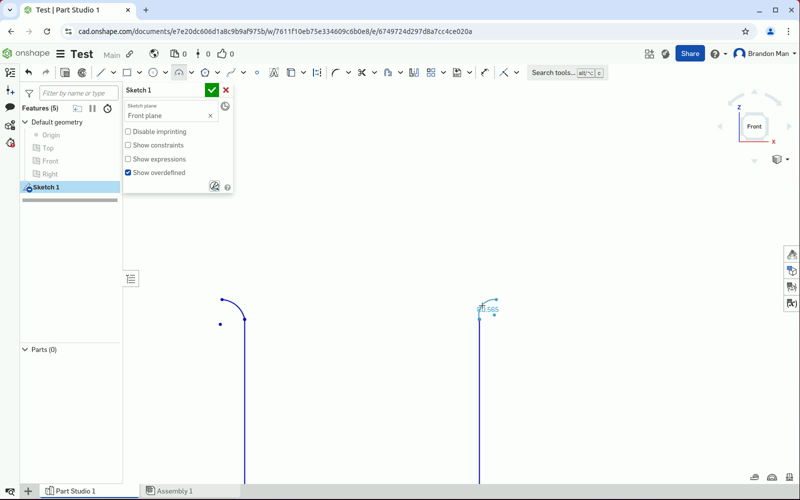
scroll(6)
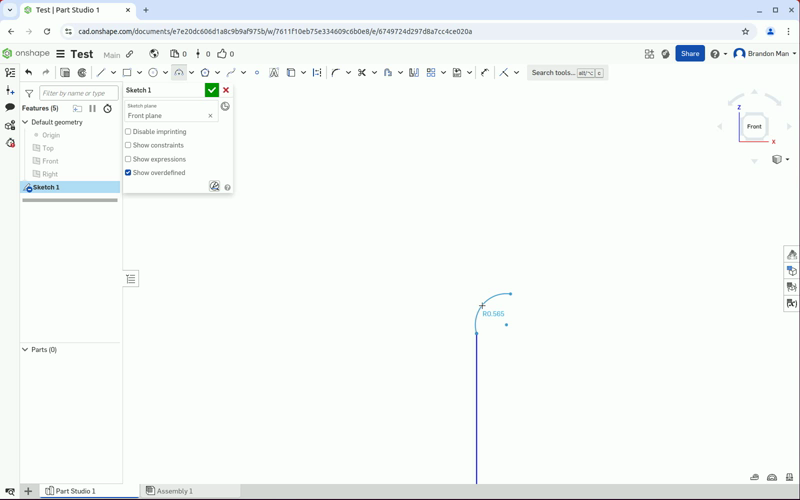
click(482, 305)
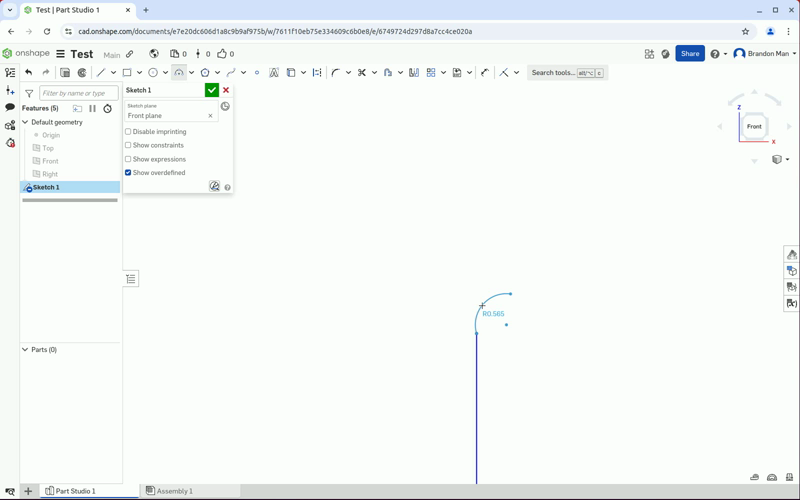
scroll(-6)
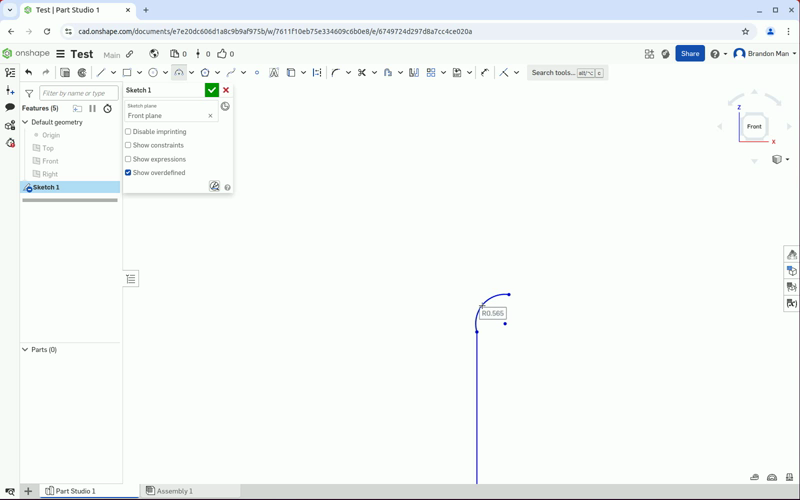
scroll(-6)
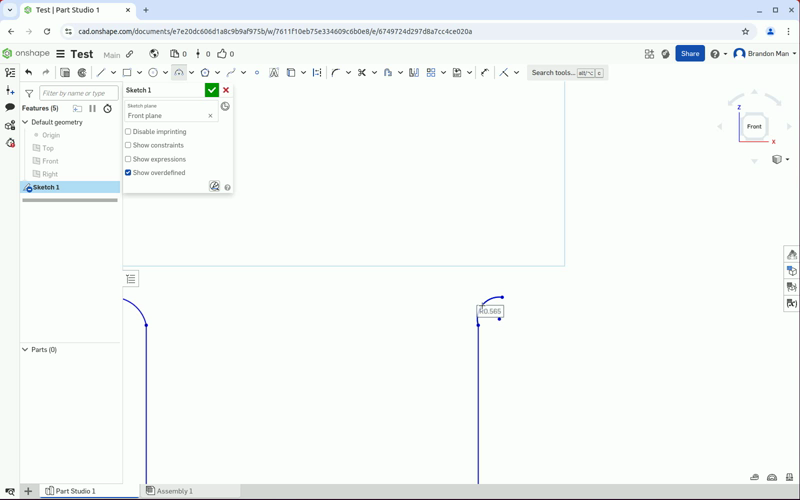
scroll(-6)
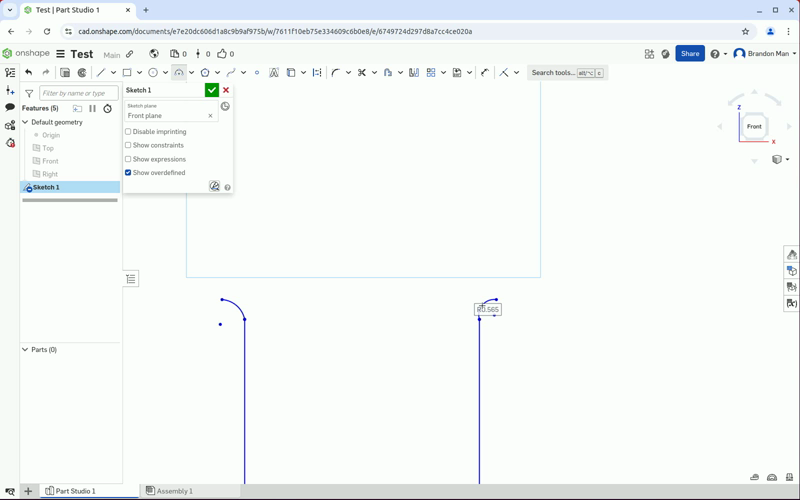
scroll(-6)
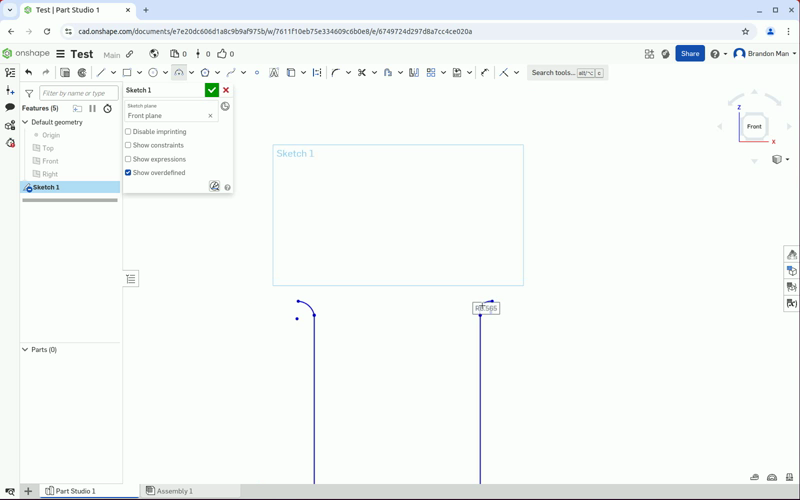
scroll(-6)
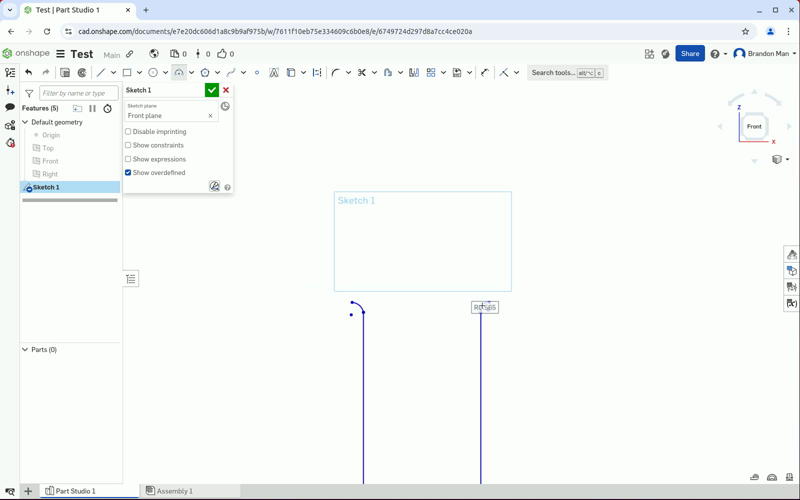
scroll(-6)
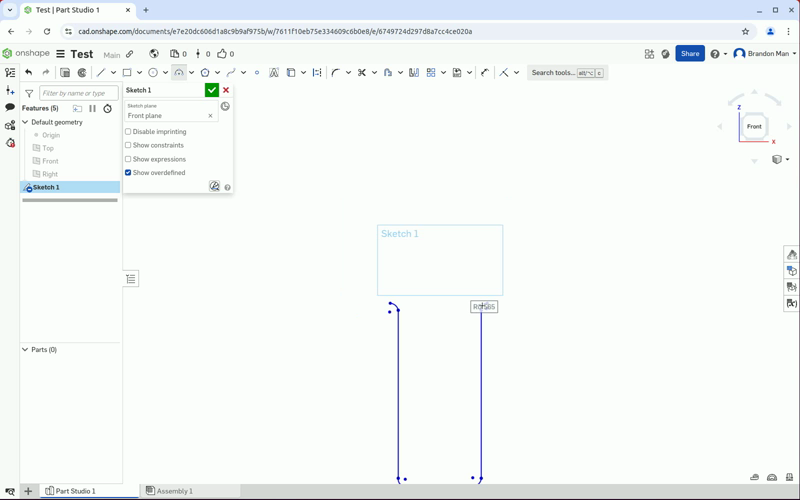
scroll(-6)
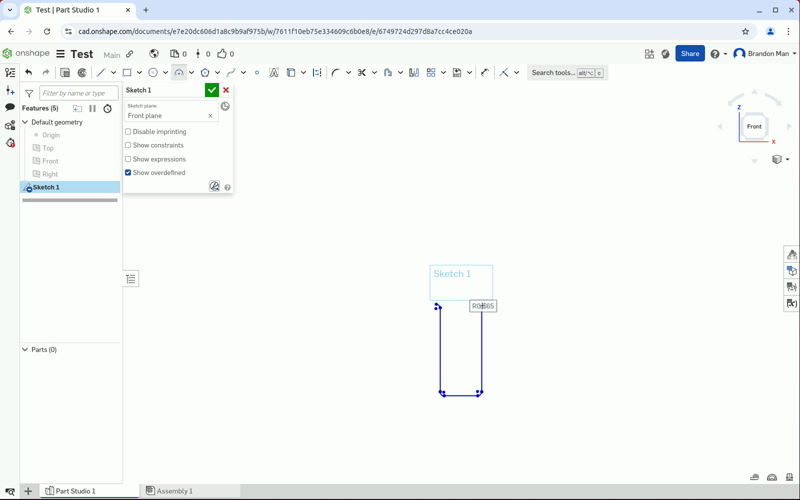
key_up(shift)
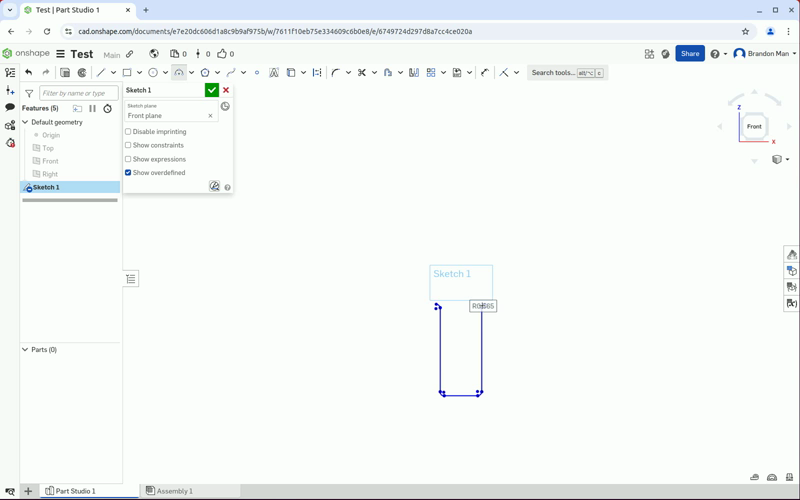
key(esc)
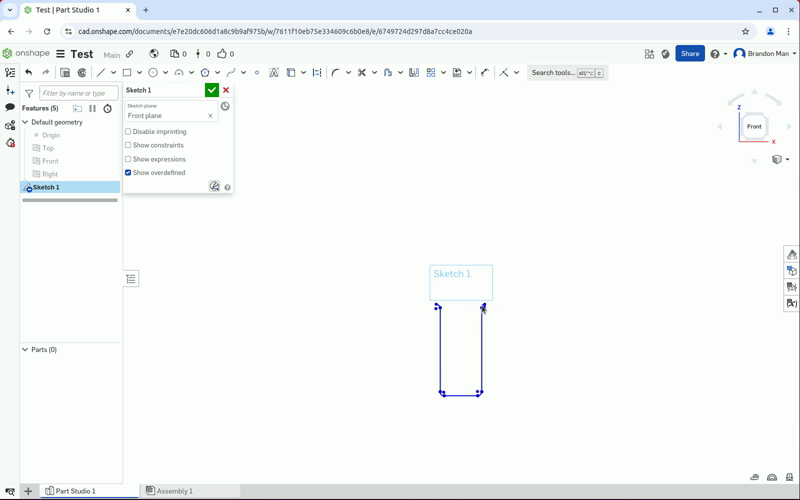
key(l)
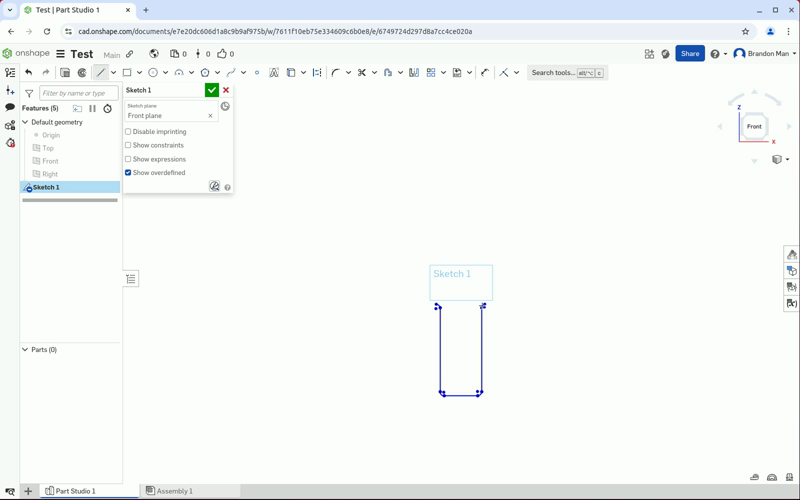
mouse_move(484, 304)
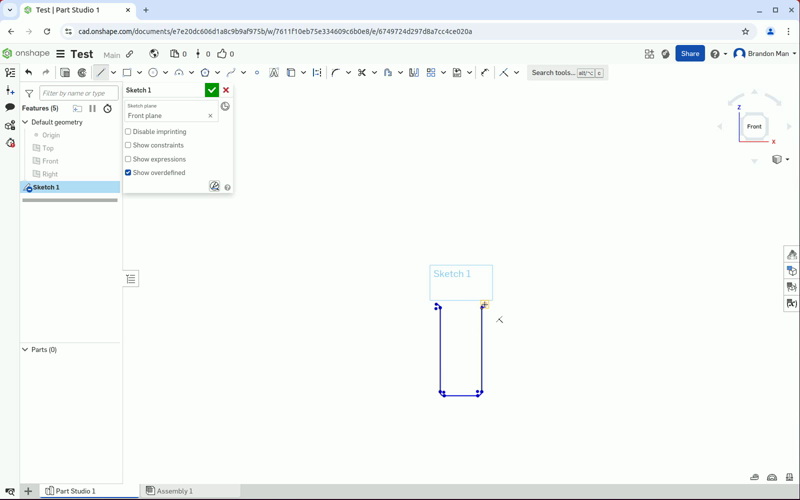
scroll(6)
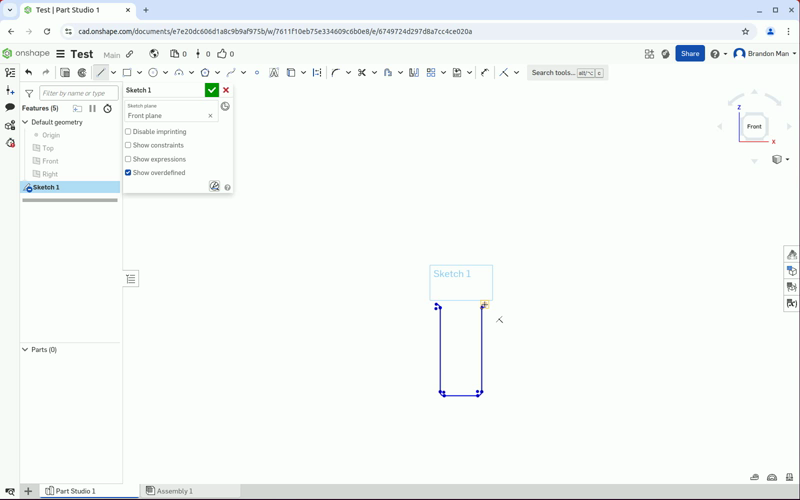
scroll(6)
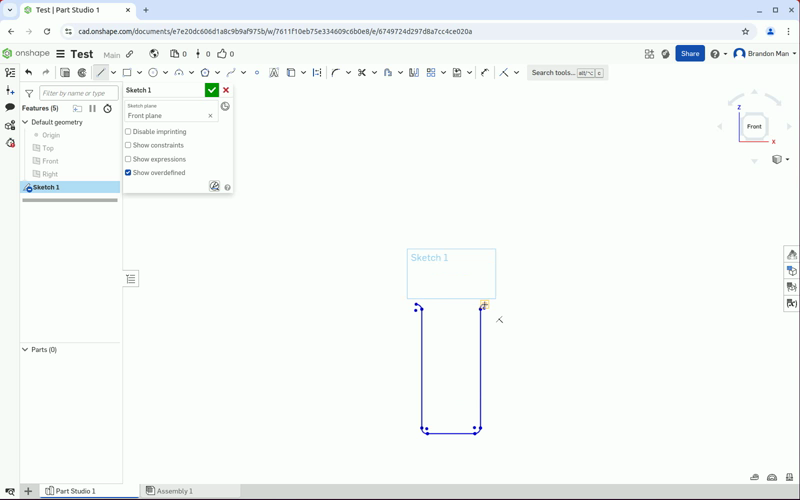
scroll(6)
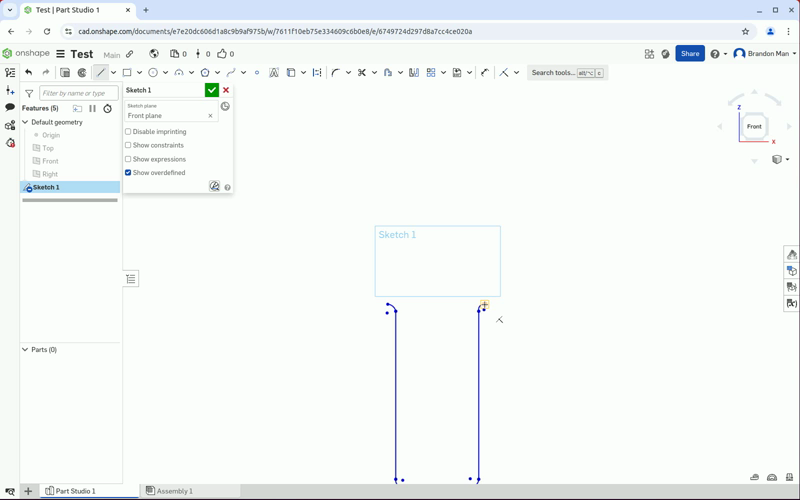
scroll(6)
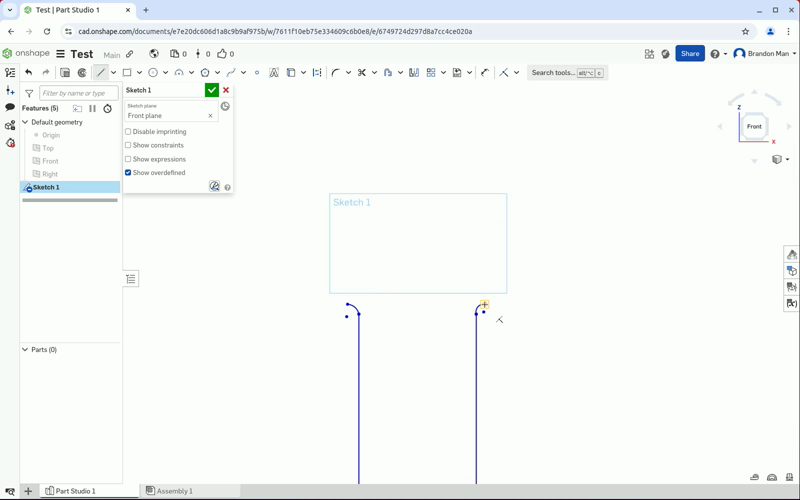
scroll(6)
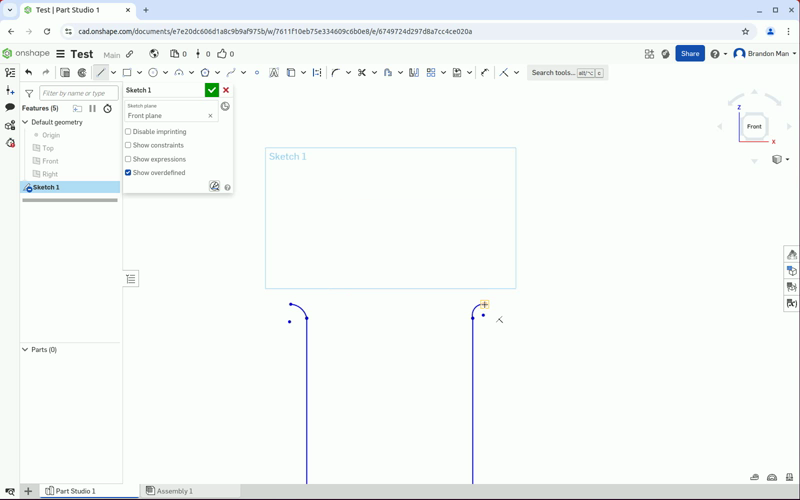
scroll(6)
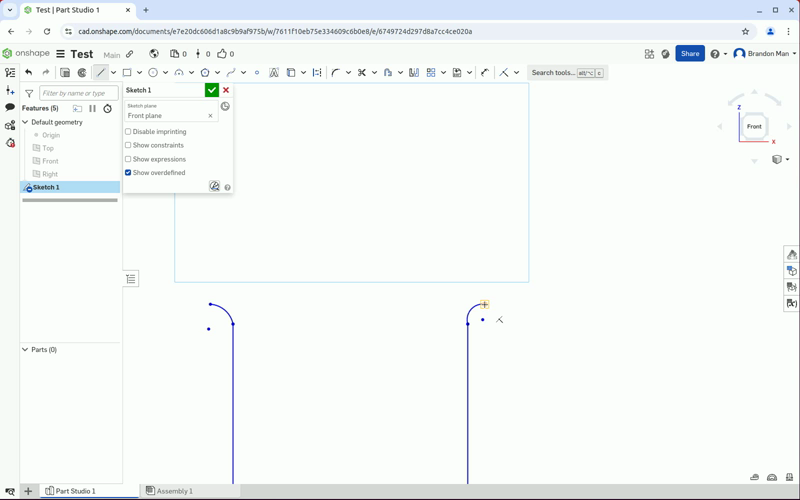
scroll(6)
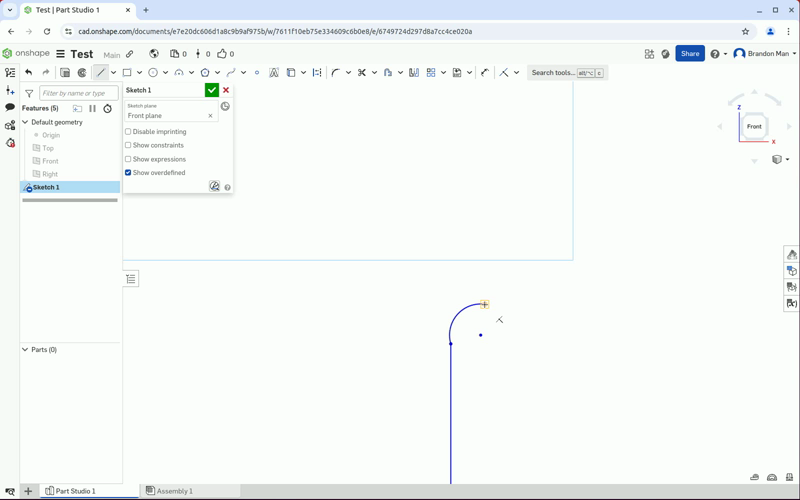
click(484, 304)
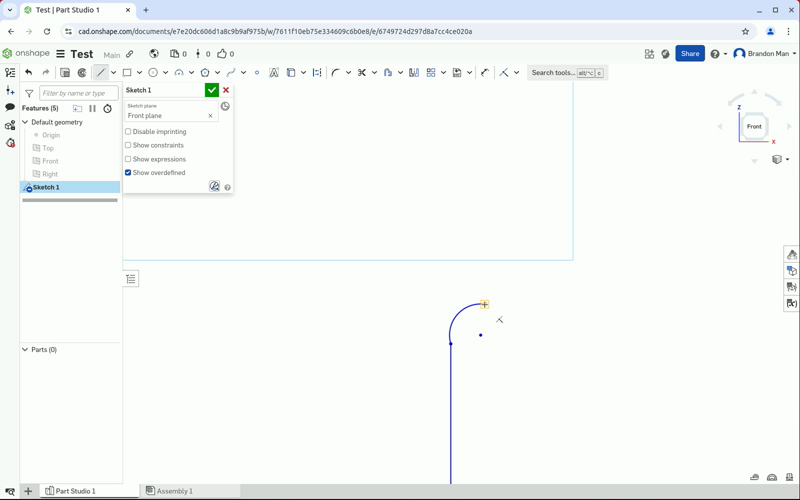
scroll(-6)
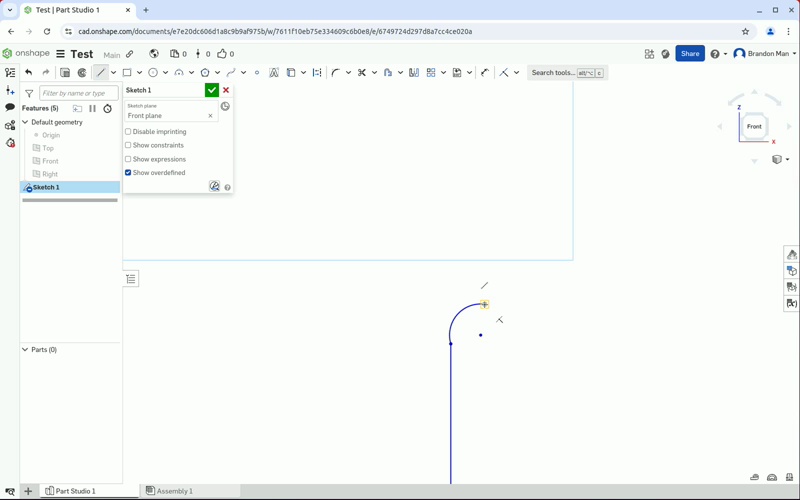
scroll(-6)
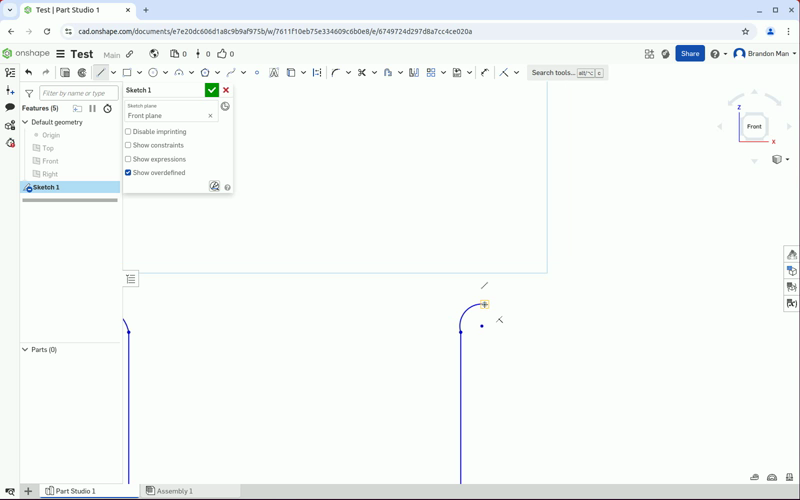
scroll(-6)
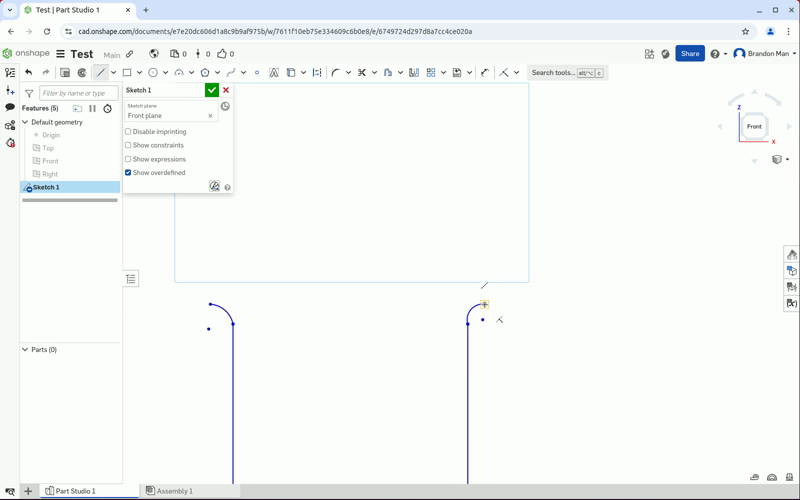
scroll(-6)
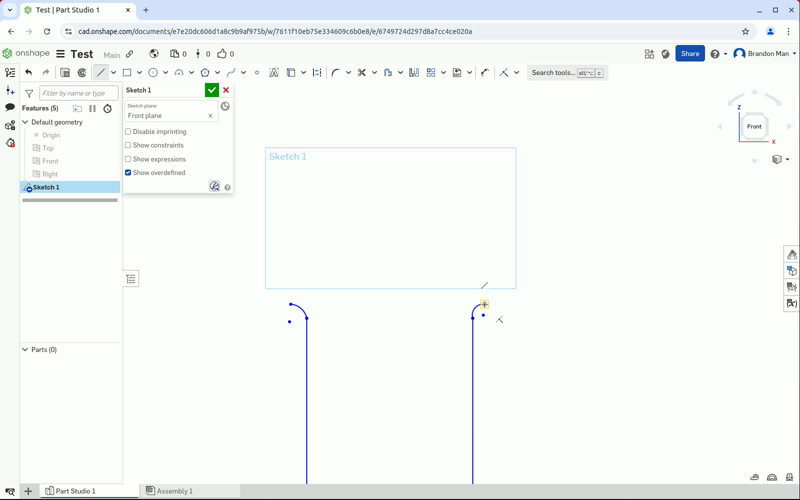
scroll(-6)
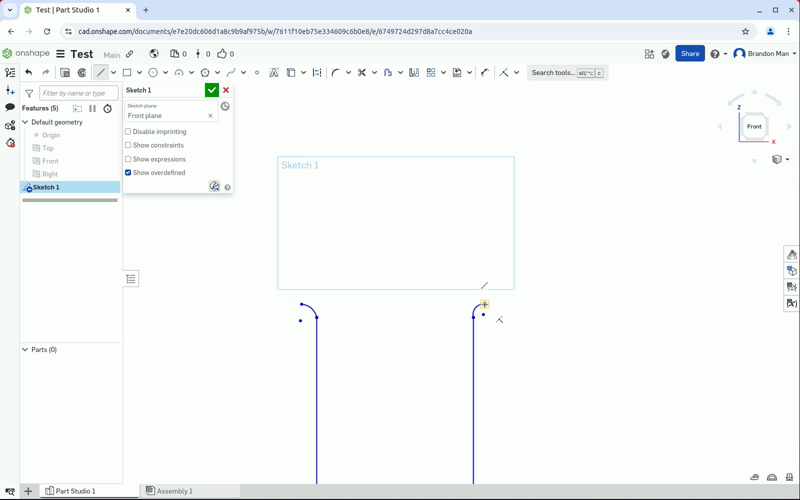
scroll(-6)
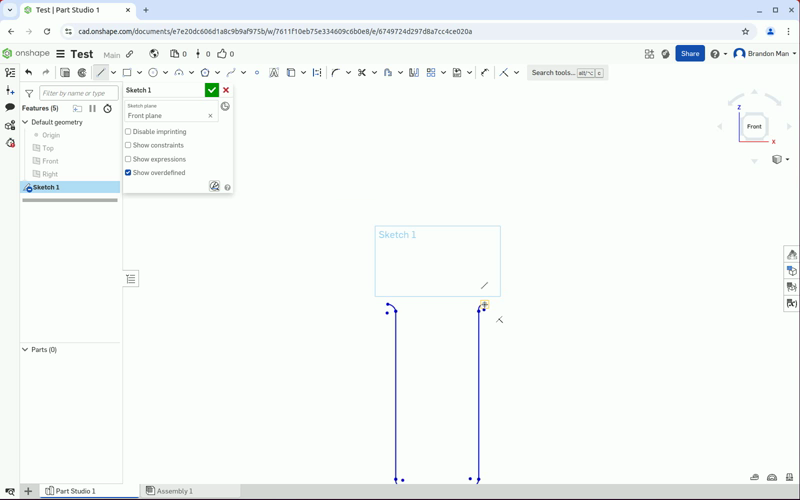
scroll(-6)
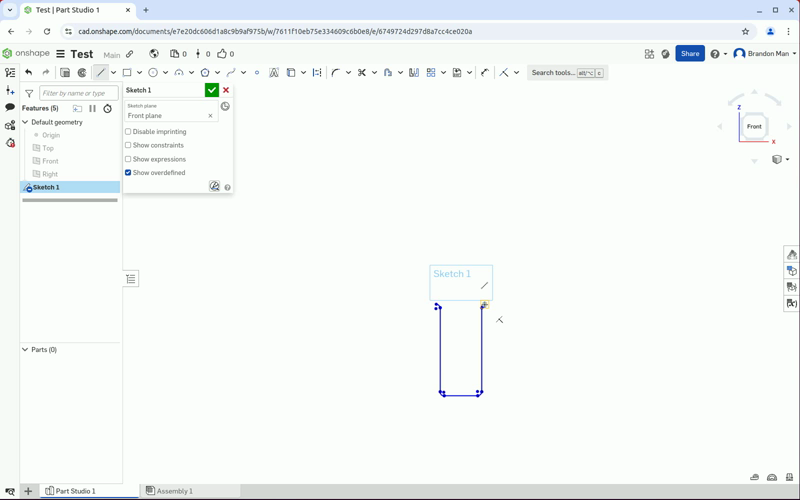
key_down(shift)
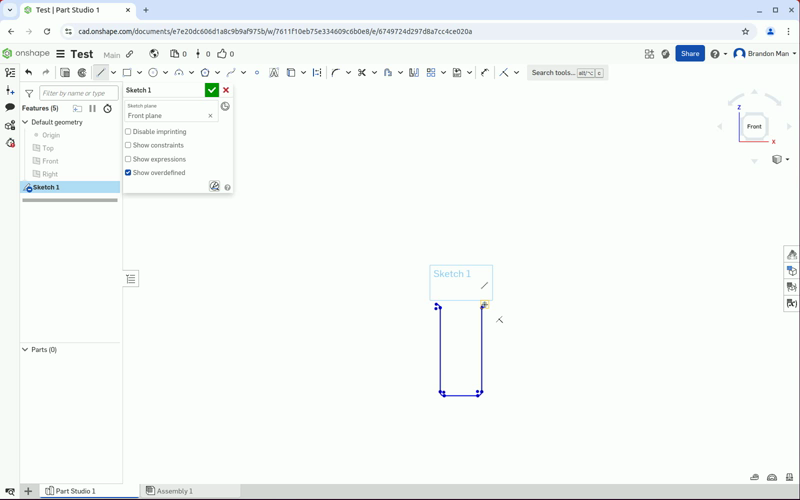
mouse_move(514, 304)
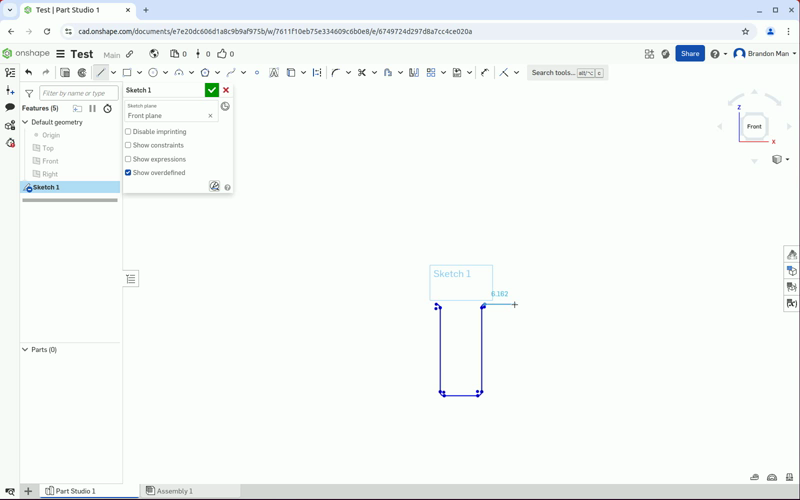
mouse_move(481, 304)
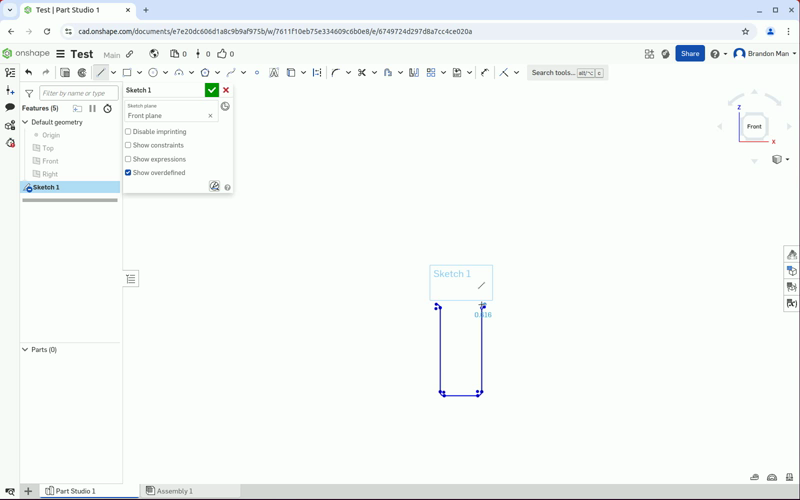
scroll(6)
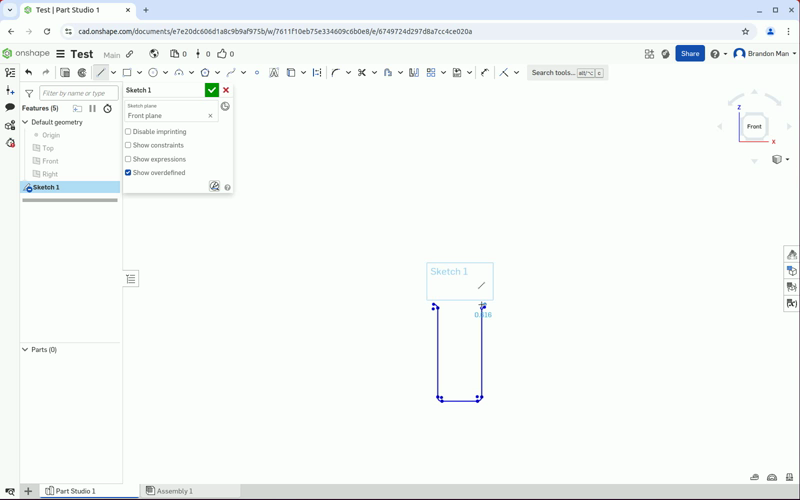
scroll(6)
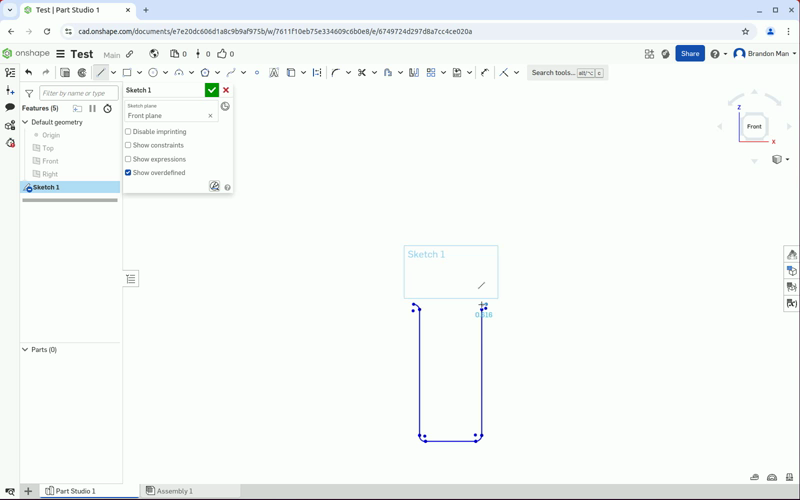
scroll(6)
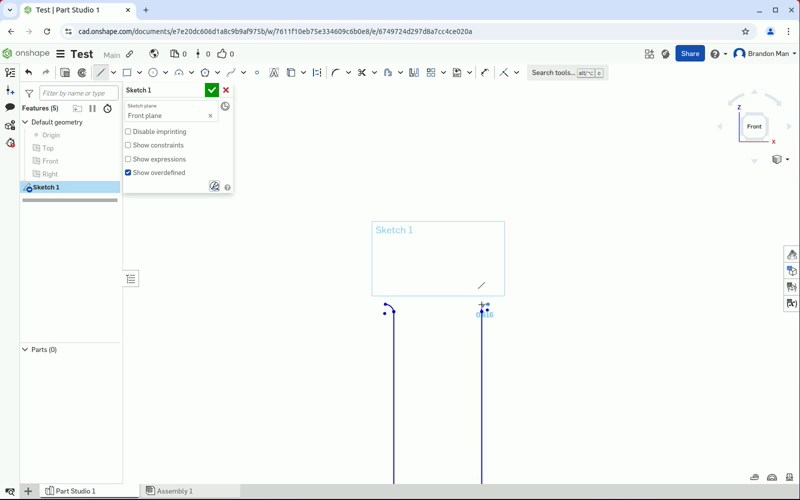
scroll(6)
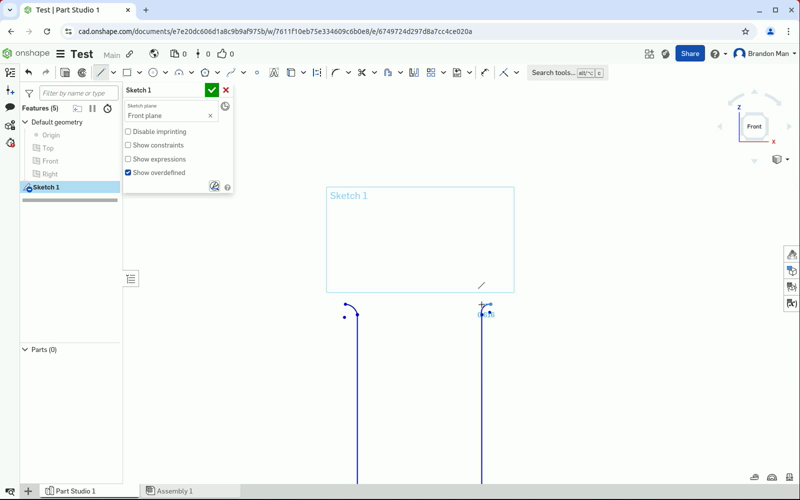
scroll(6)
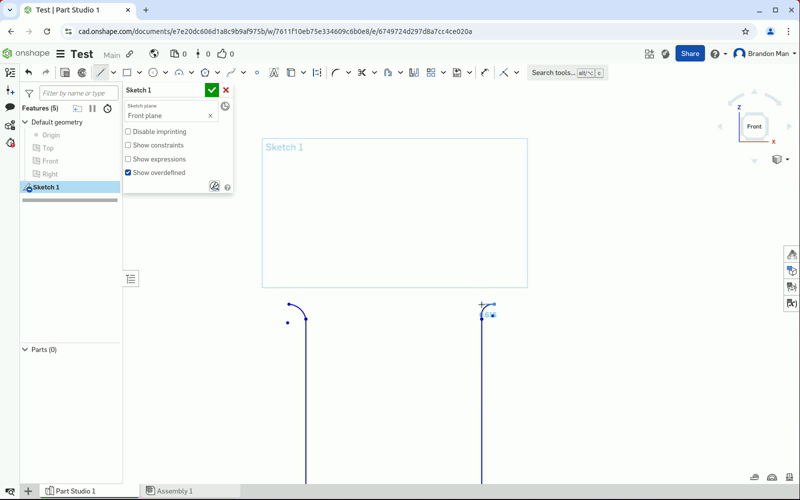
scroll(6)
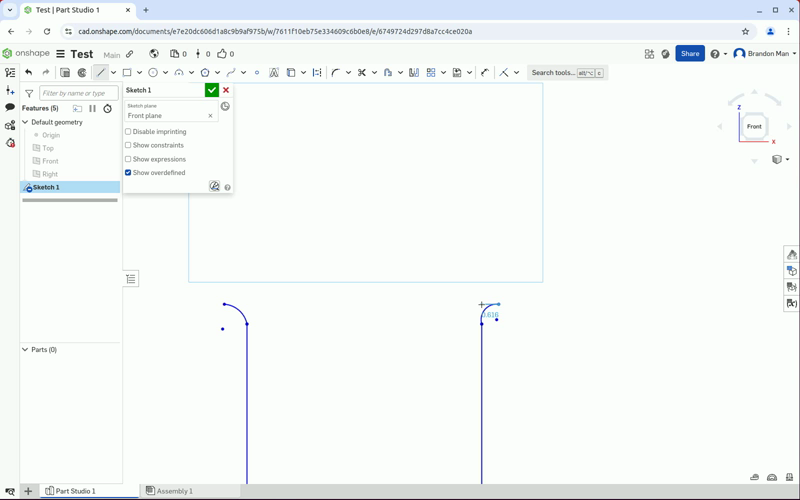
scroll(6)
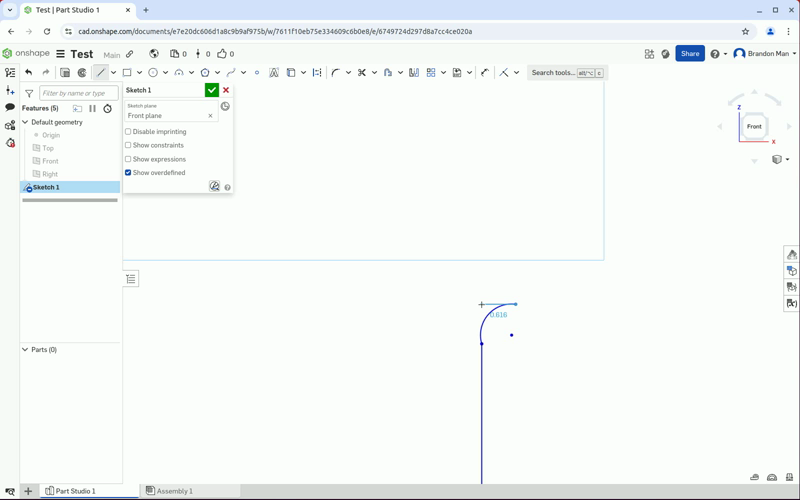
click(481, 304)
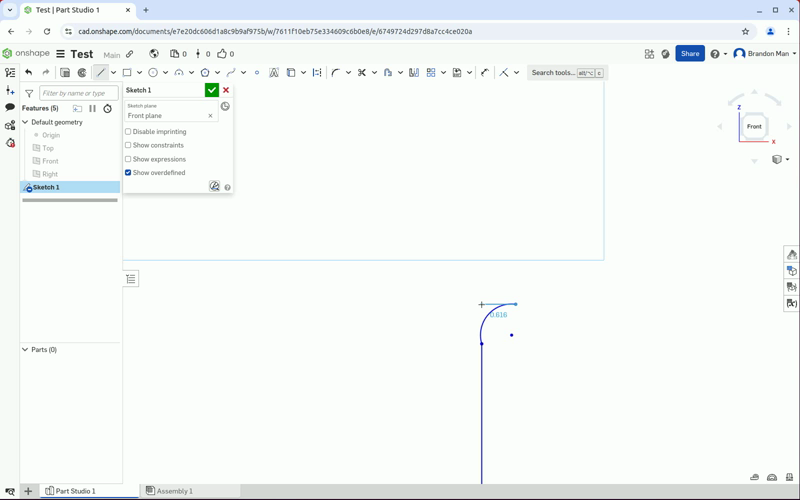
scroll(-6)
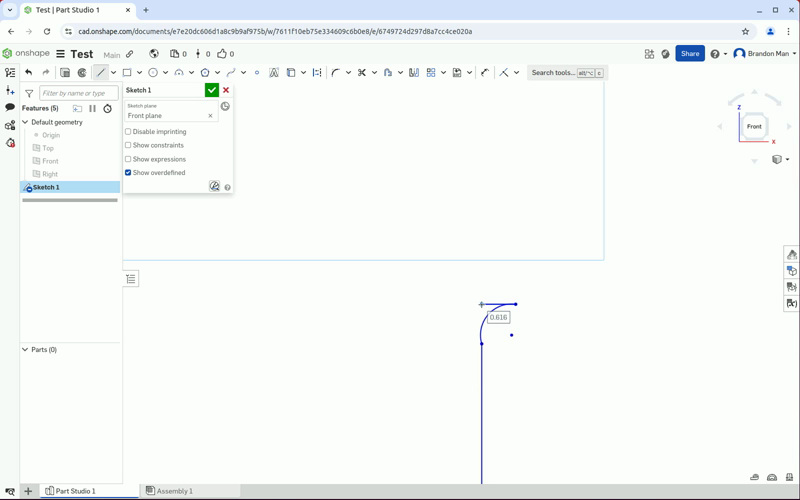
scroll(-6)
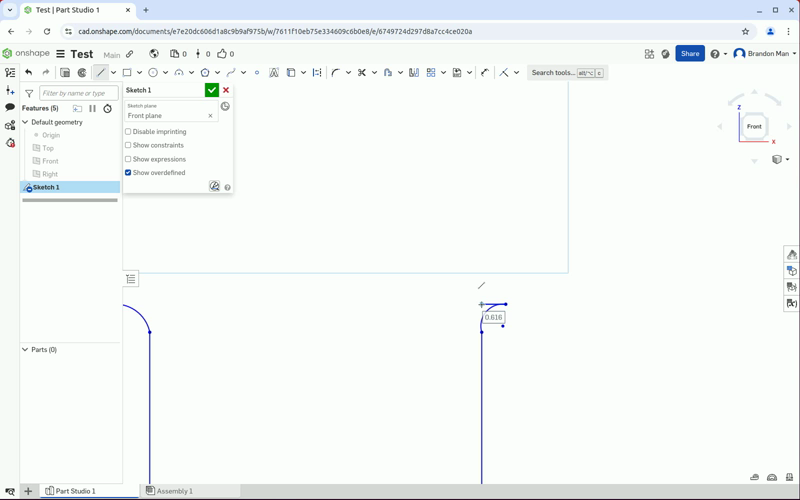
scroll(-6)
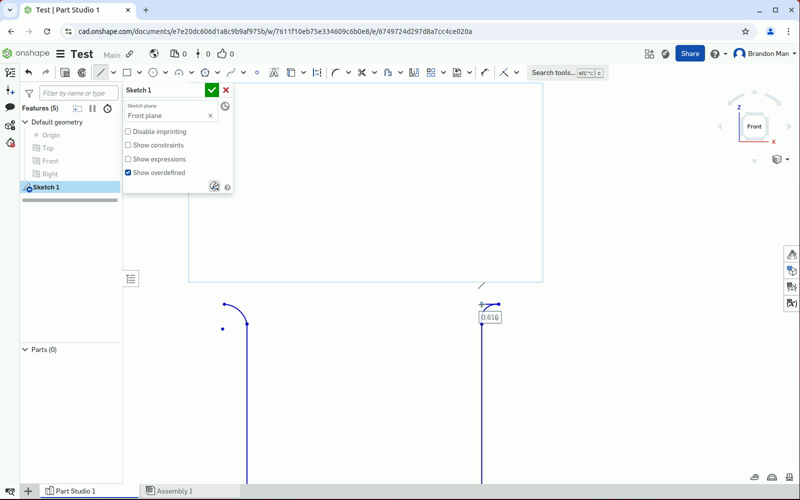
scroll(-6)
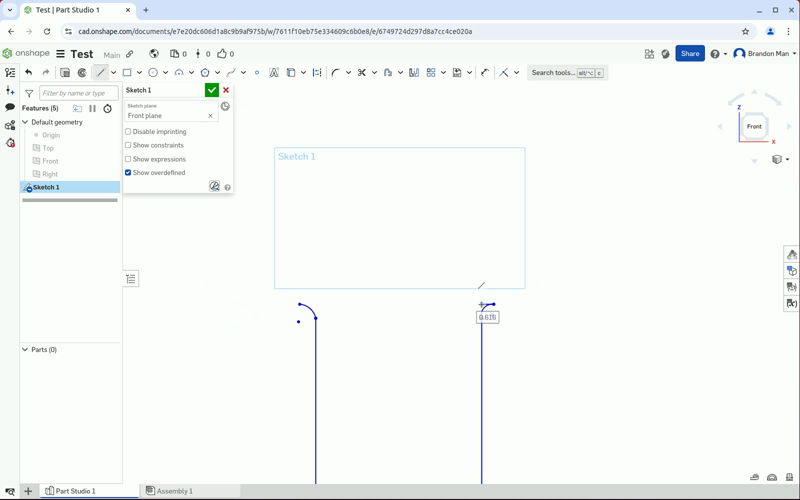
scroll(-6)
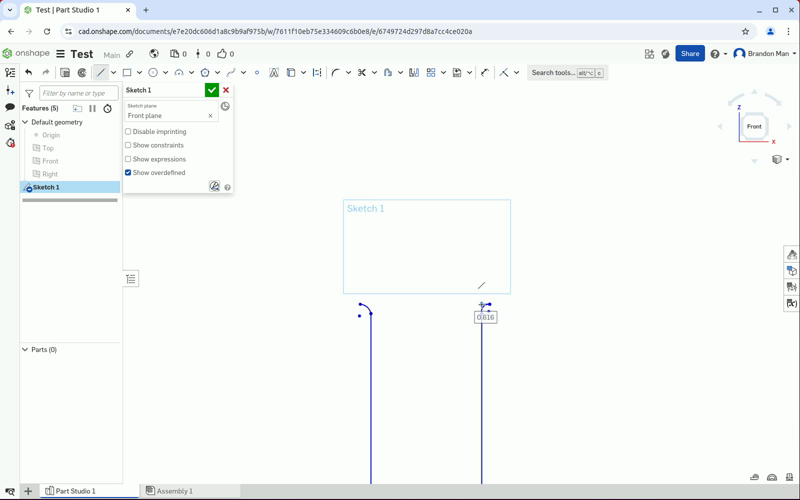
scroll(-6)
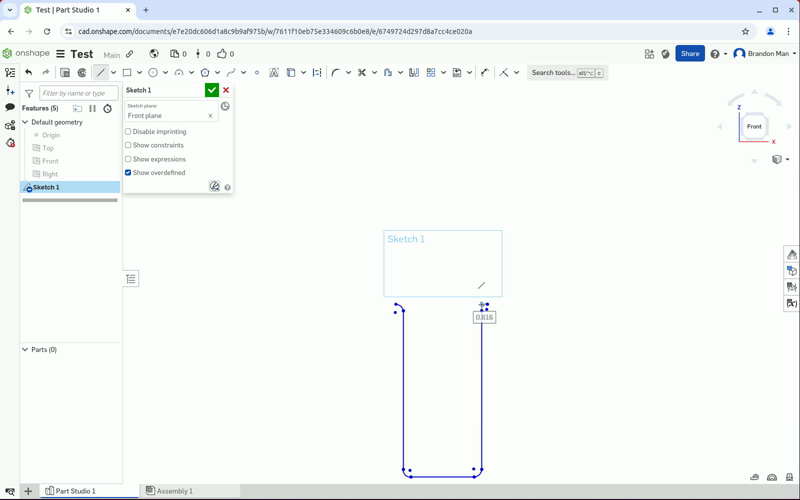
scroll(-6)
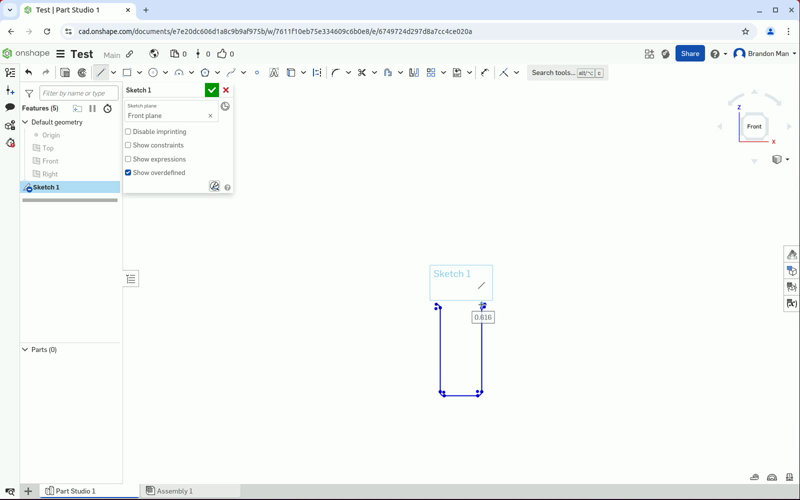
key_up(shift)
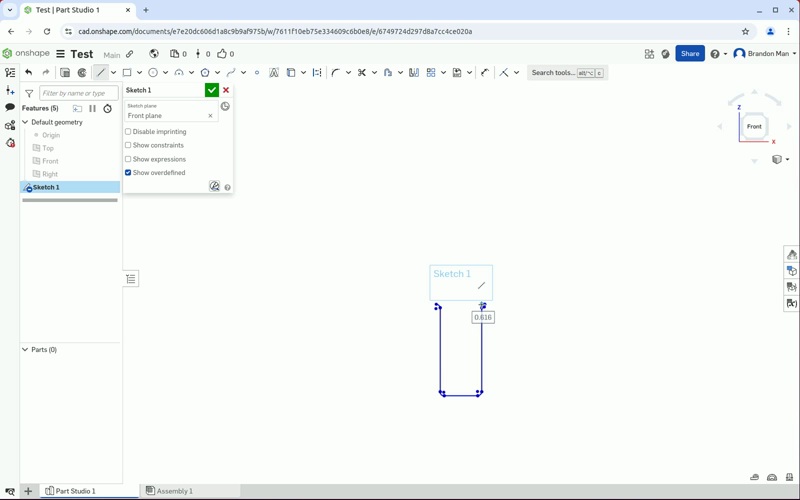
mouse_move(511, 304)
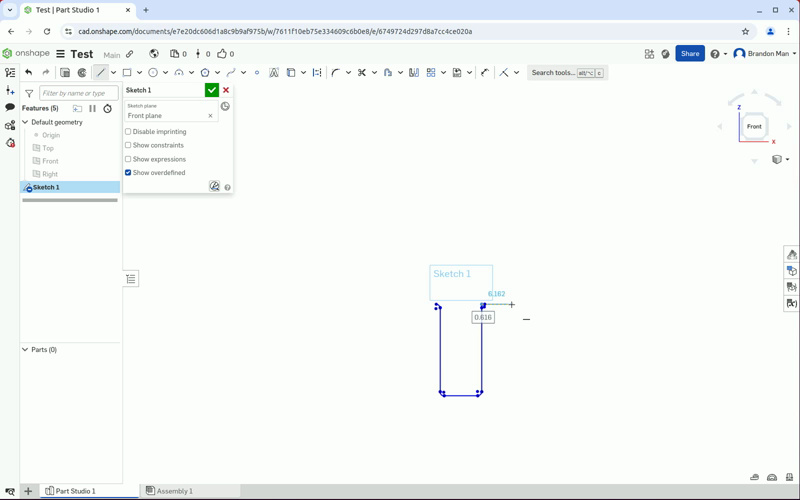
key_down(shift)
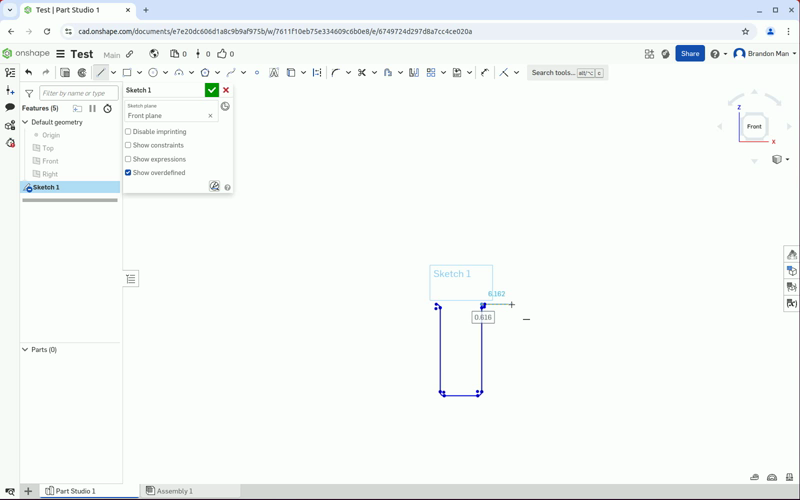
mouse_move(436, 304)
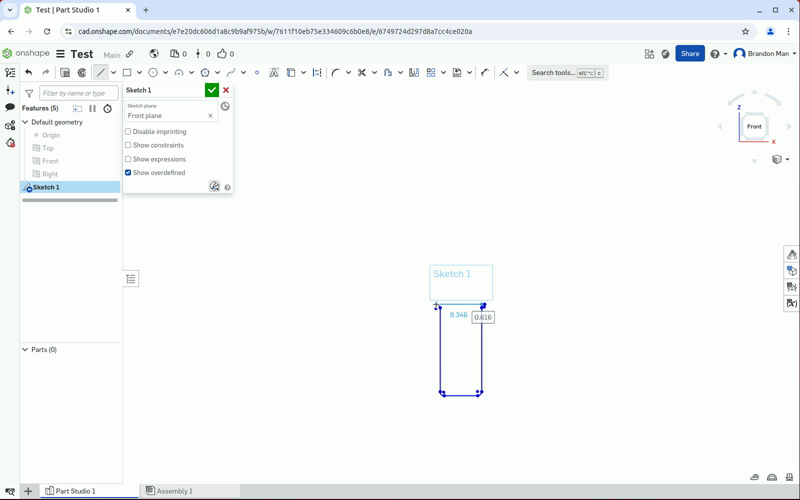
scroll(6)
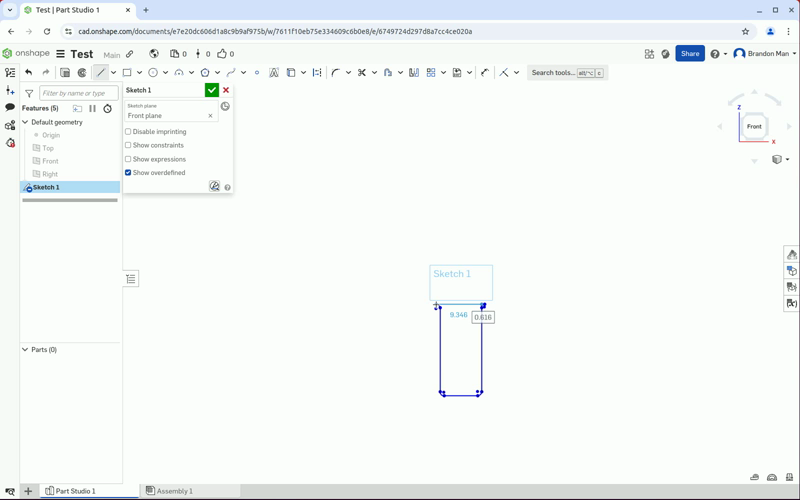
scroll(6)
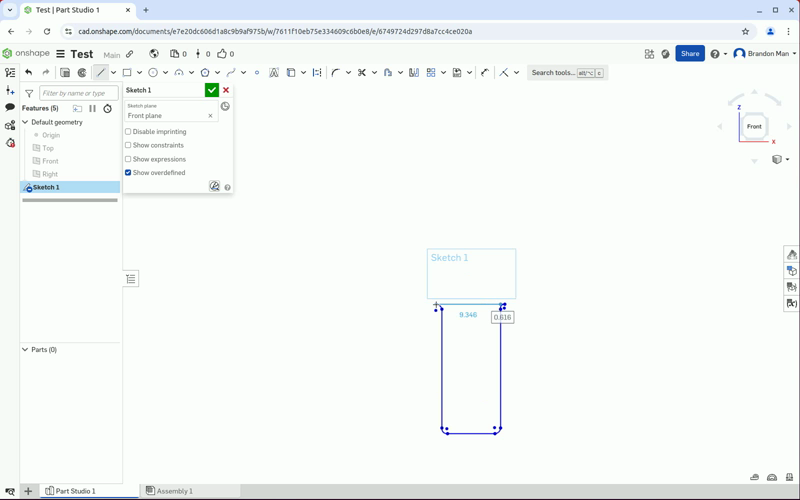
scroll(6)
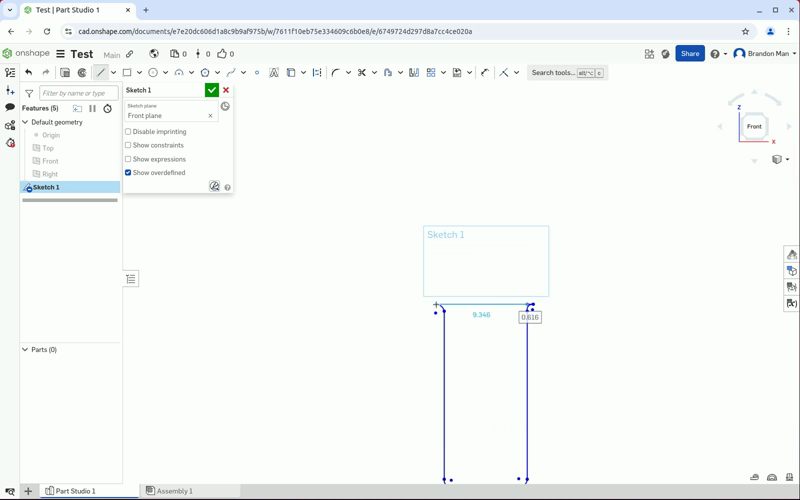
scroll(6)
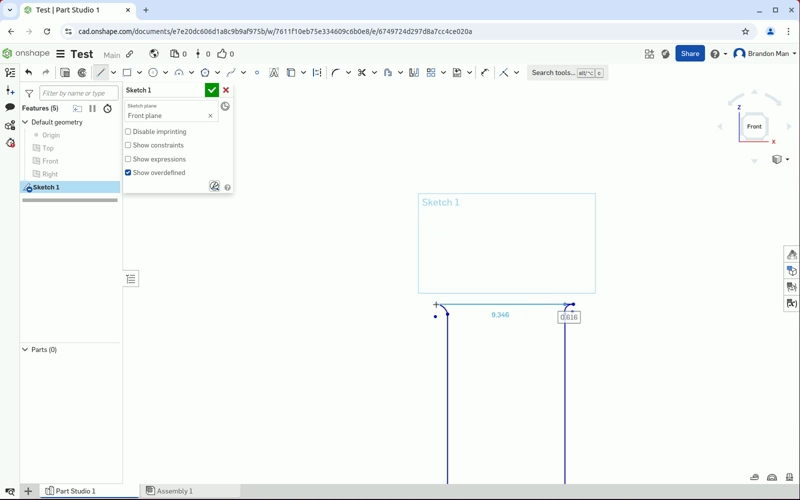
scroll(6)
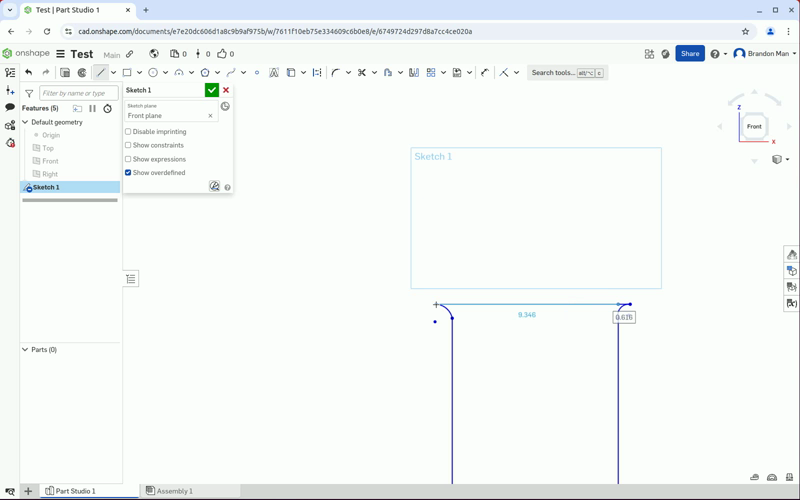
scroll(6)
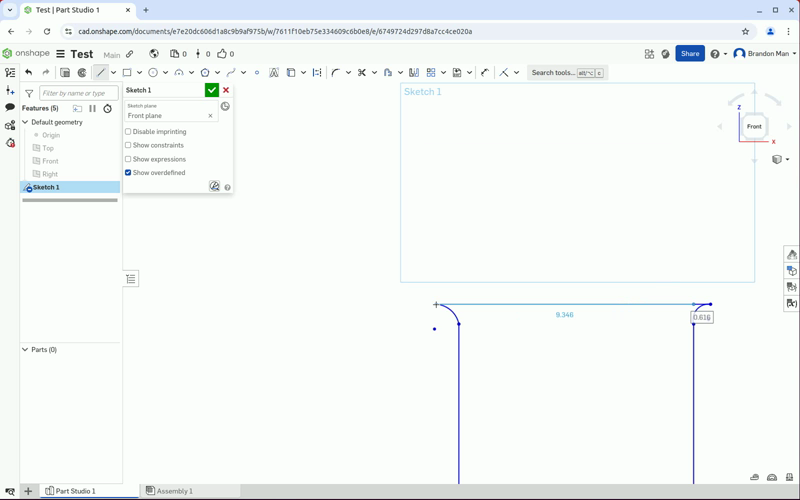
scroll(6)
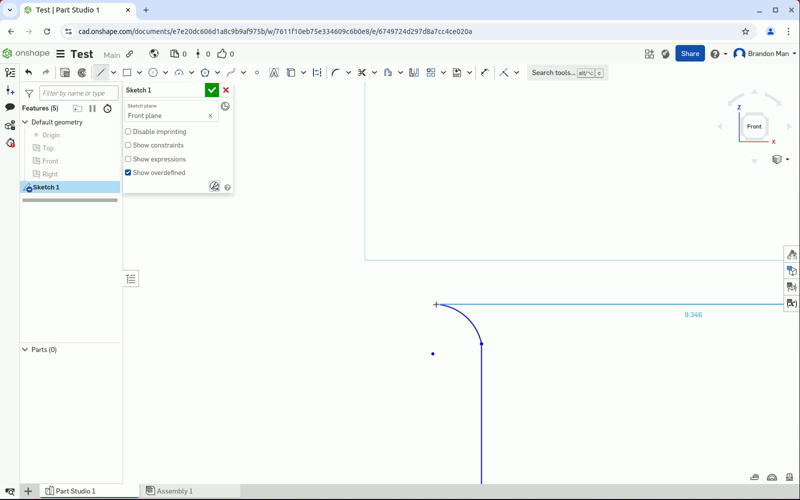
key_up(shift)
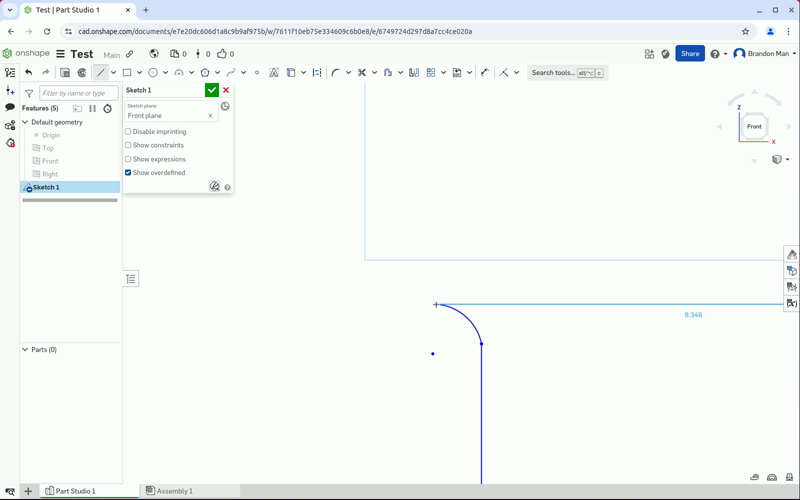
click(436, 304)
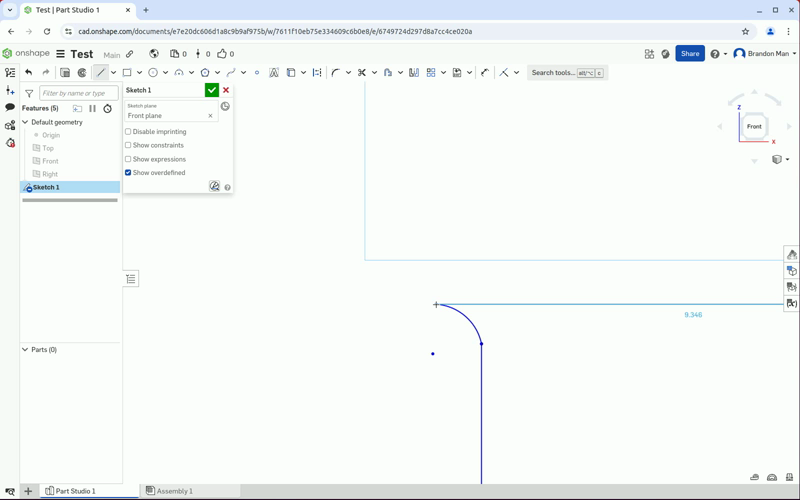
scroll(-6)
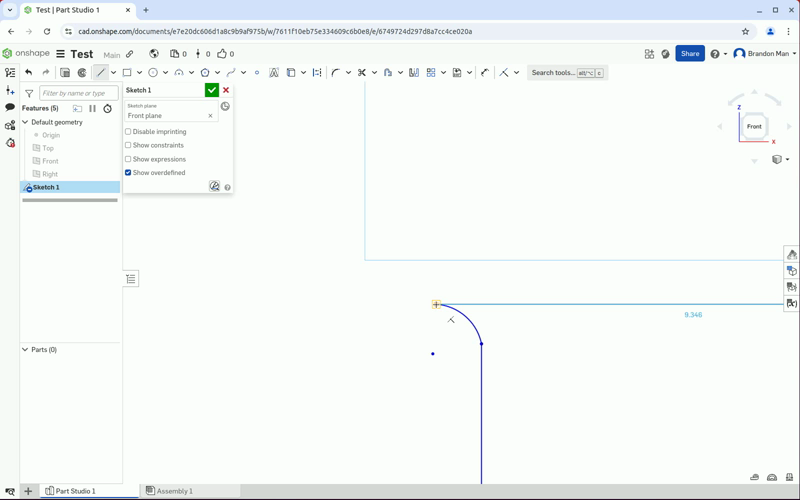
scroll(-6)
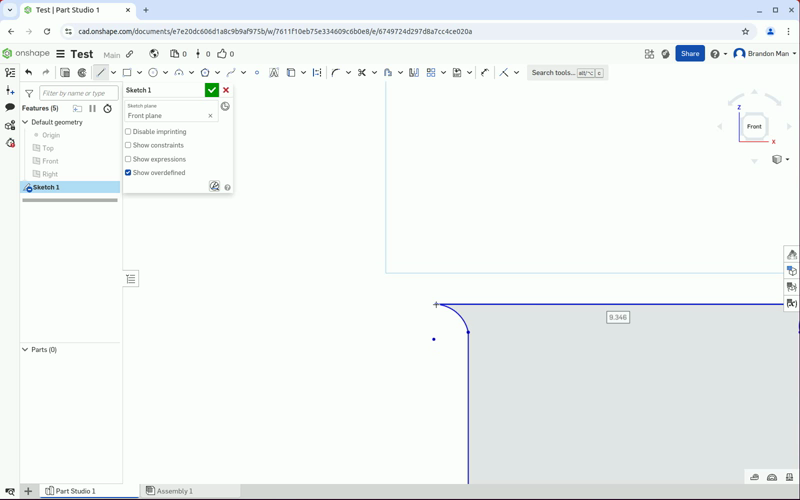
scroll(-6)
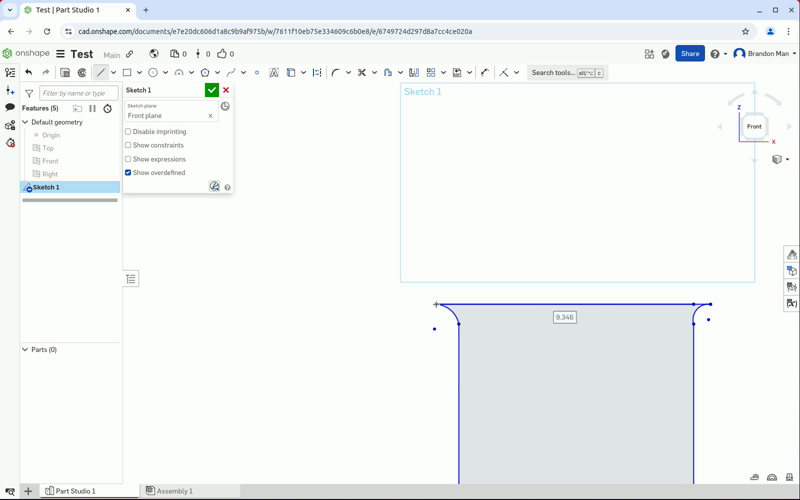
scroll(-6)
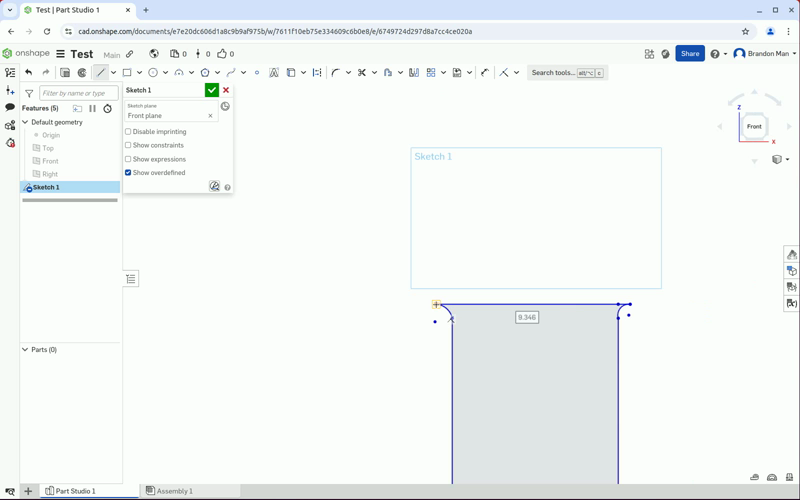
scroll(-6)
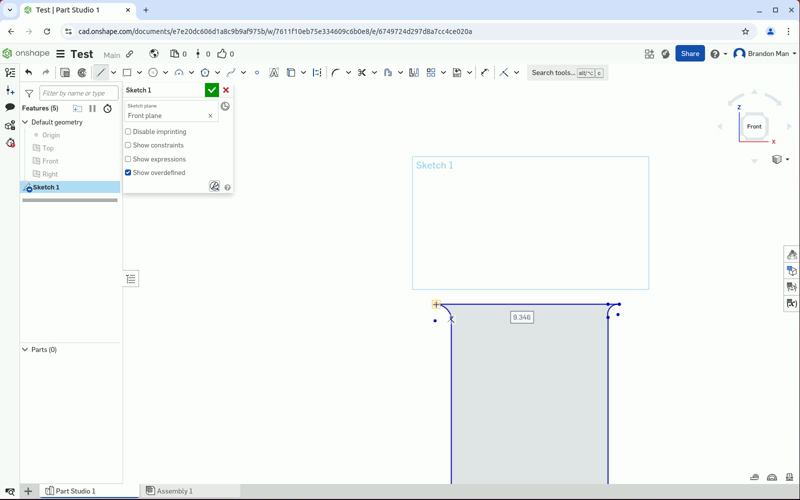
scroll(-6)
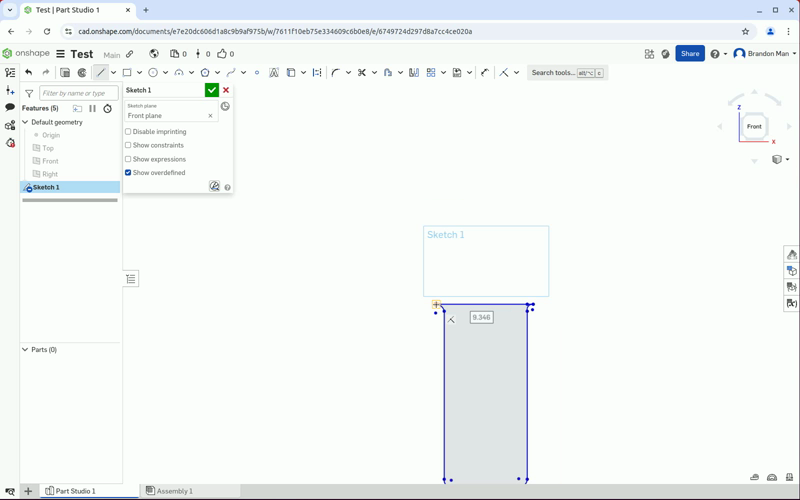
scroll(-6)
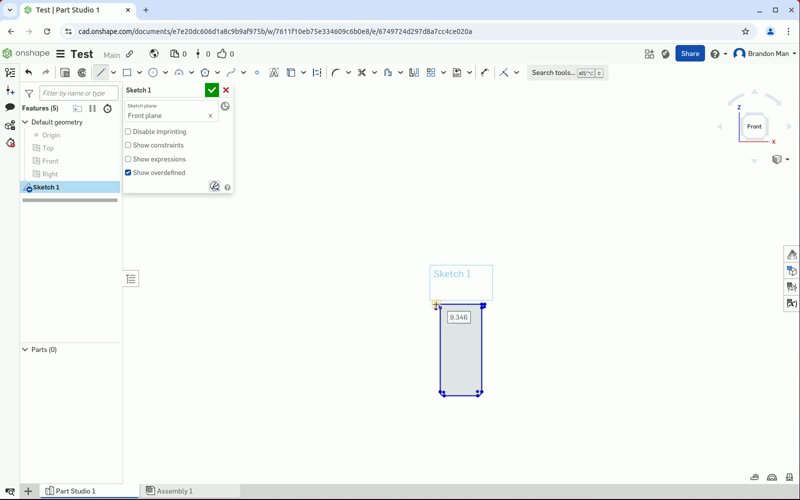
key(esc)
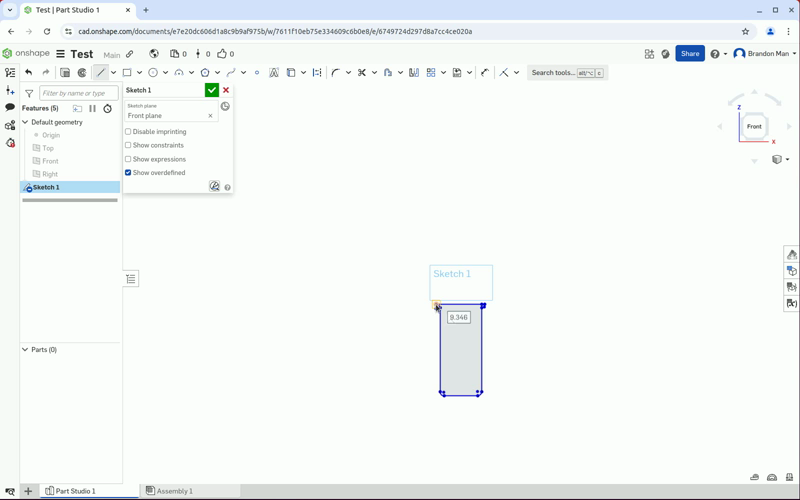
key(c)
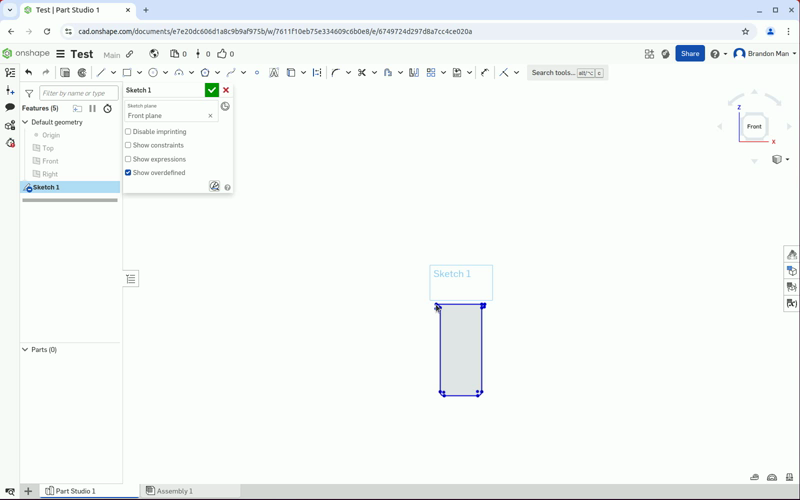
key_down(shift)
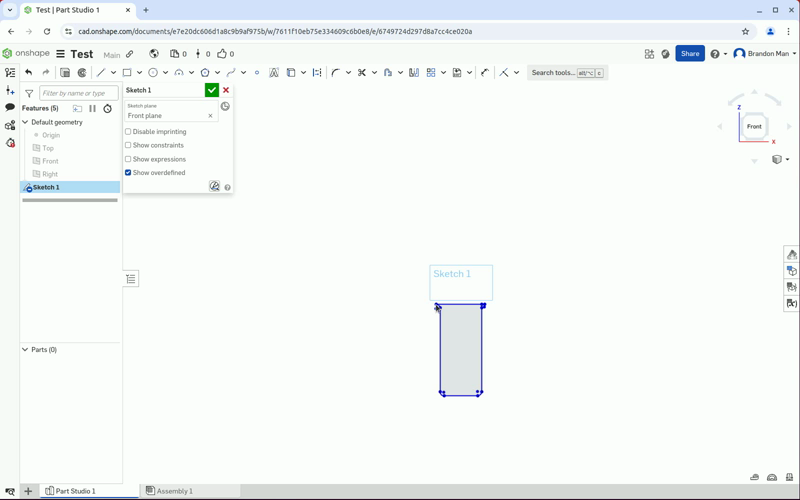
mouse_move(460, 372)
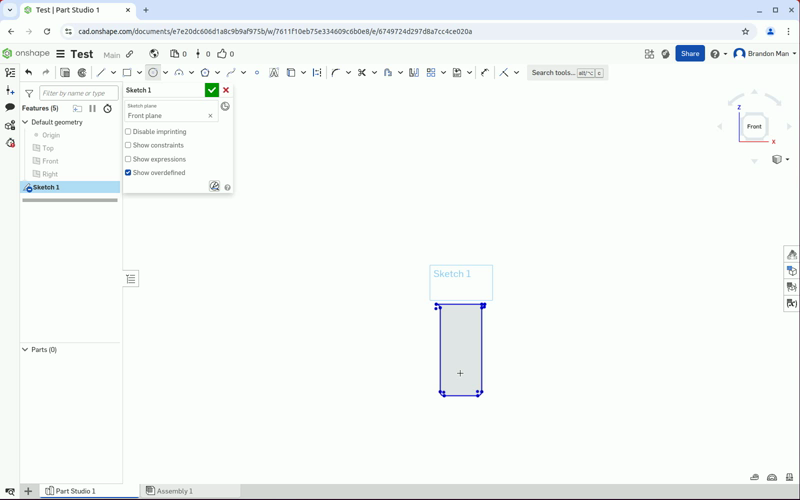
click(460, 372)
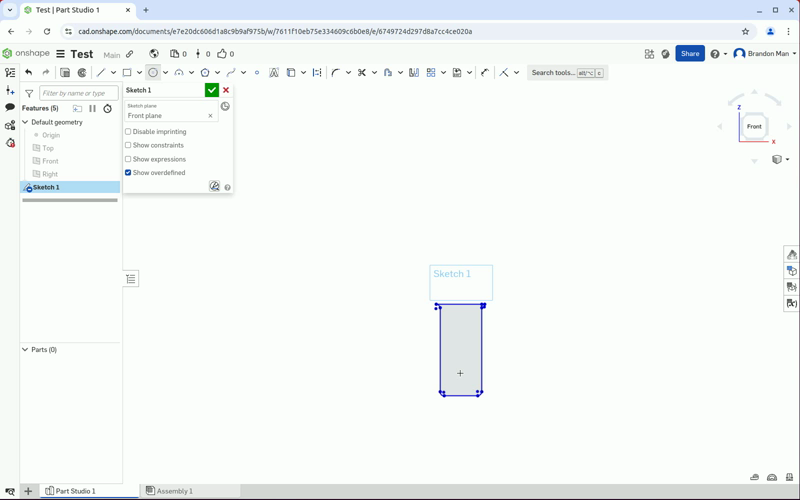
key_up(shift)
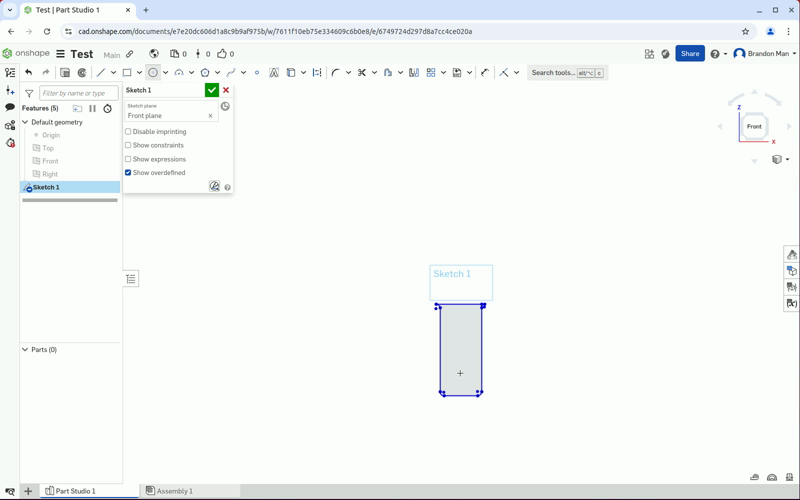
mouse_move(464, 372)
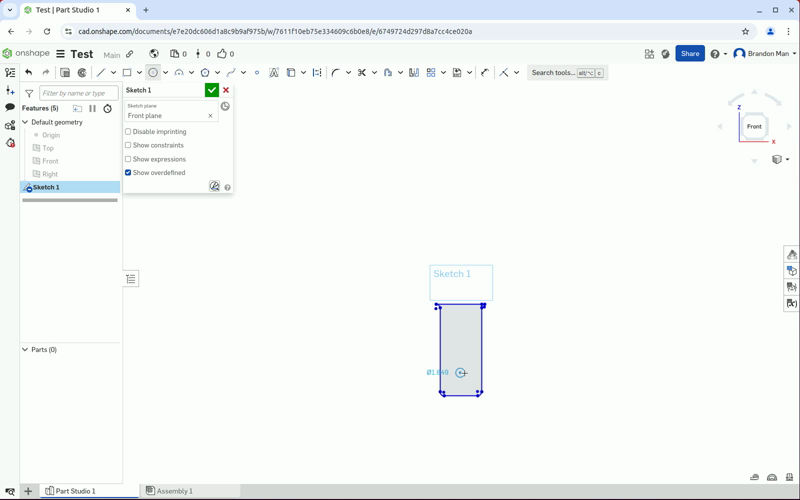
click(464, 372)
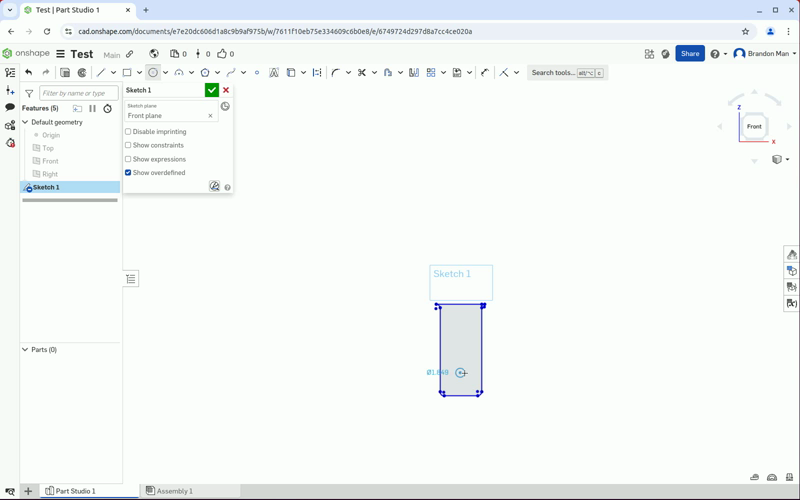
key(esc)
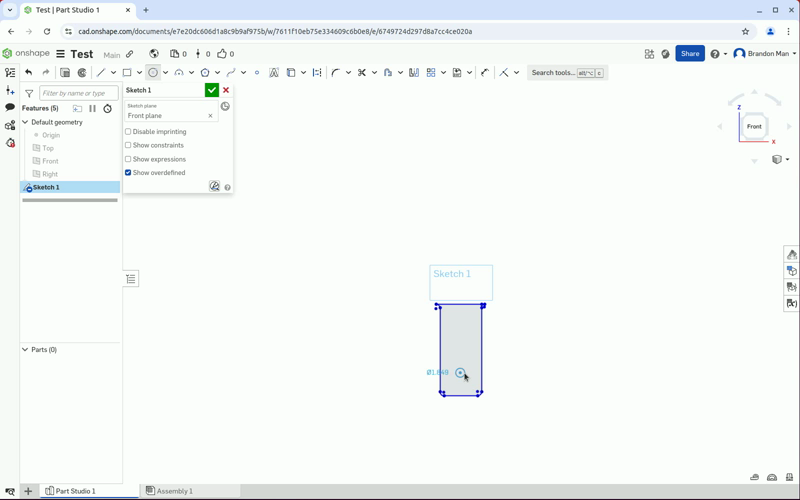
mouse_move(472, 319)
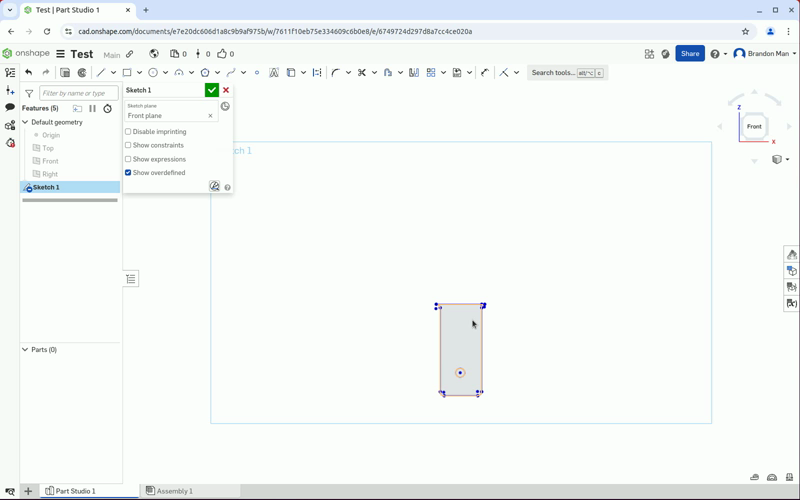
click(472, 319)
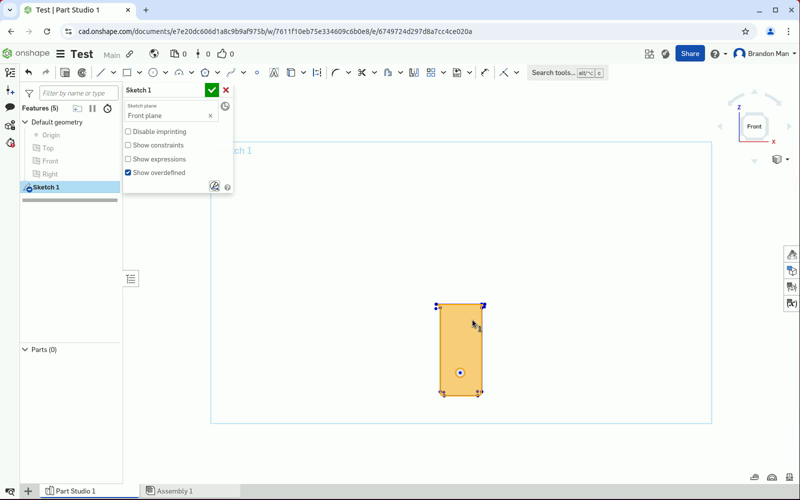
mouse_move(73, 352)
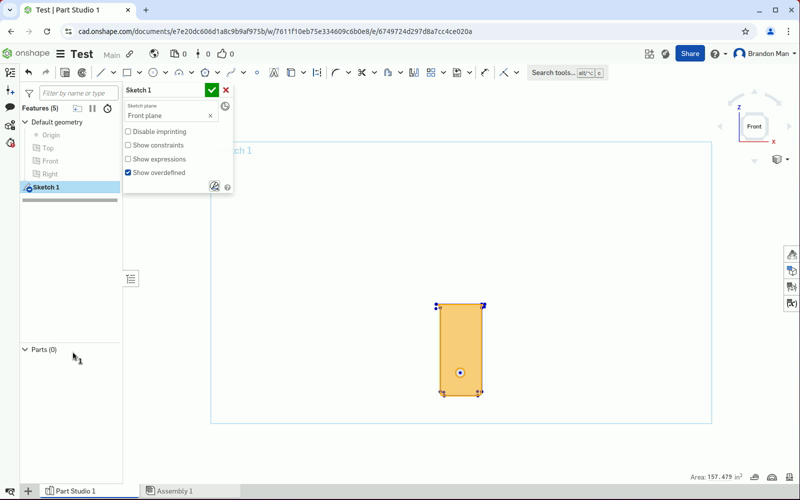
key(shift+y)
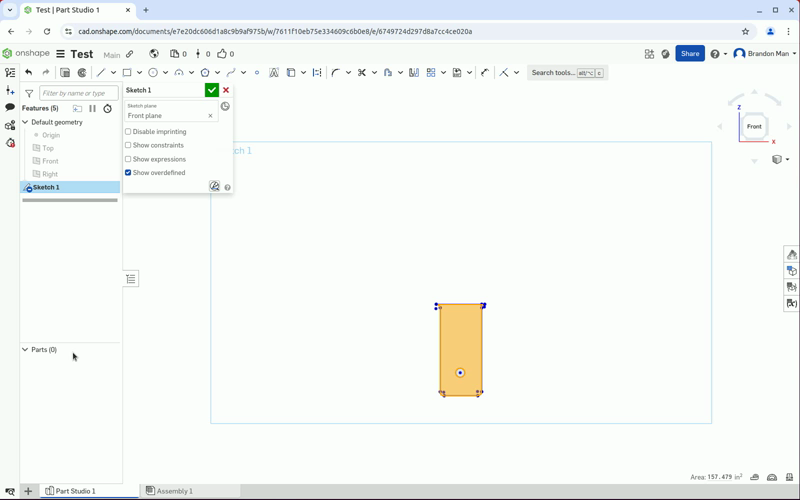
key(shift+e)
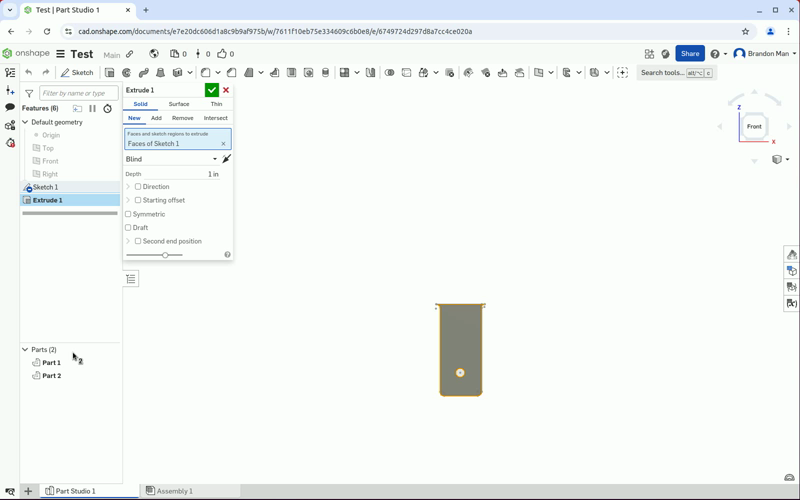
mouse_move(143, 106)
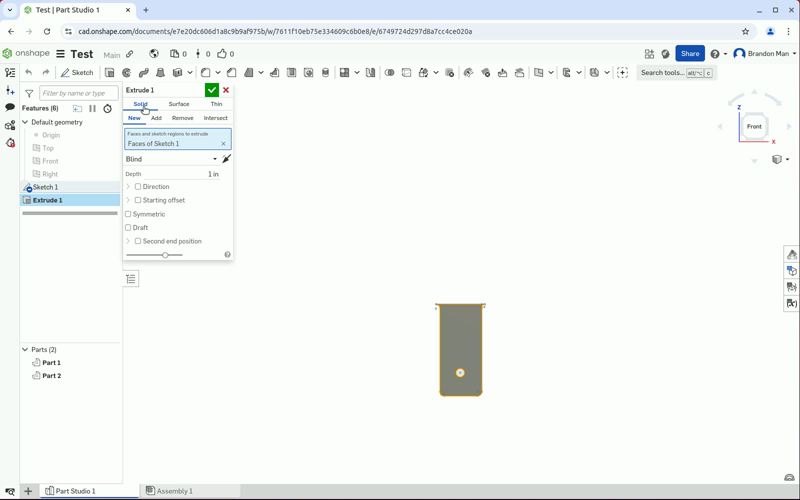
click(143, 106)
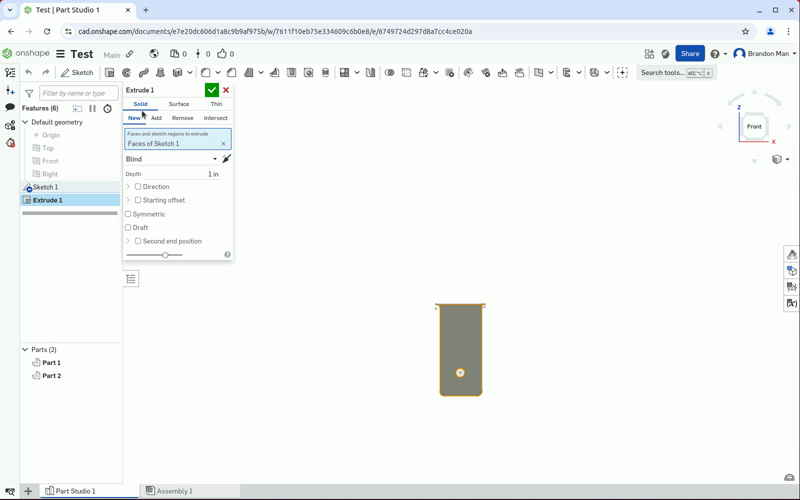
mouse_move(137, 120)
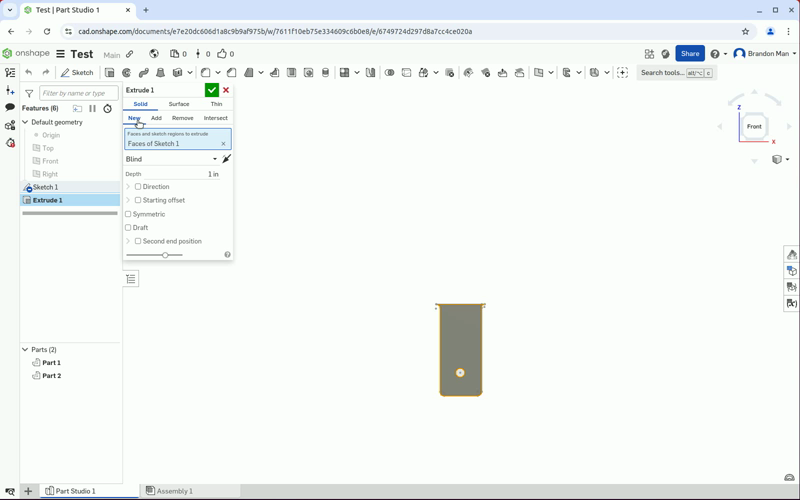
click(137, 120)
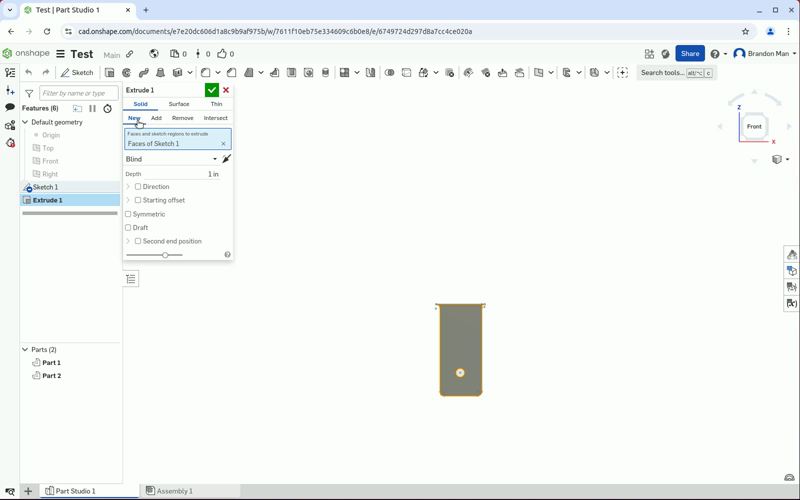
key(tab, 4)
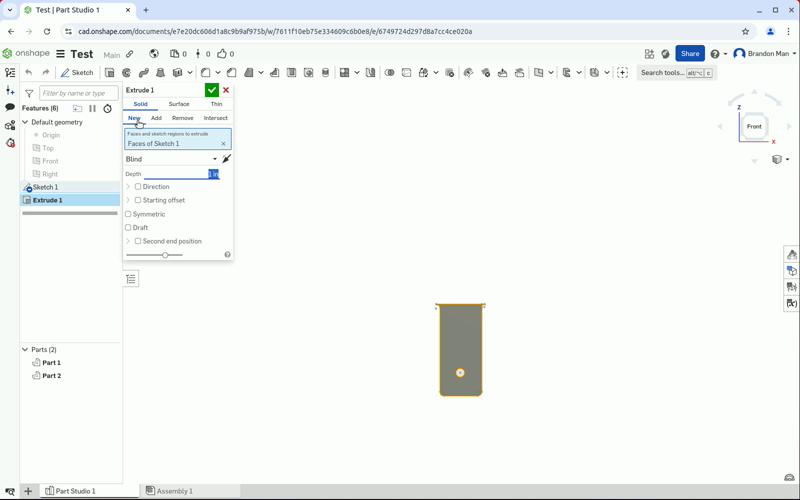
text(0.481)
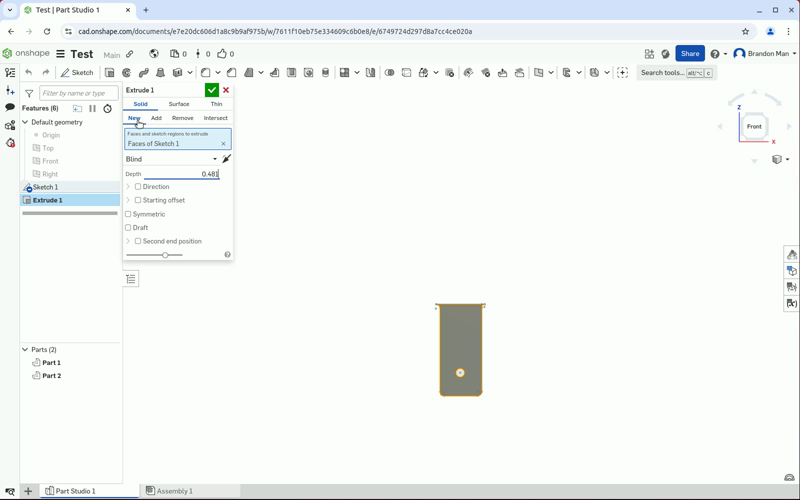
key(enter)
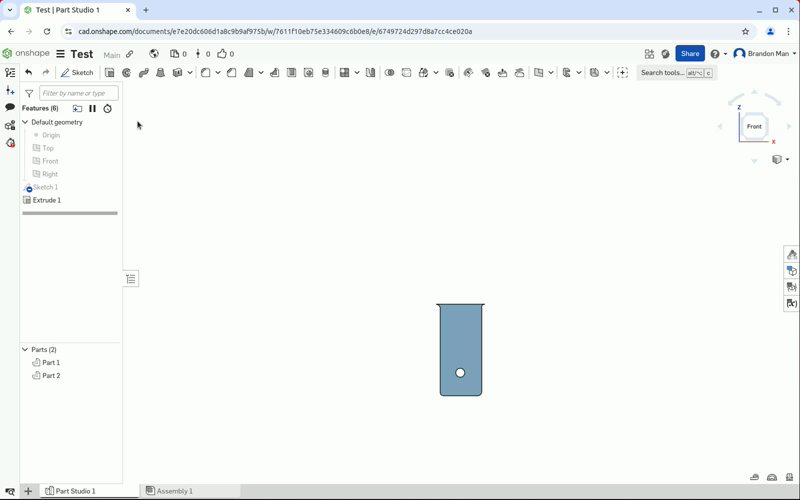
key(shift+h)
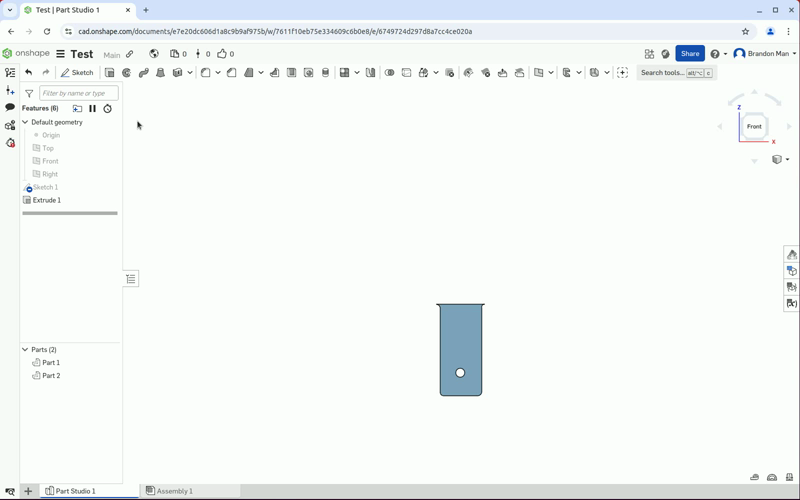
key(shift+h)
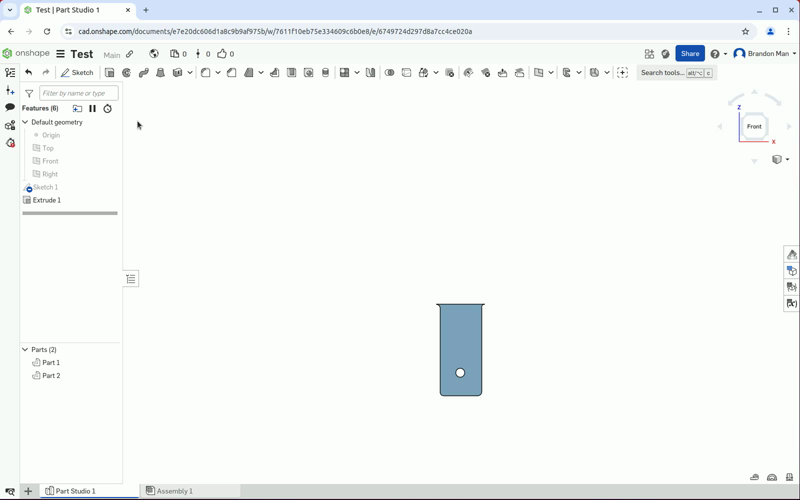
mouse_move(73, 189)
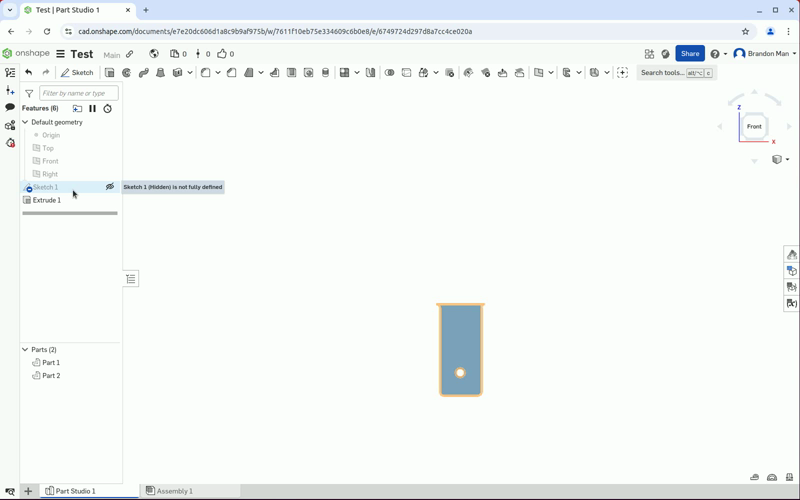
click(73, 189)
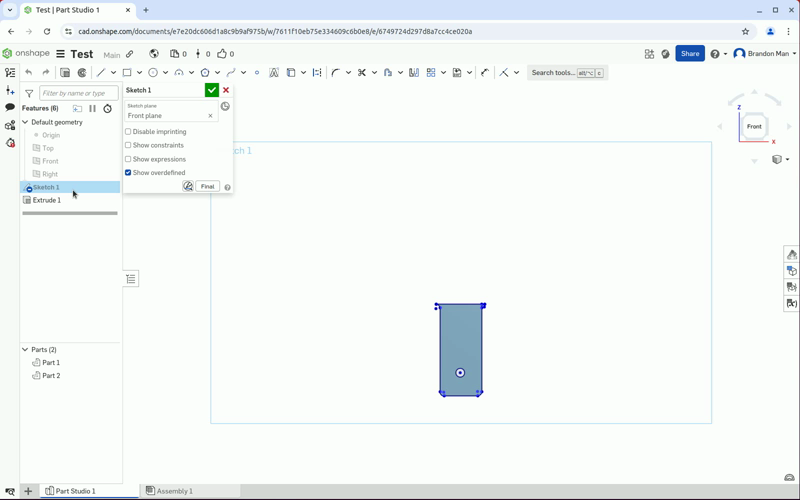
mouse_move(229, 92)
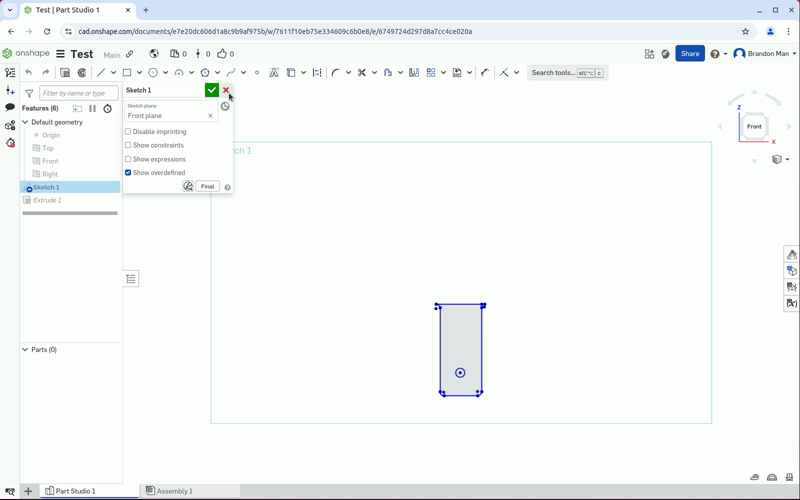
click(229, 92)
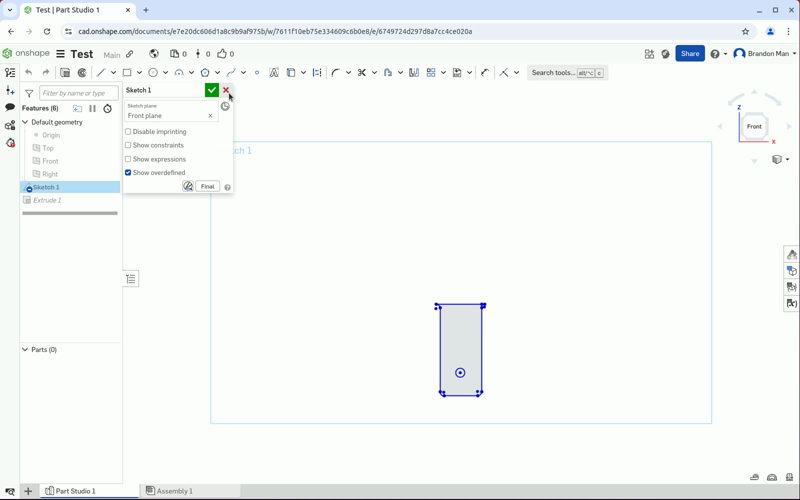
key(shift+s)
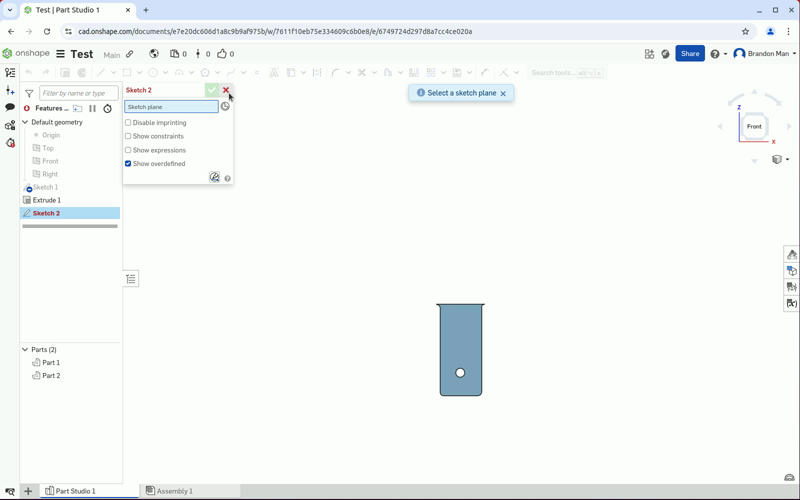
mouse_move(73, 163)
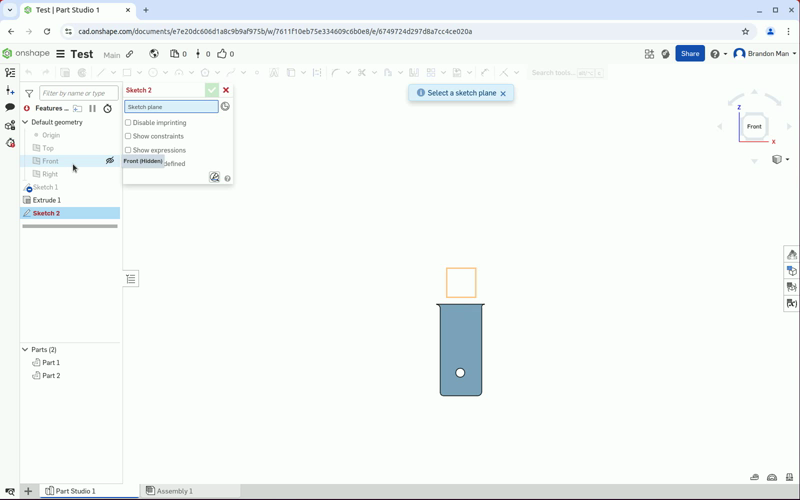
click(73, 163)
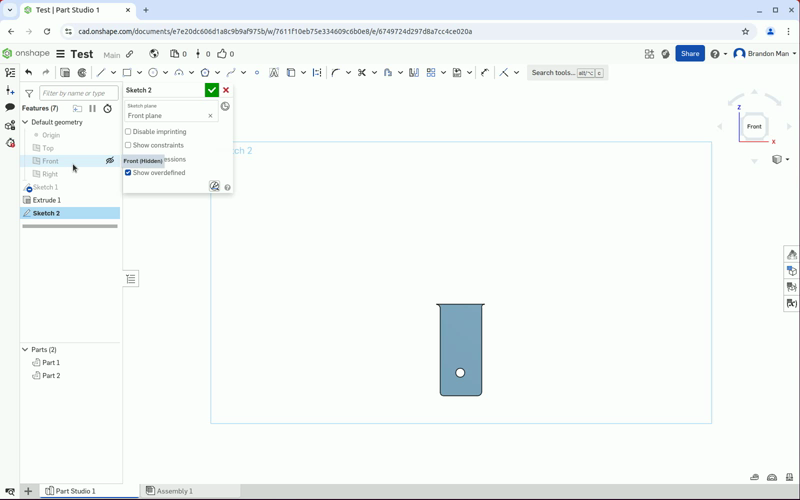
mouse_move(73, 352)
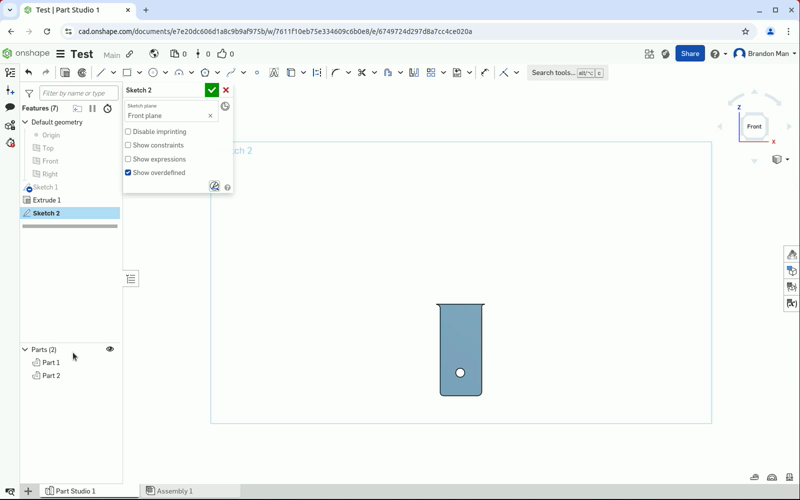
key(y)
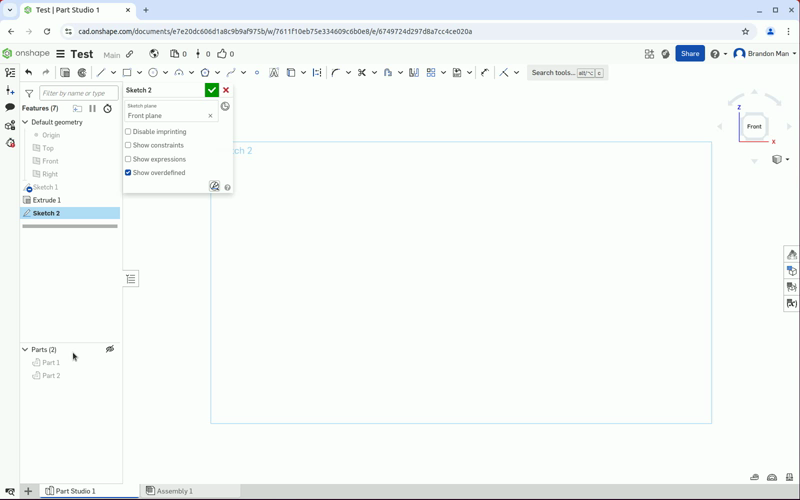
key(a)
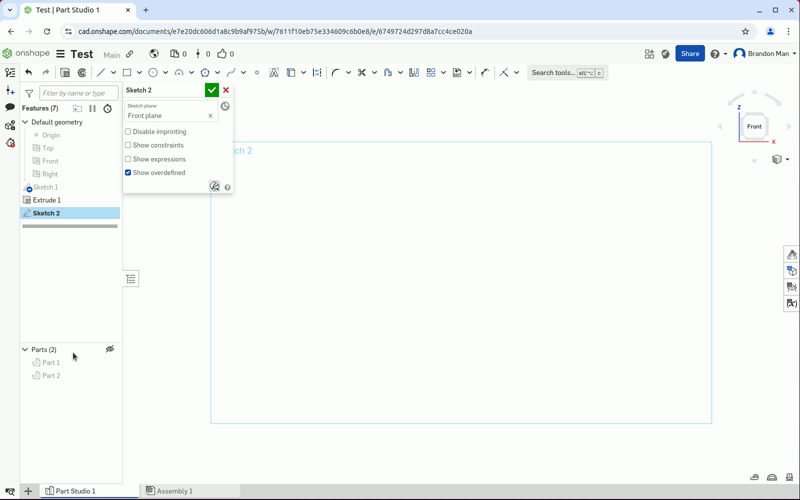
key_down(shift)
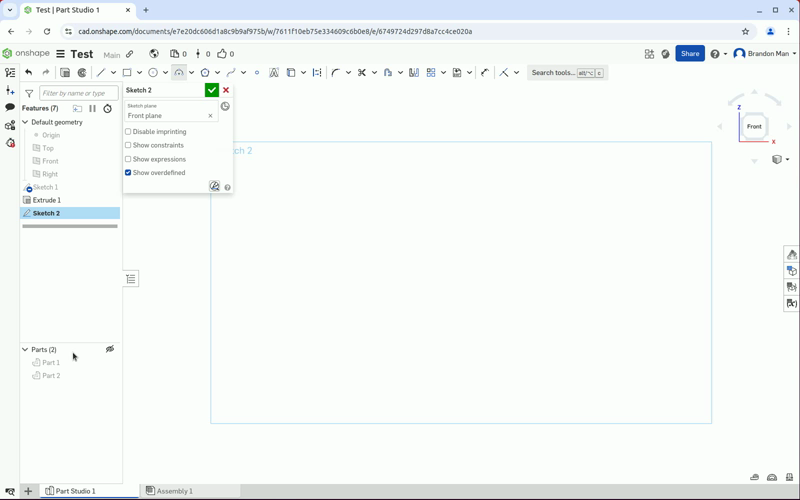
mouse_move(389, 299)
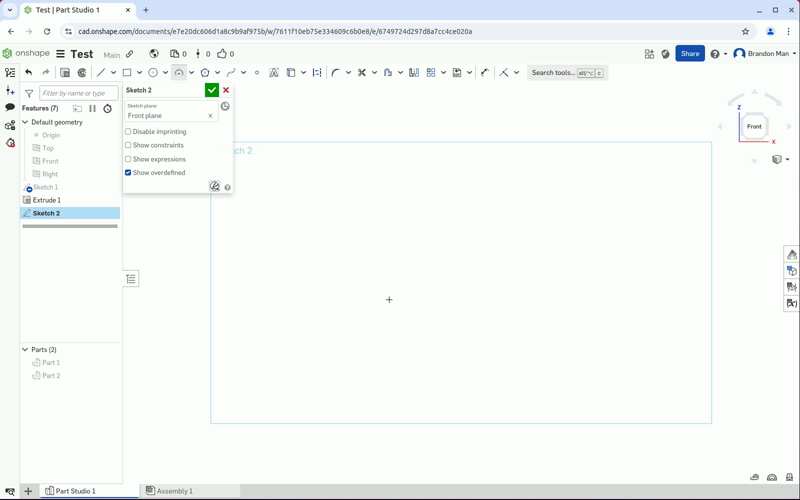
click(389, 299)
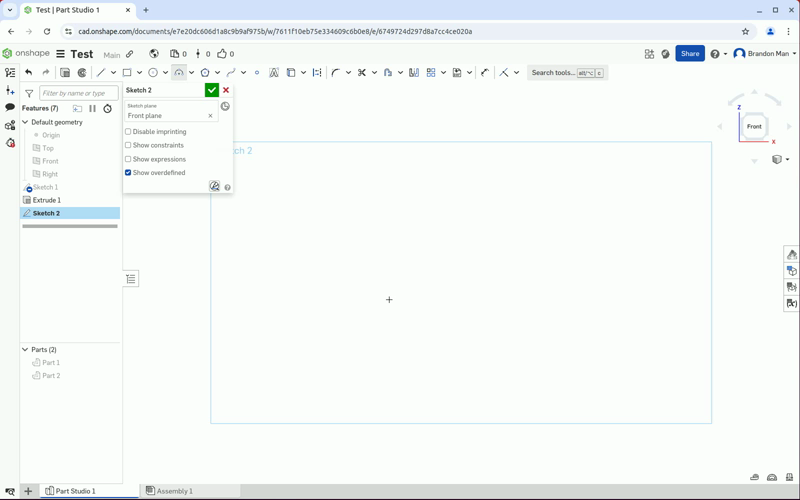
key_up(shift)
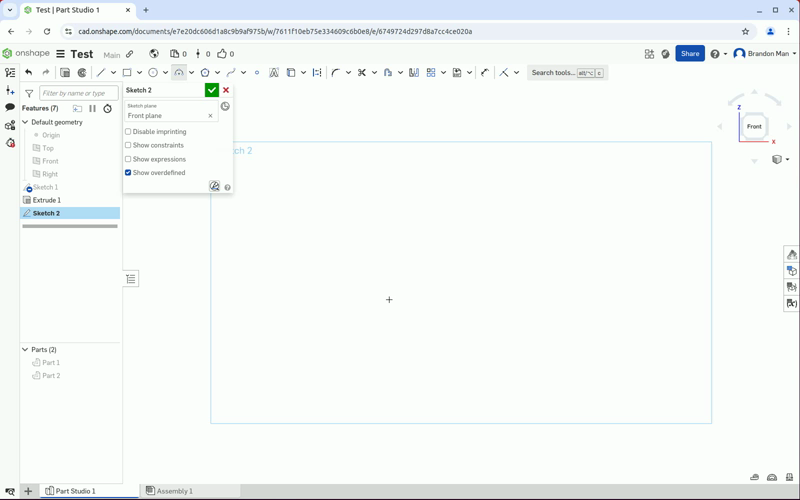
key_down(shift)
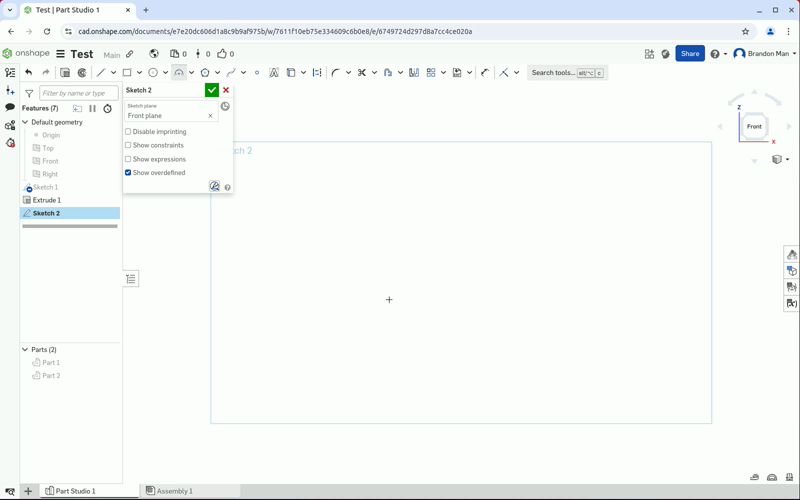
mouse_move(392, 302)
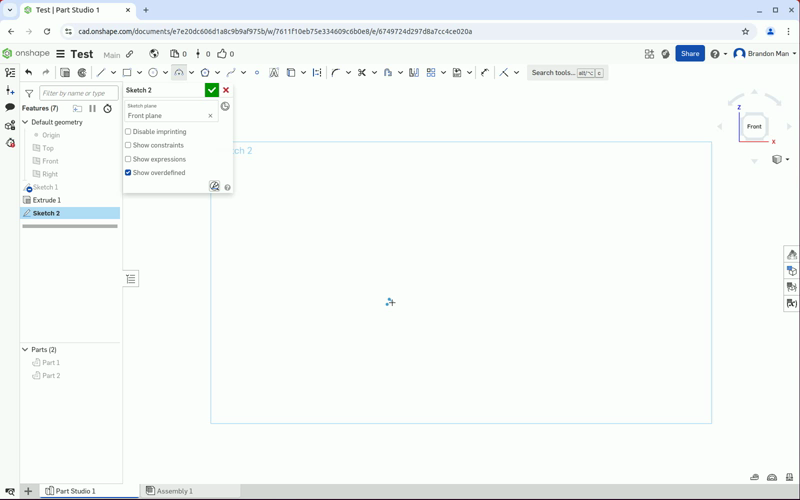
scroll(6)
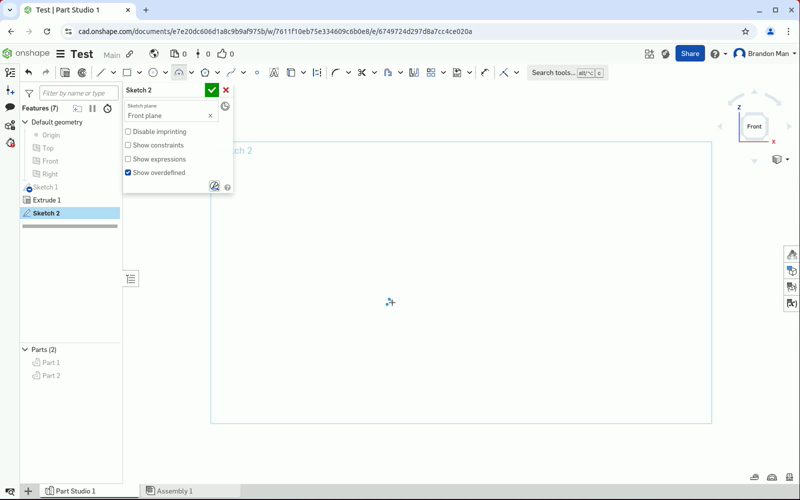
scroll(6)
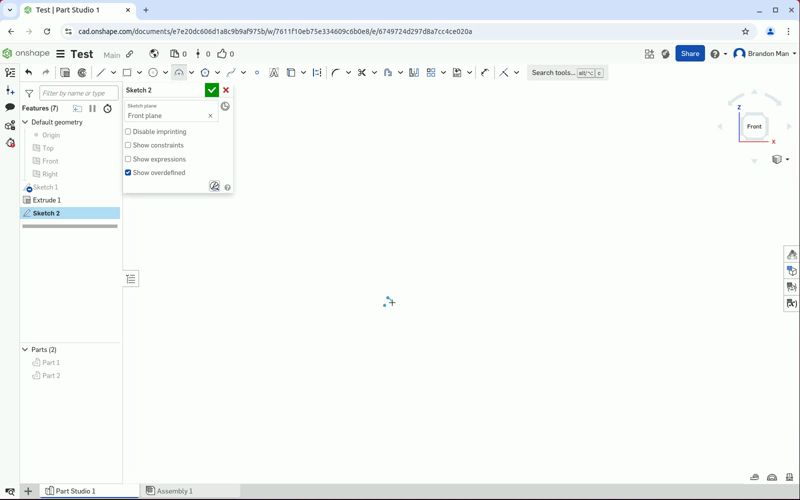
scroll(6)
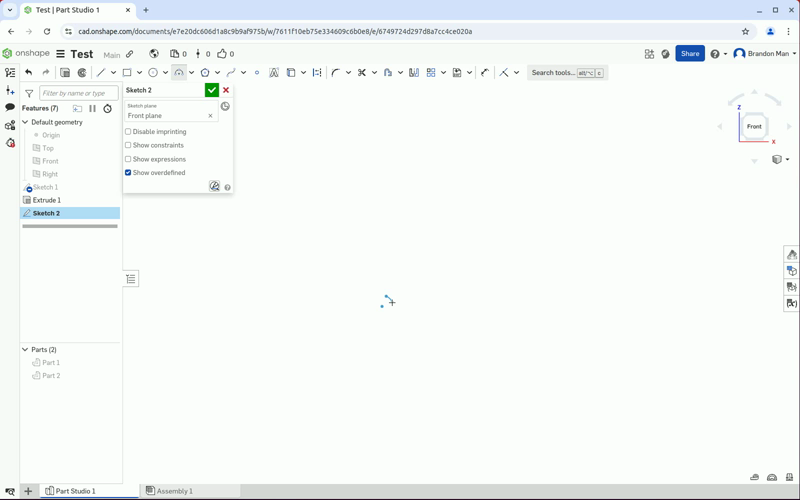
scroll(6)
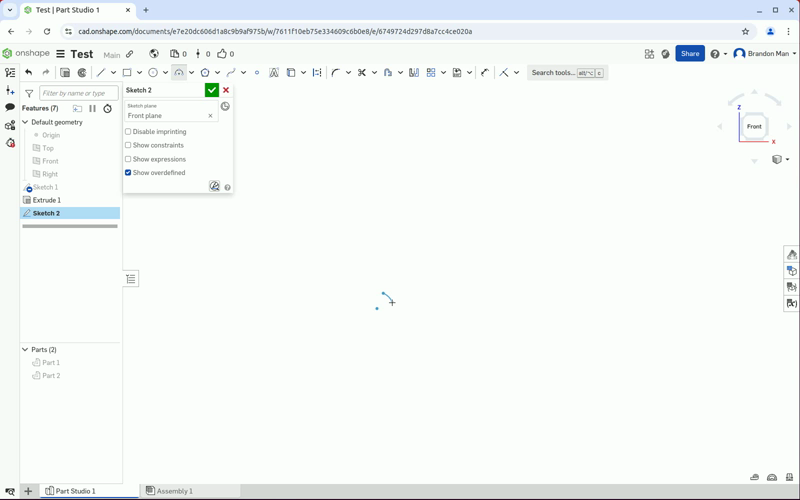
scroll(6)
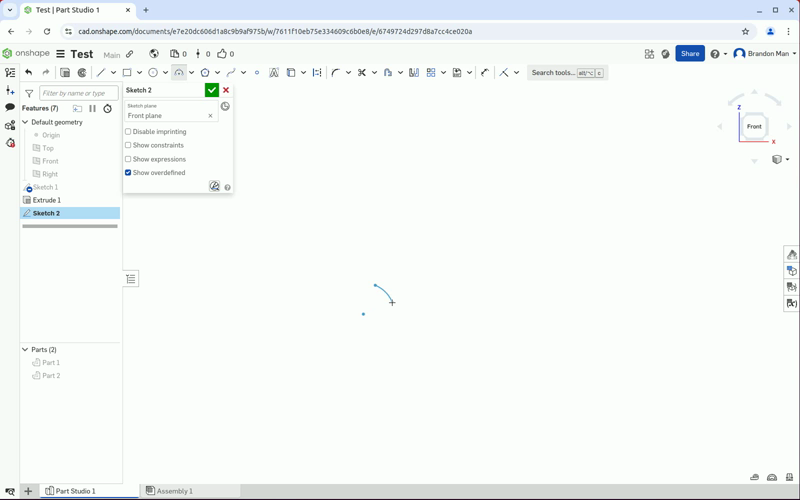
scroll(6)
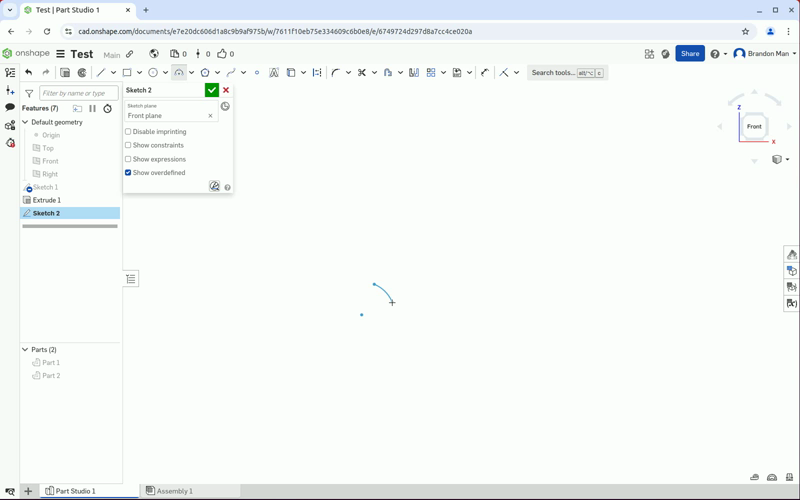
scroll(6)
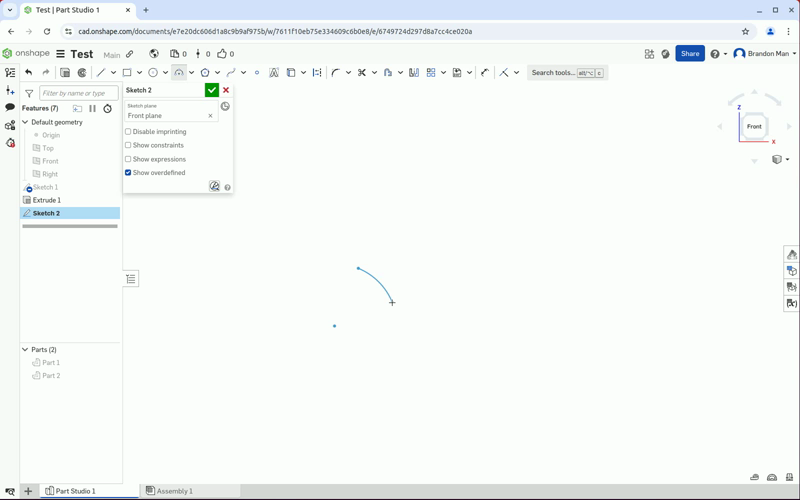
click(392, 302)
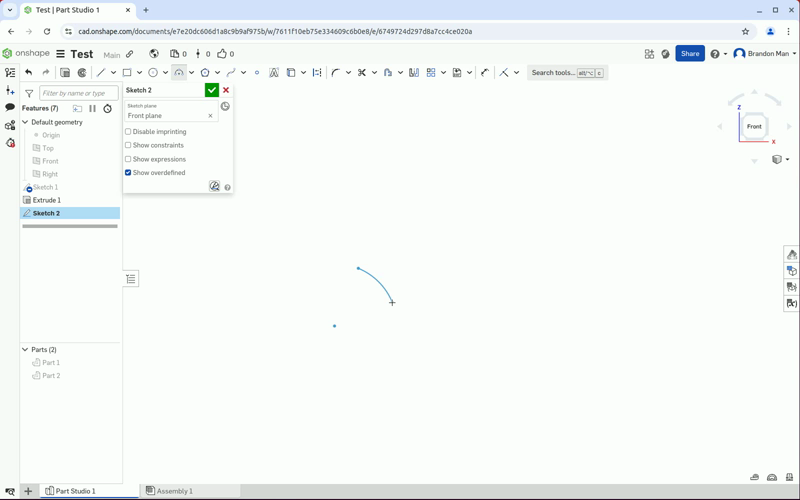
scroll(-6)
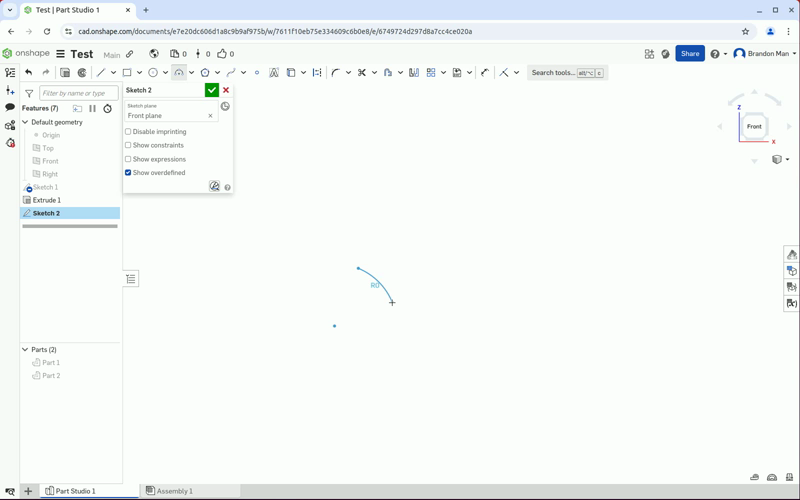
scroll(-6)
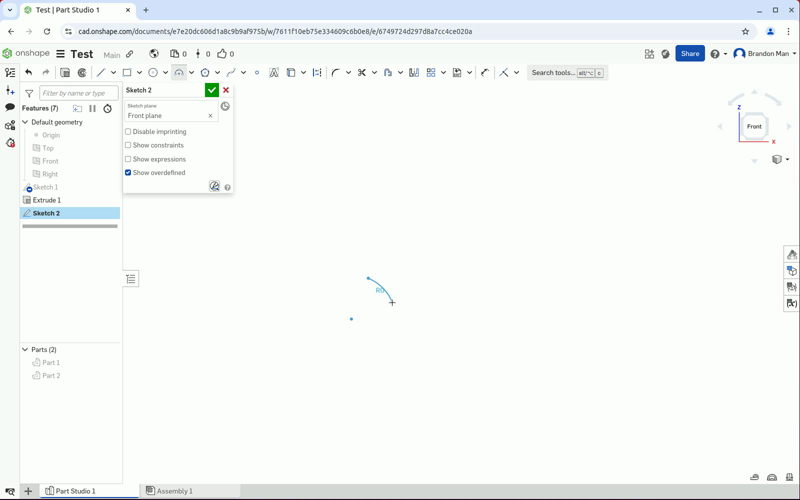
scroll(-6)
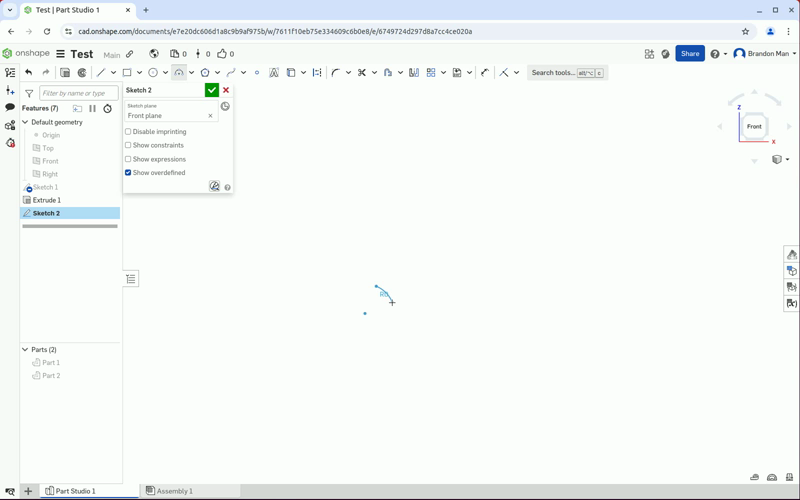
scroll(-6)
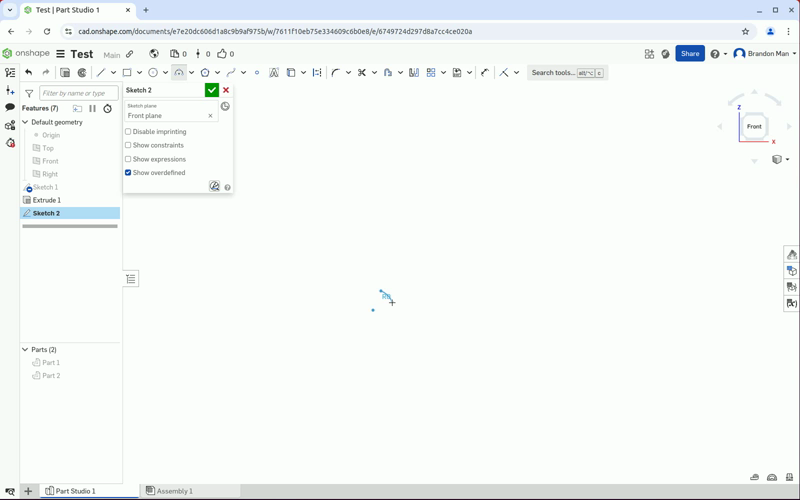
scroll(-6)
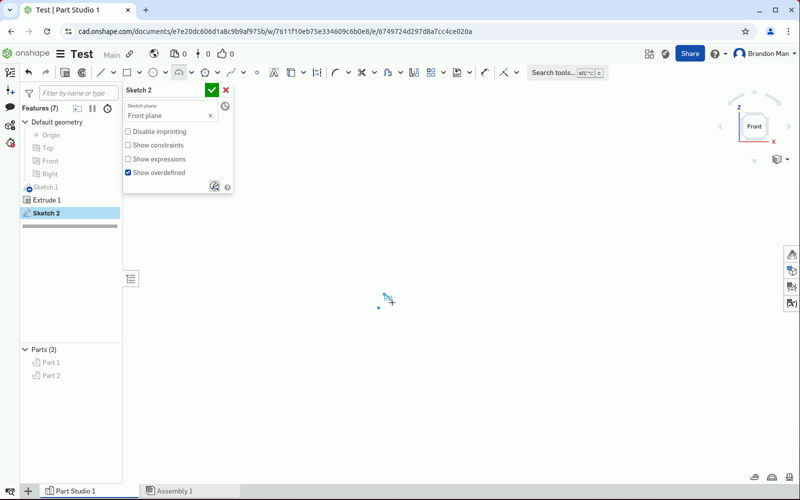
scroll(-6)
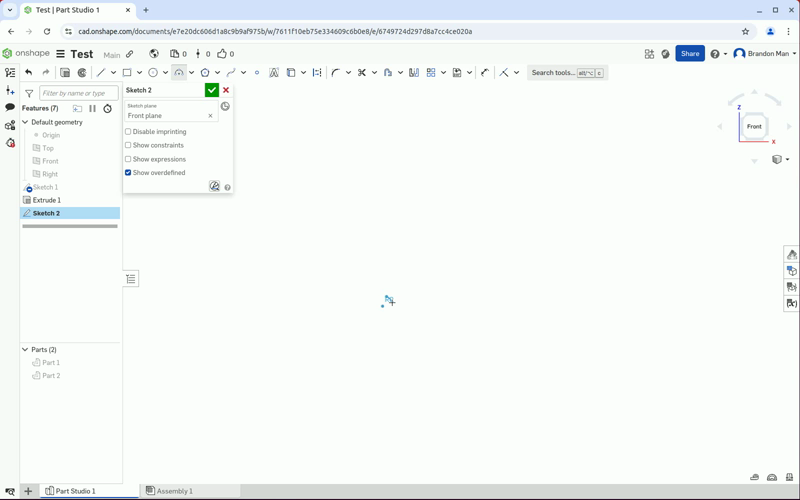
scroll(-6)
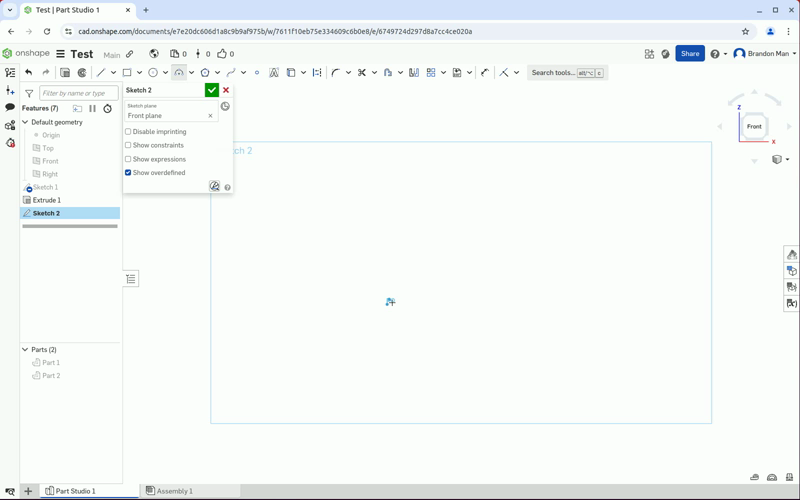
mouse_move(389, 301)
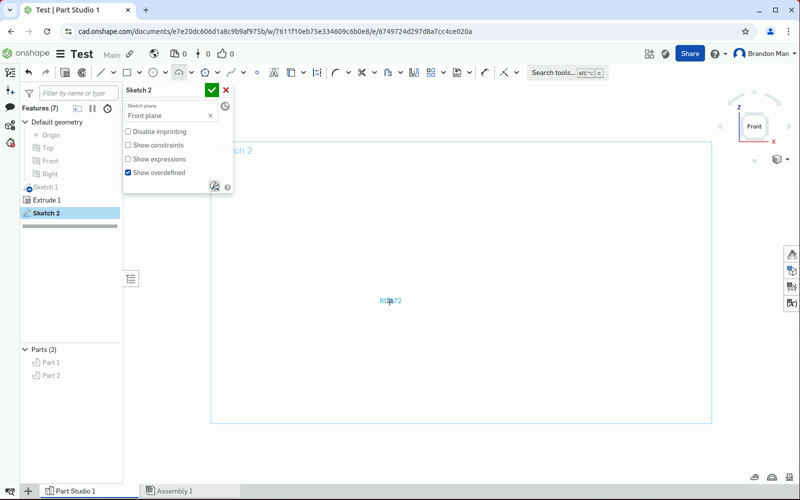
scroll(6)
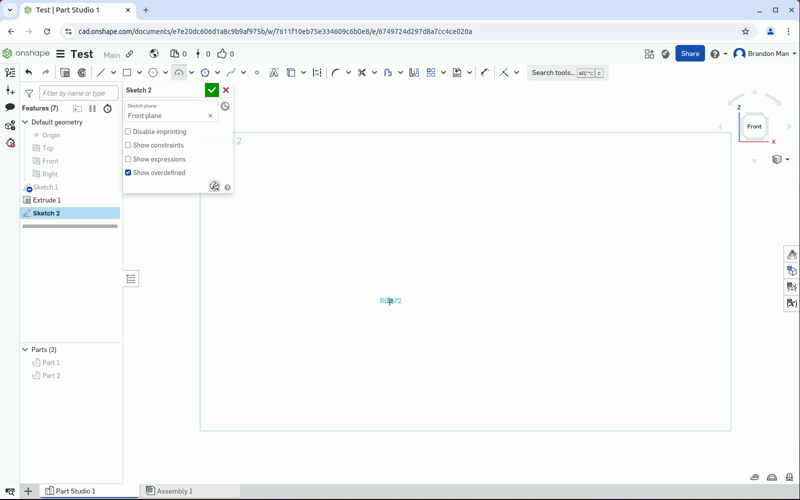
scroll(6)
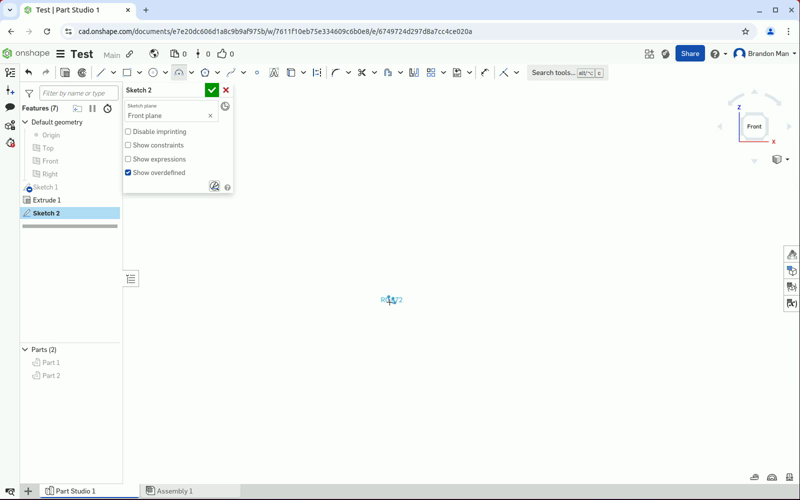
scroll(6)
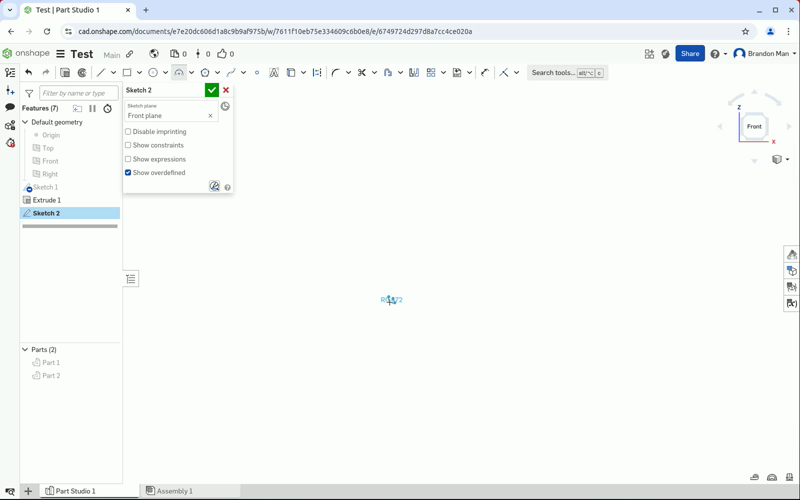
scroll(6)
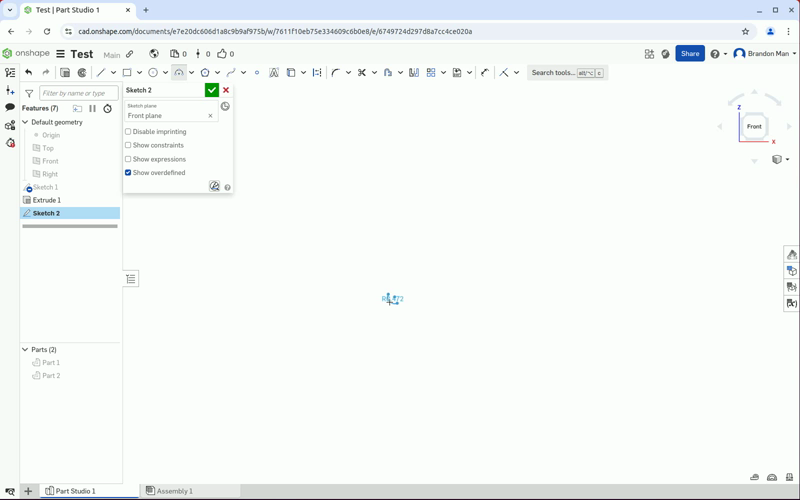
scroll(6)
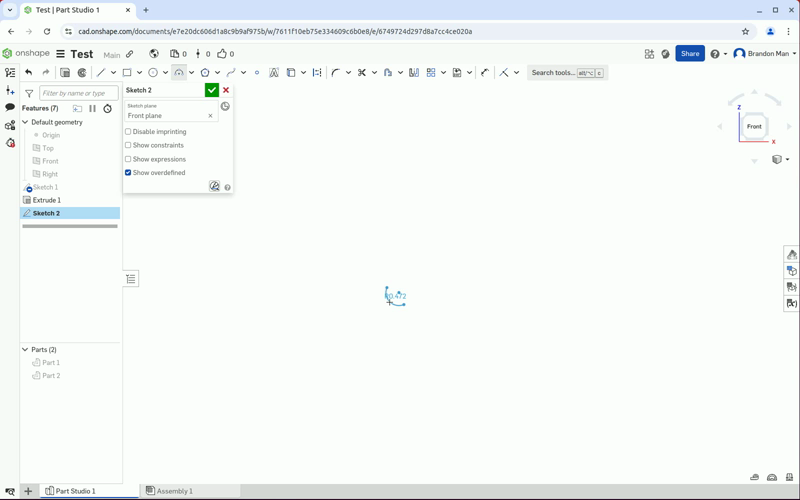
scroll(6)
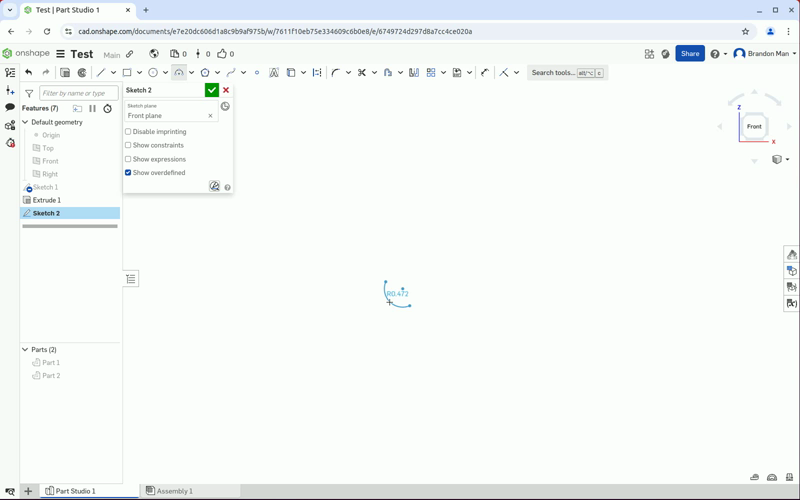
scroll(6)
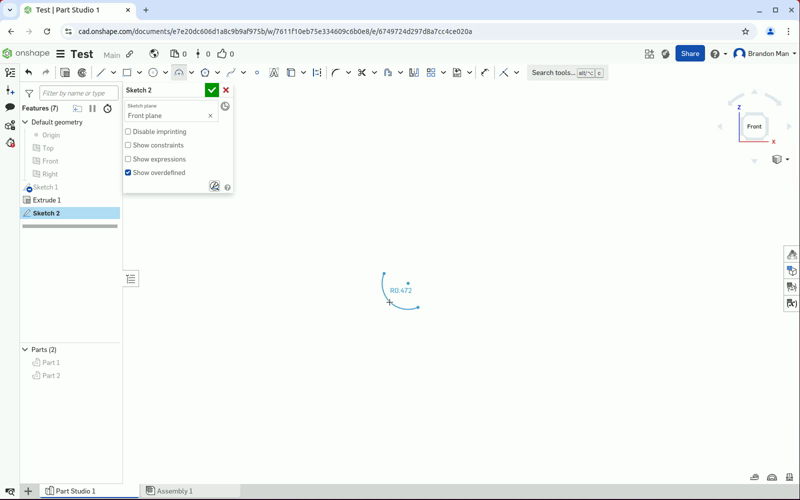
click(389, 301)
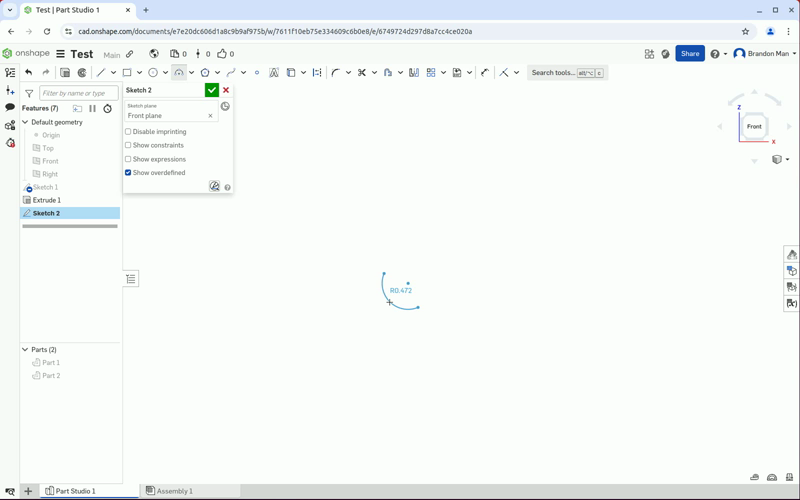
scroll(-6)
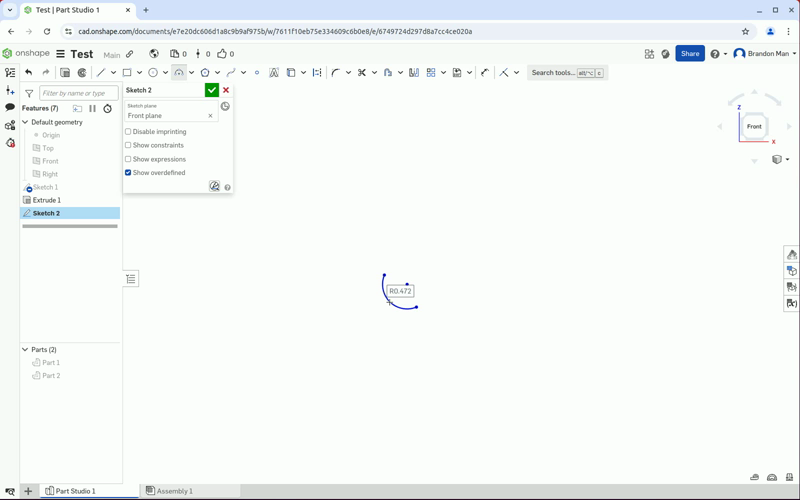
scroll(-6)
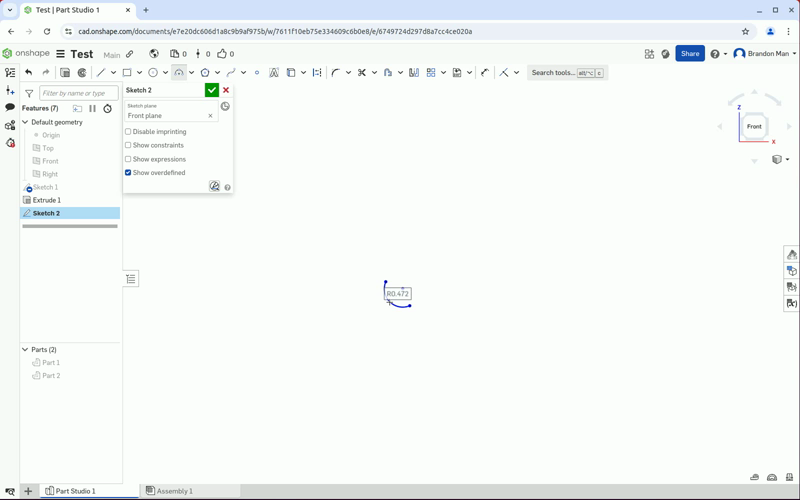
scroll(-6)
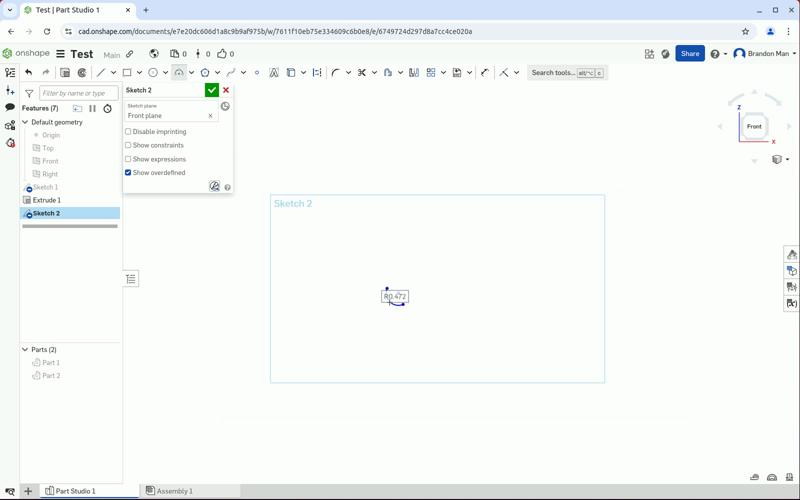
scroll(-6)
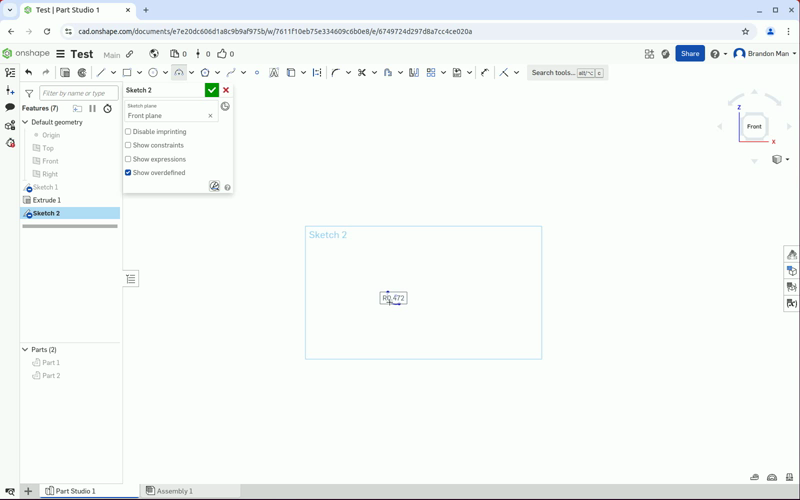
scroll(-6)
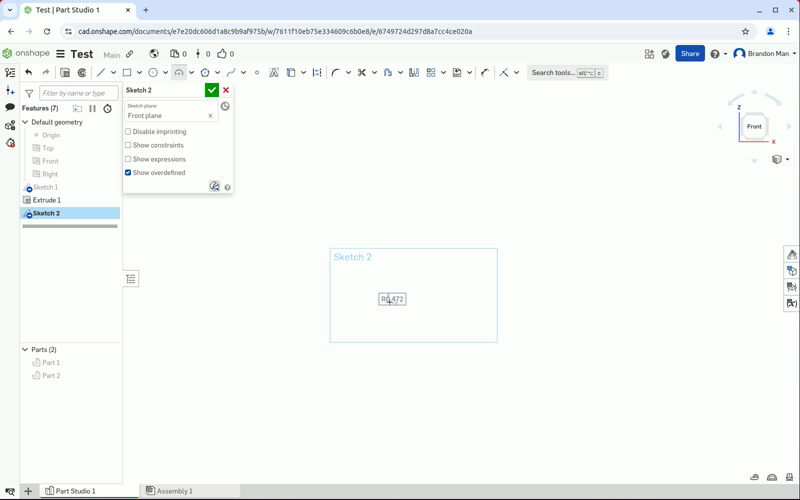
scroll(-6)
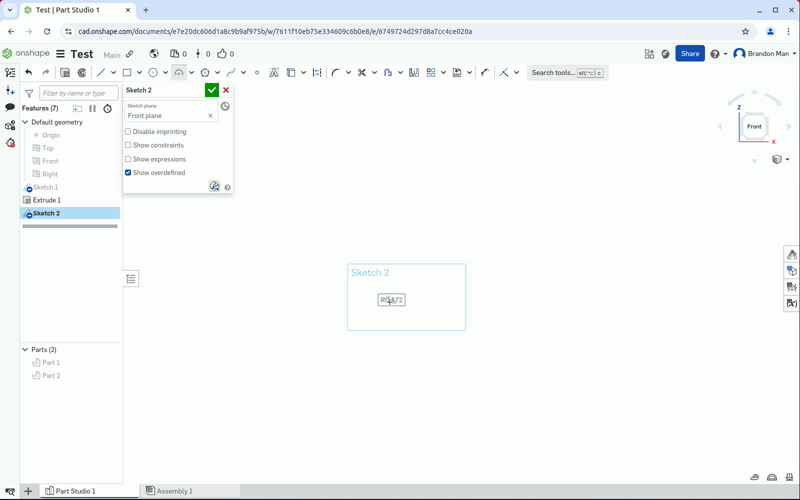
scroll(-6)
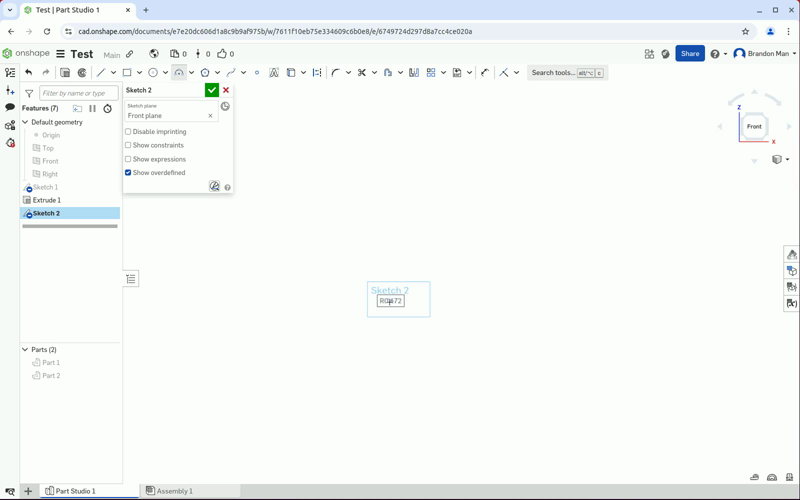
key_up(shift)
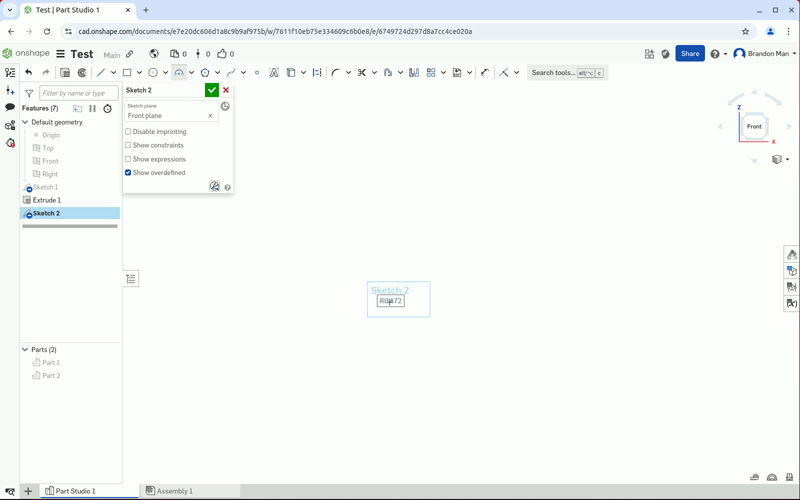
key(esc)
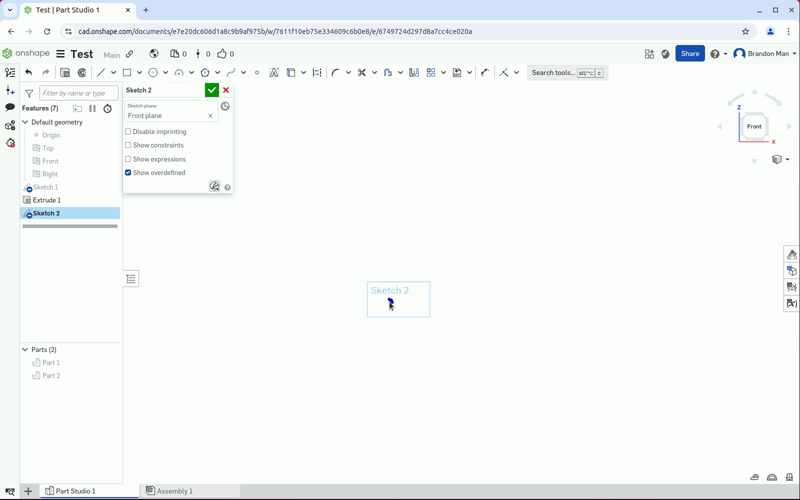
key(l)
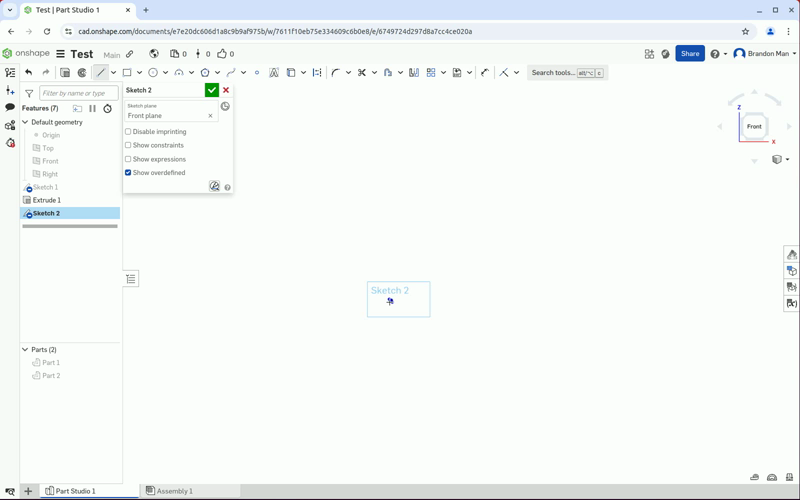
mouse_move(392, 302)
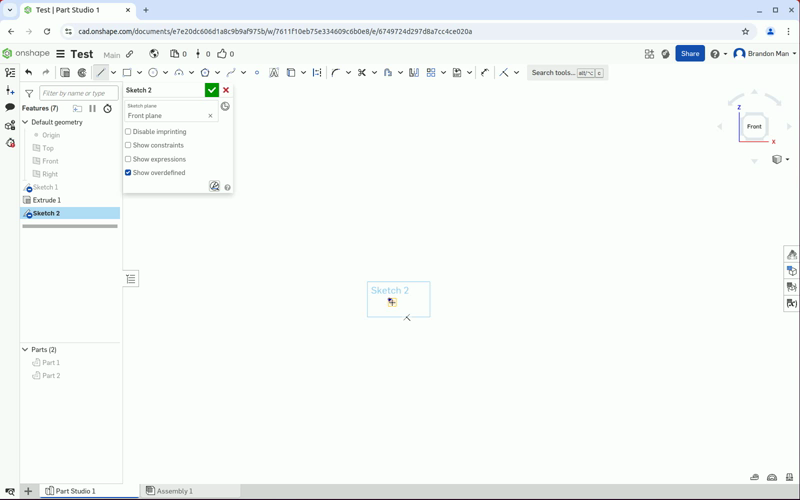
scroll(6)
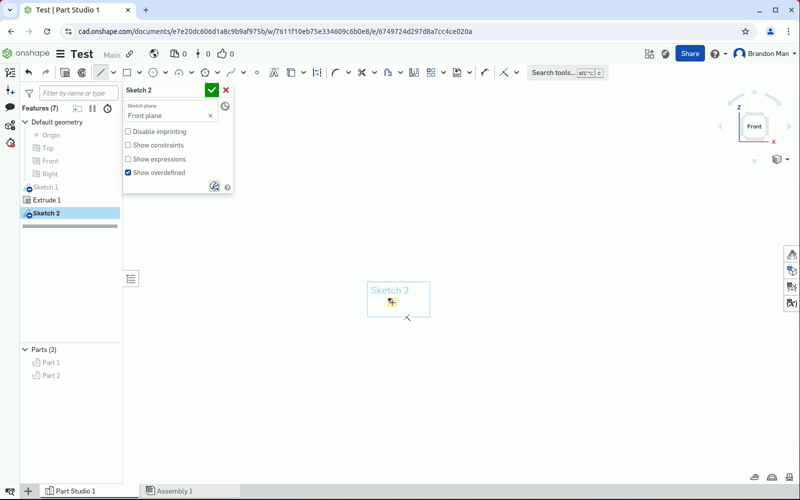
scroll(6)
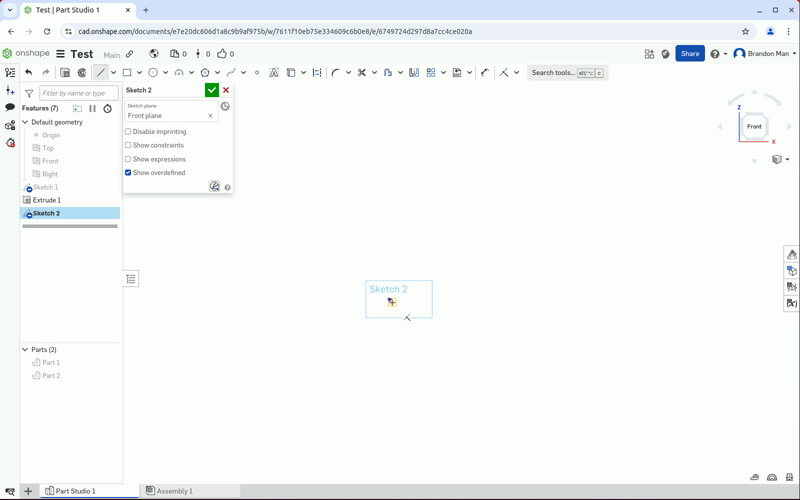
scroll(6)
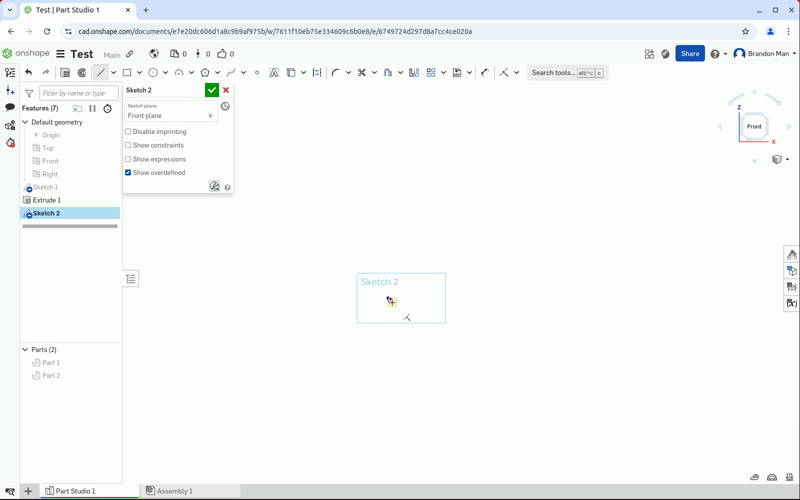
scroll(6)
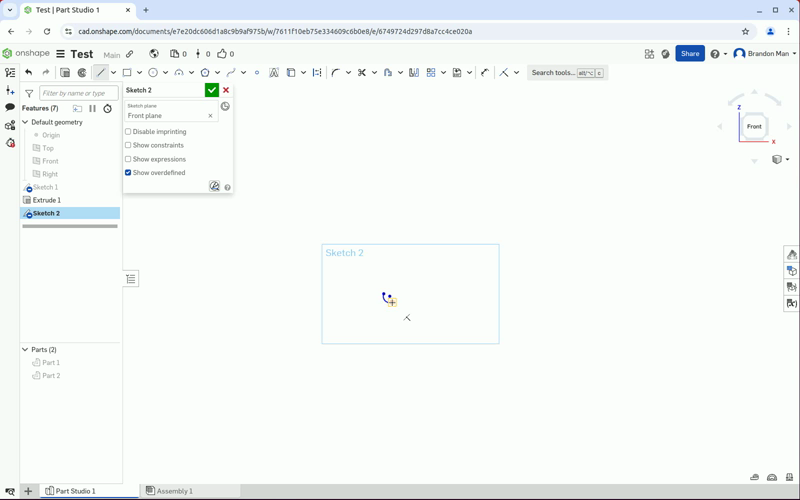
scroll(6)
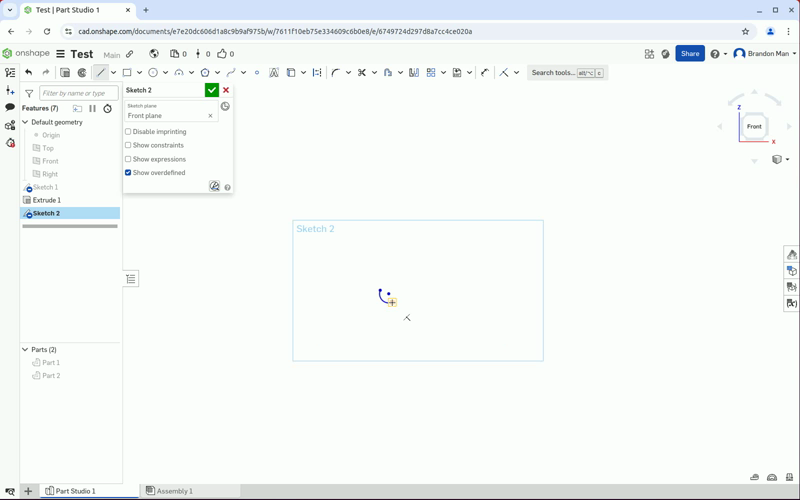
scroll(6)
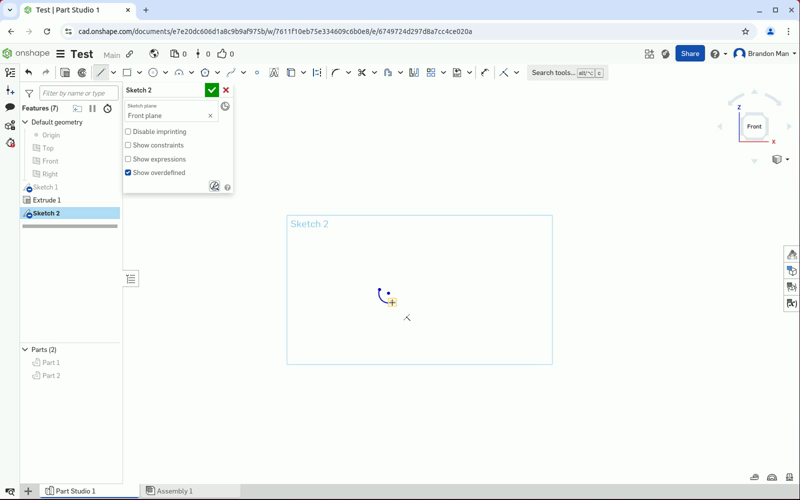
scroll(6)
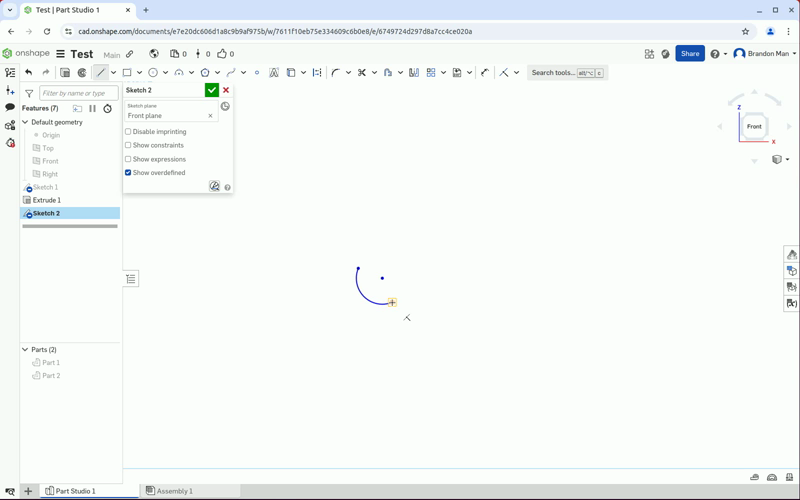
click(392, 302)
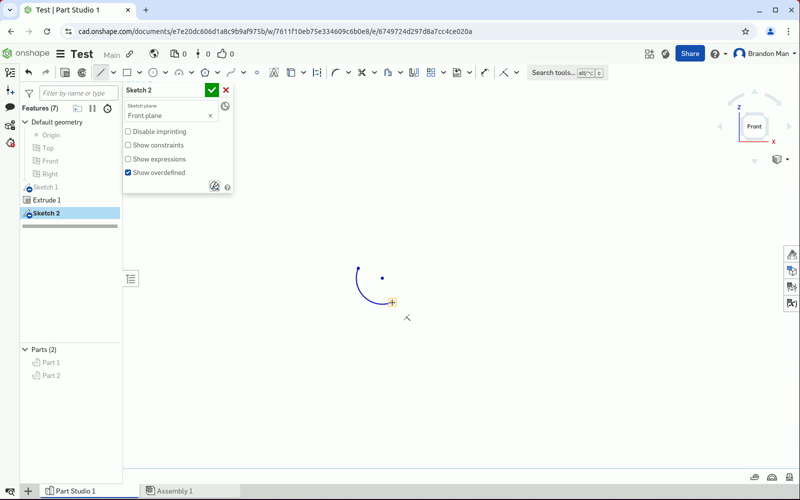
scroll(-6)
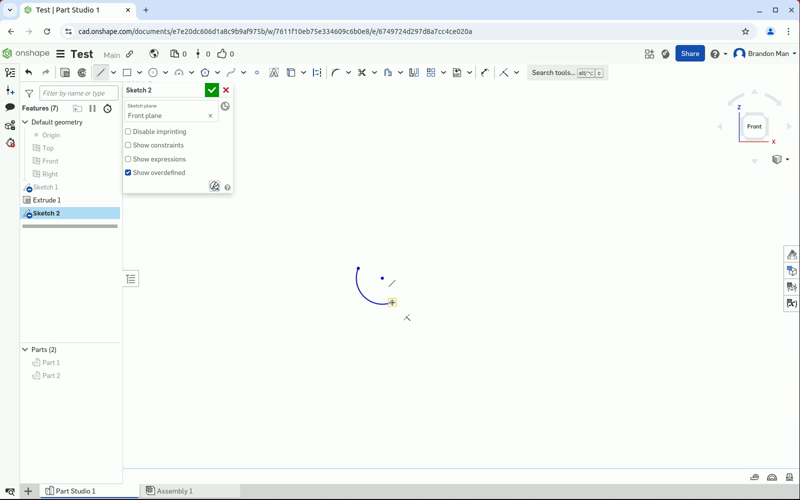
scroll(-6)
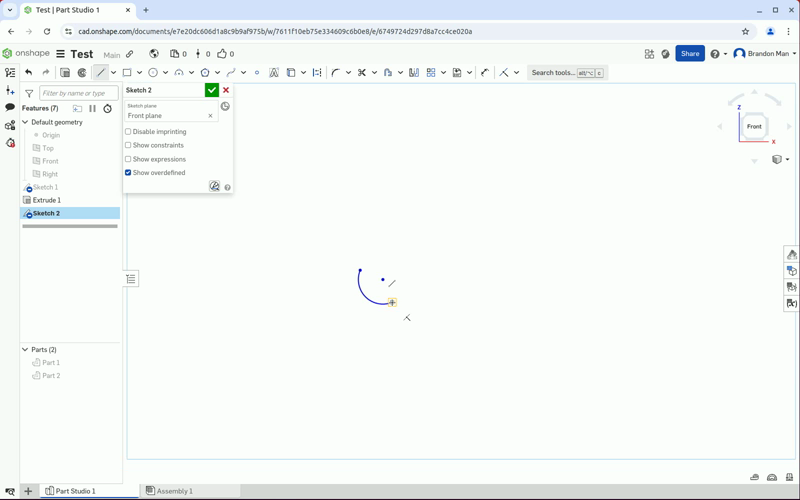
scroll(-6)
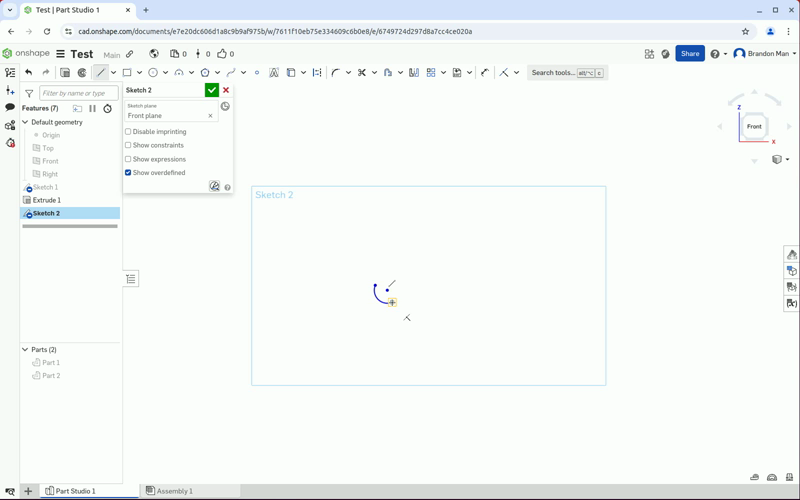
scroll(-6)
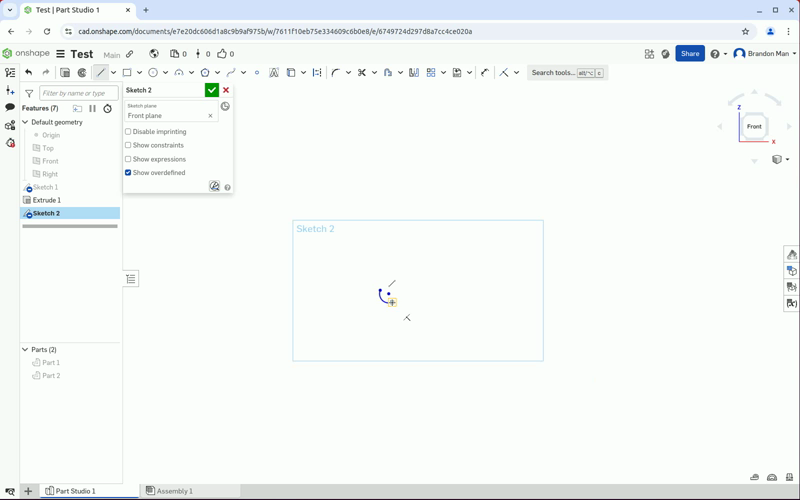
scroll(-6)
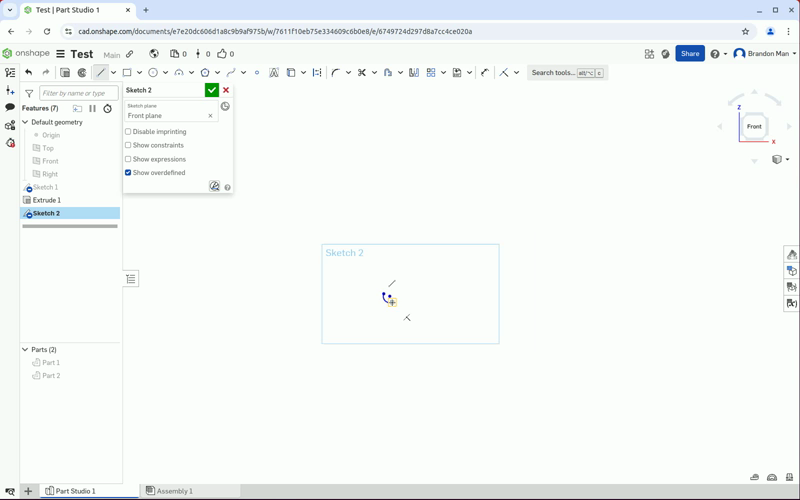
scroll(-6)
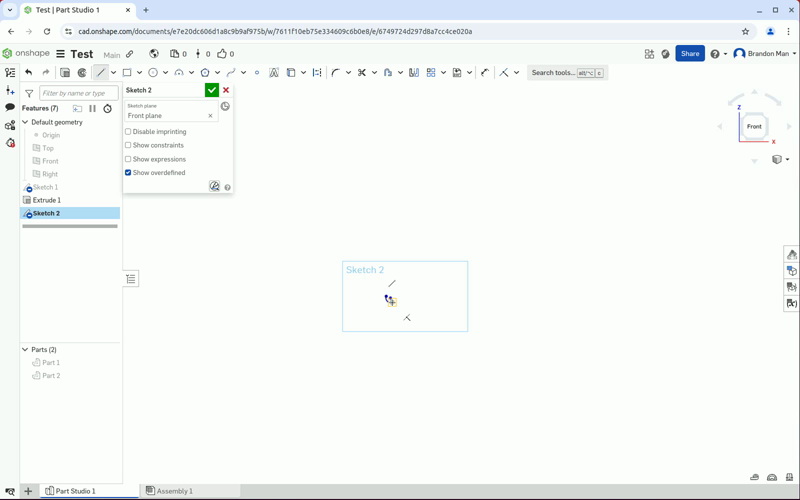
scroll(-6)
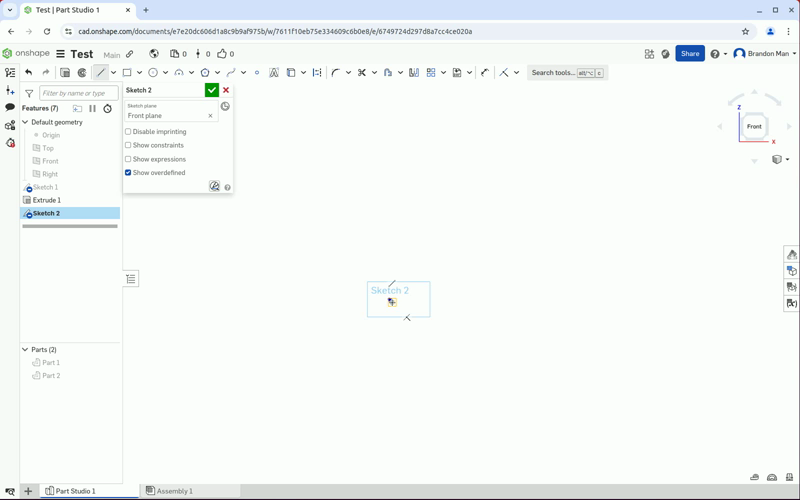
key_down(shift)
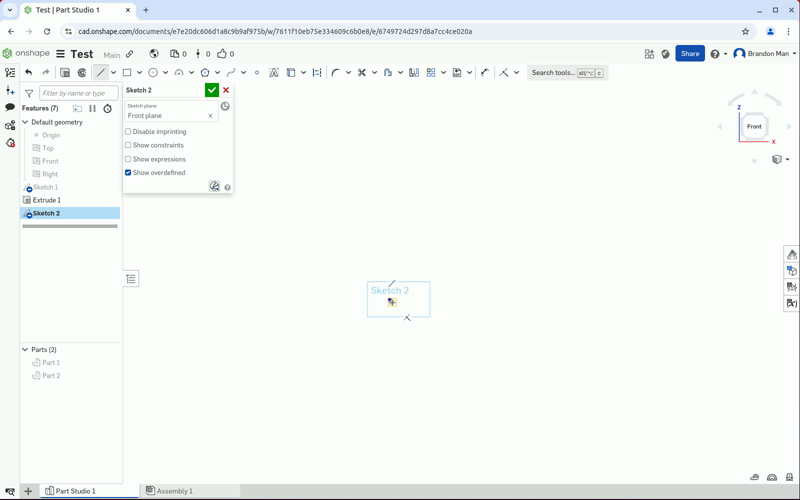
mouse_move(422, 302)
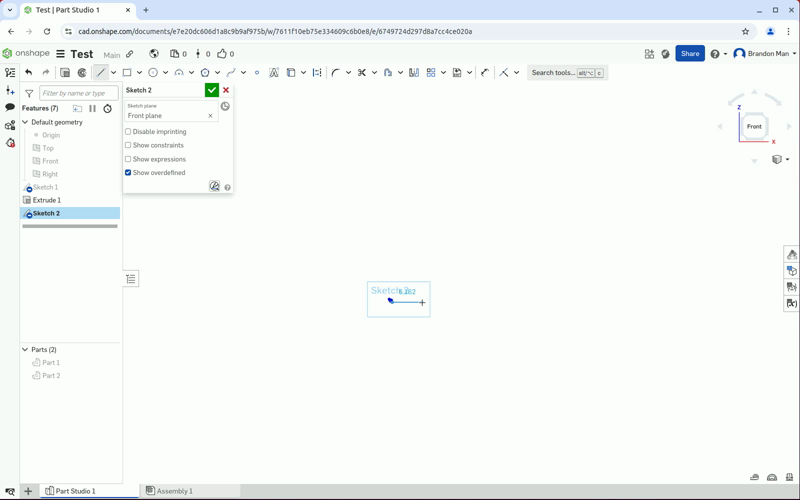
mouse_move(435, 302)
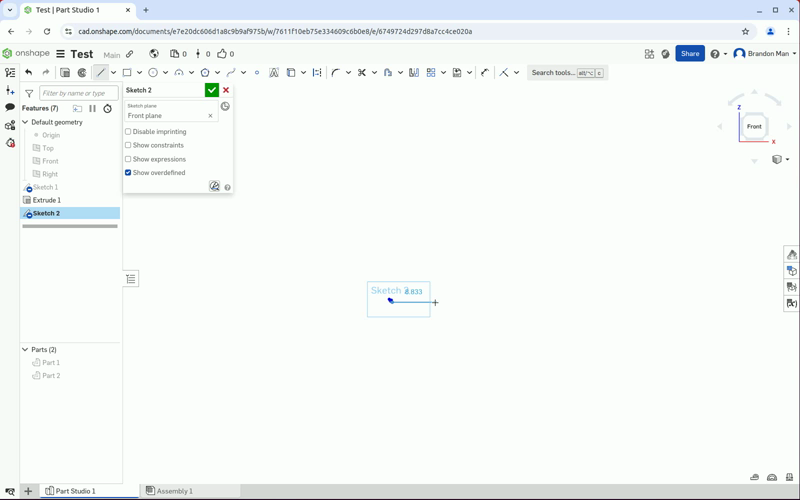
click(435, 302)
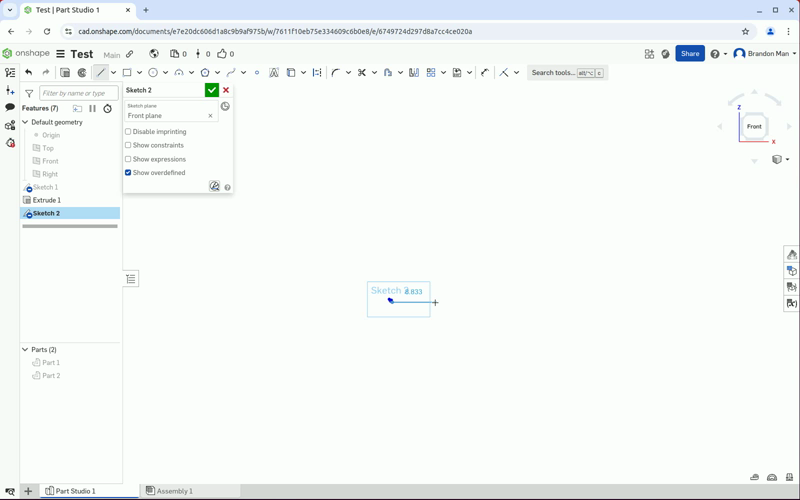
key_up(shift)
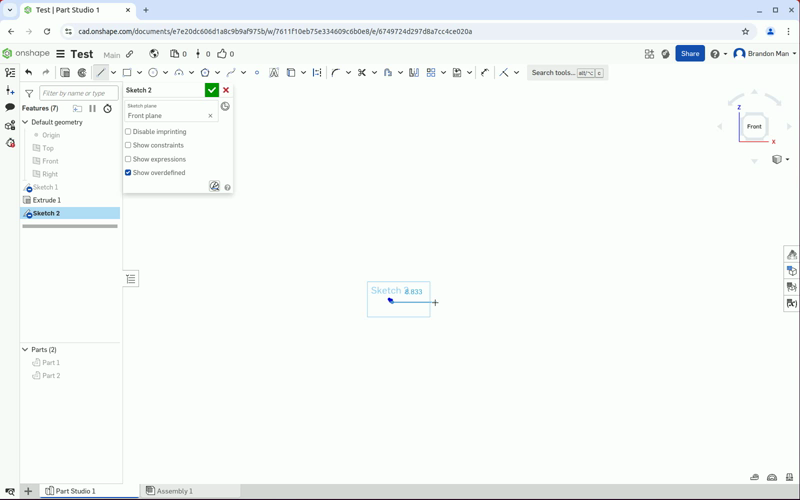
key_down(shift)
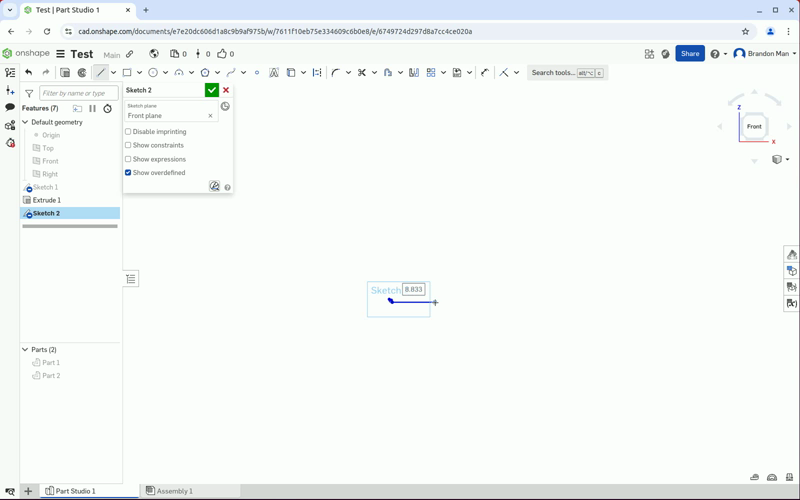
mouse_move(465, 302)
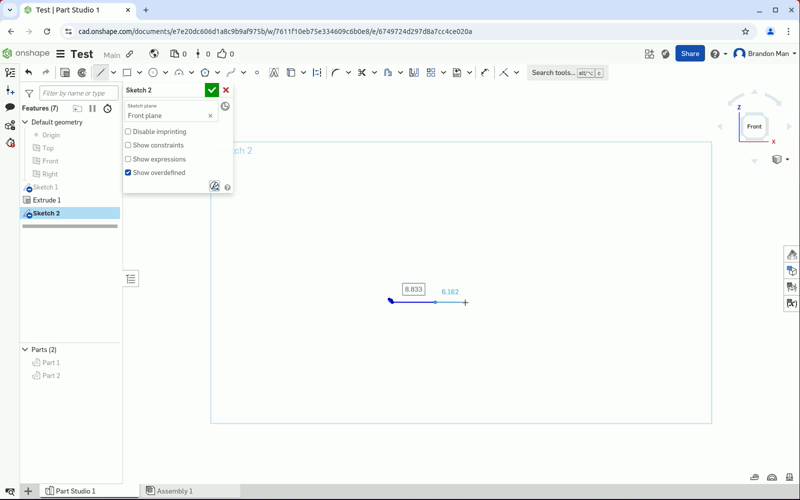
mouse_move(480, 302)
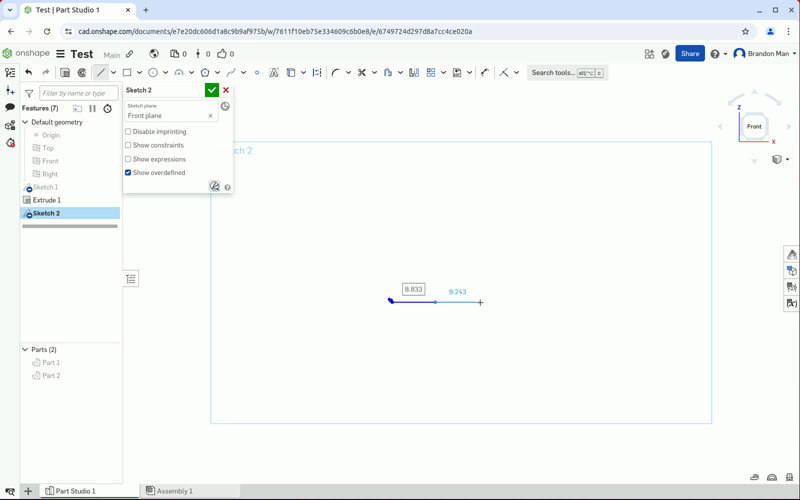
click(480, 302)
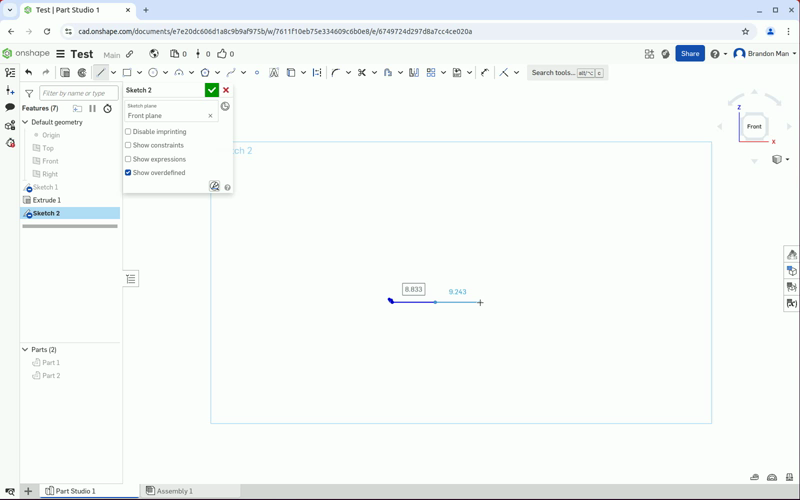
key_up(shift)
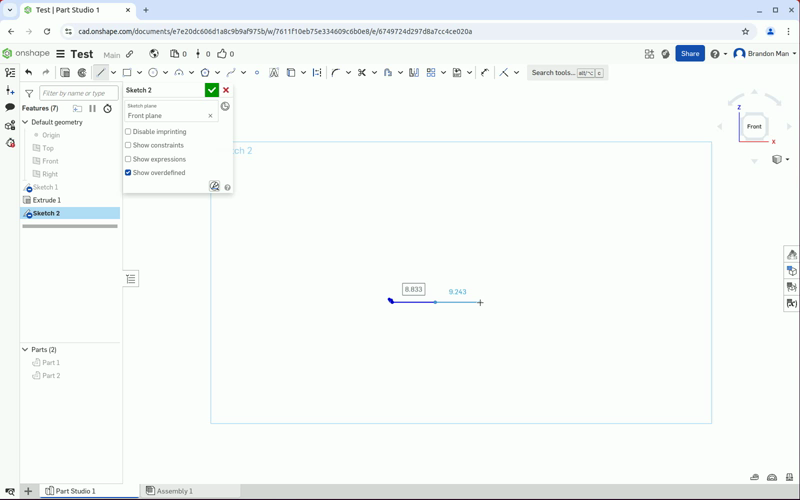
key_down(shift)
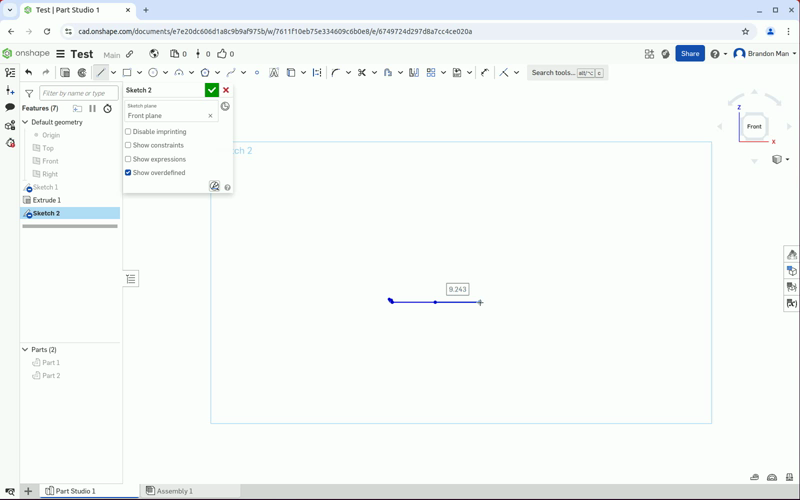
mouse_move(510, 302)
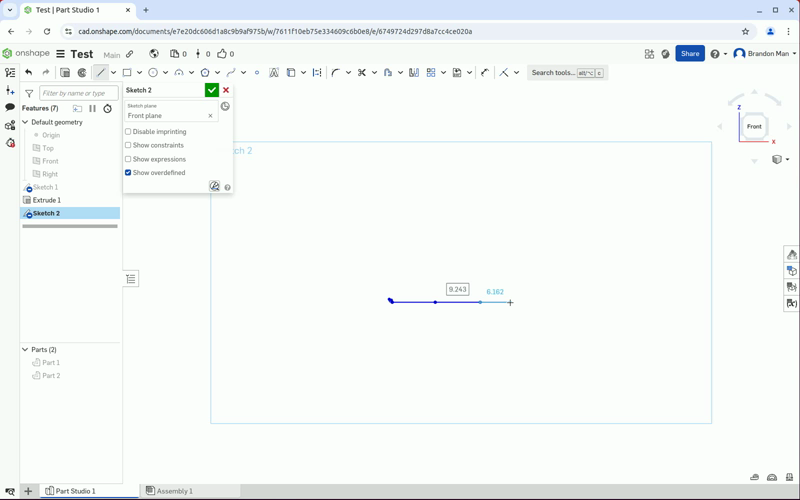
mouse_move(484, 302)
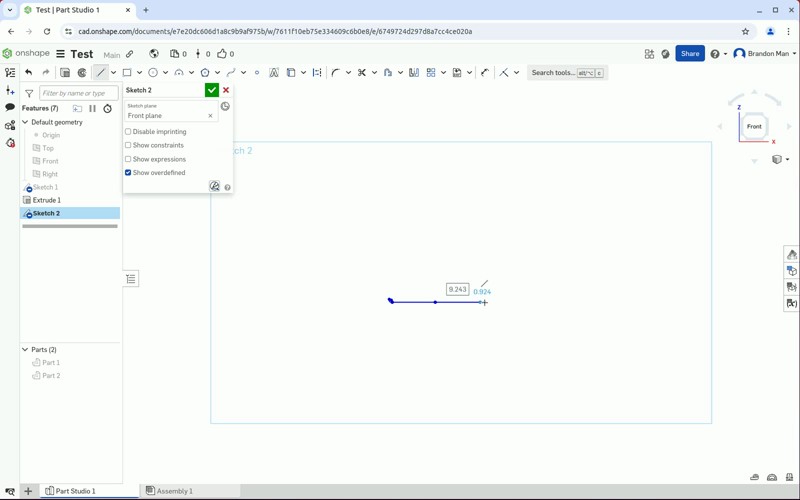
scroll(6)
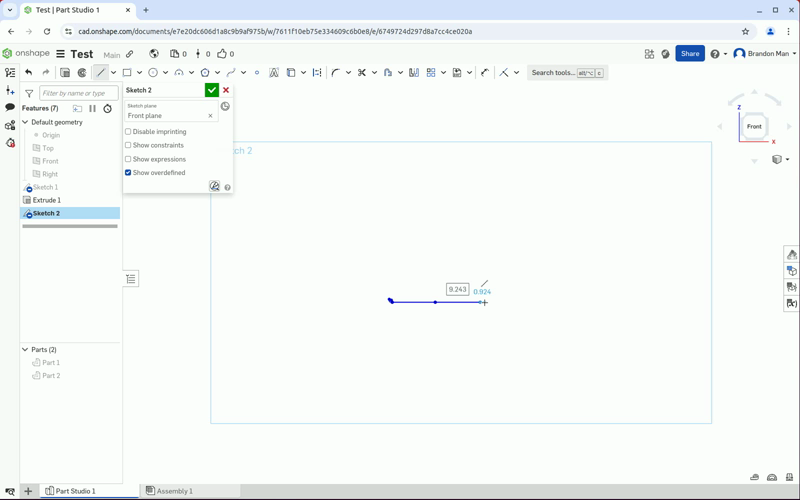
scroll(6)
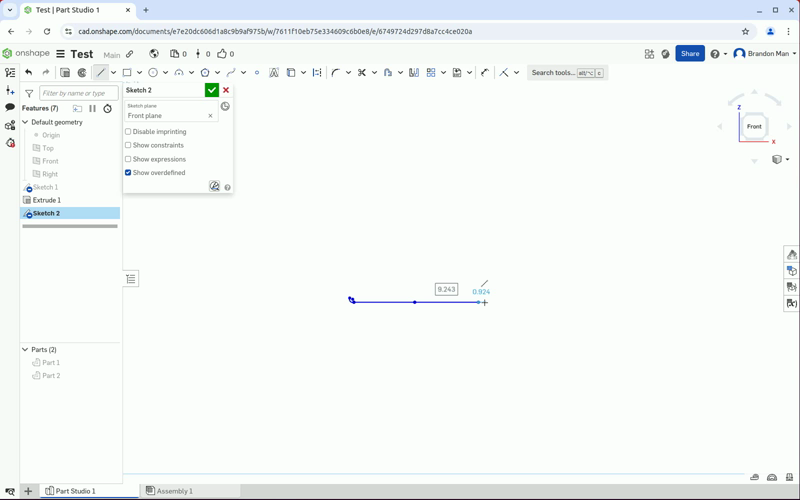
scroll(6)
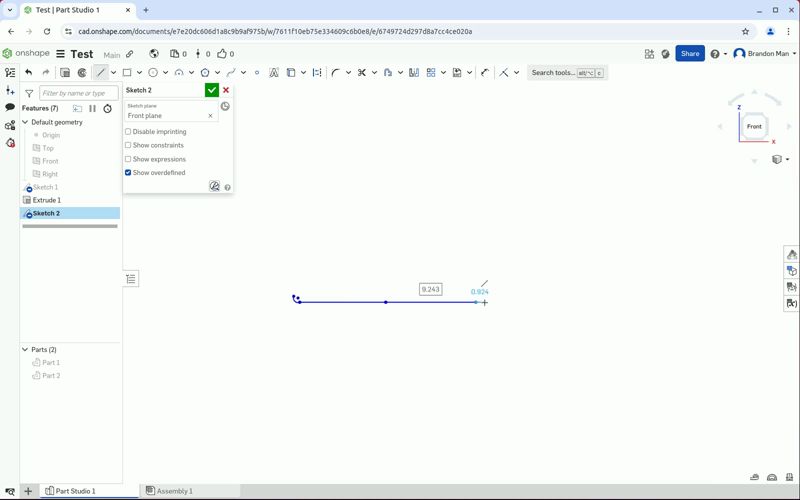
scroll(6)
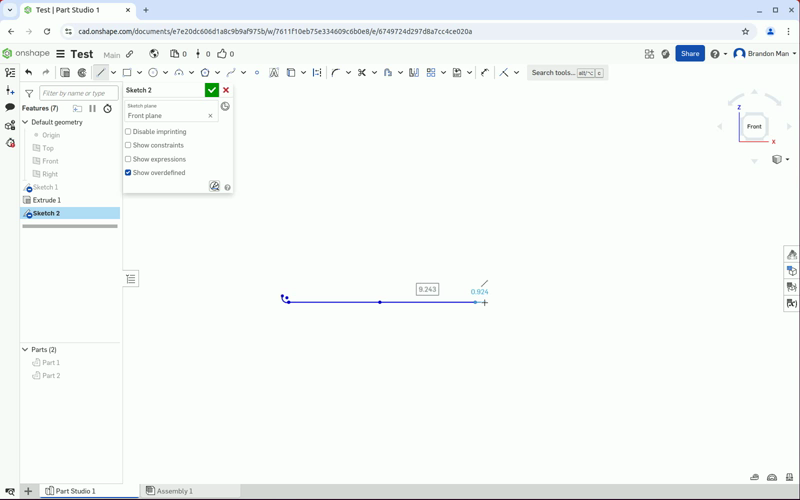
scroll(6)
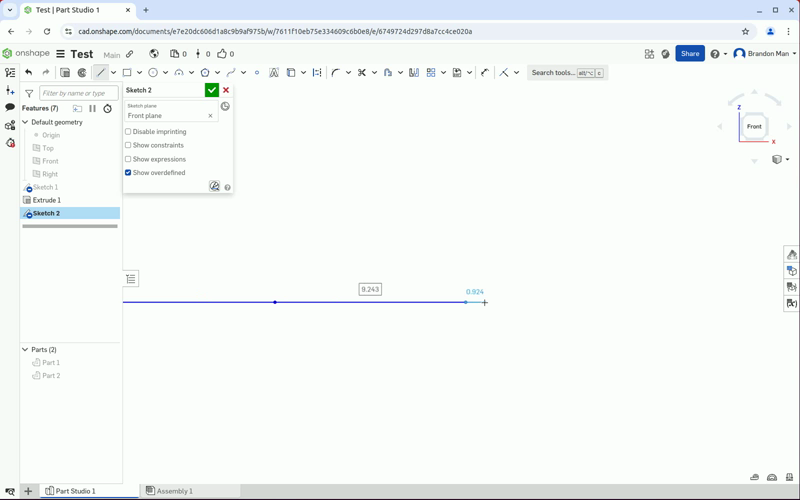
scroll(6)
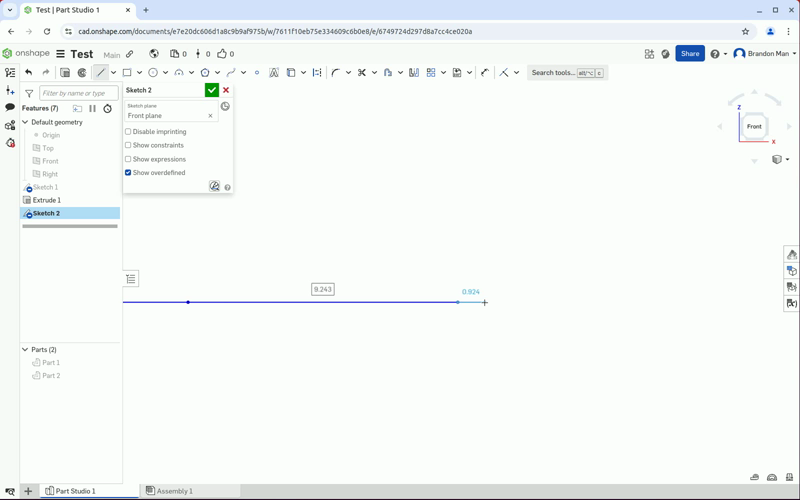
scroll(6)
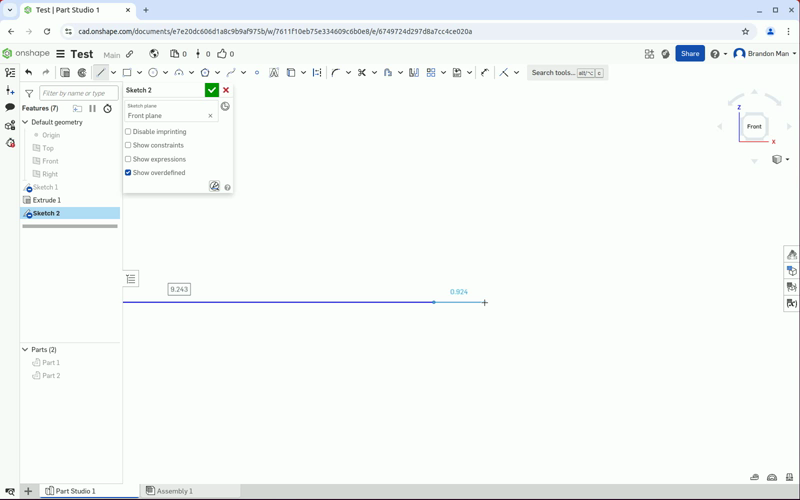
click(484, 302)
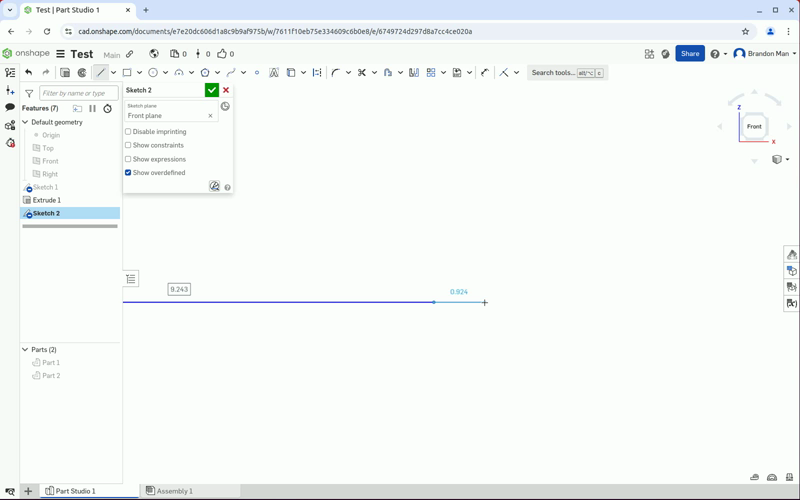
scroll(-6)
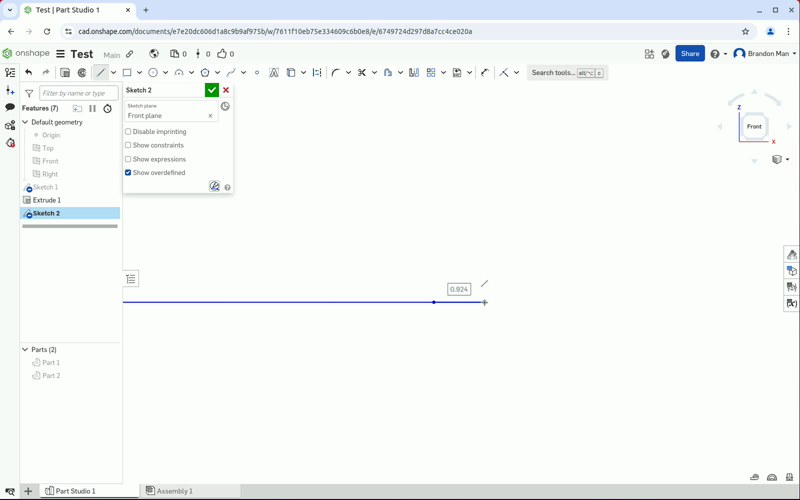
scroll(-6)
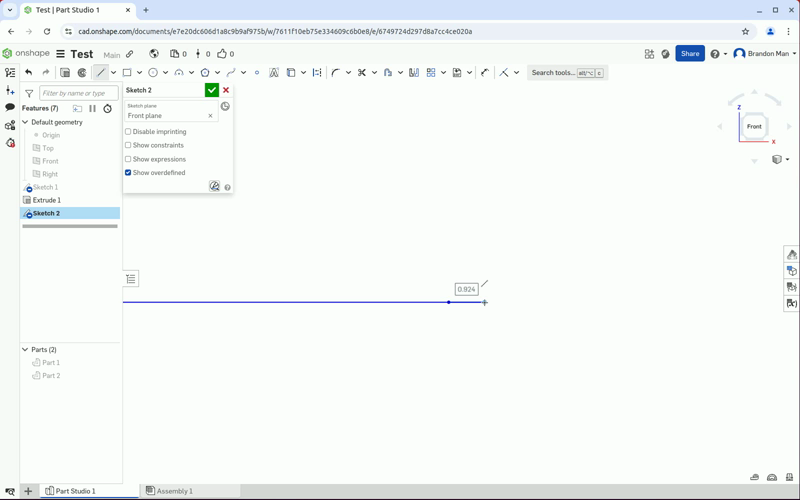
scroll(-6)
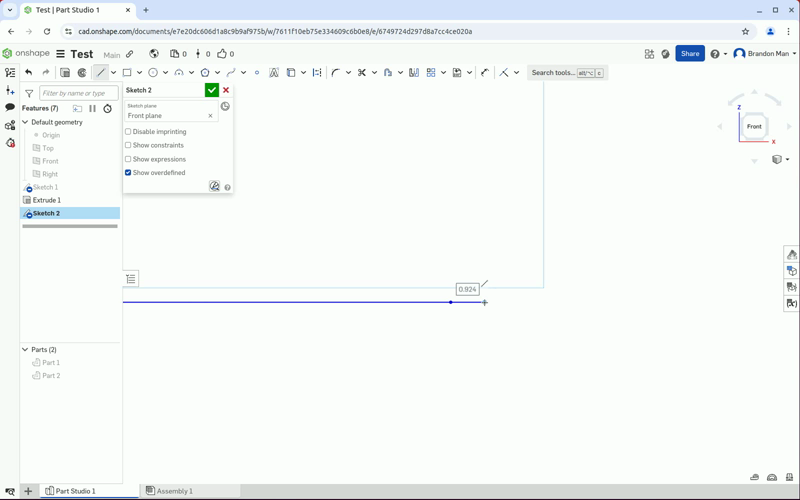
scroll(-6)
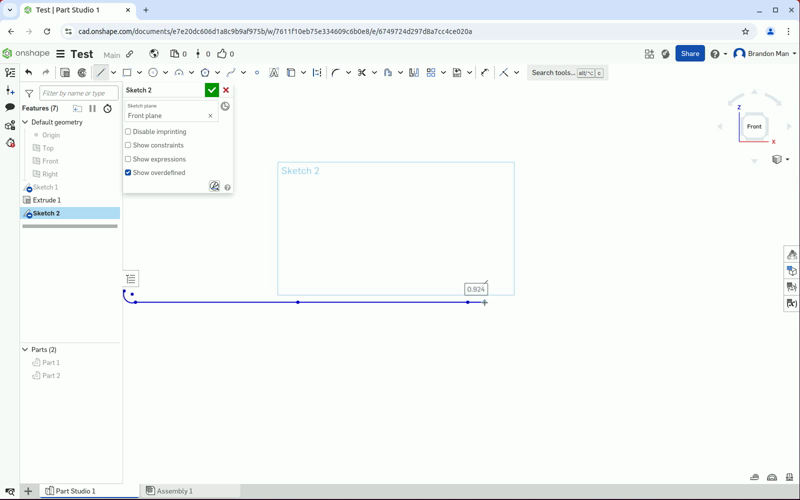
scroll(-6)
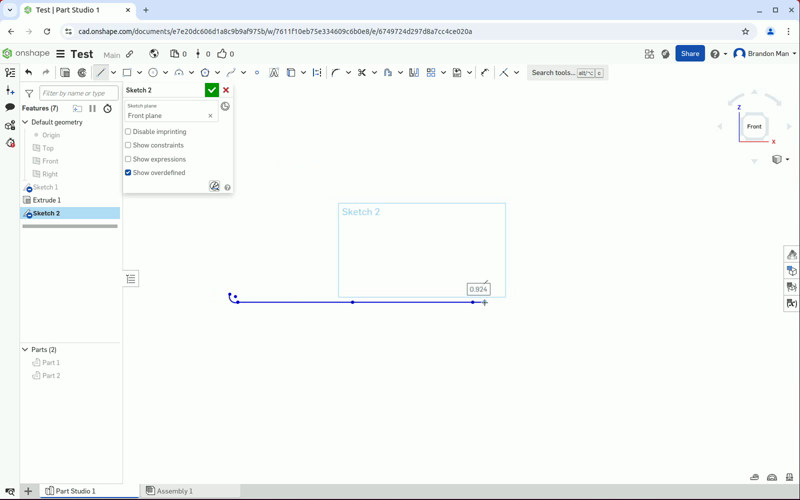
scroll(-6)
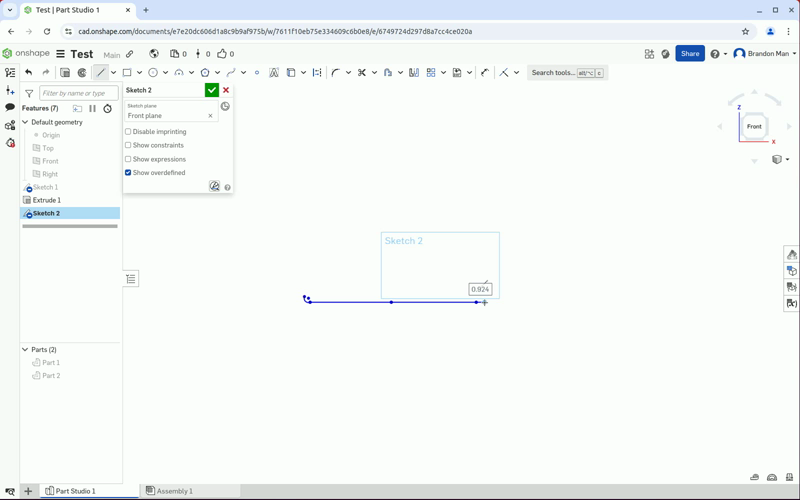
scroll(-6)
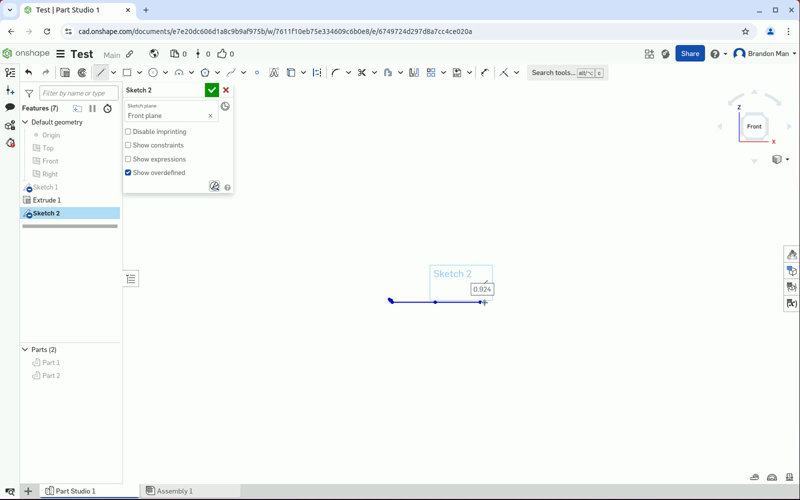
key_up(shift)
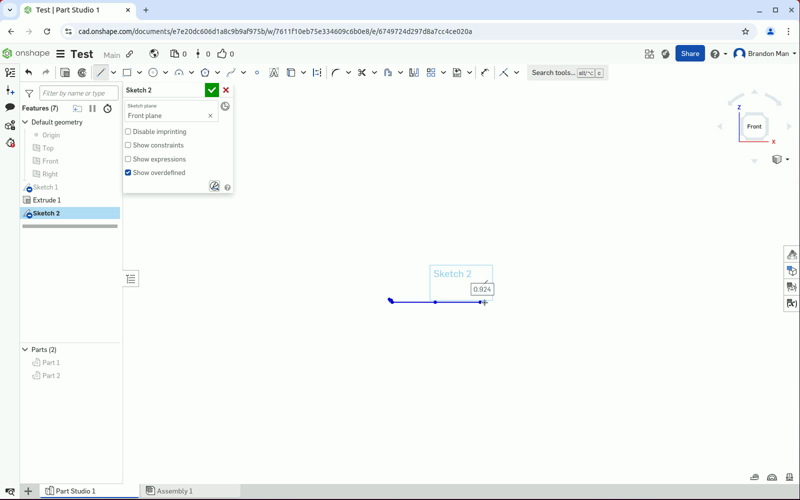
key_down(shift)
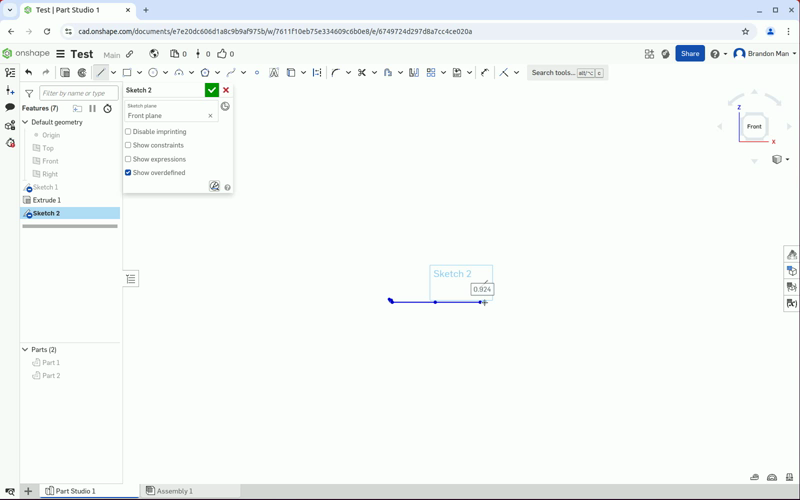
mouse_move(514, 302)
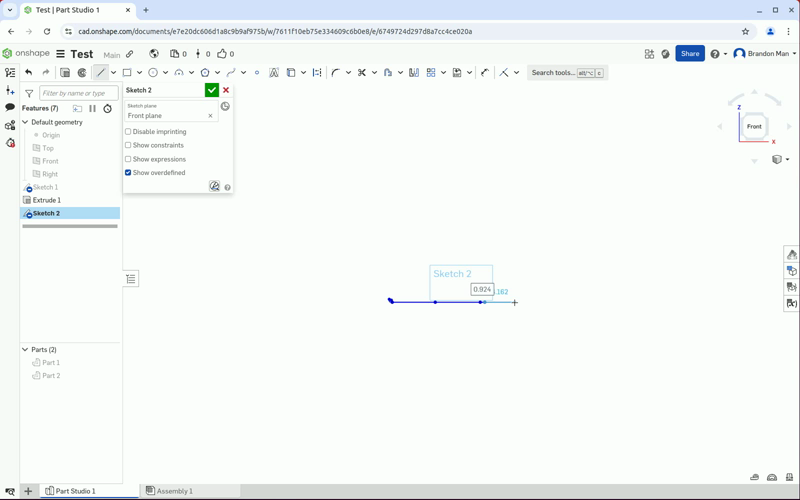
mouse_move(527, 302)
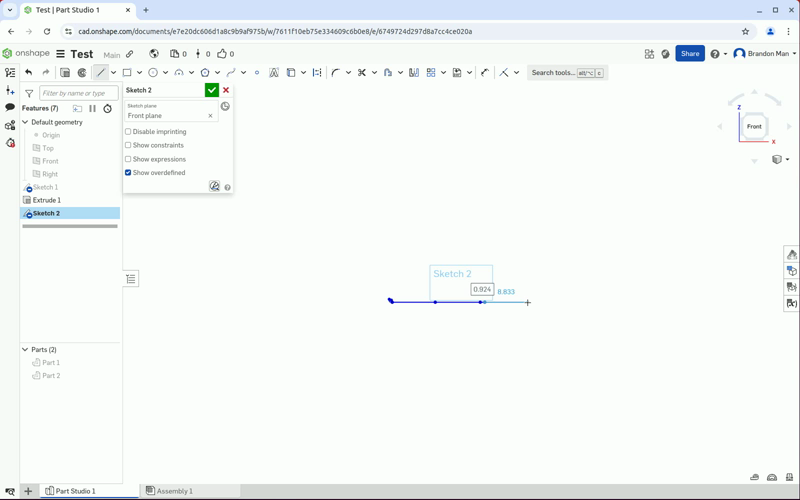
click(527, 302)
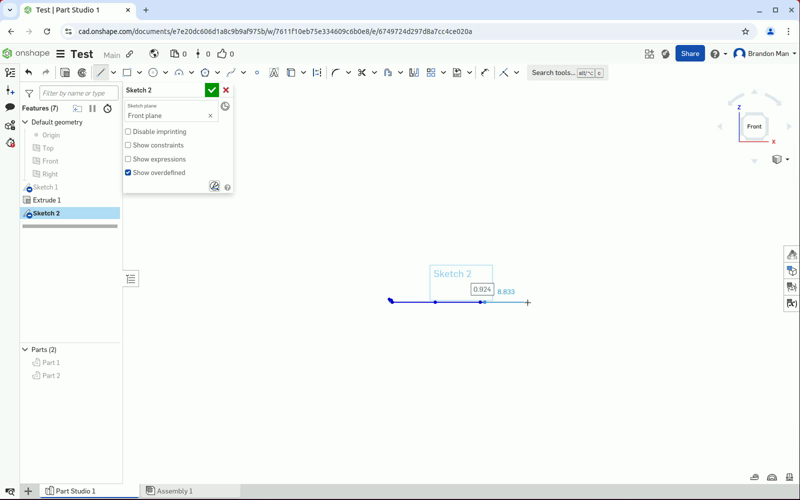
key_up(shift)
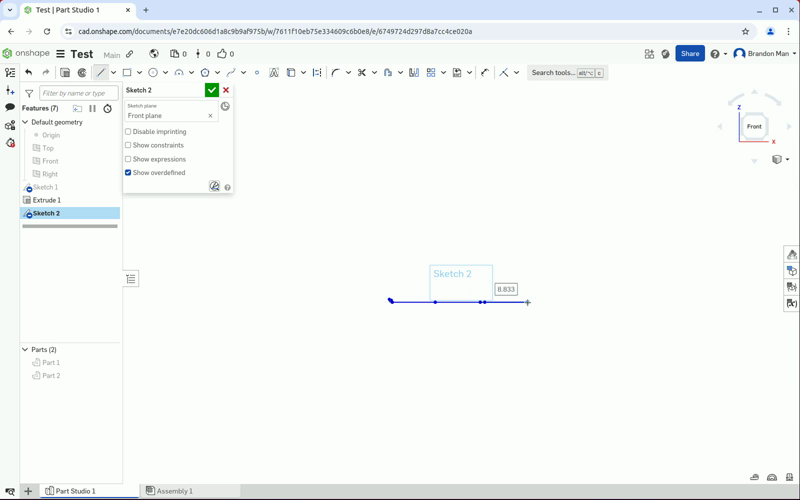
key(esc)
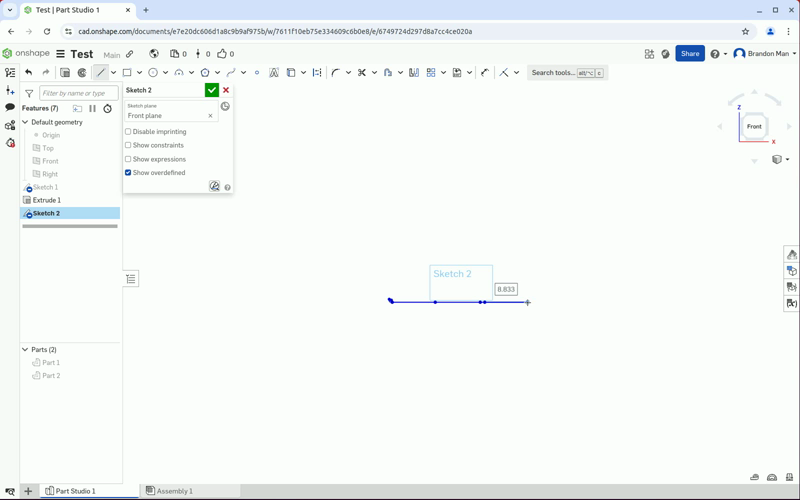
key(a)
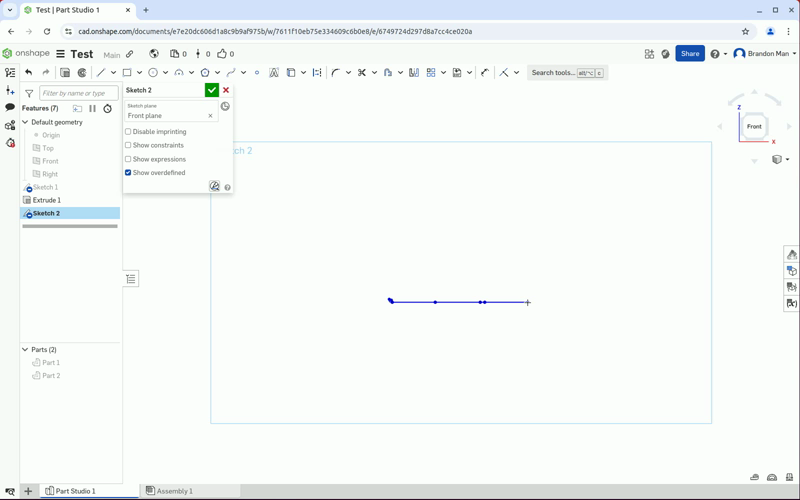
mouse_move(527, 302)
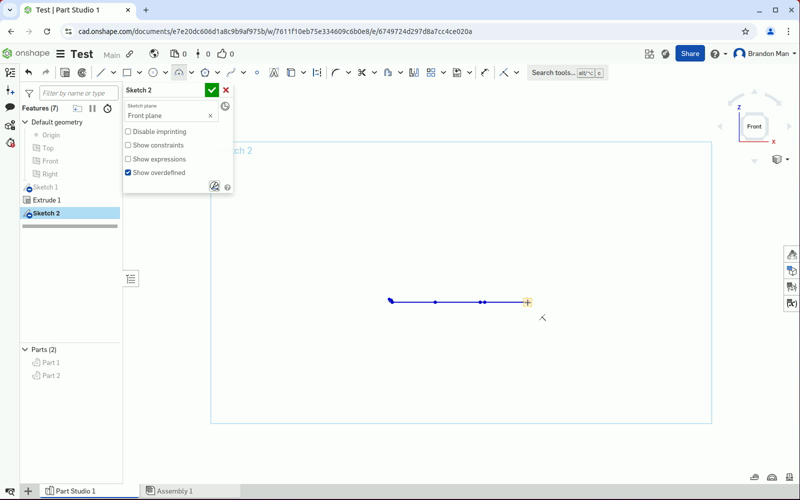
click(527, 302)
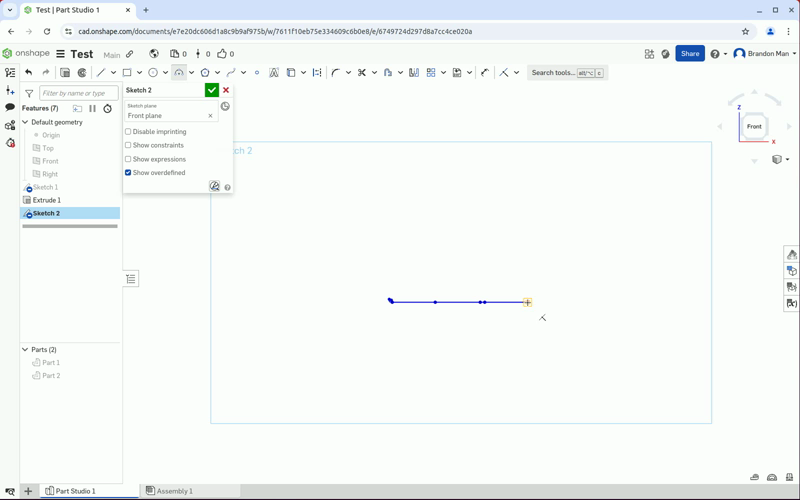
key_down(shift)
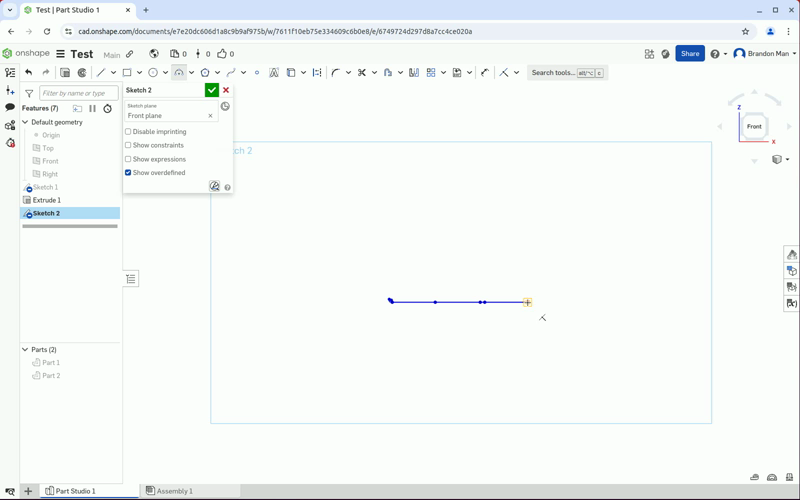
mouse_move(530, 299)
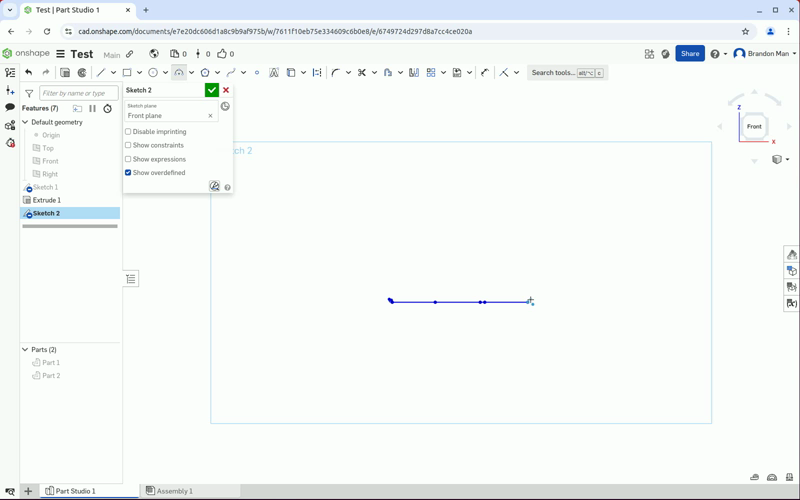
scroll(6)
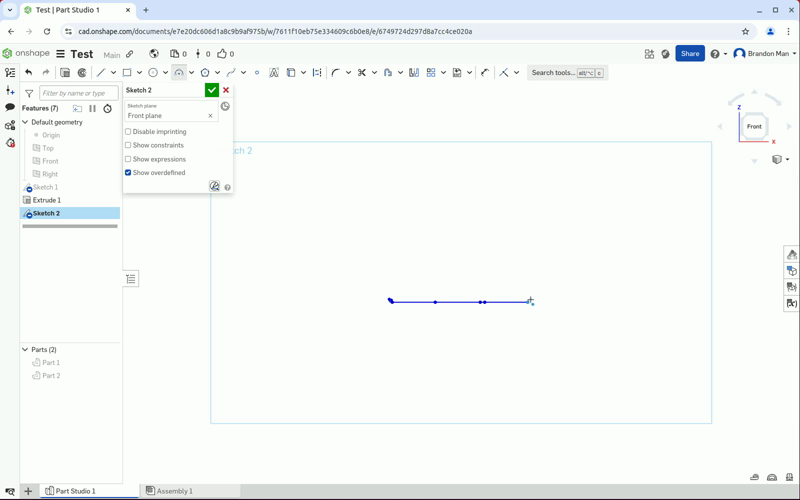
scroll(6)
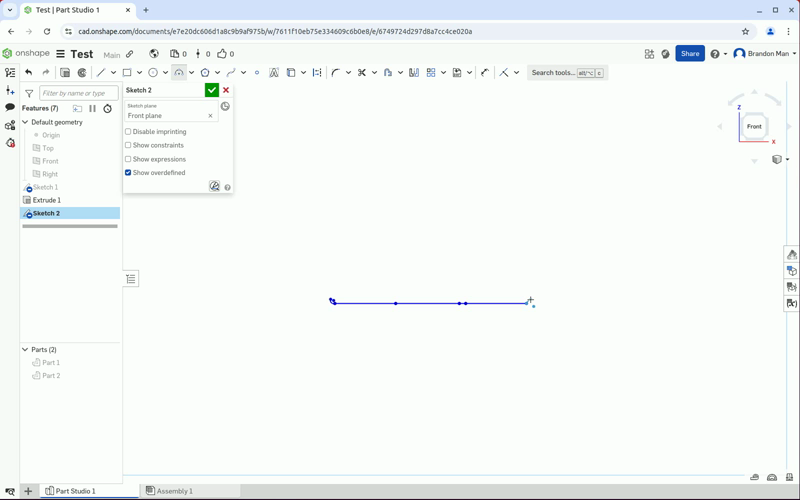
scroll(6)
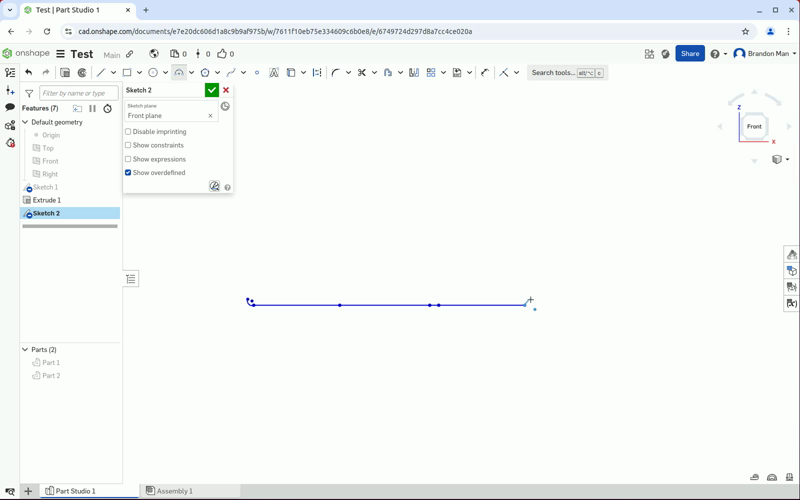
scroll(6)
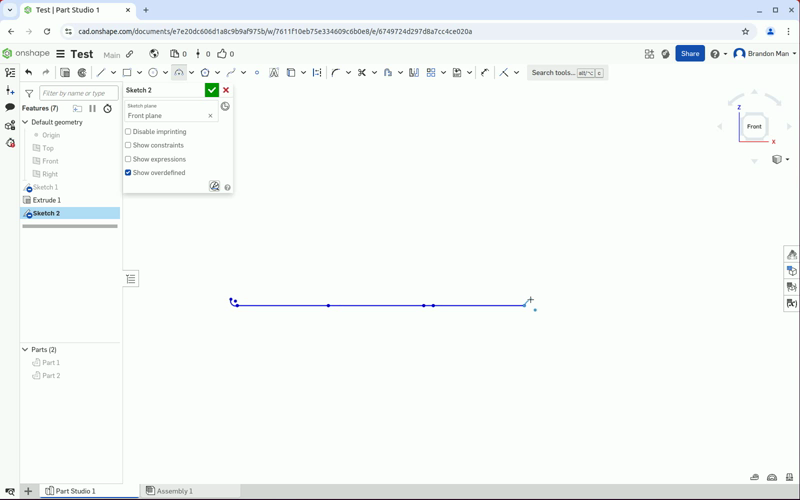
scroll(6)
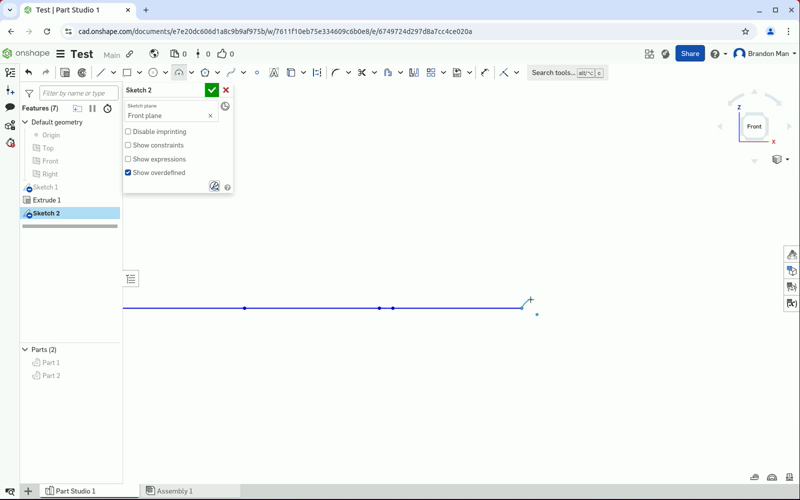
scroll(6)
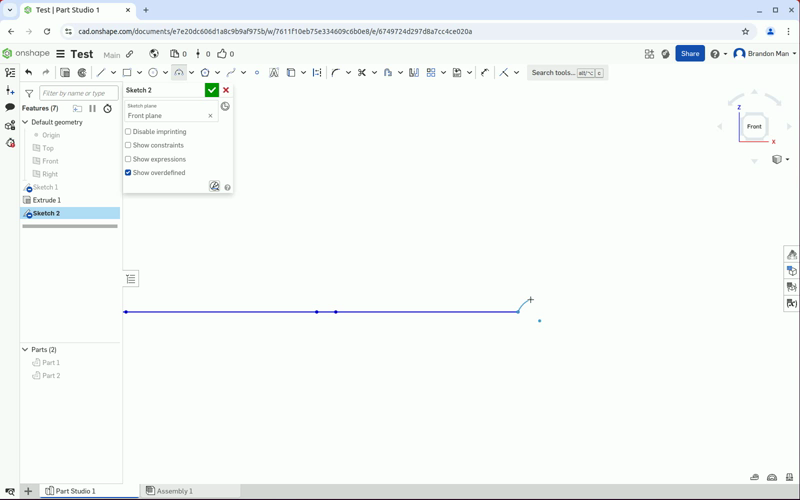
scroll(6)
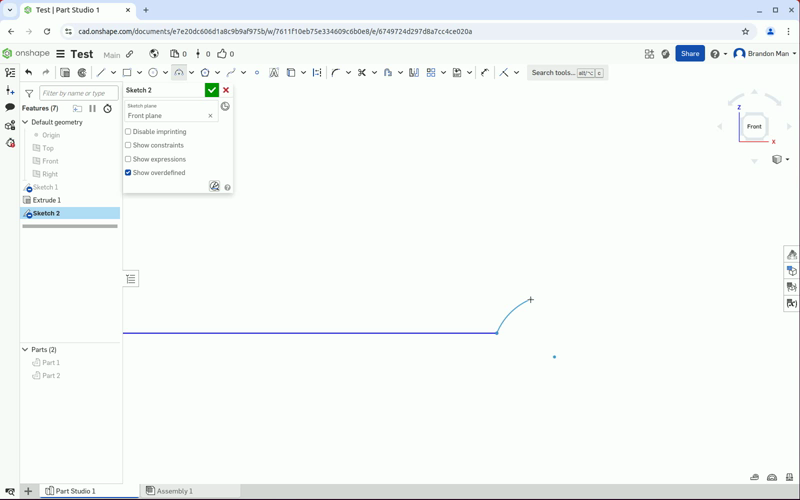
click(530, 299)
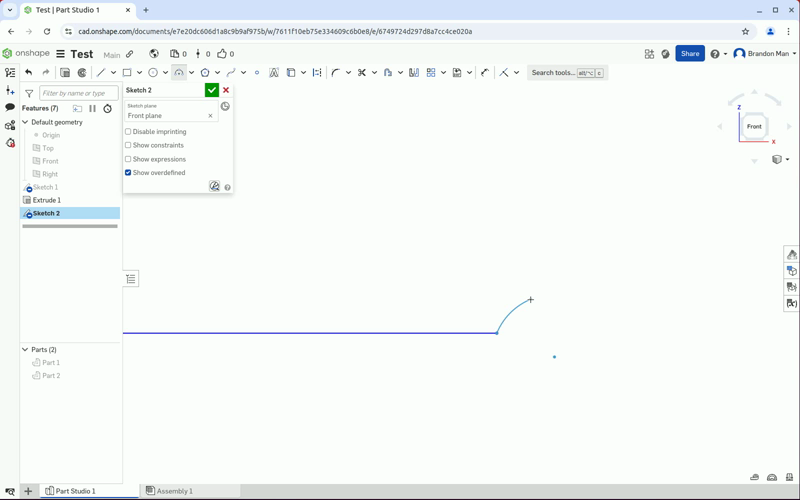
scroll(-6)
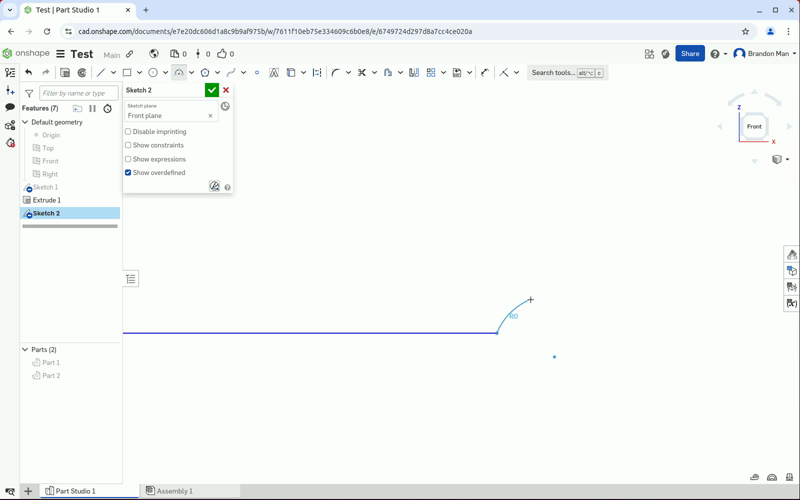
scroll(-6)
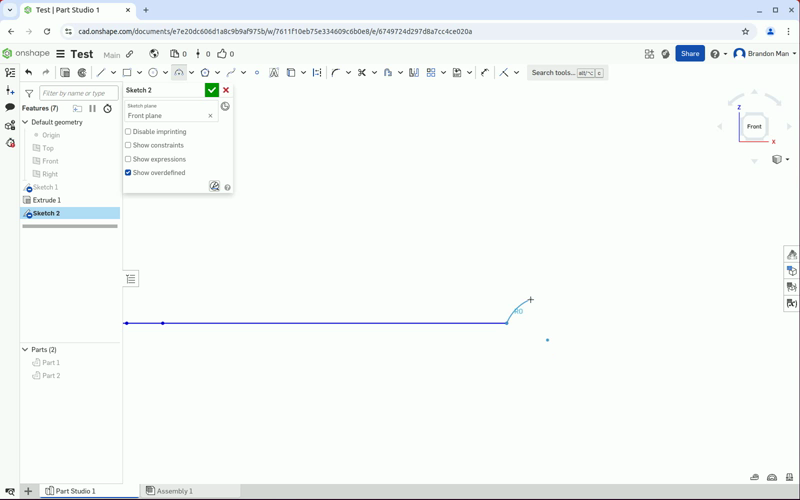
scroll(-6)
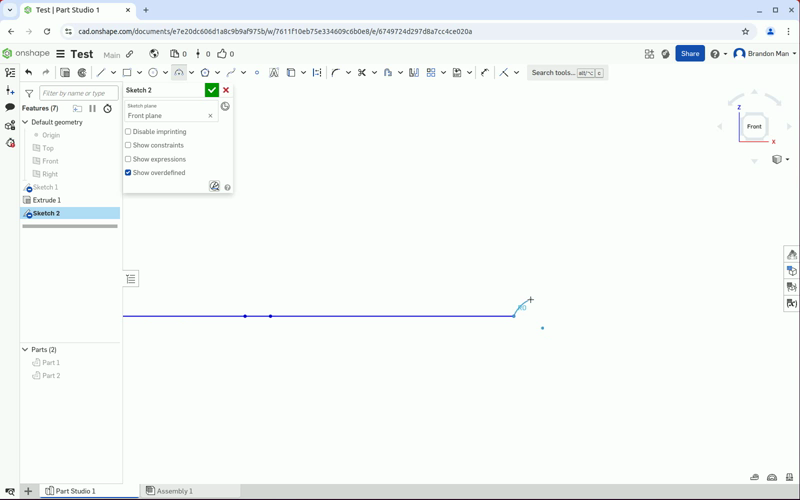
scroll(-6)
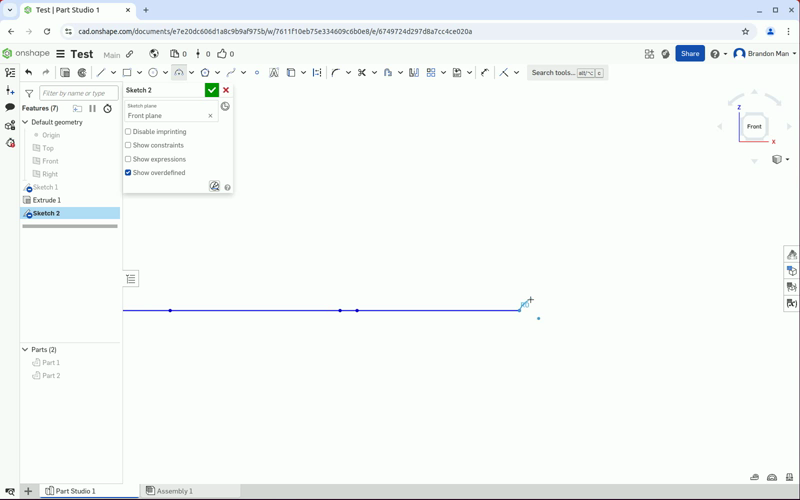
scroll(-6)
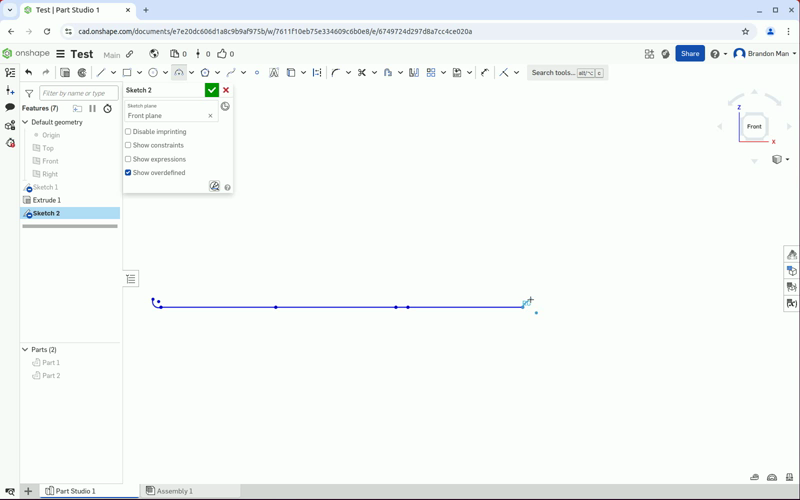
scroll(-6)
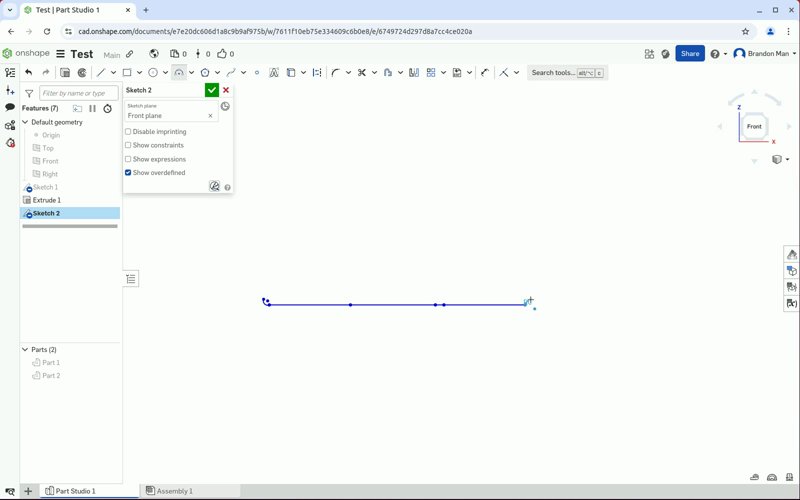
scroll(-6)
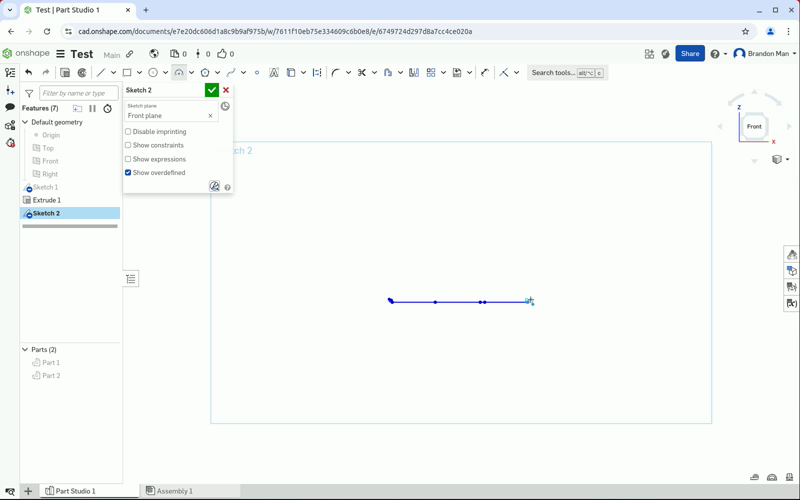
mouse_move(529, 301)
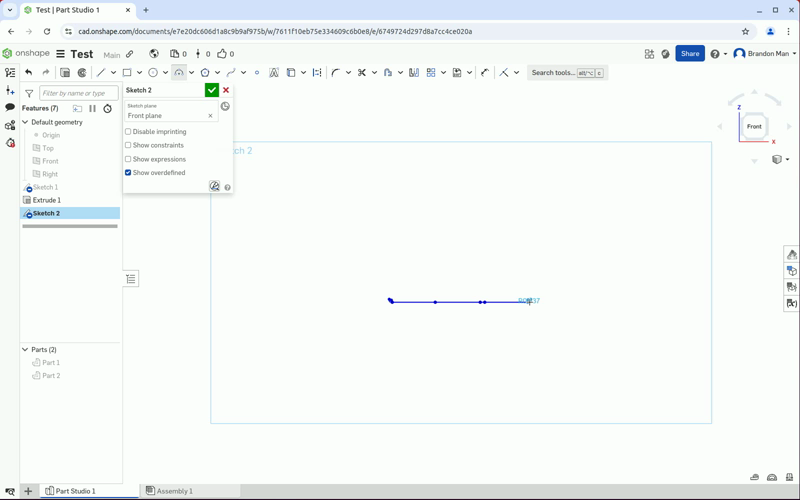
scroll(6)
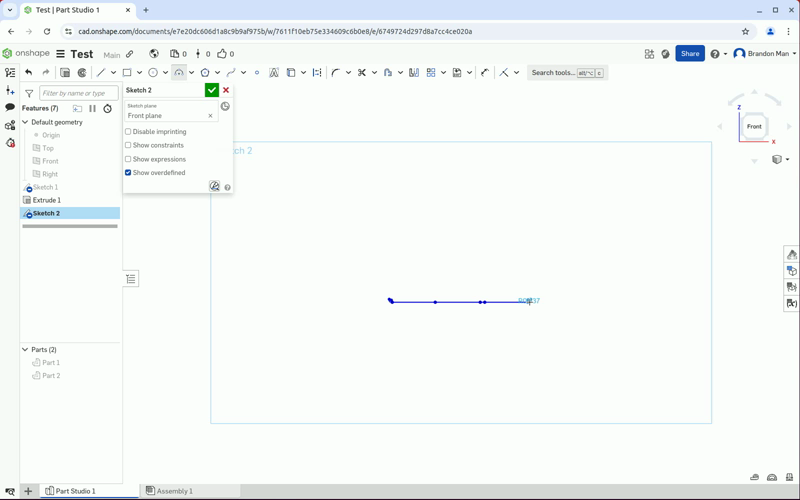
scroll(6)
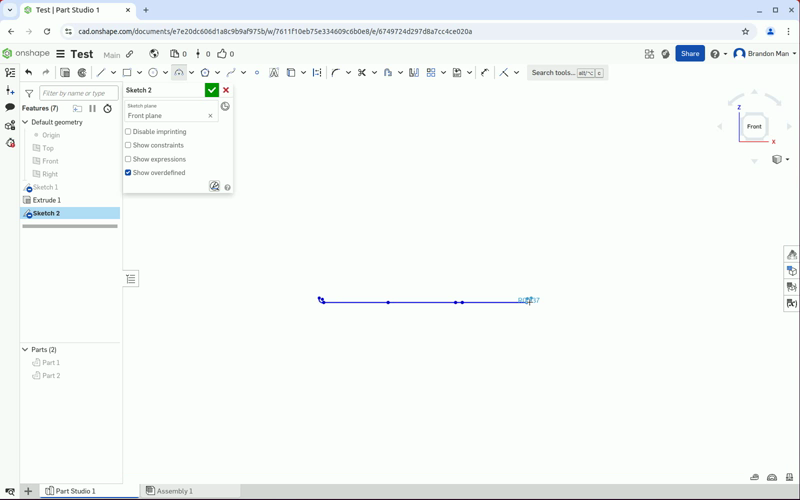
scroll(6)
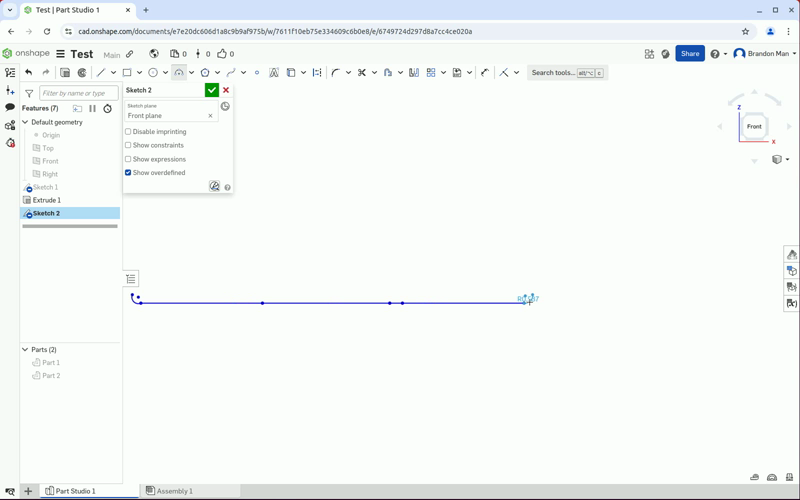
scroll(6)
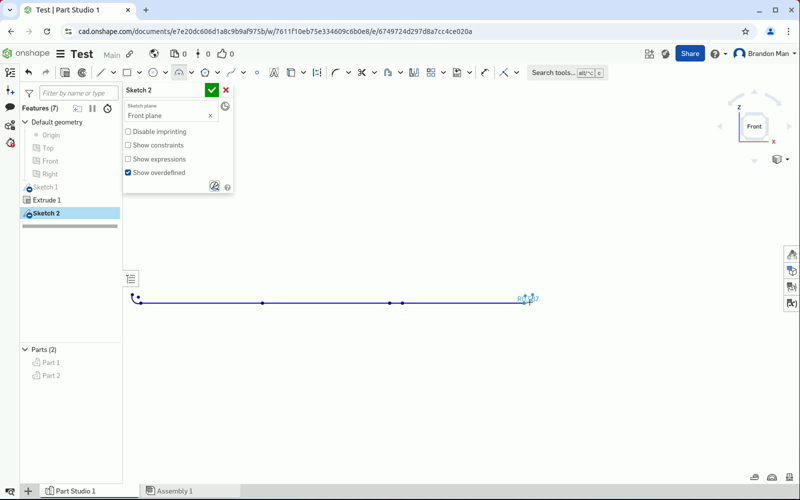
scroll(6)
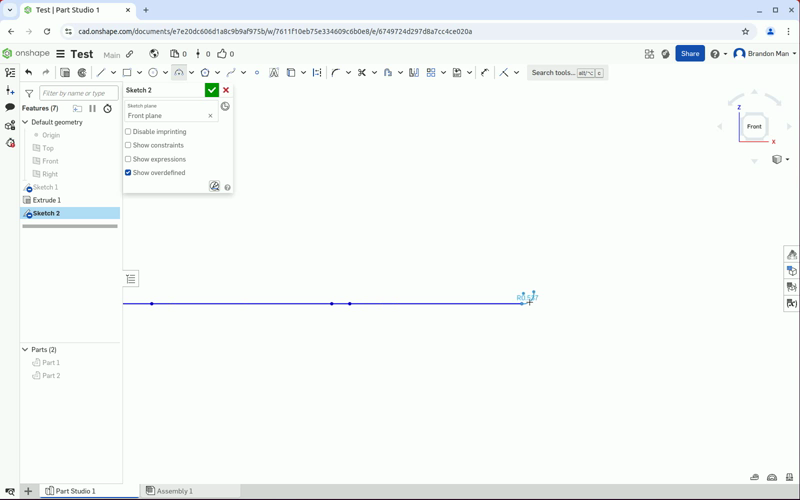
scroll(6)
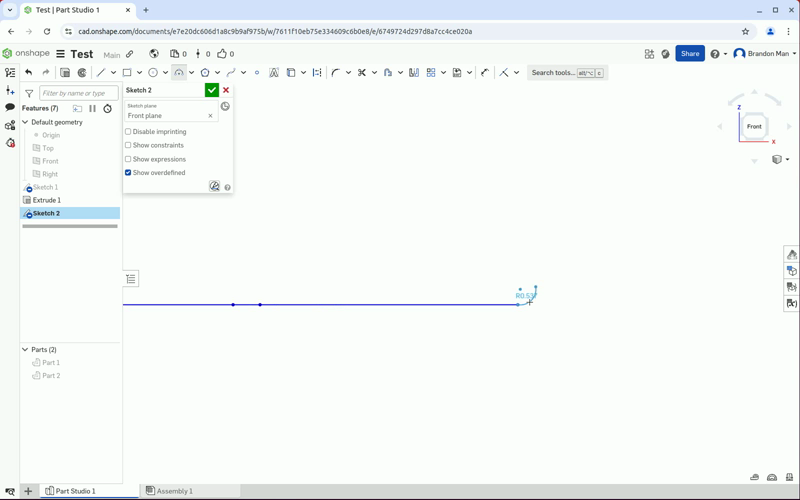
scroll(6)
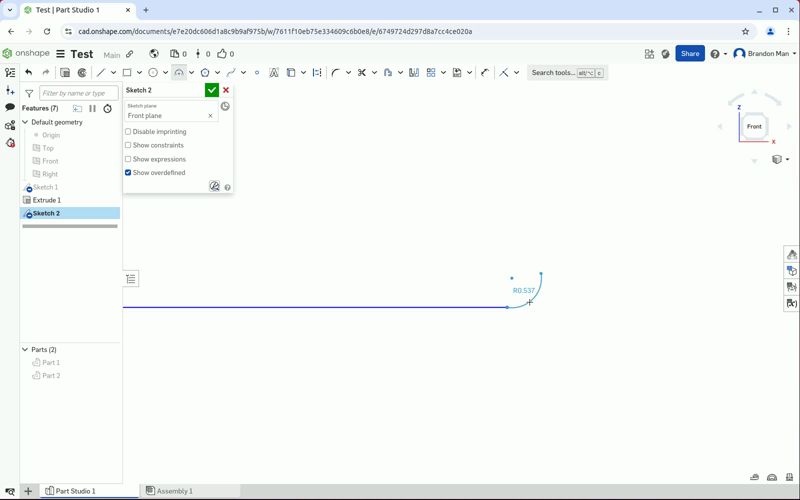
click(529, 301)
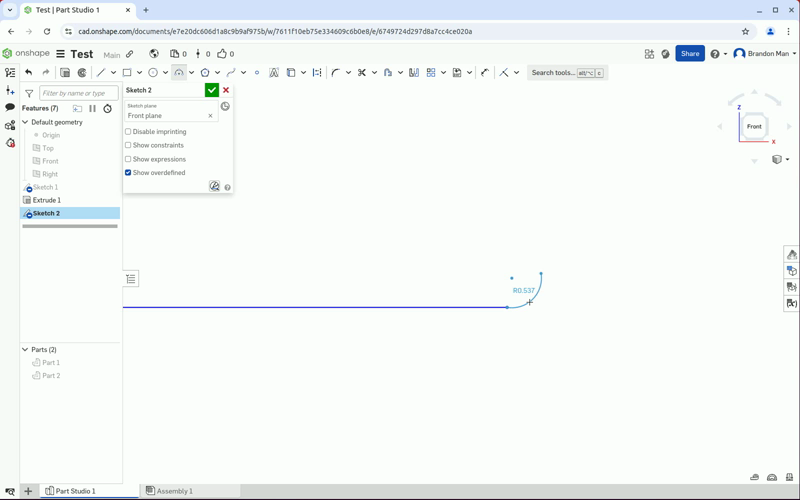
scroll(-6)
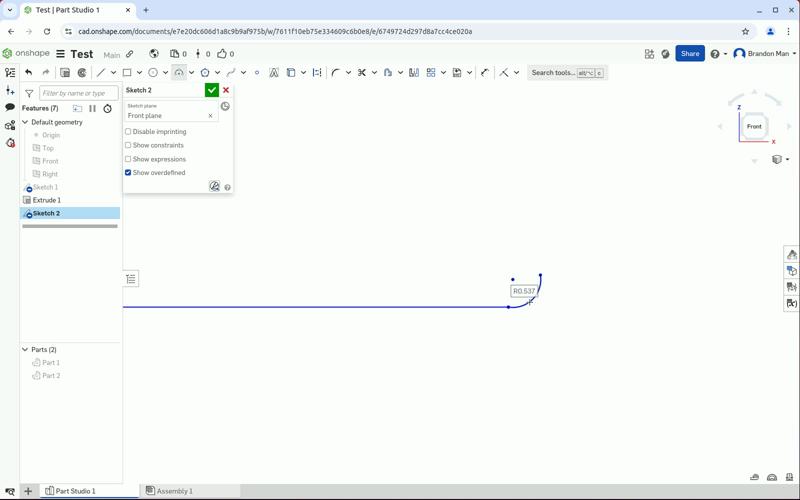
scroll(-6)
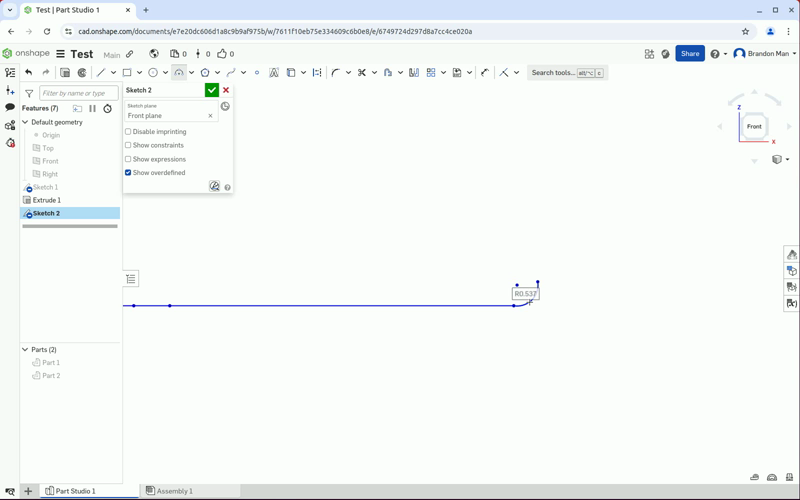
scroll(-6)
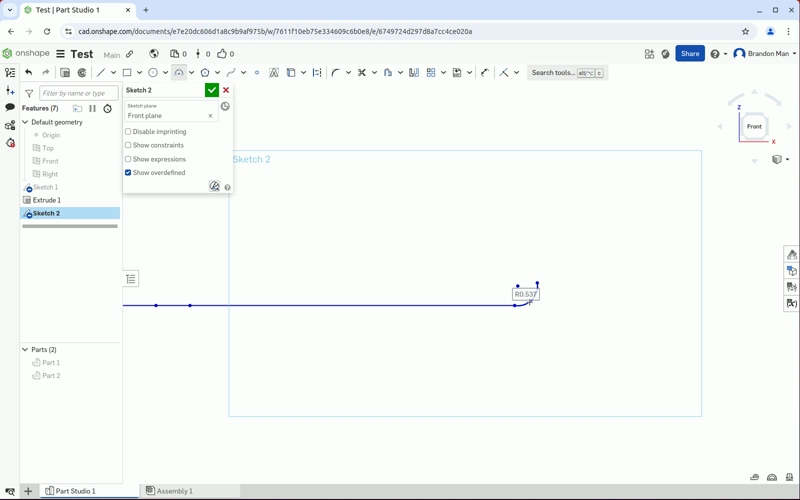
scroll(-6)
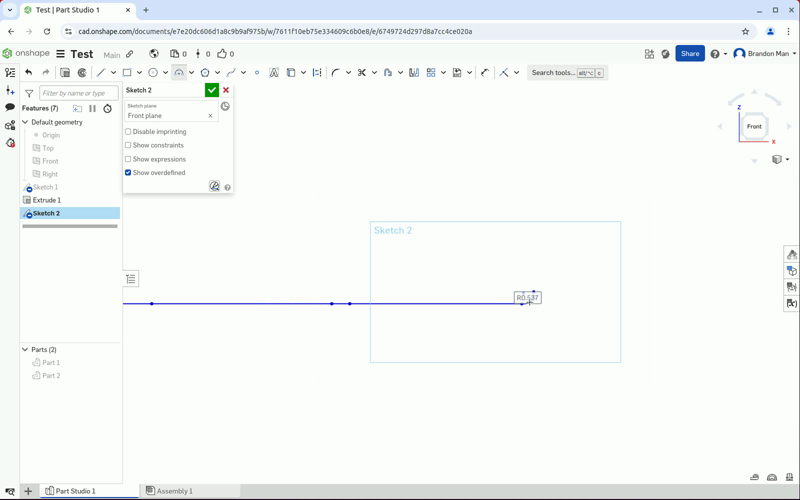
scroll(-6)
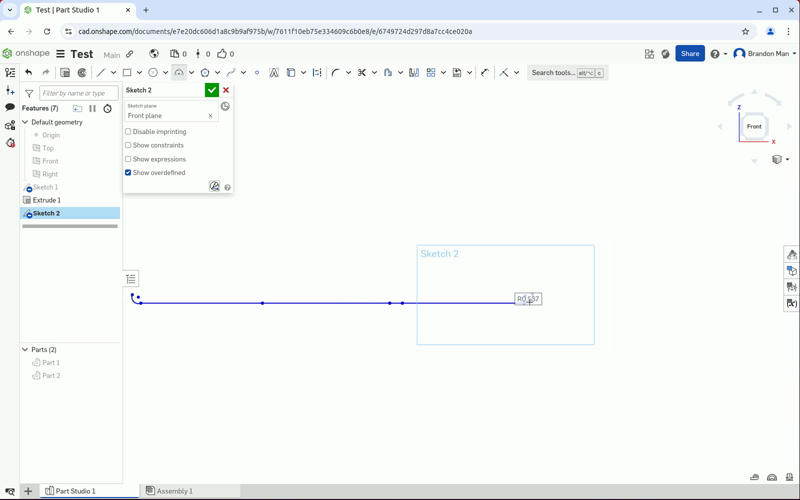
scroll(-6)
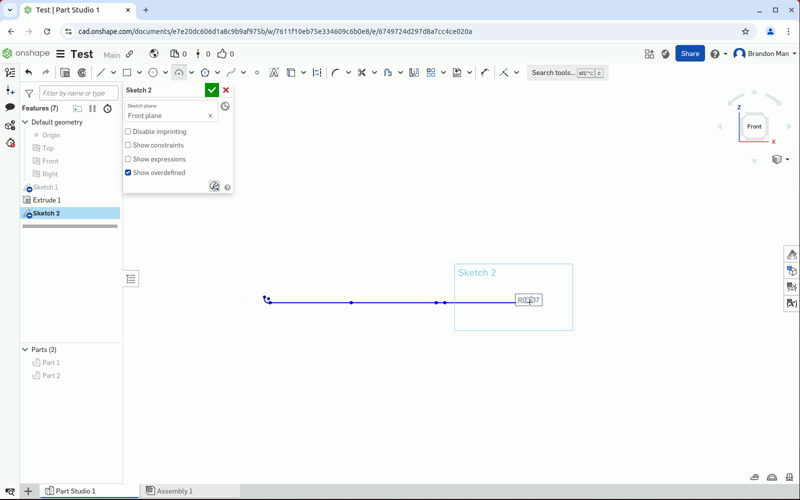
scroll(-6)
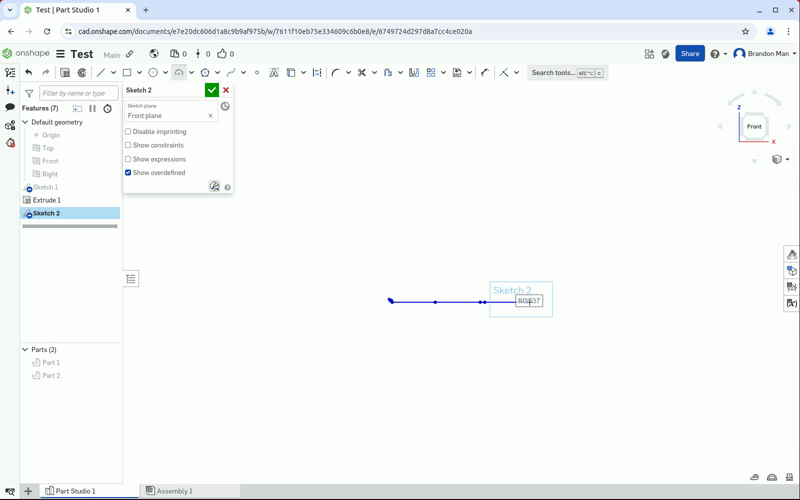
key_up(shift)
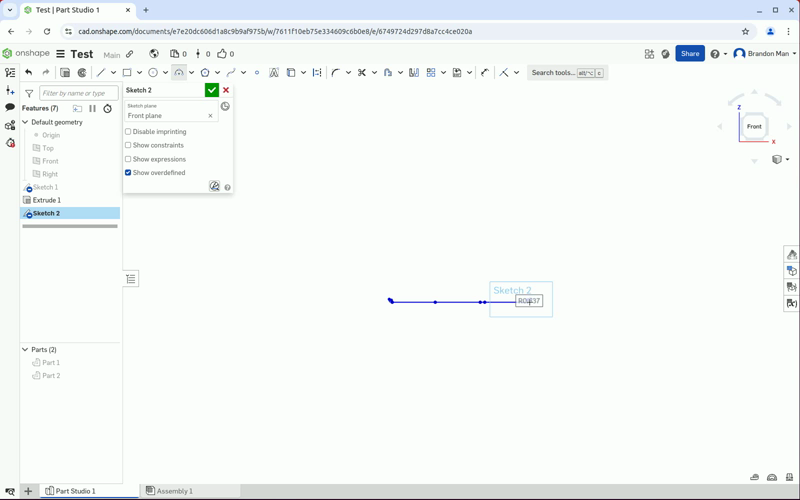
key(esc)
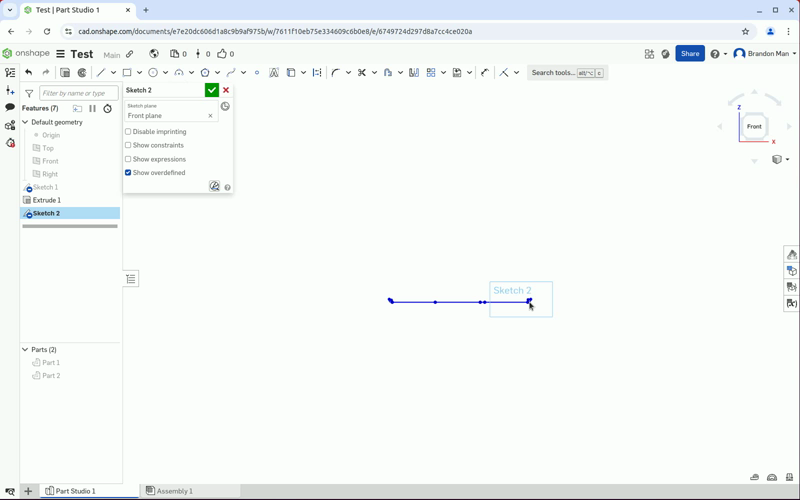
key(l)
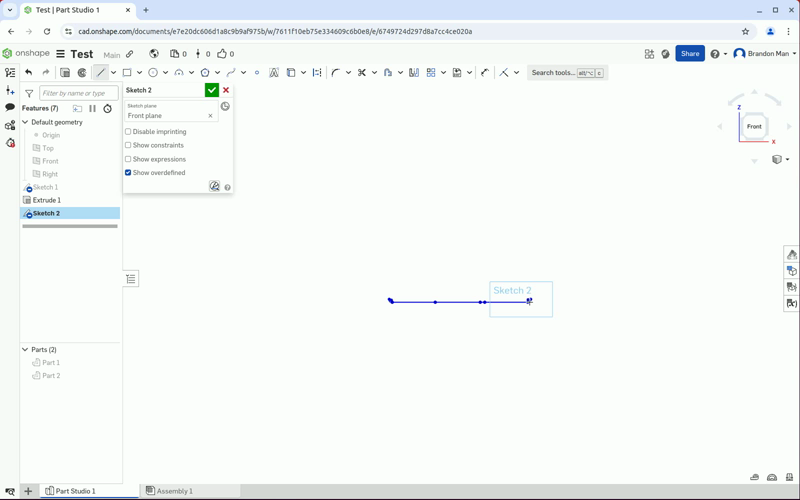
mouse_move(530, 299)
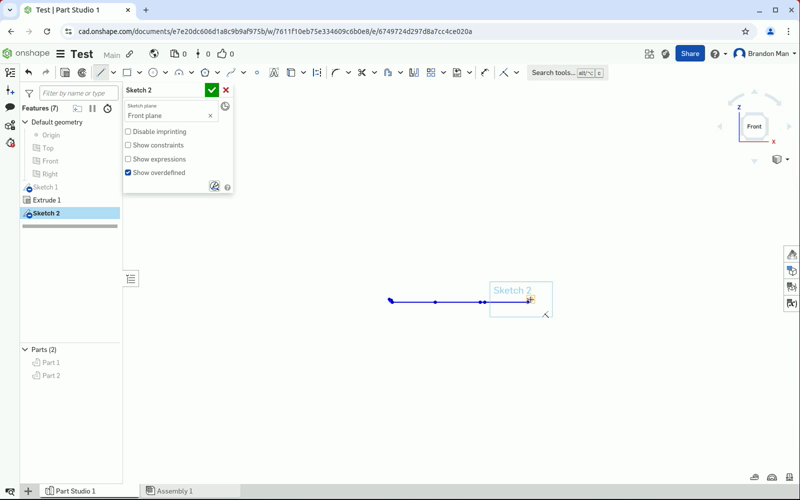
scroll(6)
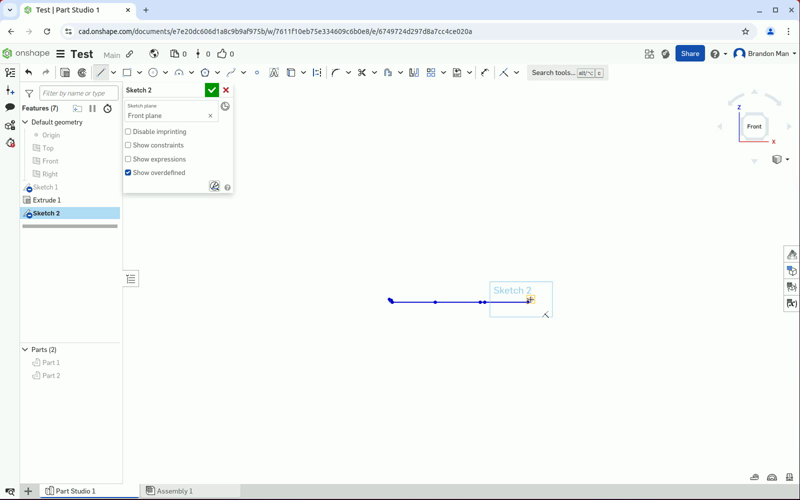
scroll(6)
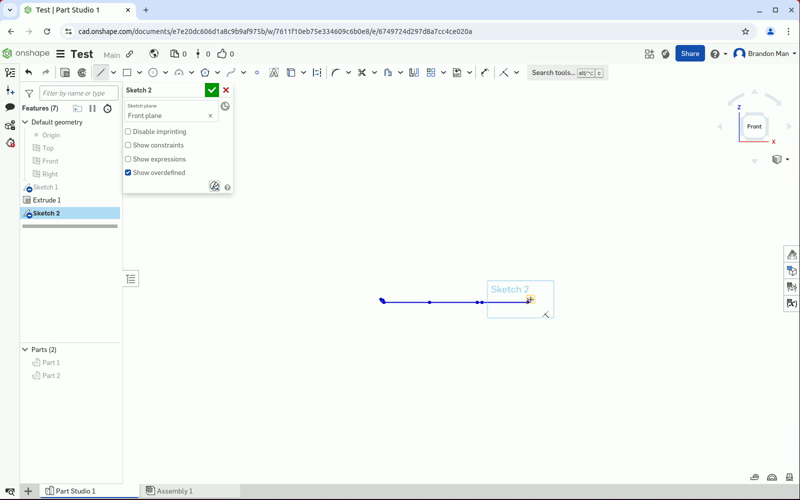
scroll(6)
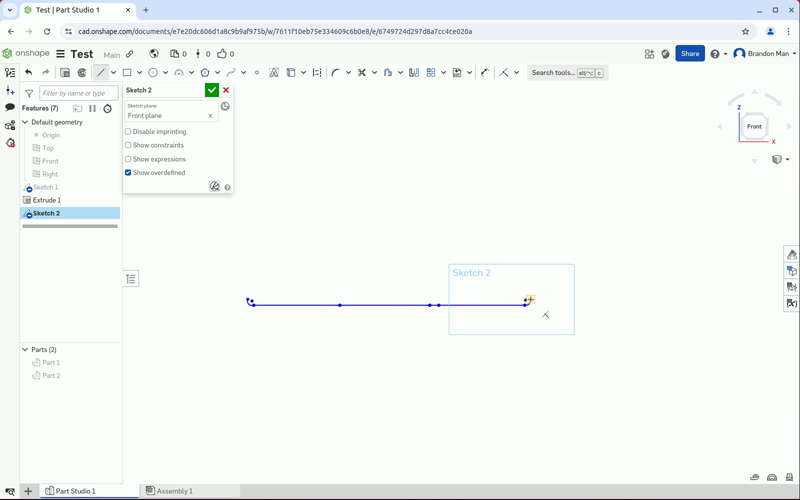
scroll(6)
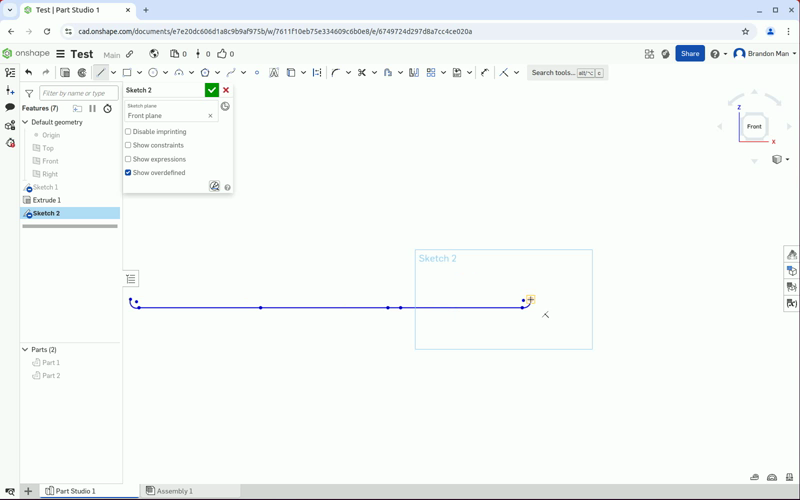
scroll(6)
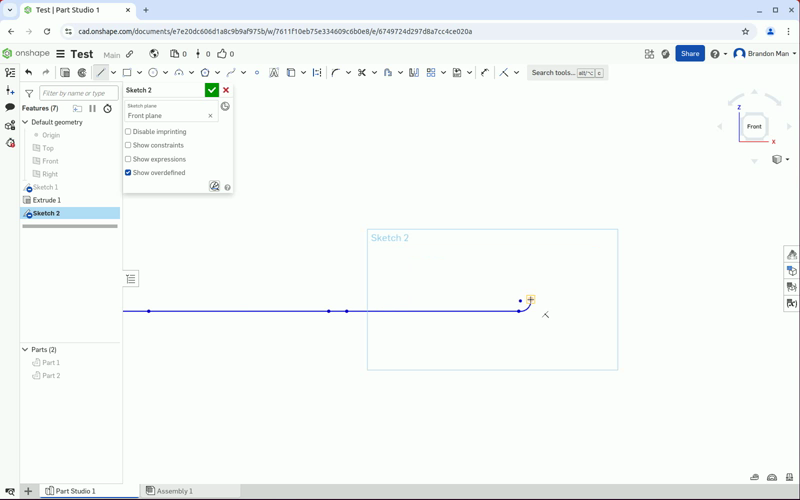
scroll(6)
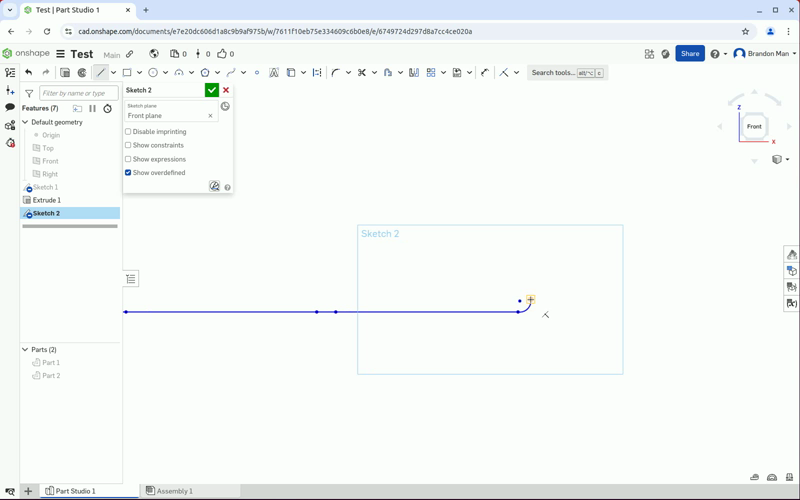
scroll(6)
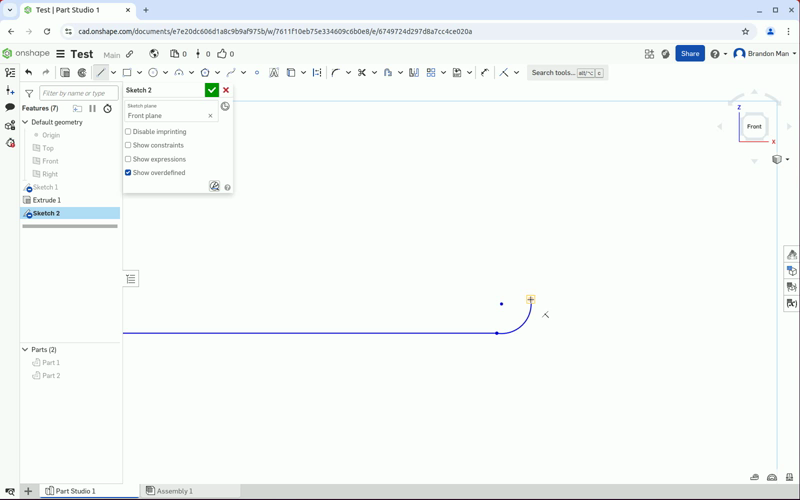
click(530, 299)
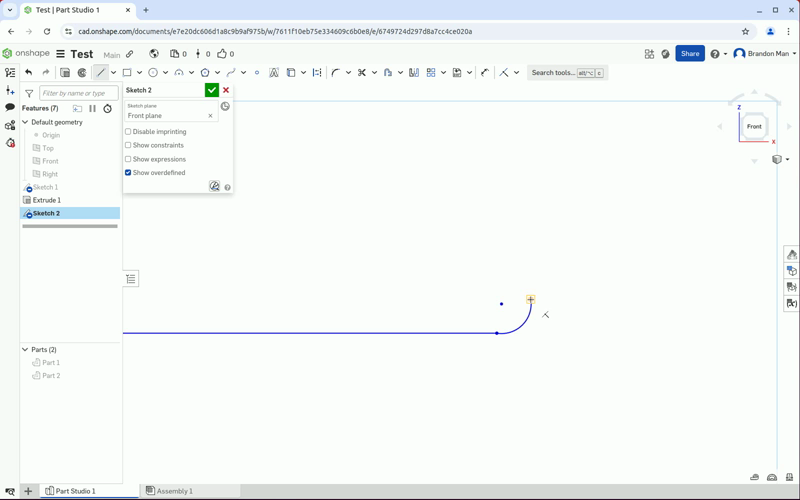
scroll(-6)
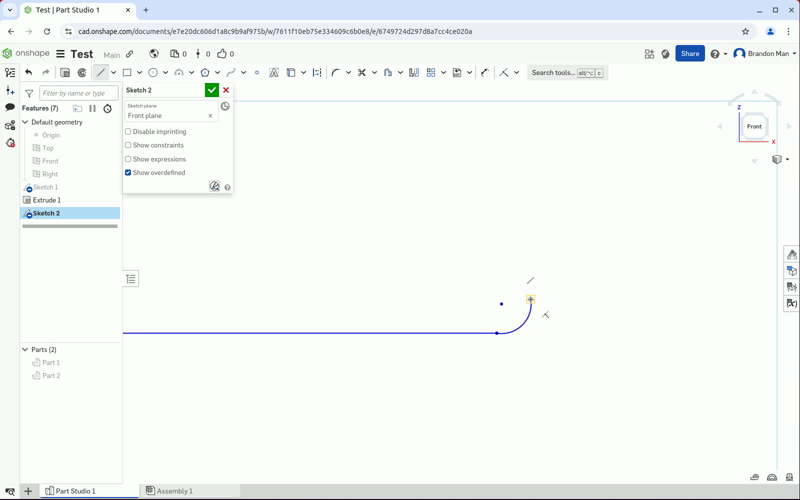
scroll(-6)
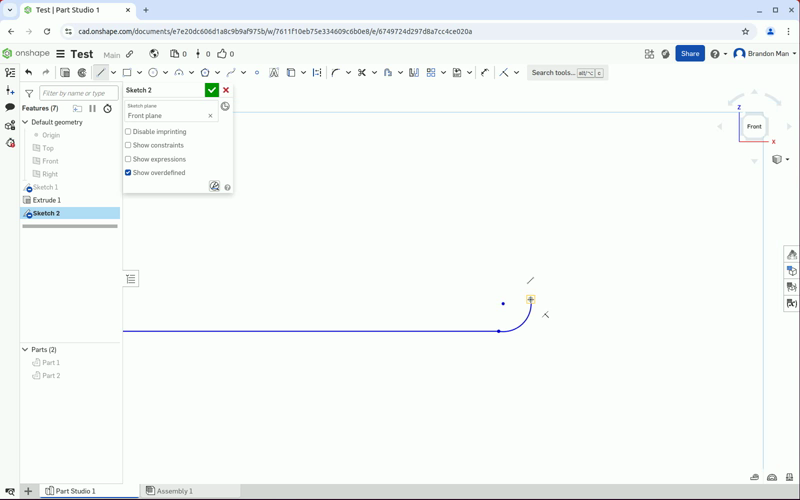
scroll(-6)
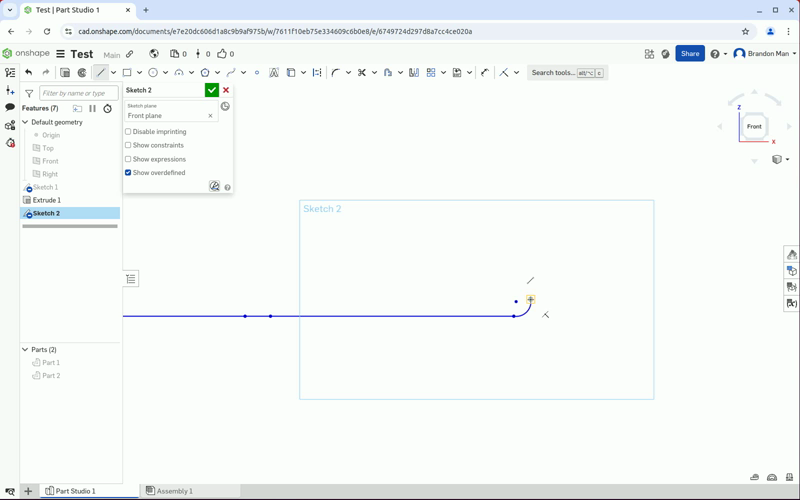
scroll(-6)
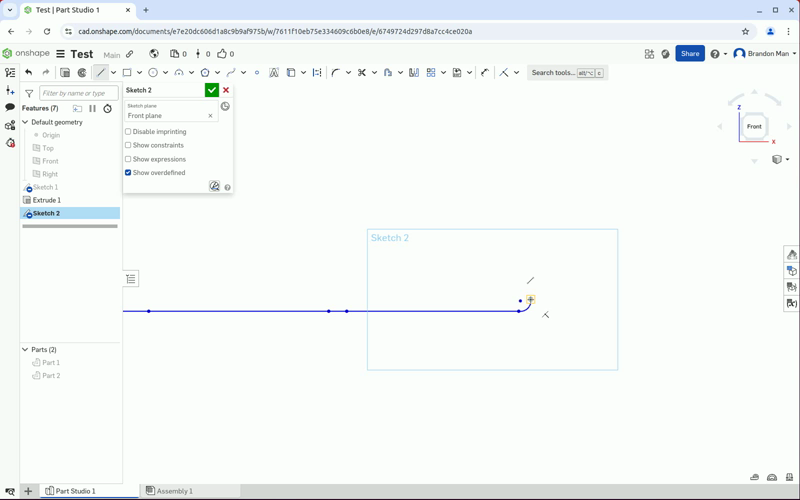
scroll(-6)
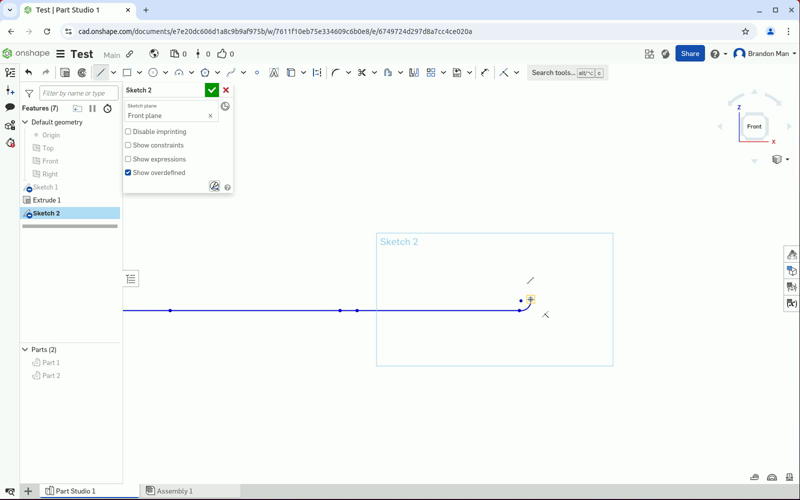
scroll(-6)
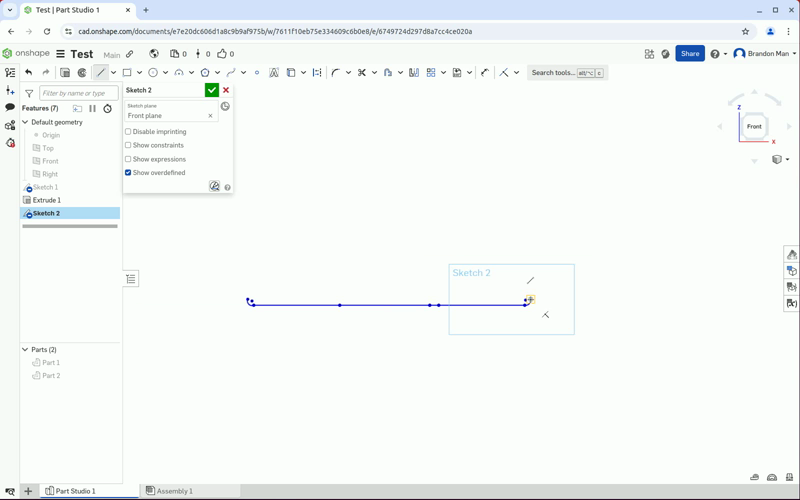
scroll(-6)
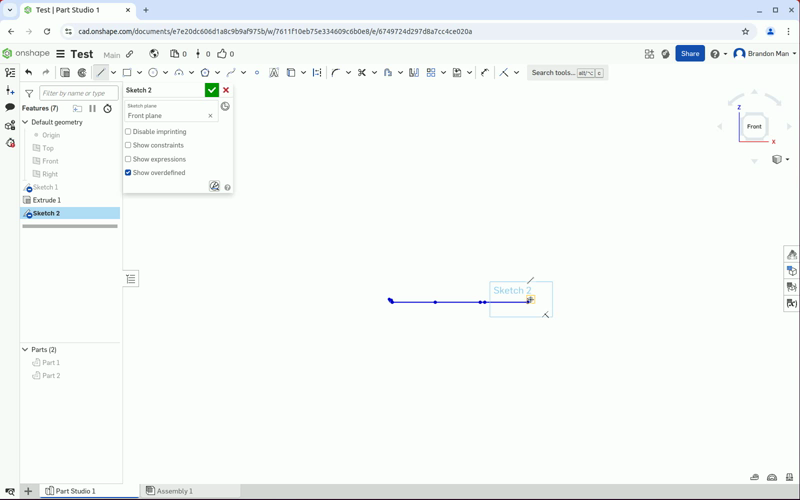
key_down(shift)
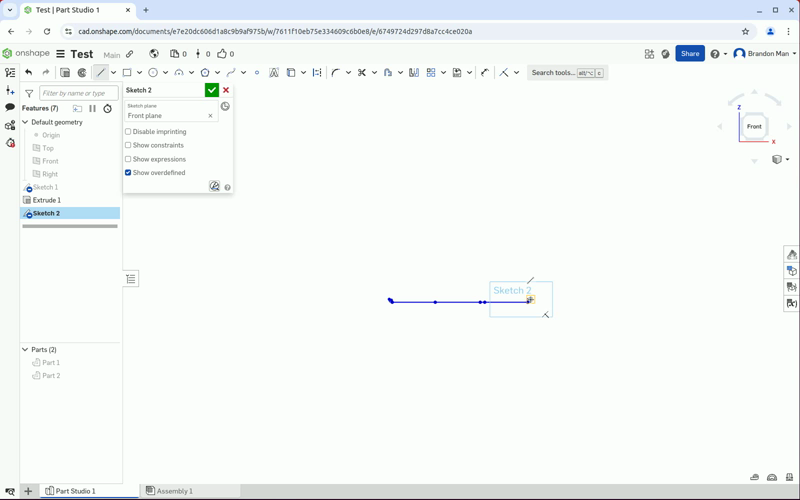
mouse_move(560, 299)
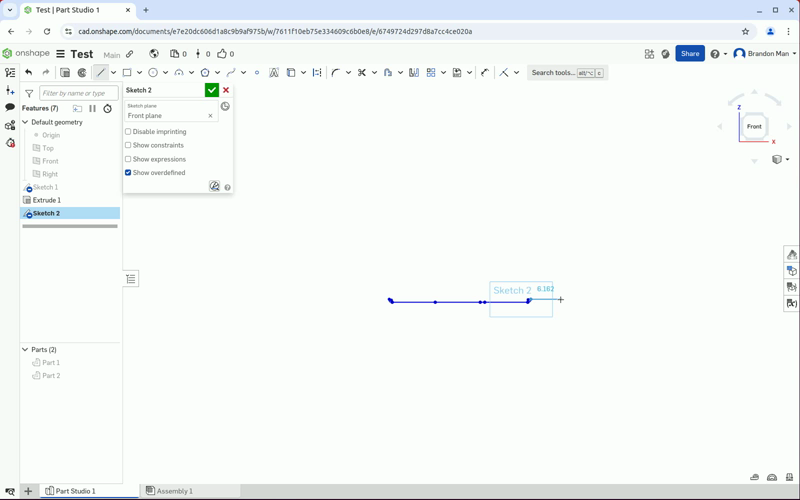
mouse_move(530, 264)
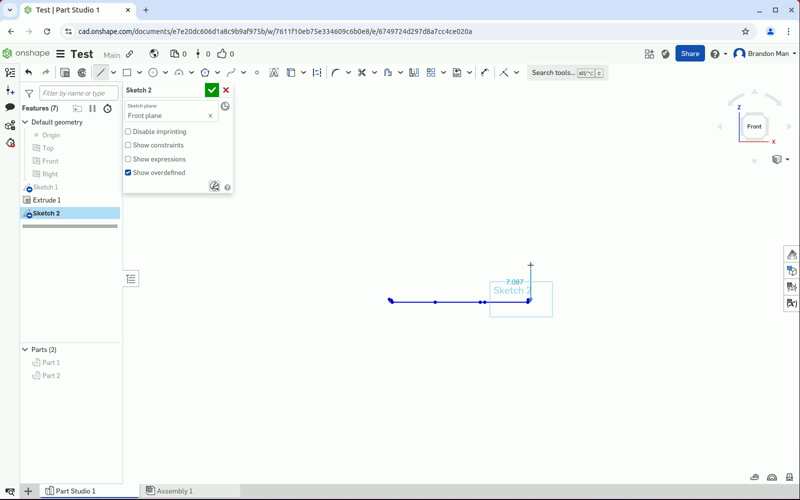
click(530, 264)
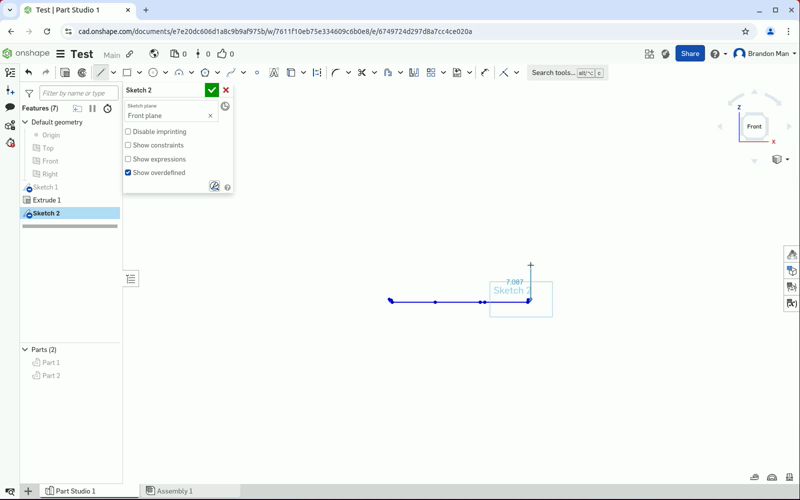
key_up(shift)
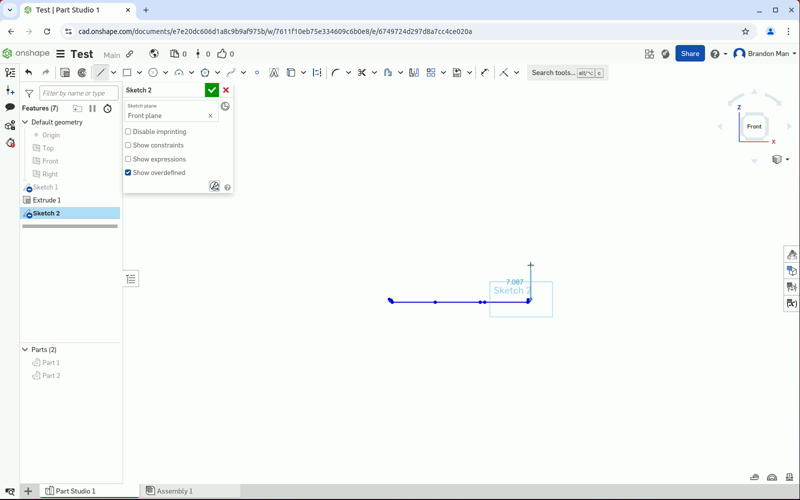
key(esc)
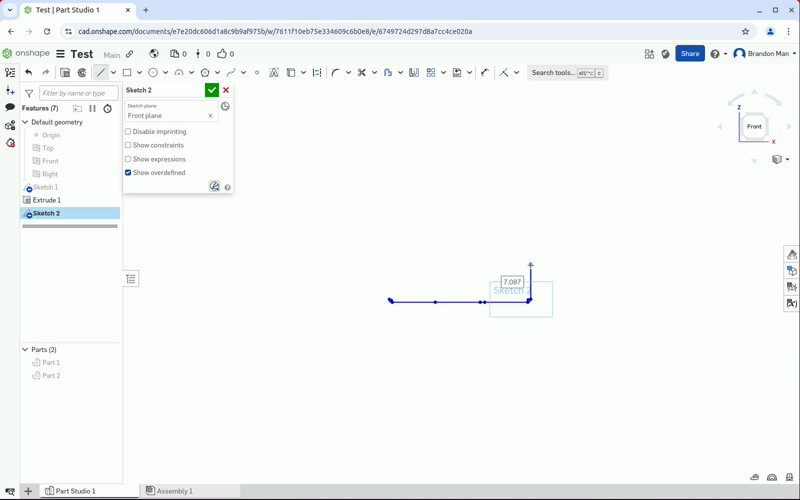
key(a)
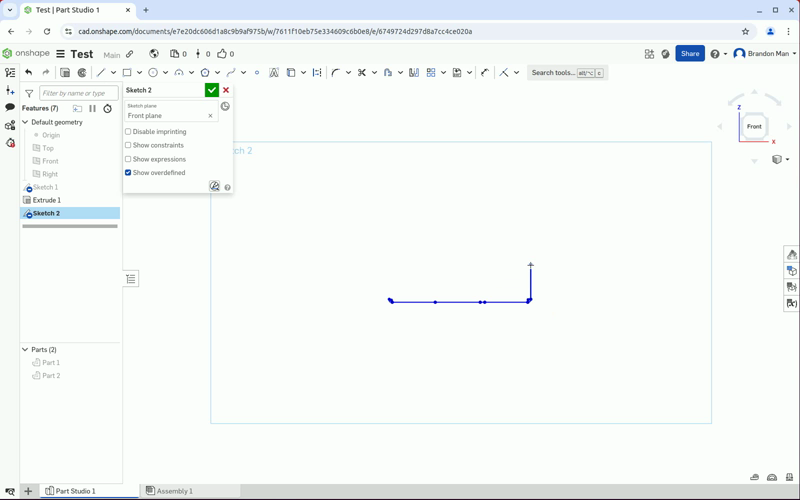
mouse_move(530, 264)
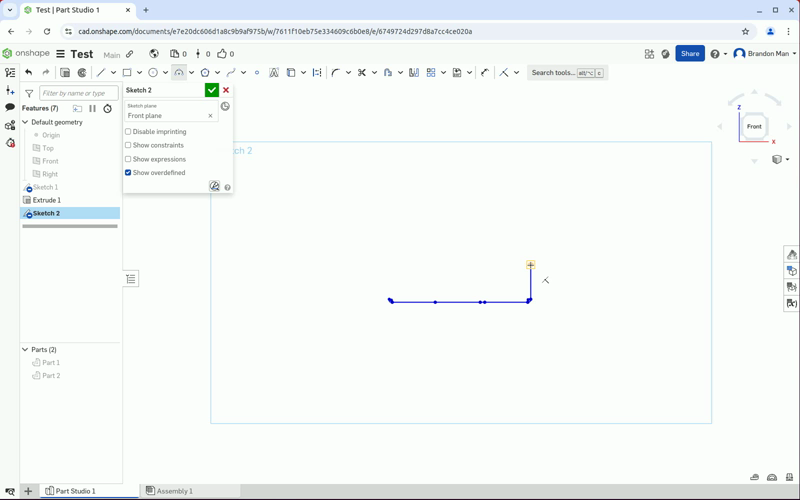
click(530, 264)
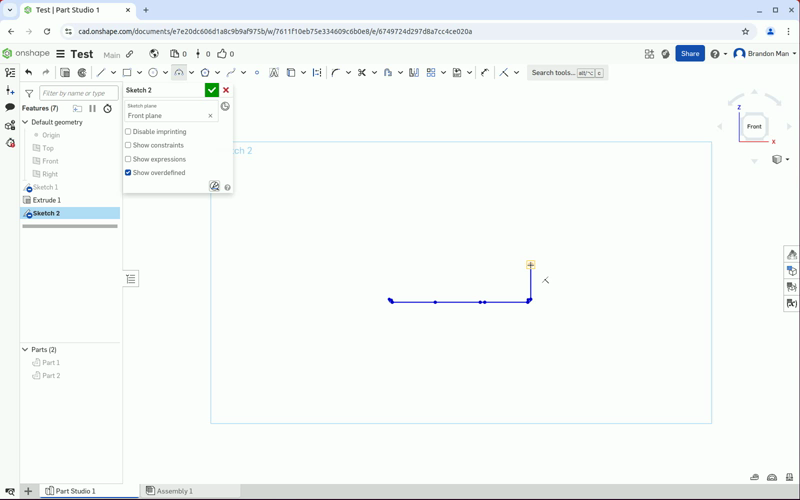
key_down(shift)
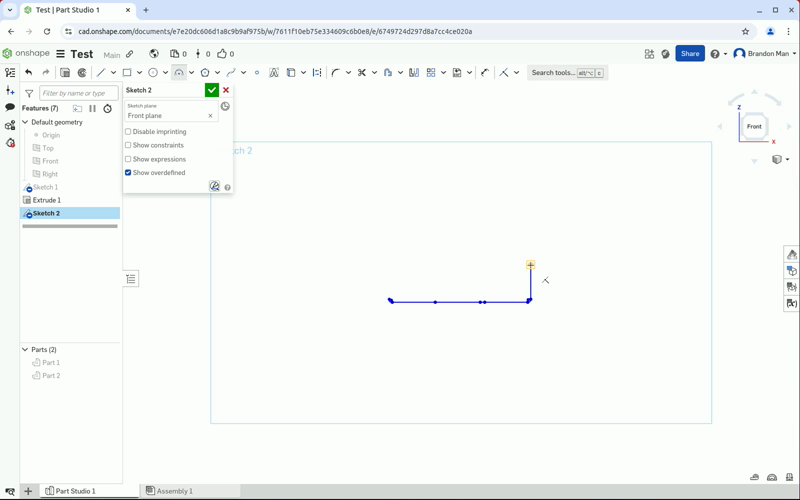
mouse_move(527, 261)
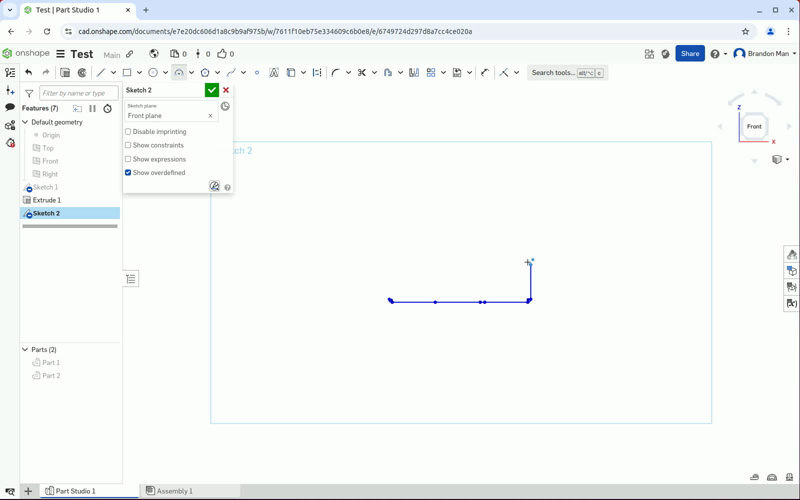
scroll(6)
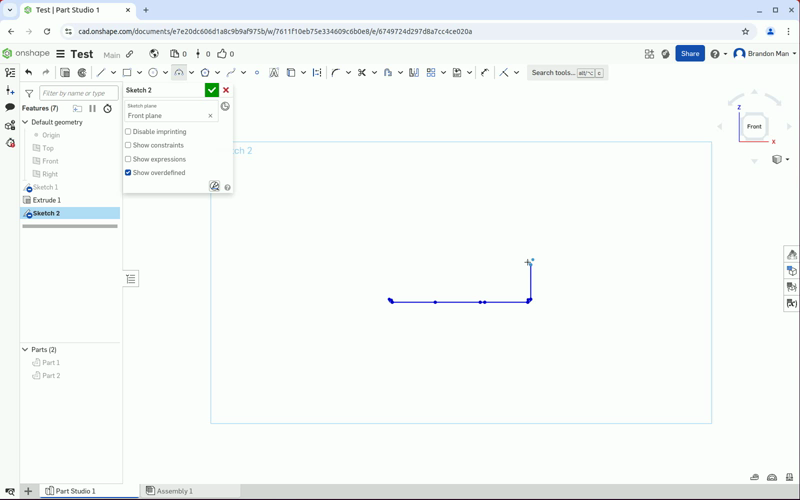
scroll(6)
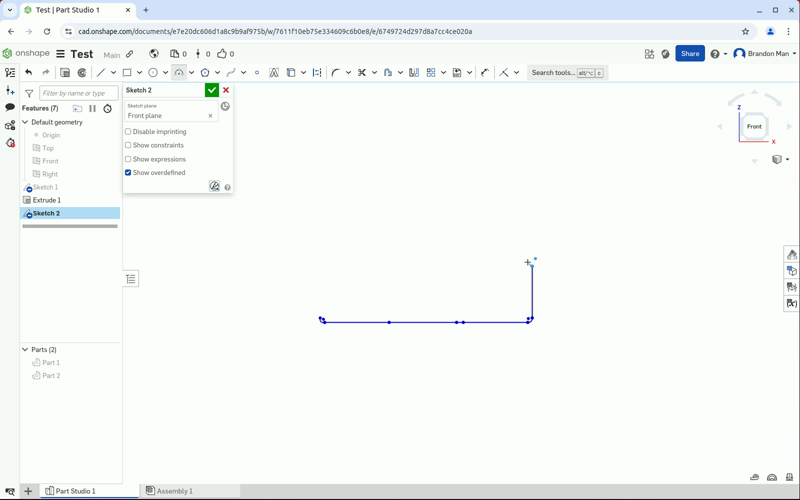
scroll(6)
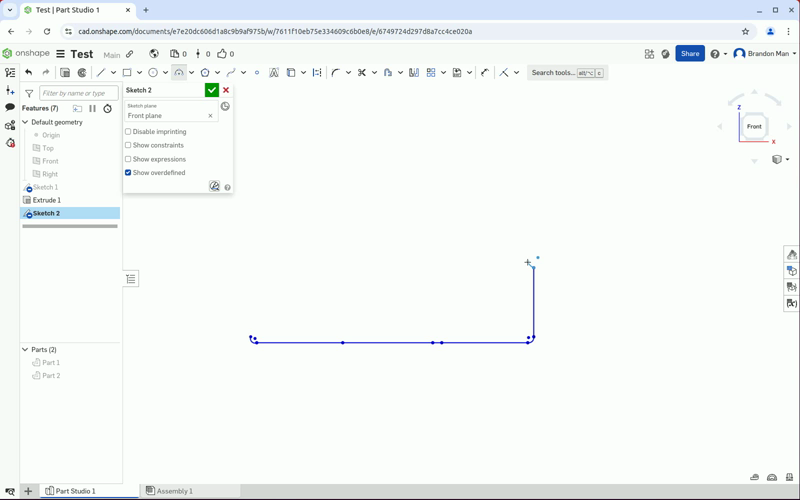
scroll(6)
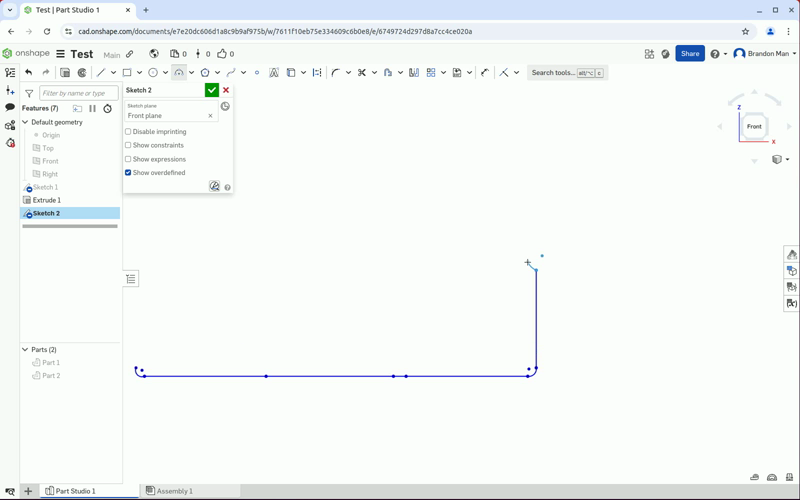
scroll(6)
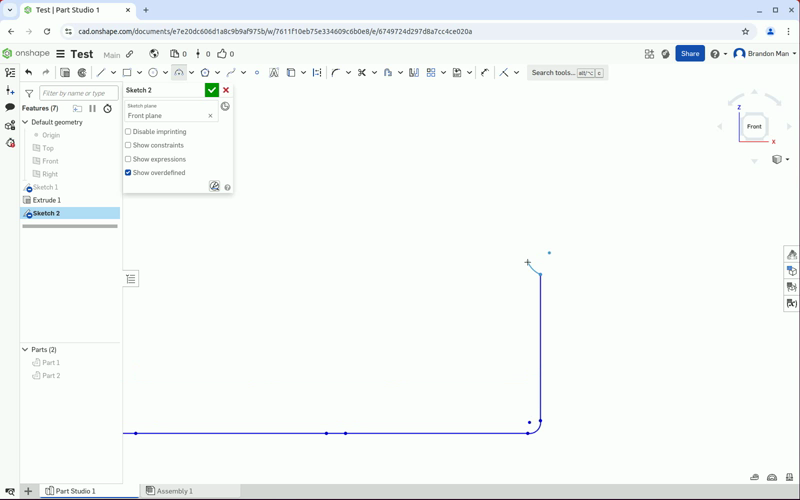
scroll(6)
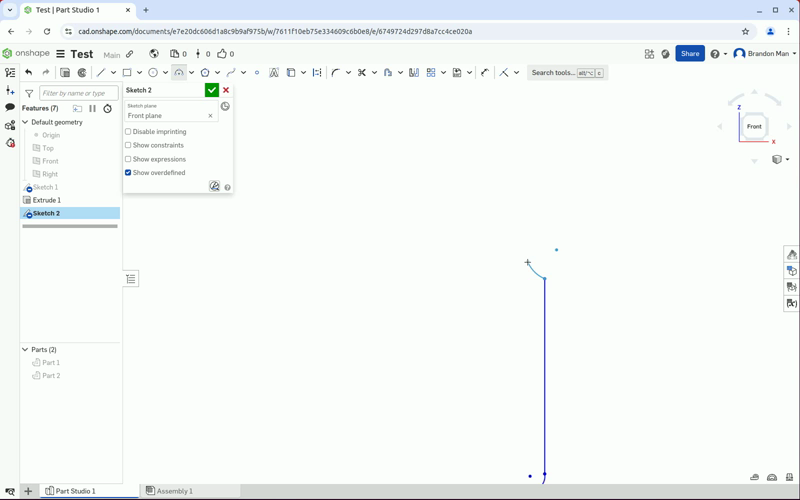
scroll(6)
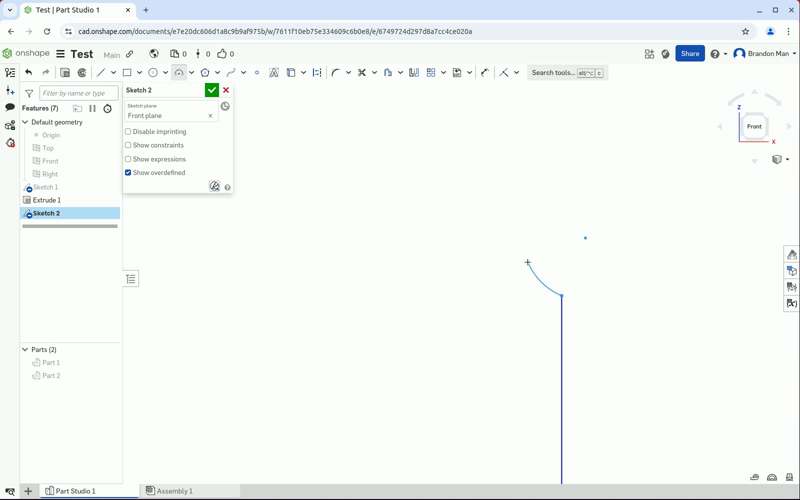
click(527, 261)
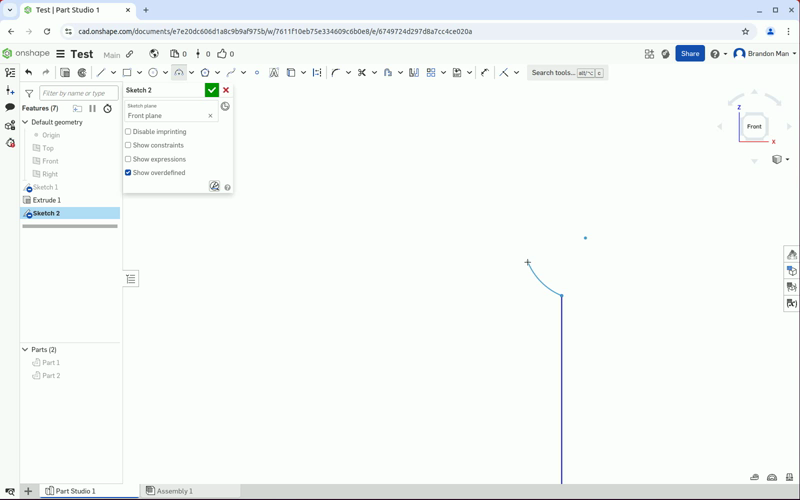
scroll(-6)
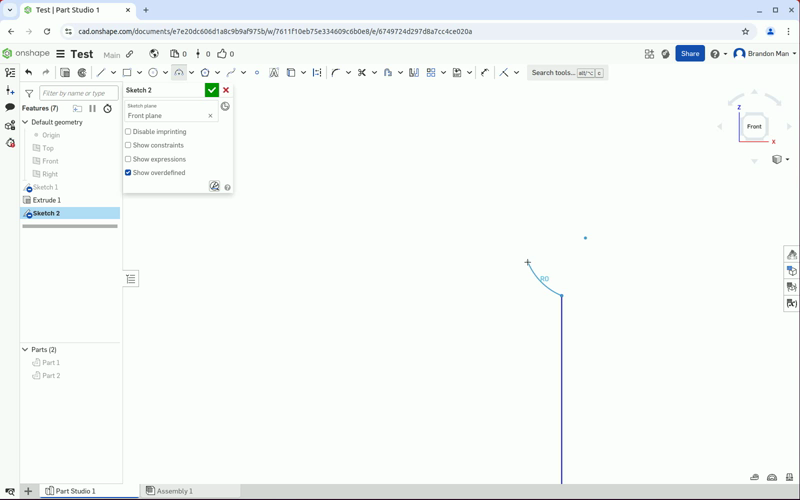
scroll(-6)
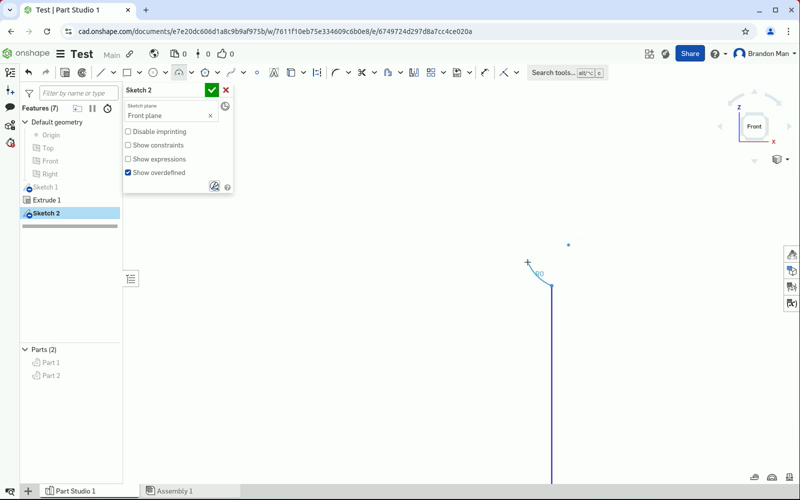
scroll(-6)
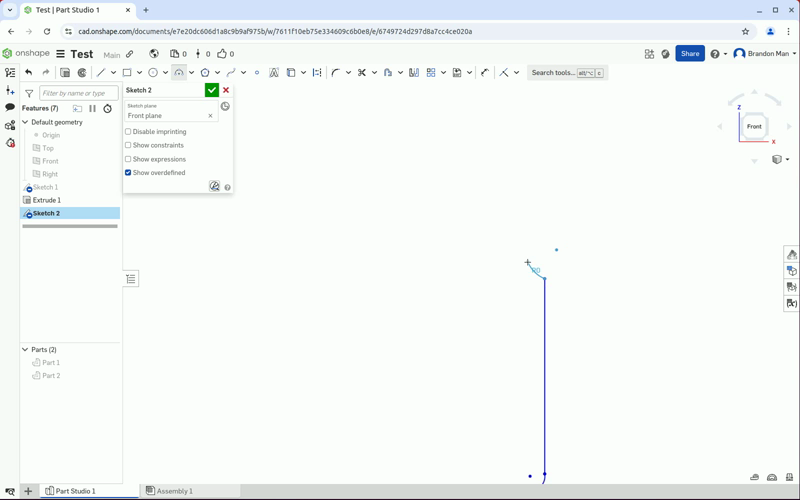
scroll(-6)
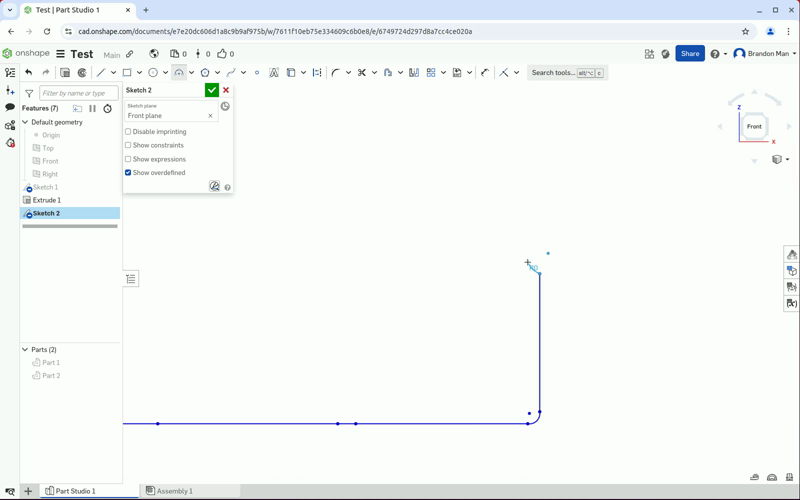
scroll(-6)
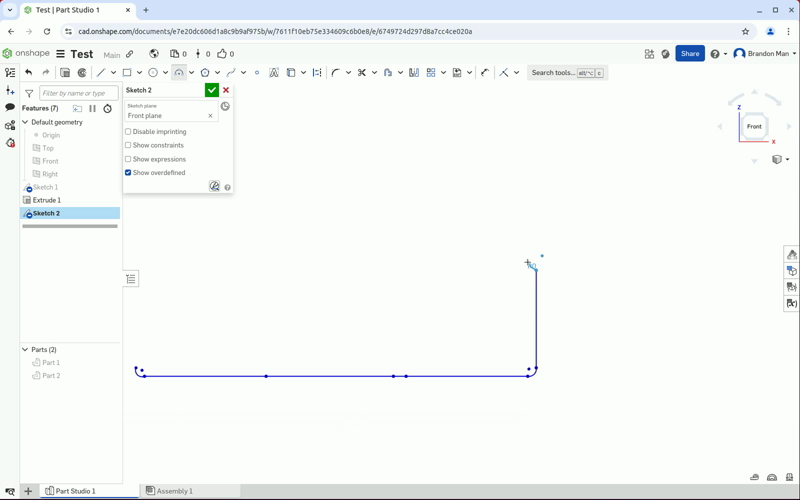
scroll(-6)
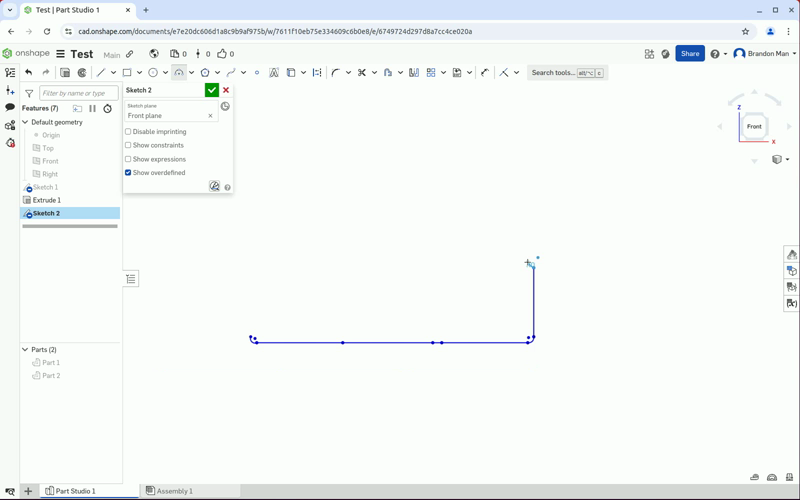
scroll(-6)
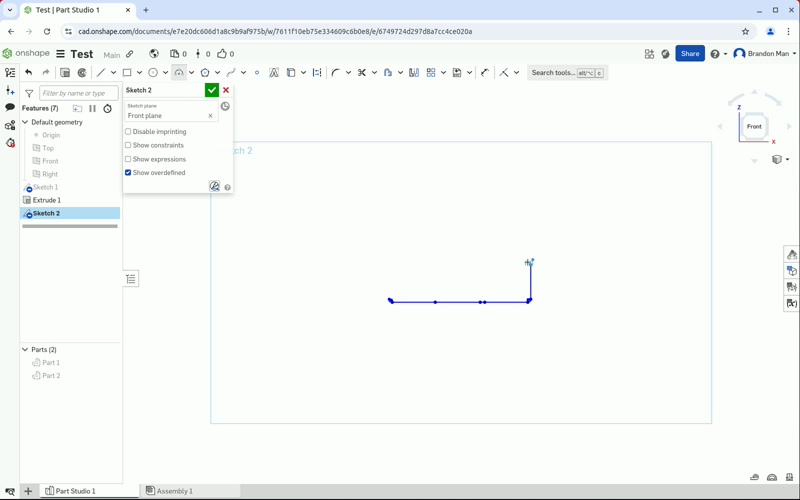
mouse_move(529, 262)
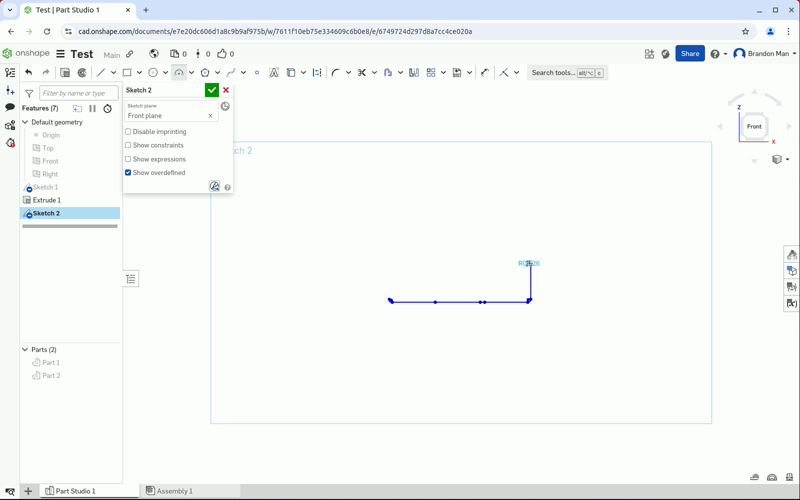
scroll(6)
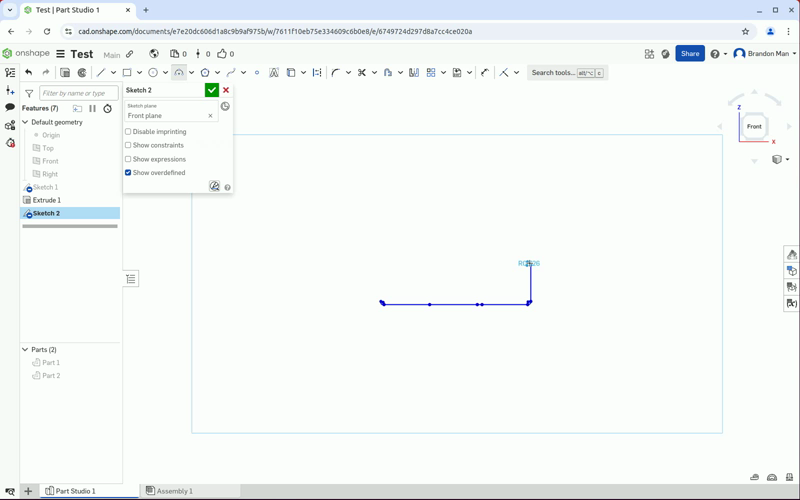
scroll(6)
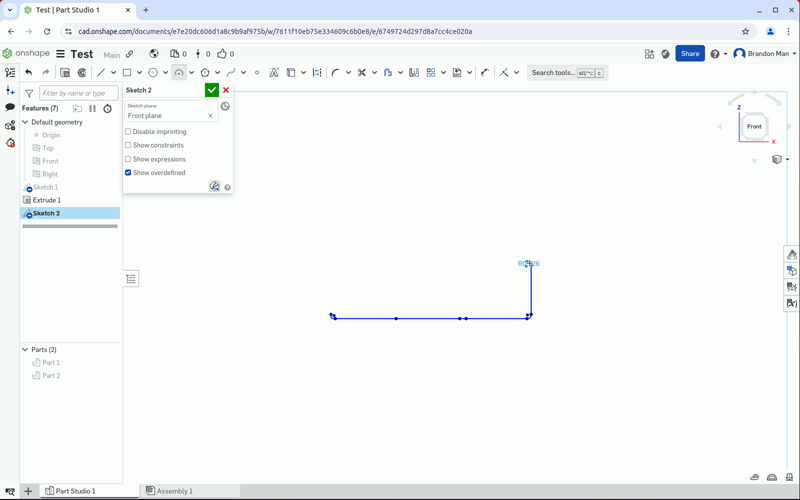
scroll(6)
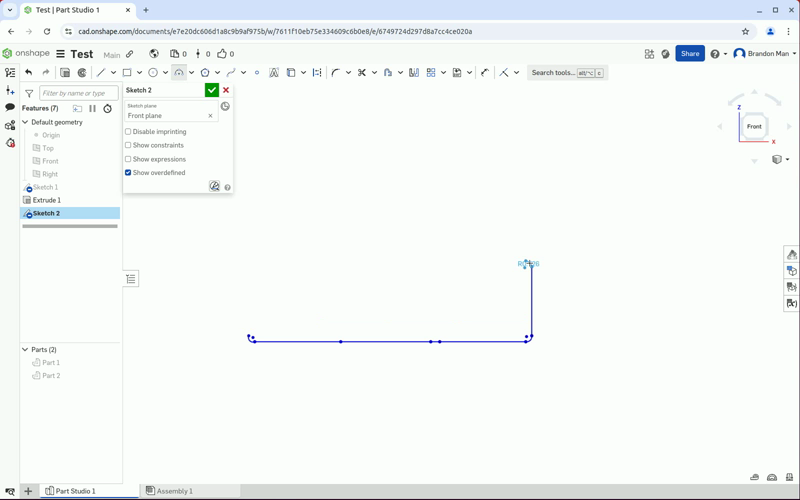
scroll(6)
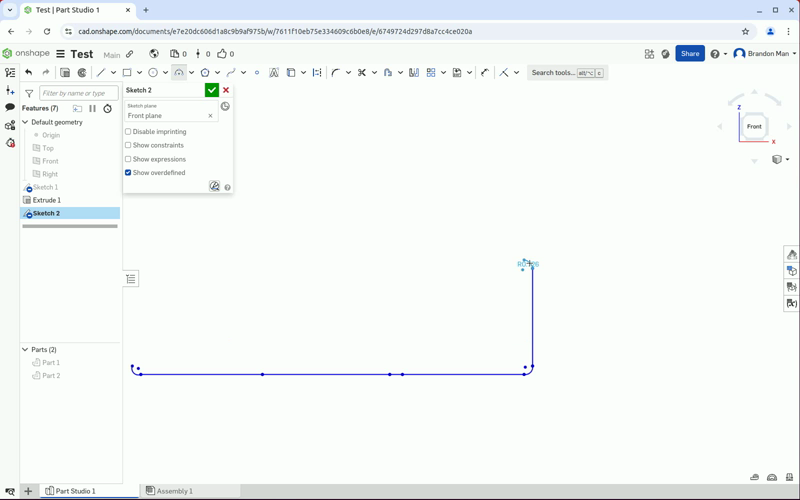
scroll(6)
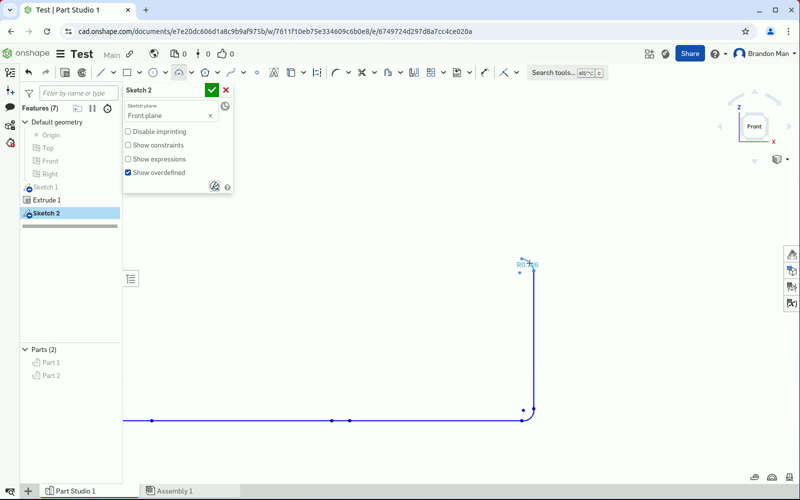
scroll(6)
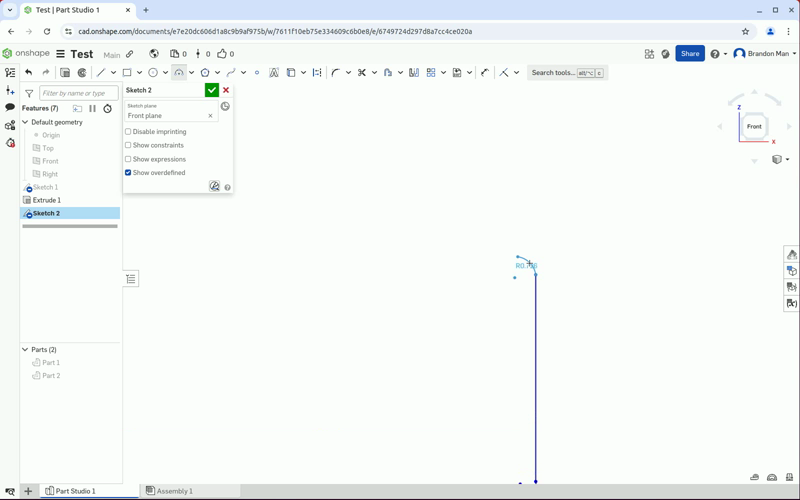
scroll(6)
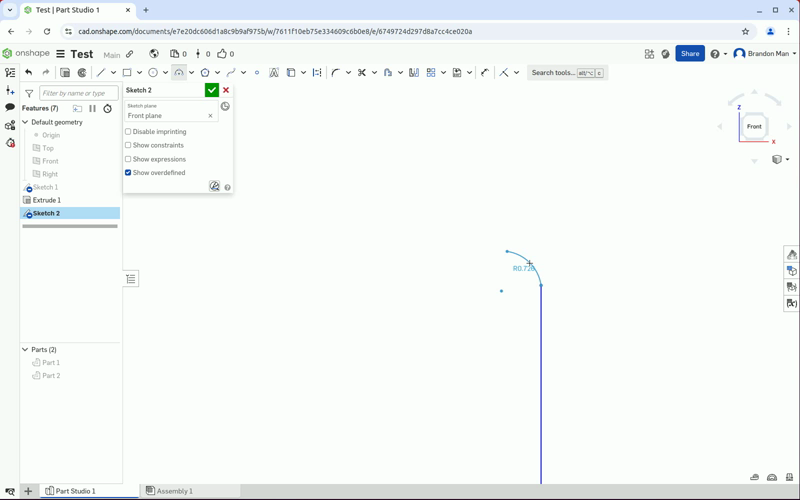
click(529, 262)
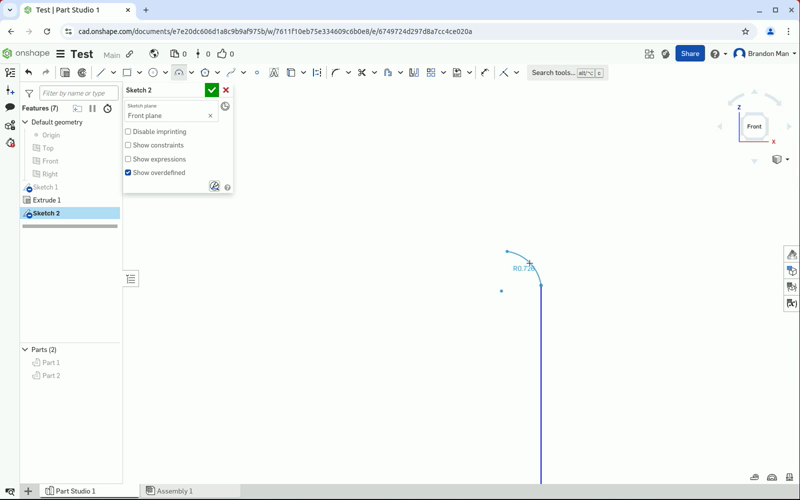
scroll(-6)
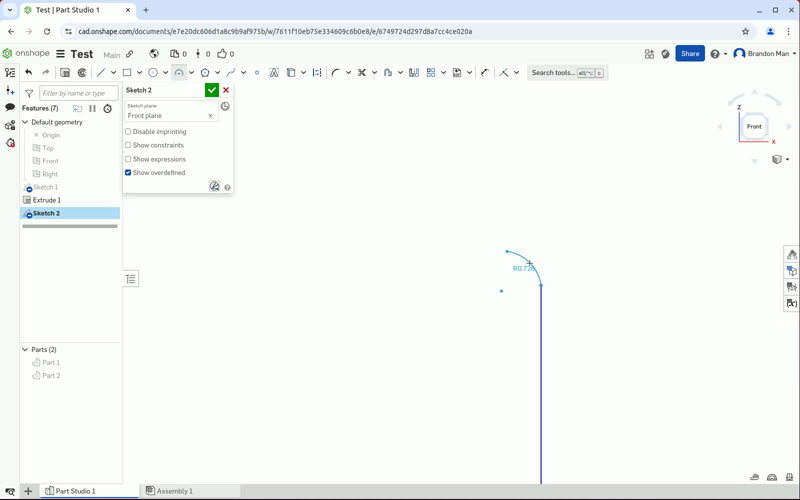
scroll(-6)
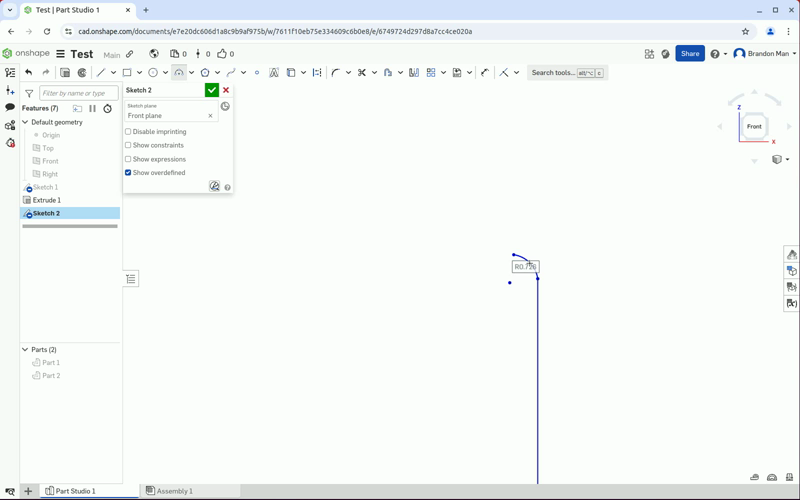
scroll(-6)
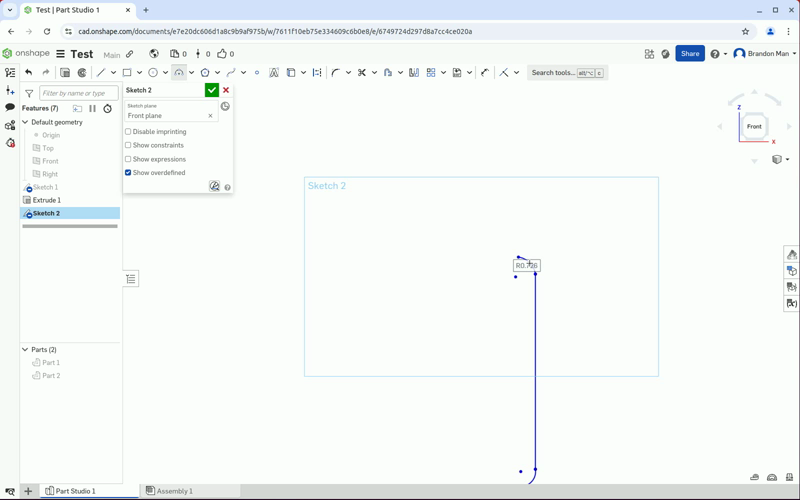
scroll(-6)
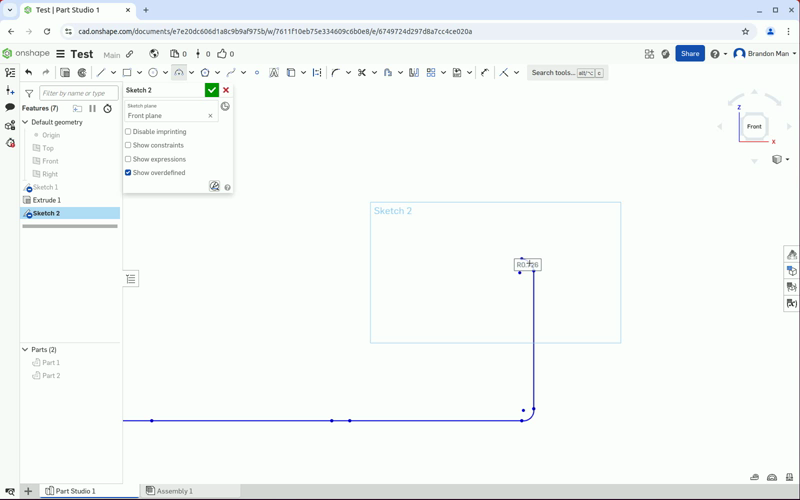
scroll(-6)
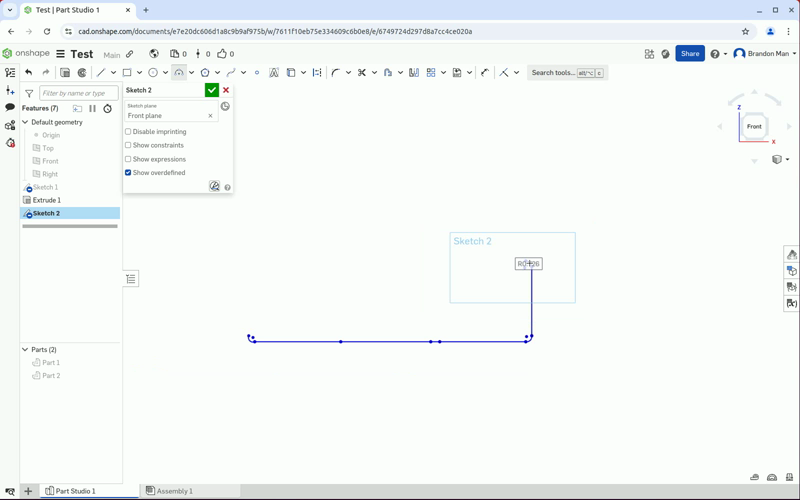
scroll(-6)
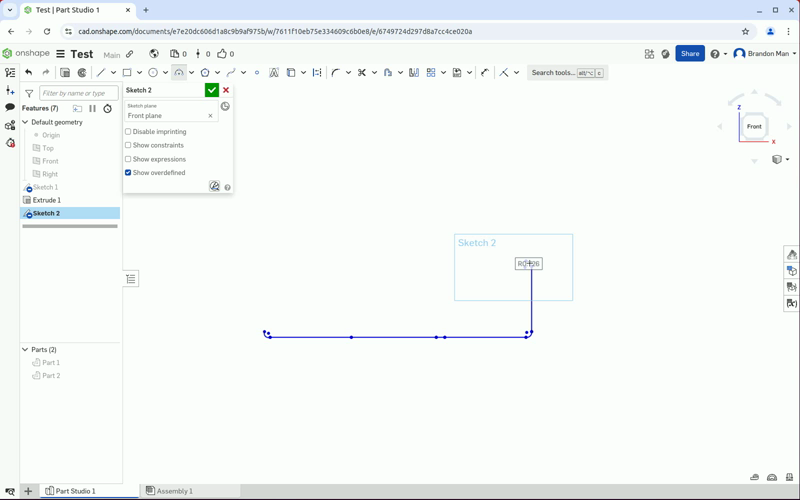
scroll(-6)
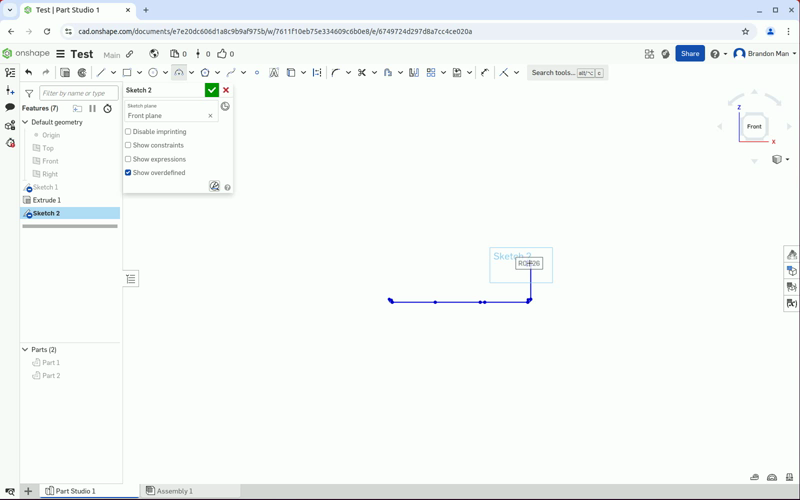
key_up(shift)
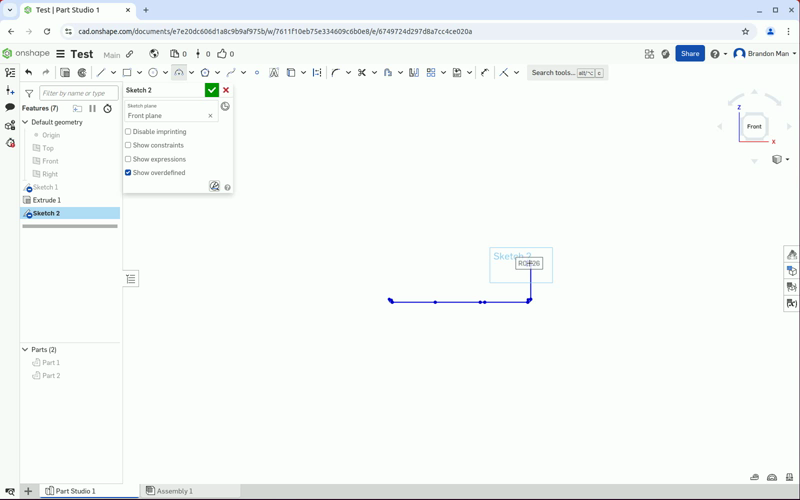
key(esc)
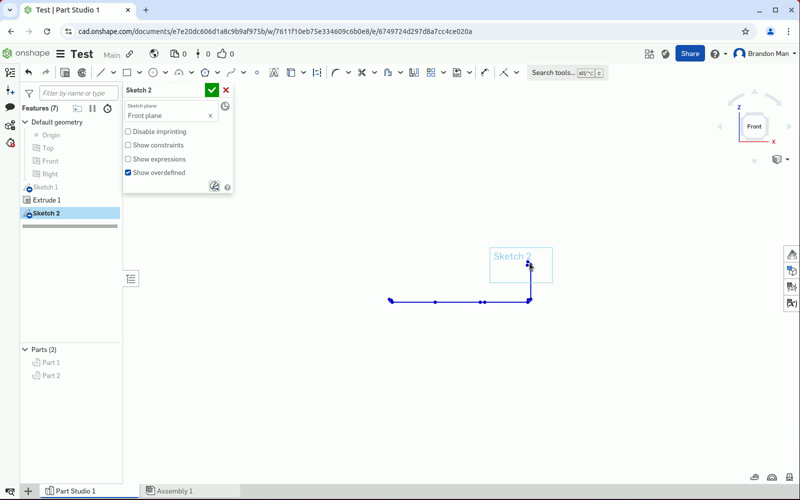
key(l)
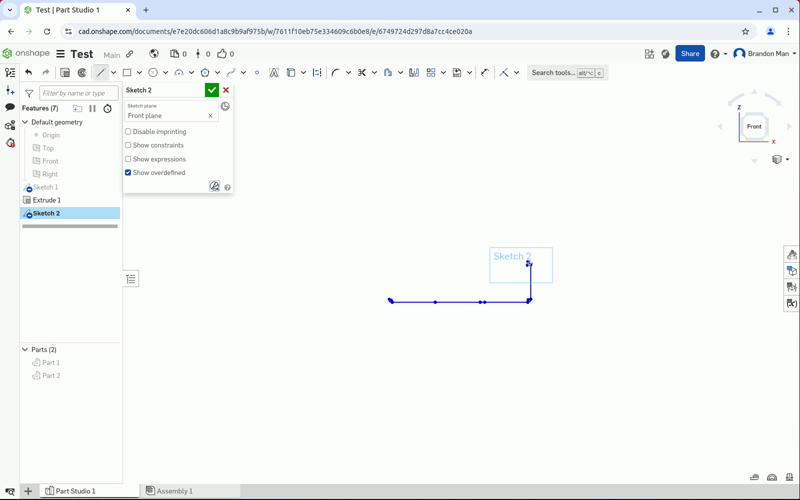
mouse_move(527, 261)
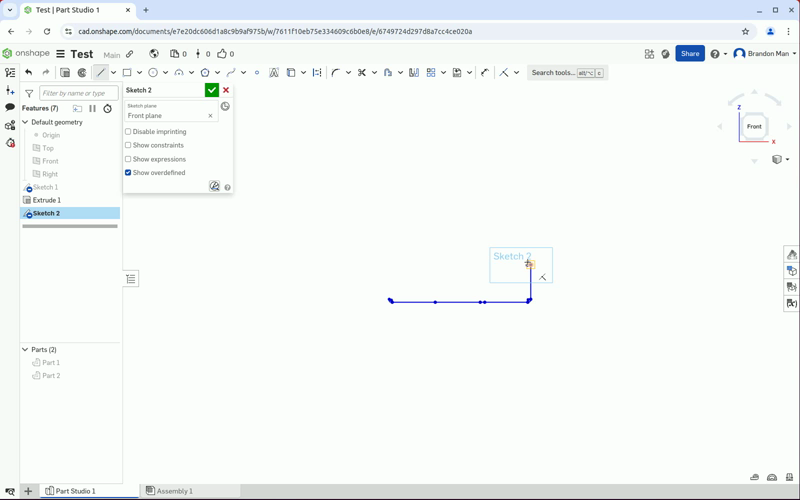
scroll(6)
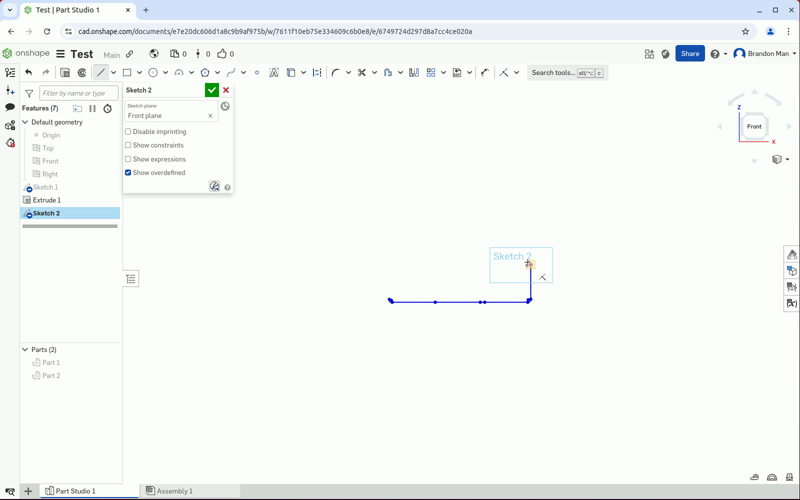
scroll(6)
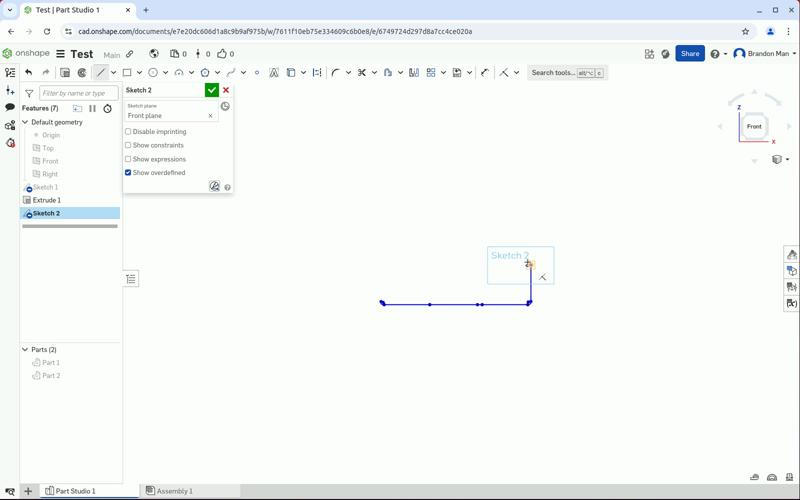
scroll(6)
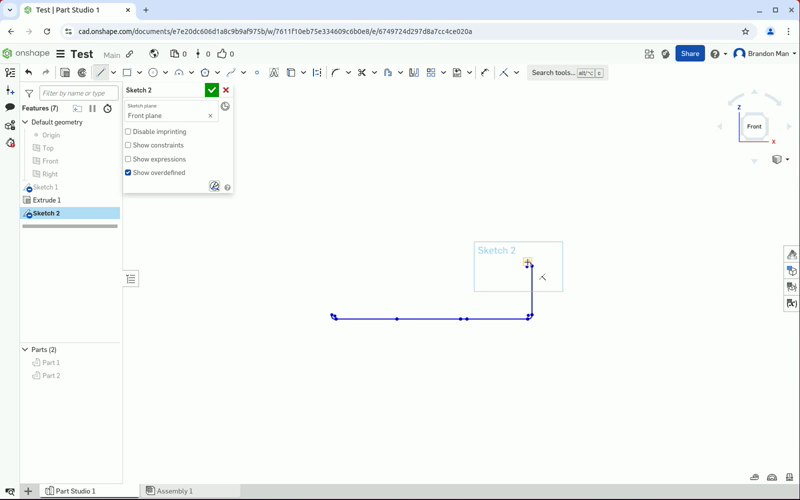
scroll(6)
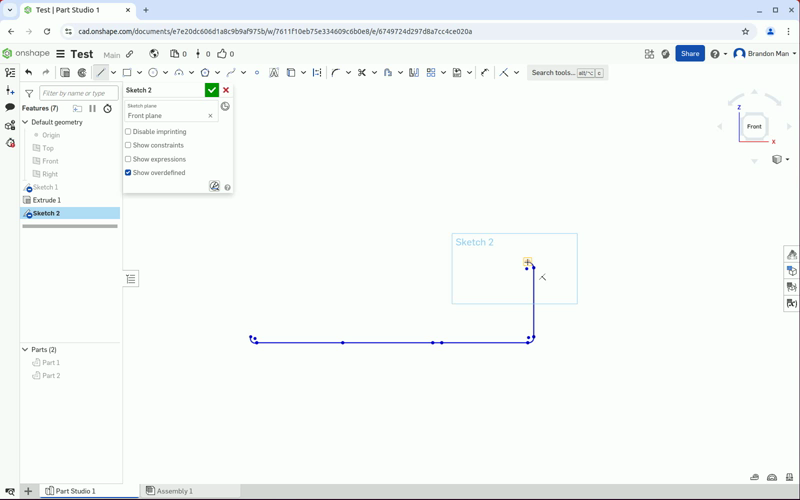
scroll(6)
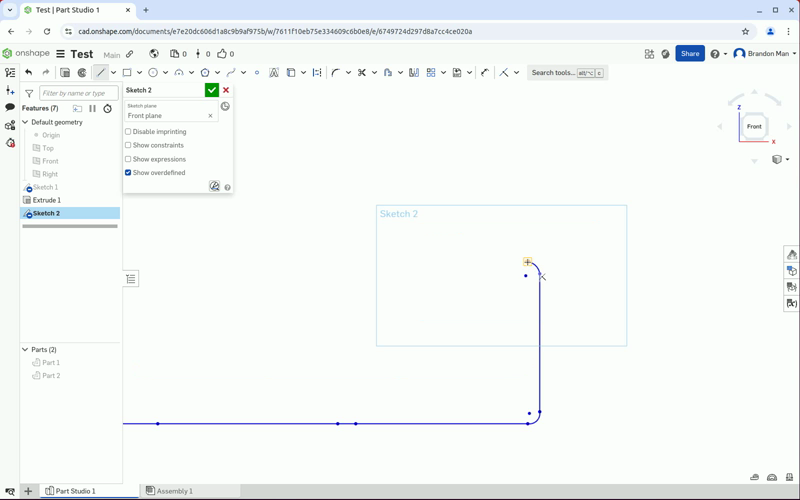
scroll(6)
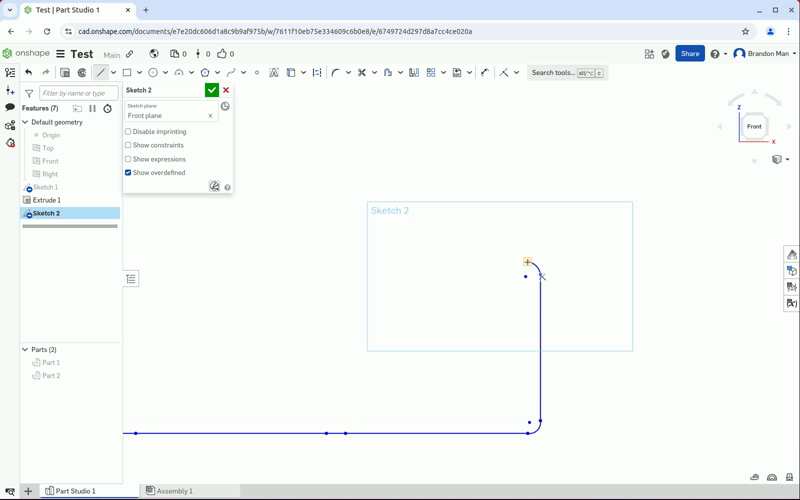
scroll(6)
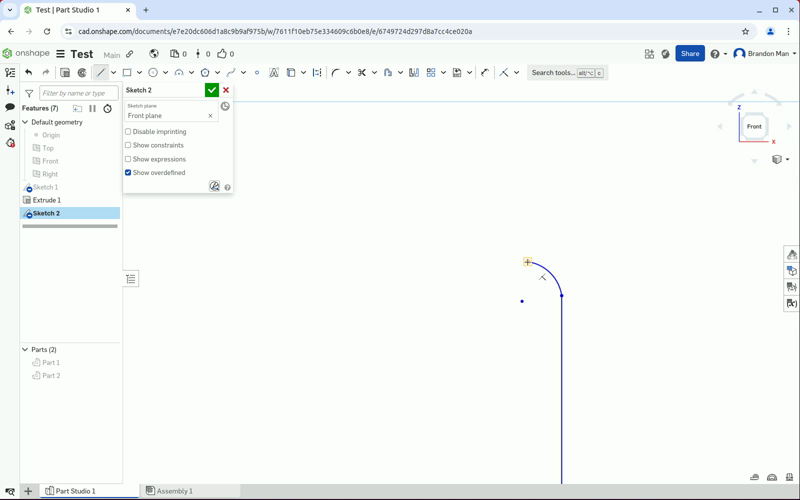
click(527, 261)
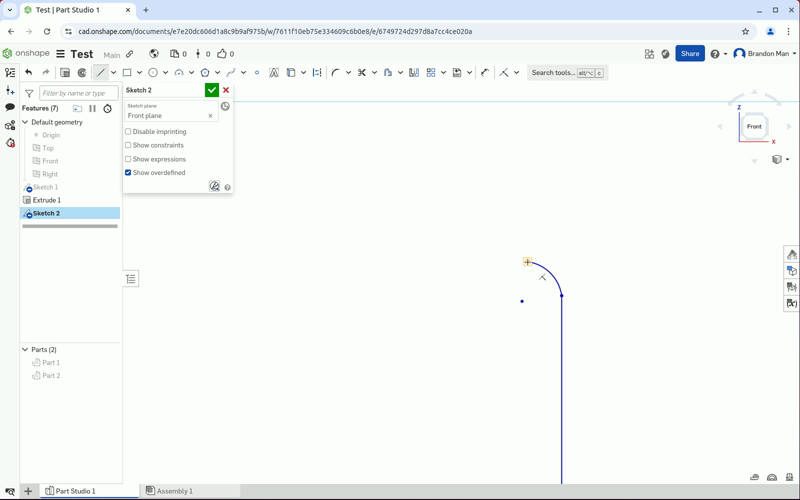
scroll(-6)
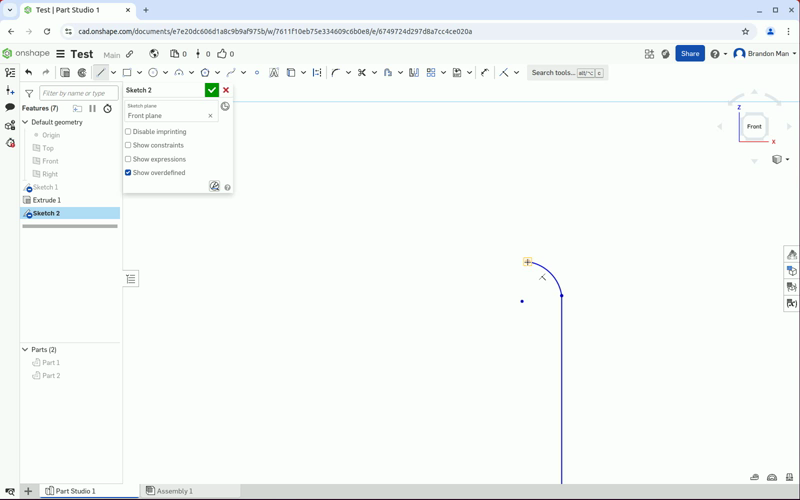
scroll(-6)
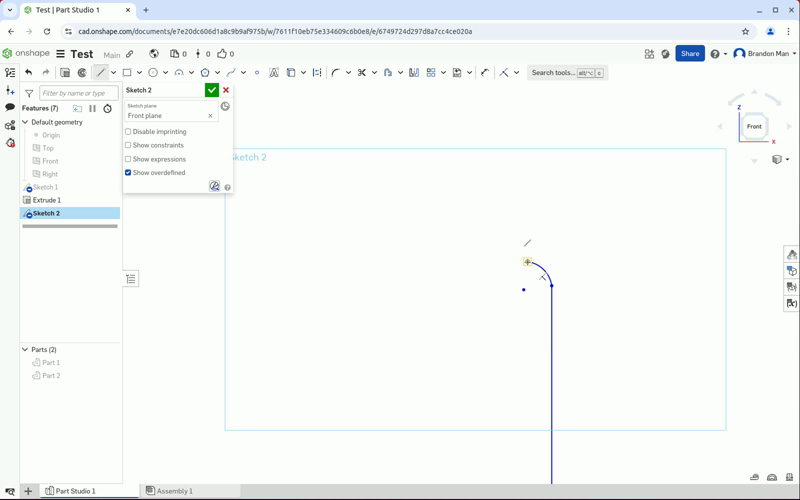
scroll(-6)
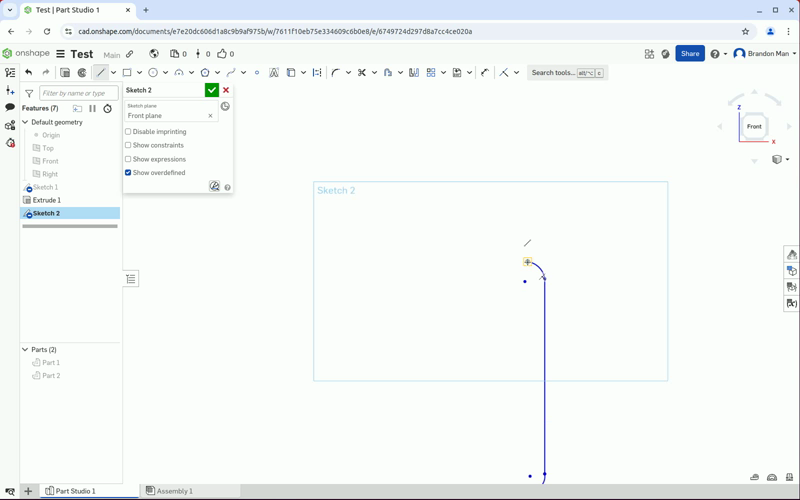
scroll(-6)
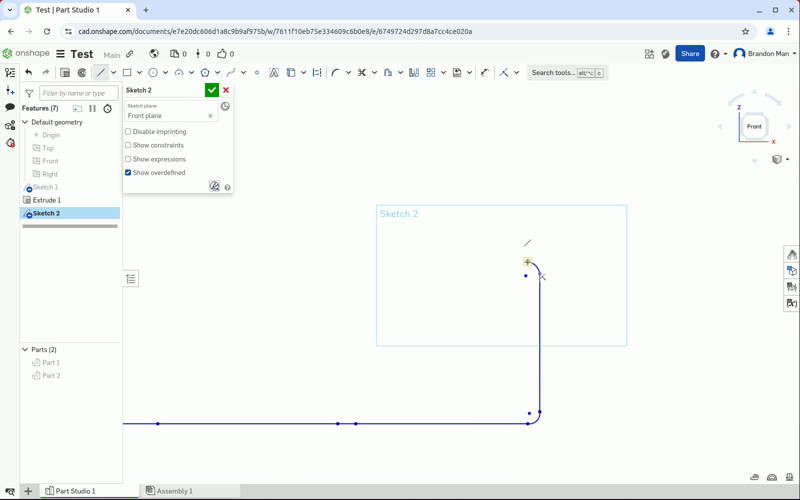
scroll(-6)
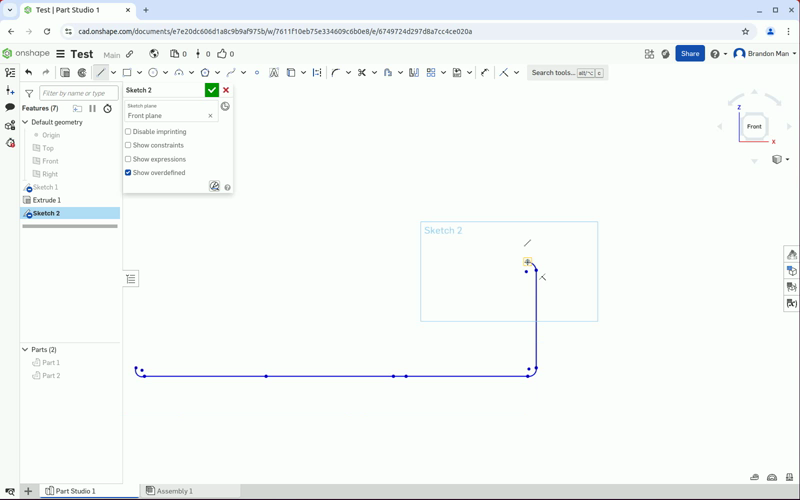
scroll(-6)
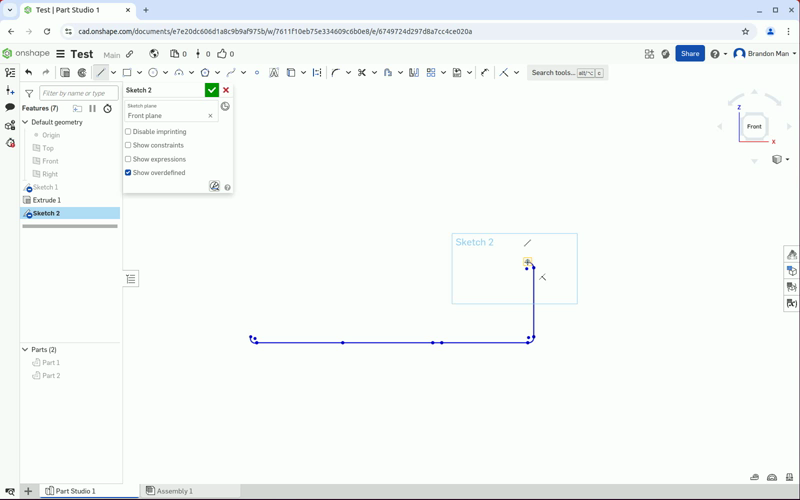
scroll(-6)
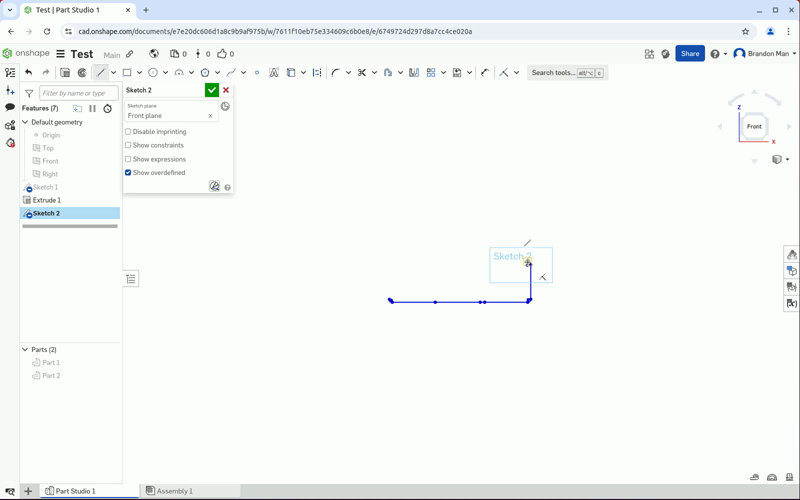
key_down(shift)
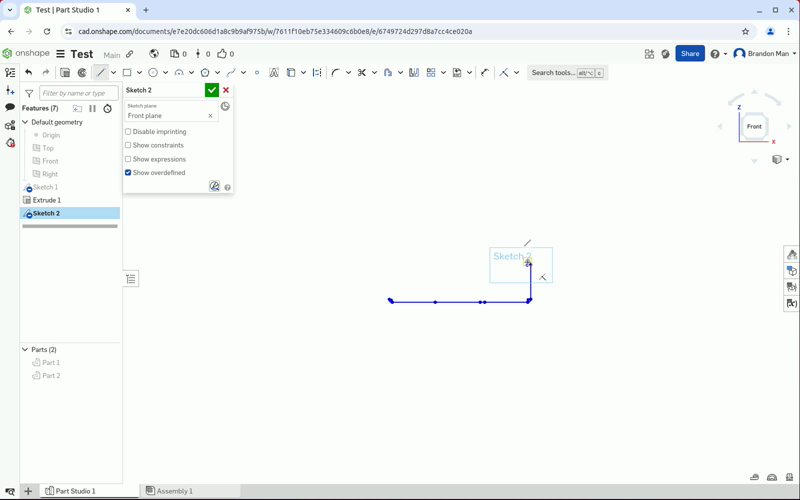
mouse_move(392, 261)
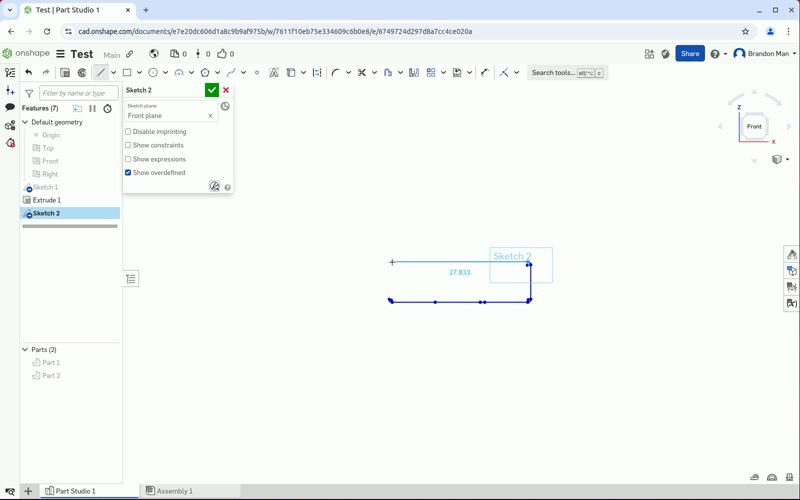
click(392, 261)
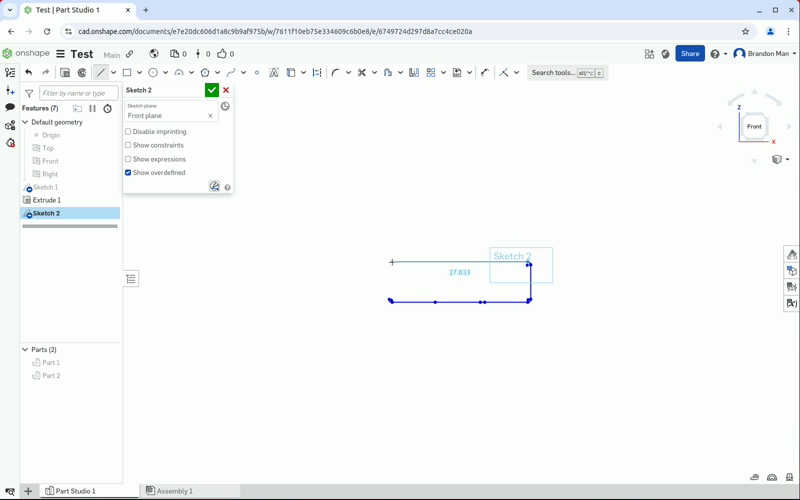
key_up(shift)
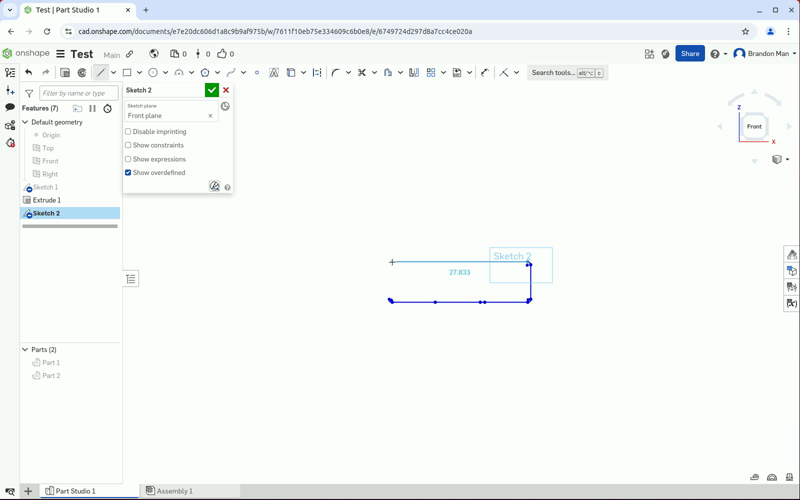
key(esc)
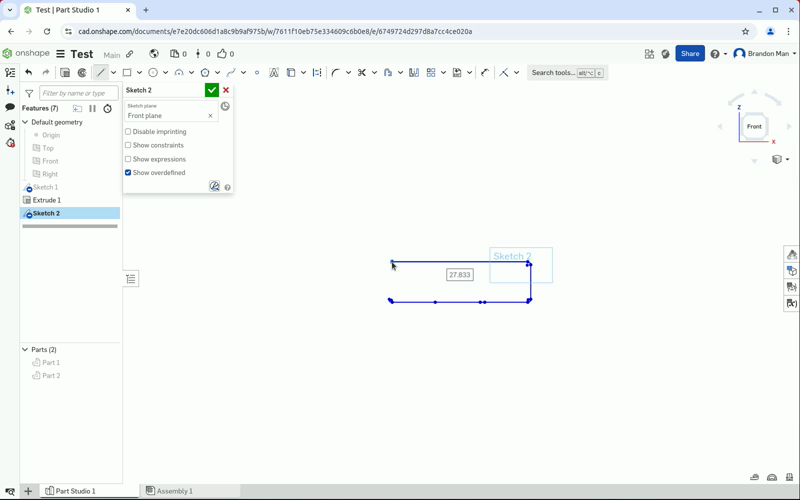
key(a)
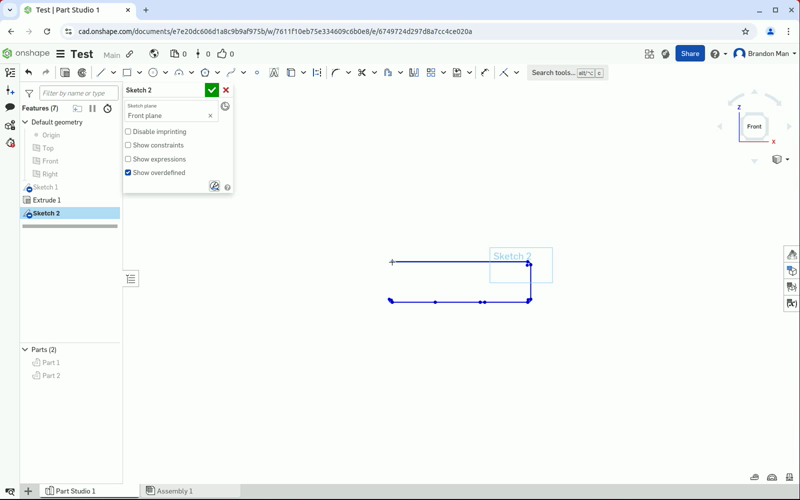
mouse_move(392, 261)
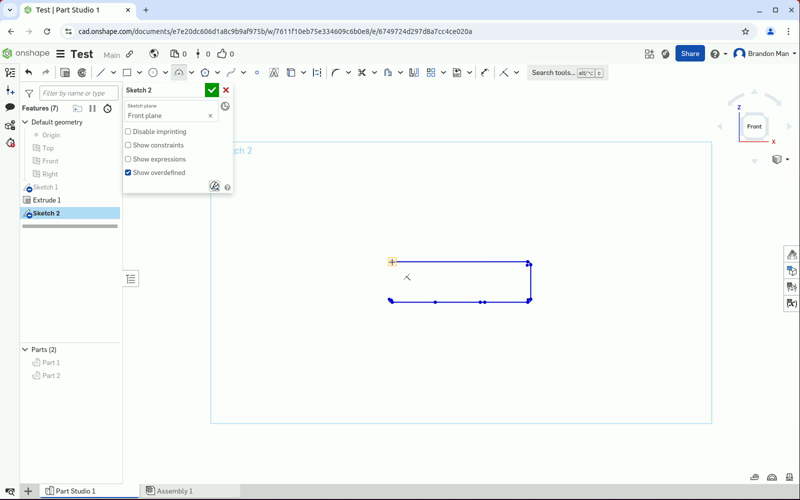
click(392, 261)
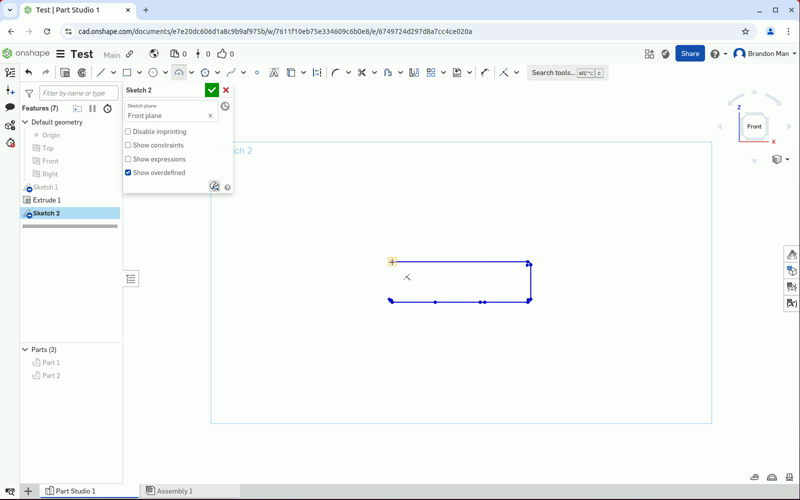
key_down(shift)
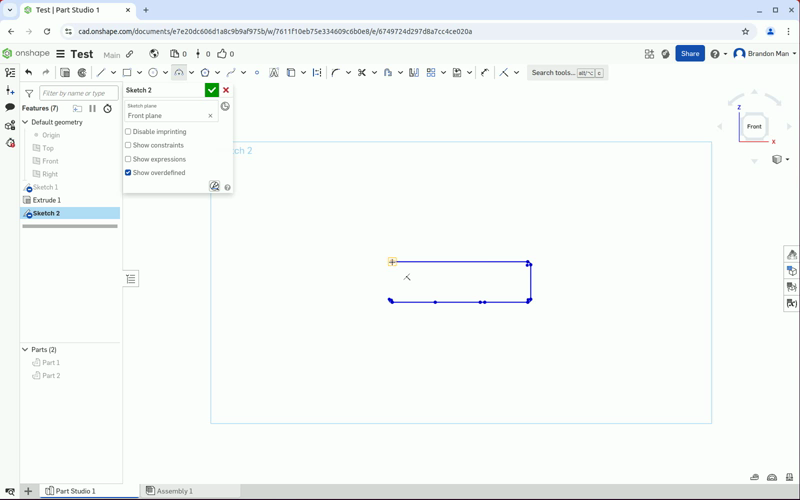
mouse_move(389, 264)
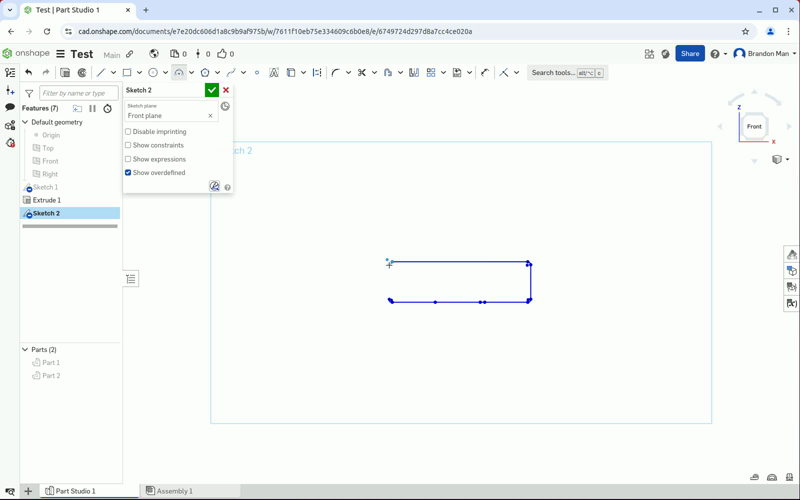
scroll(6)
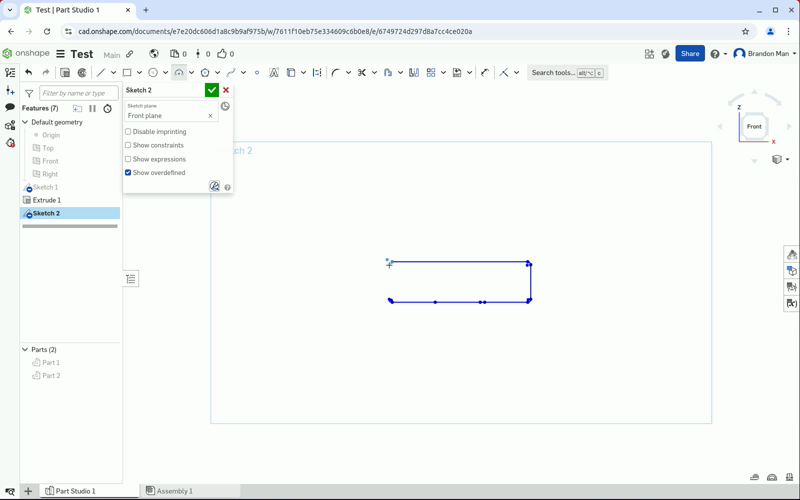
scroll(6)
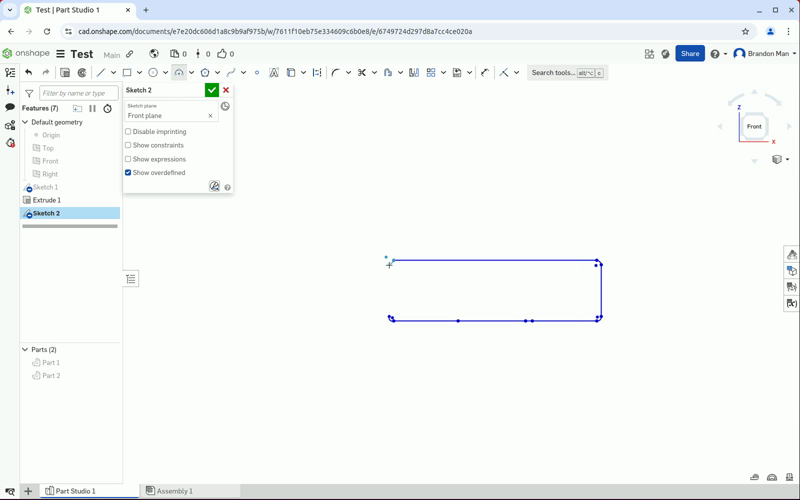
scroll(6)
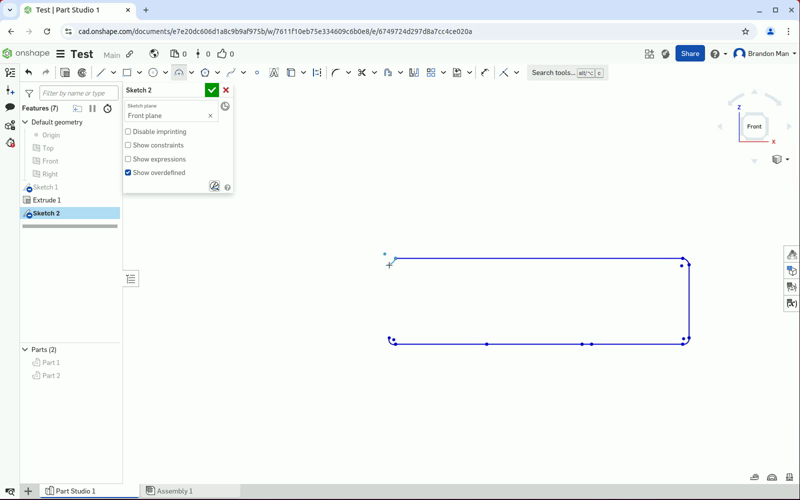
scroll(6)
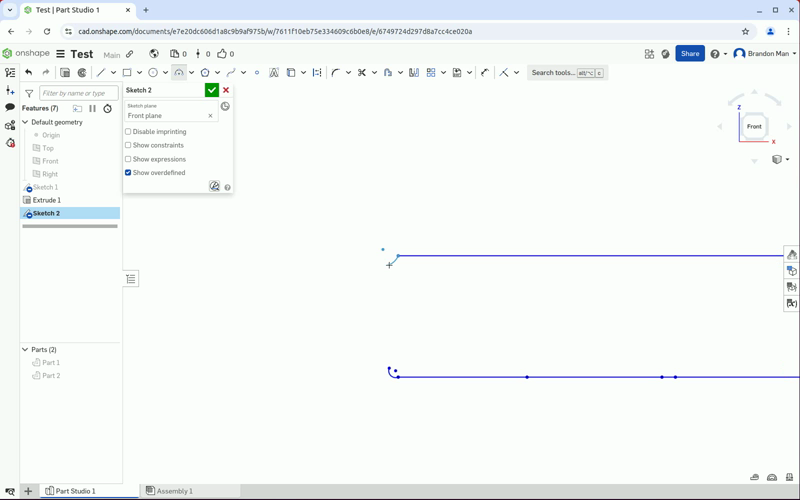
scroll(6)
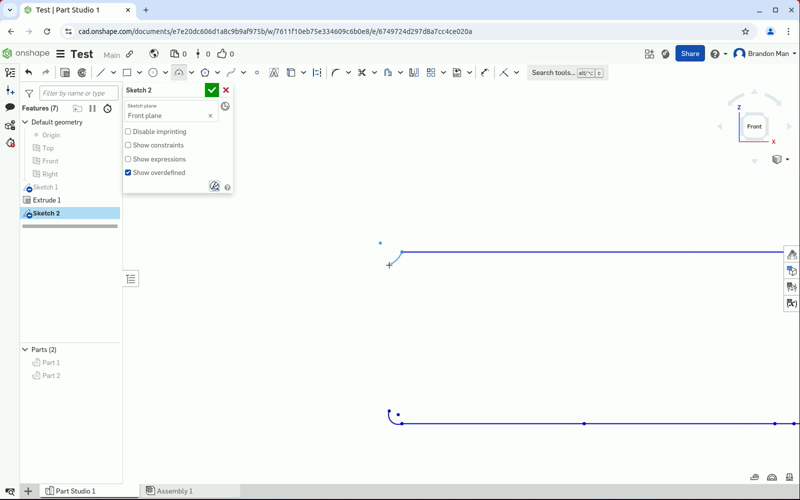
scroll(6)
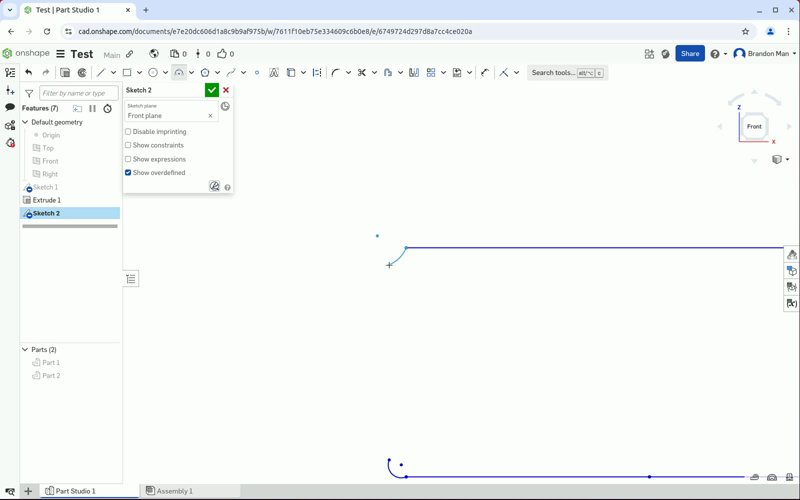
scroll(6)
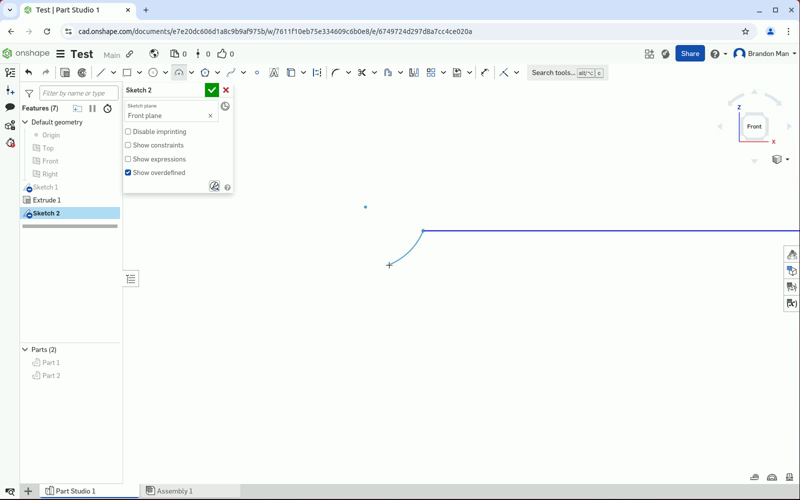
click(389, 264)
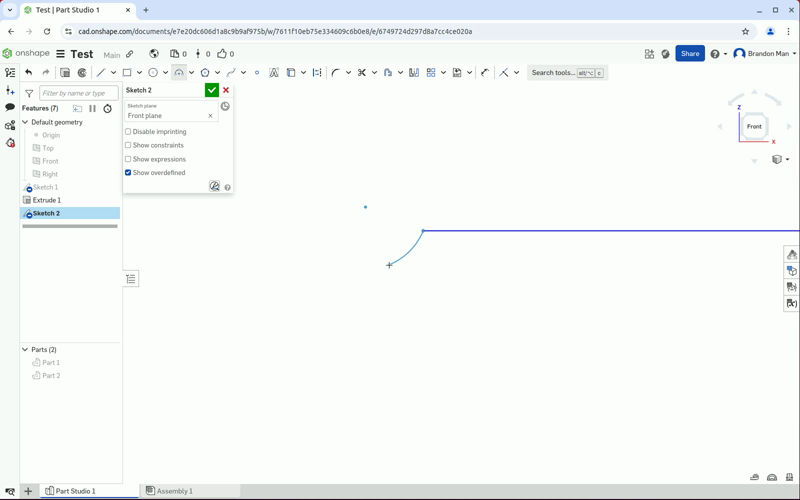
scroll(-6)
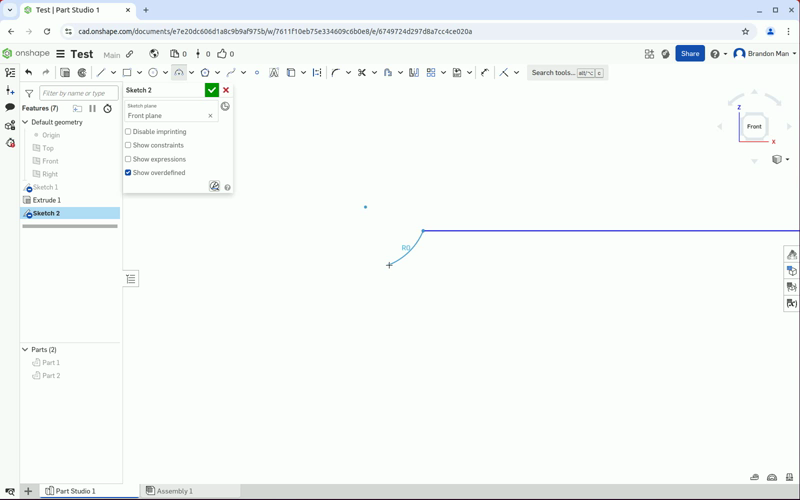
scroll(-6)
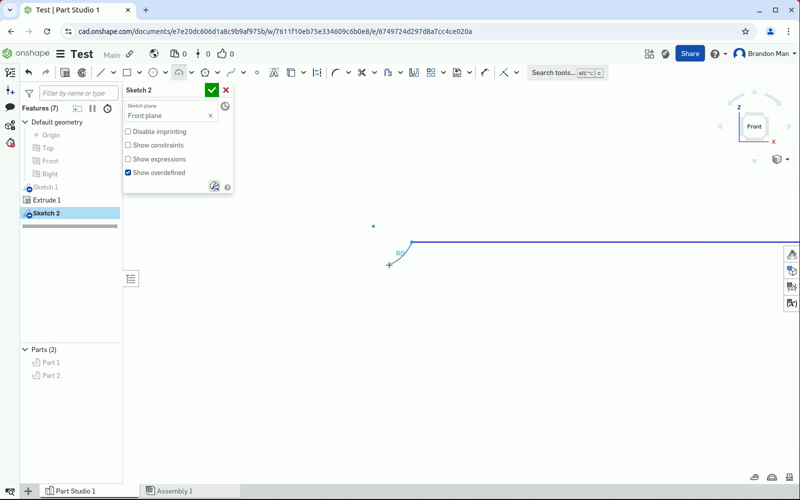
scroll(-6)
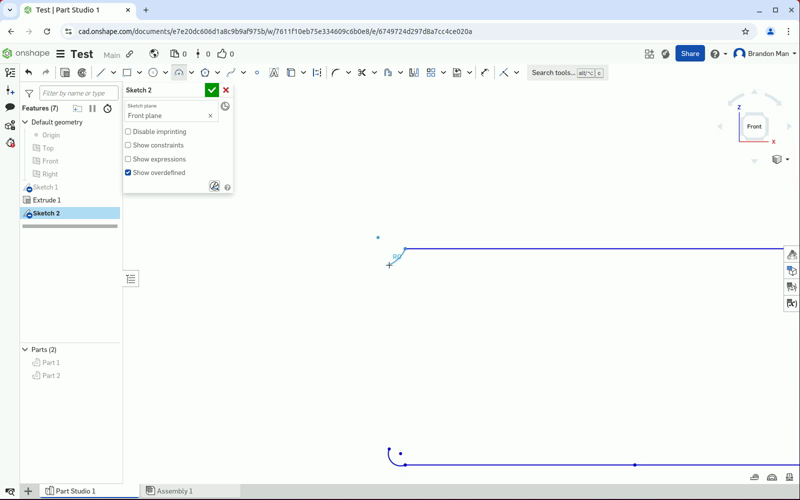
scroll(-6)
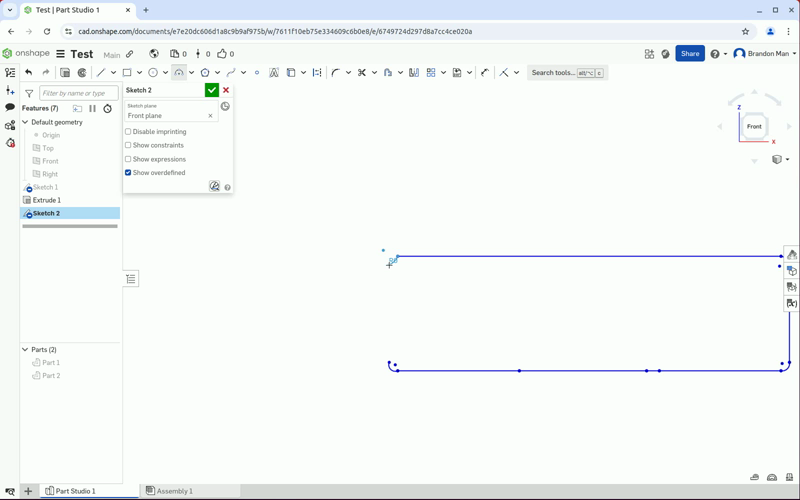
scroll(-6)
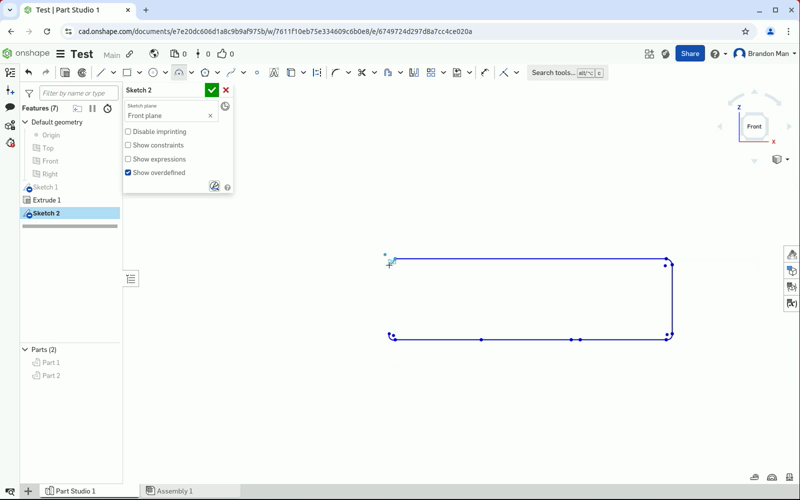
scroll(-6)
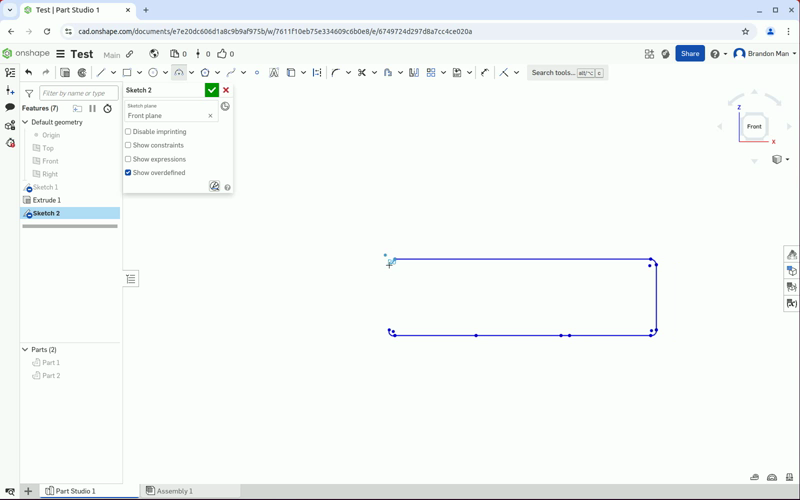
scroll(-6)
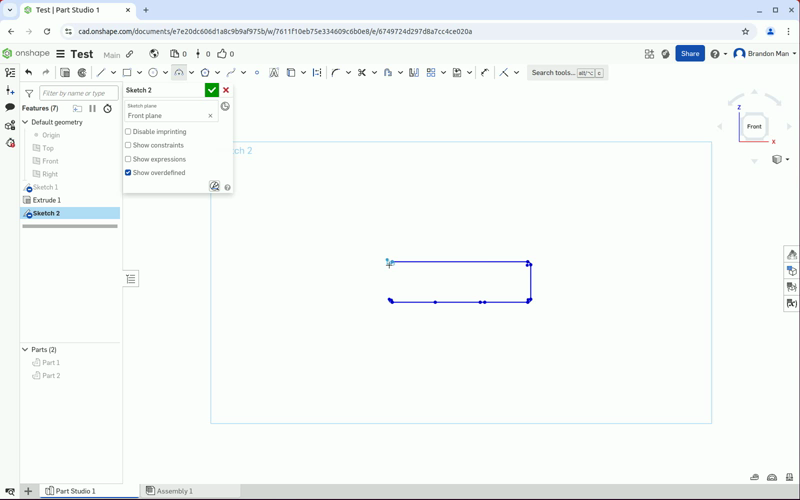
mouse_move(389, 262)
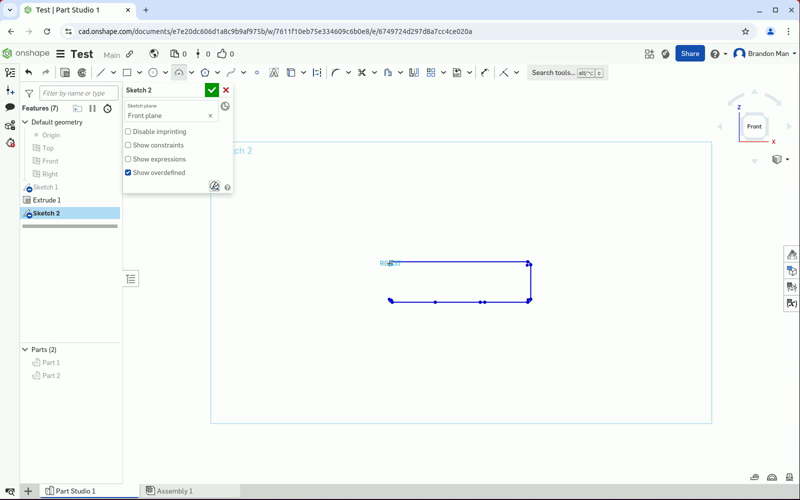
scroll(6)
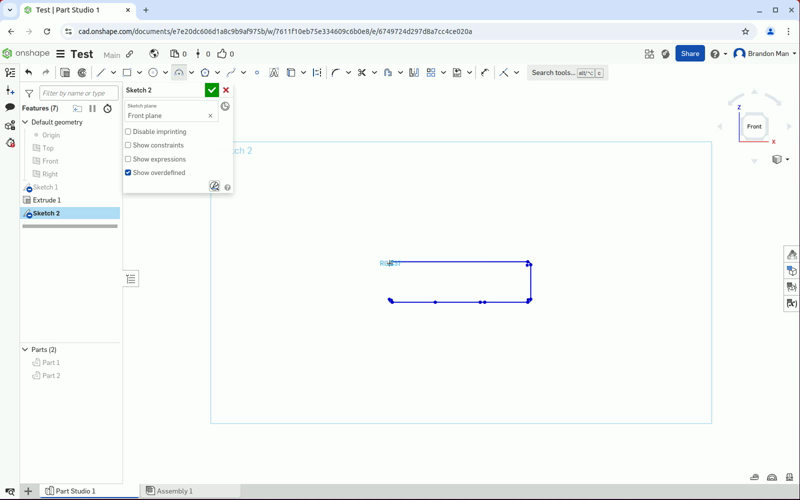
scroll(6)
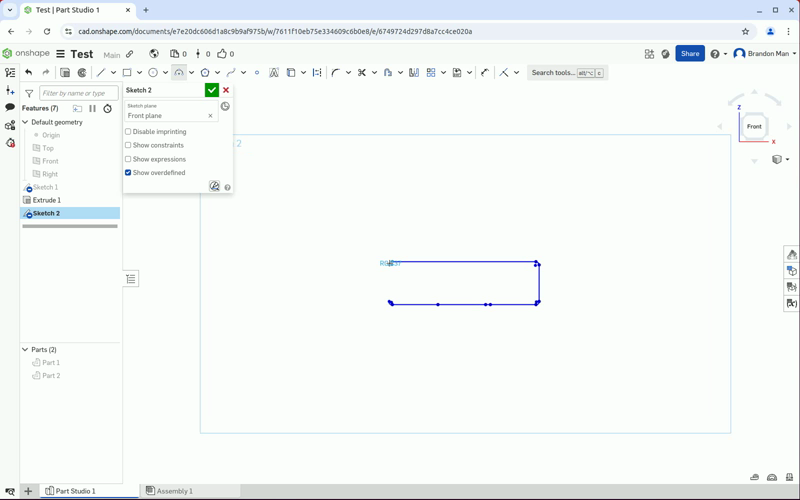
scroll(6)
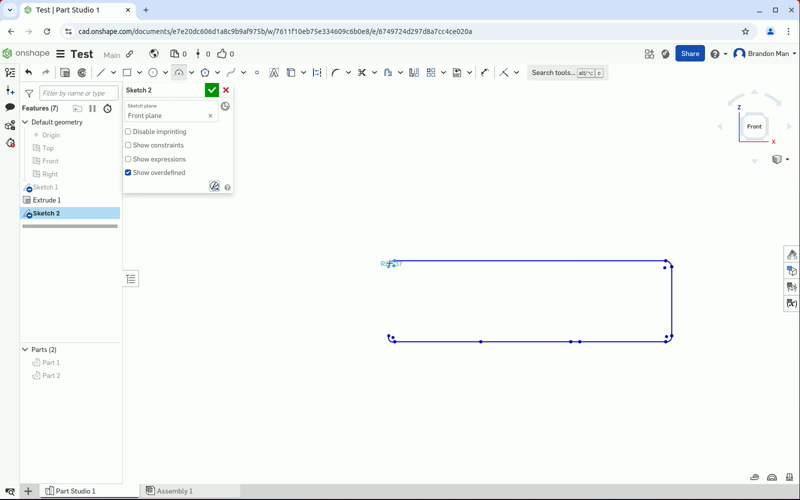
scroll(6)
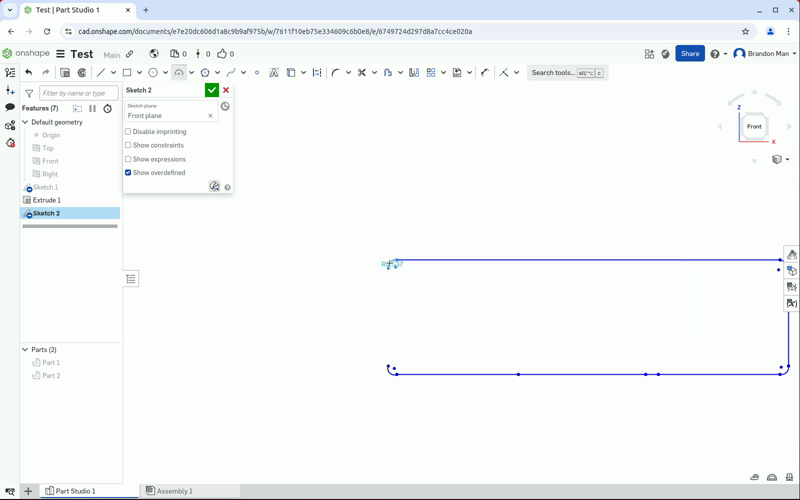
scroll(6)
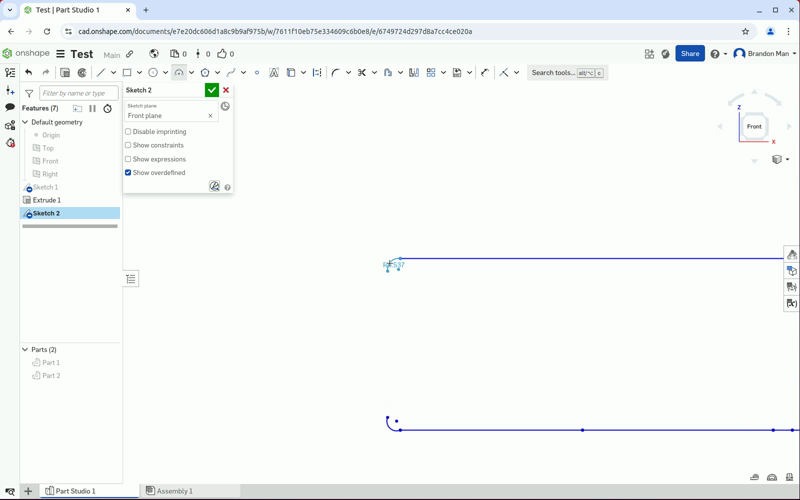
scroll(6)
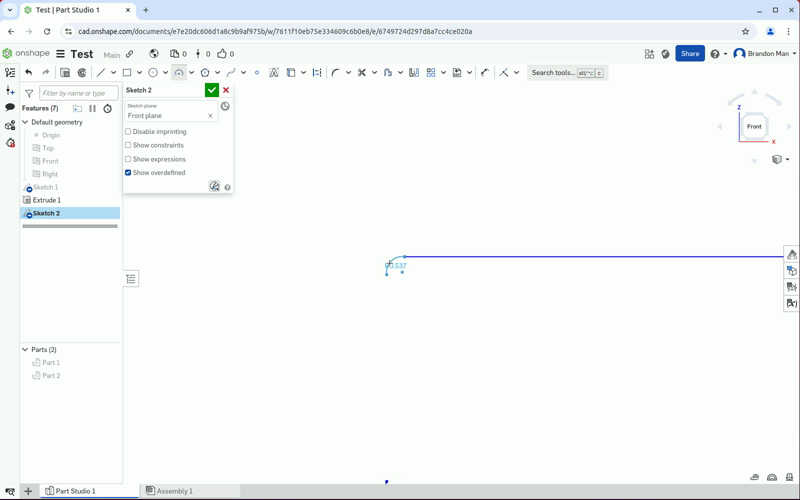
scroll(6)
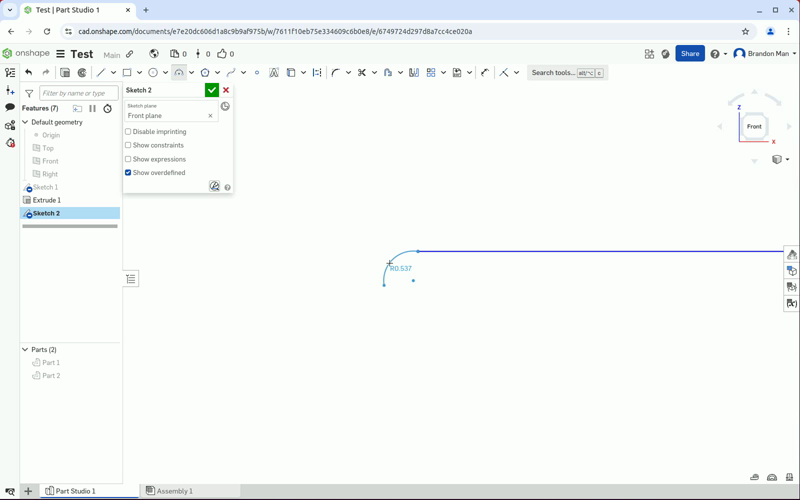
click(389, 262)
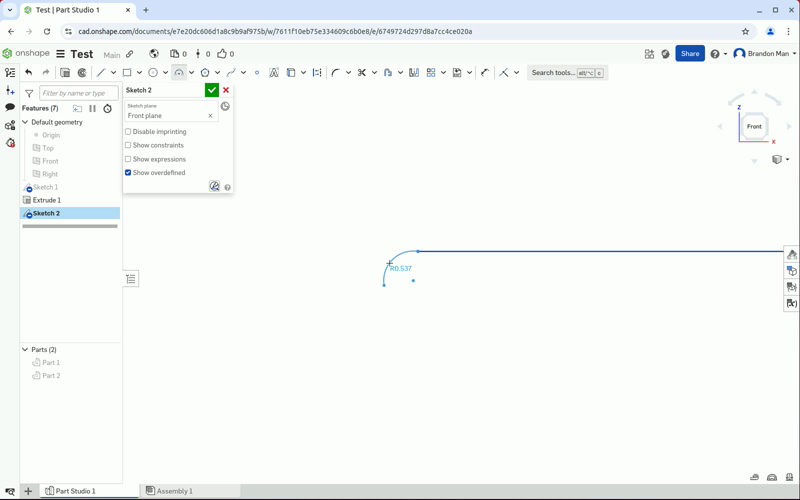
scroll(-6)
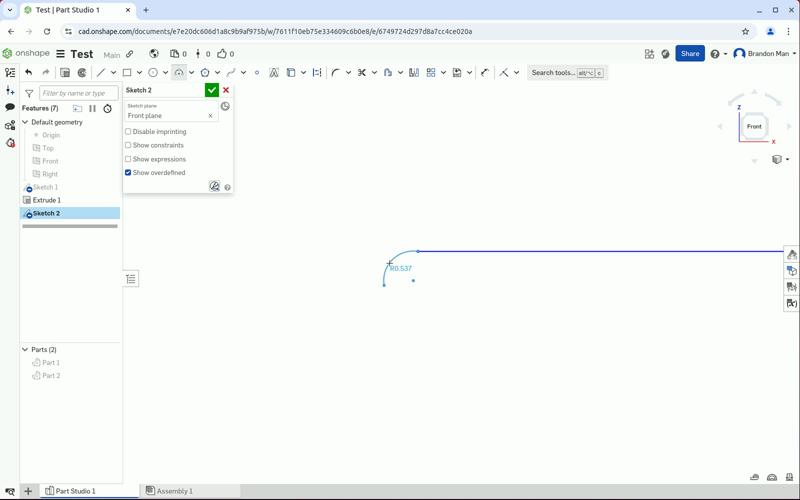
scroll(-6)
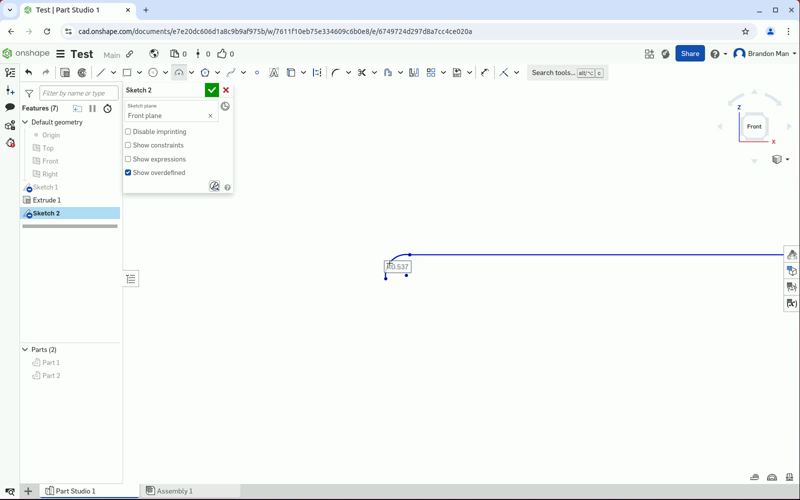
scroll(-6)
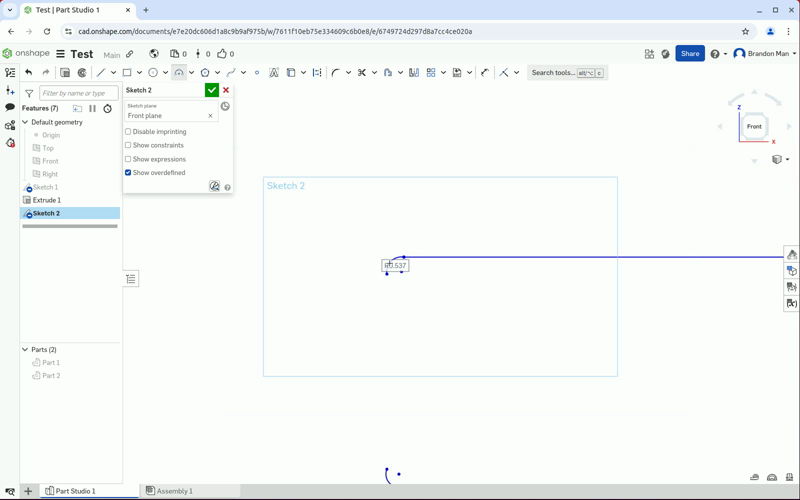
scroll(-6)
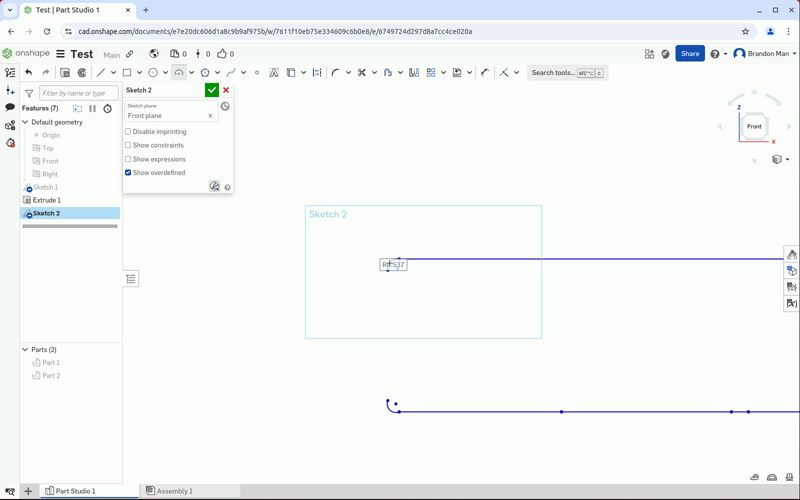
scroll(-6)
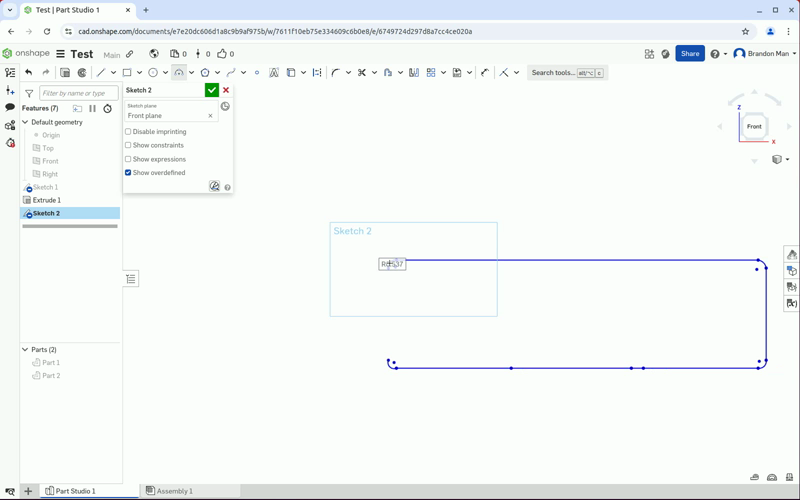
scroll(-6)
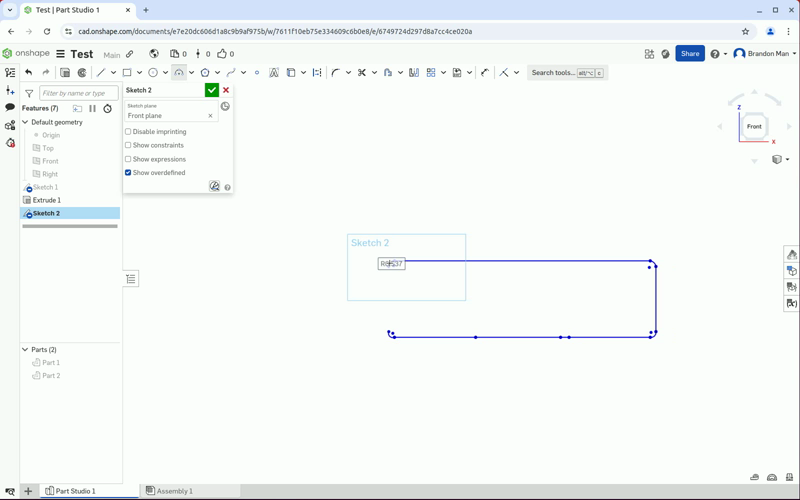
scroll(-6)
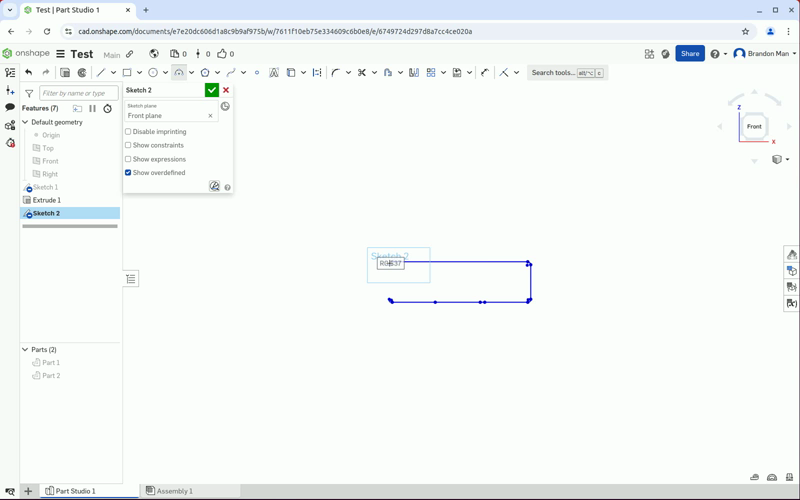
key_up(shift)
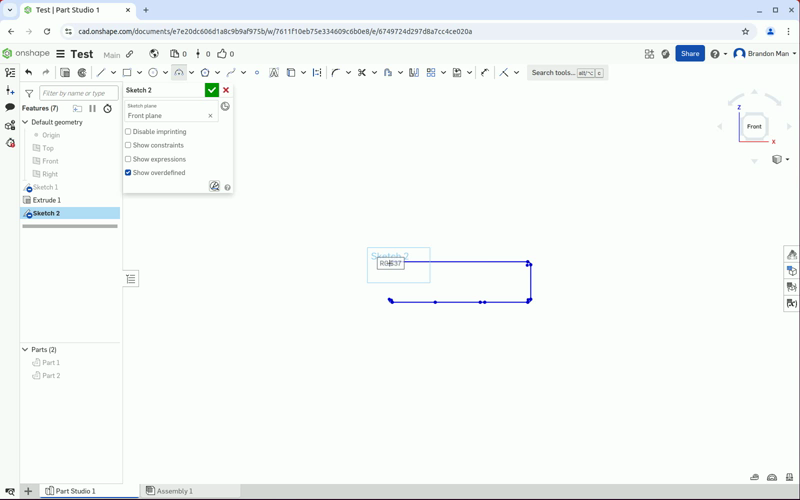
key(esc)
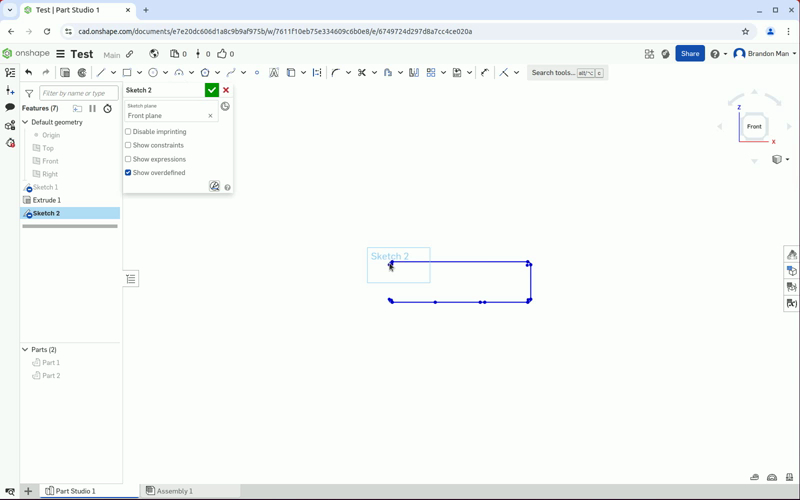
key(l)
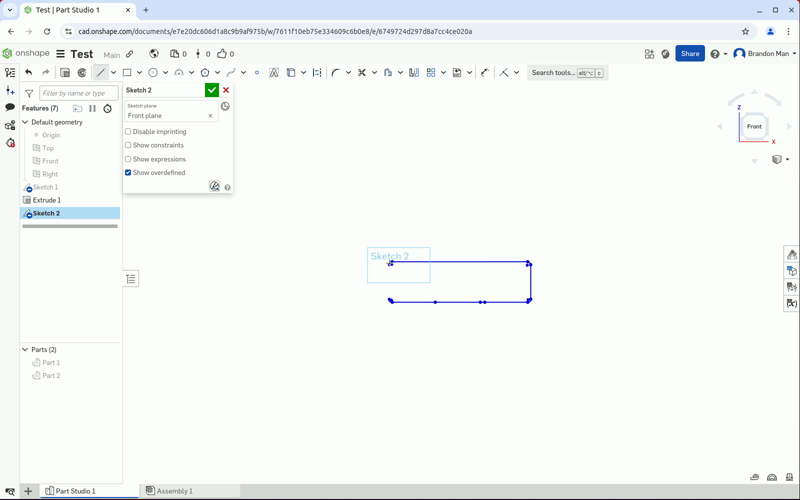
mouse_move(389, 264)
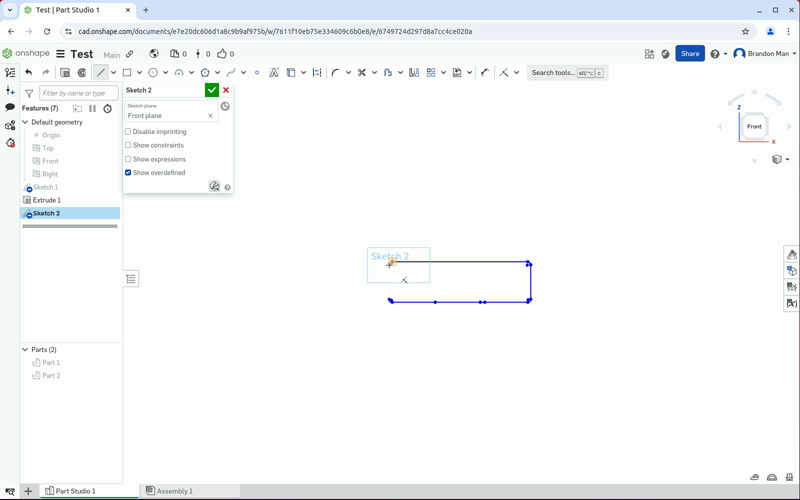
scroll(6)
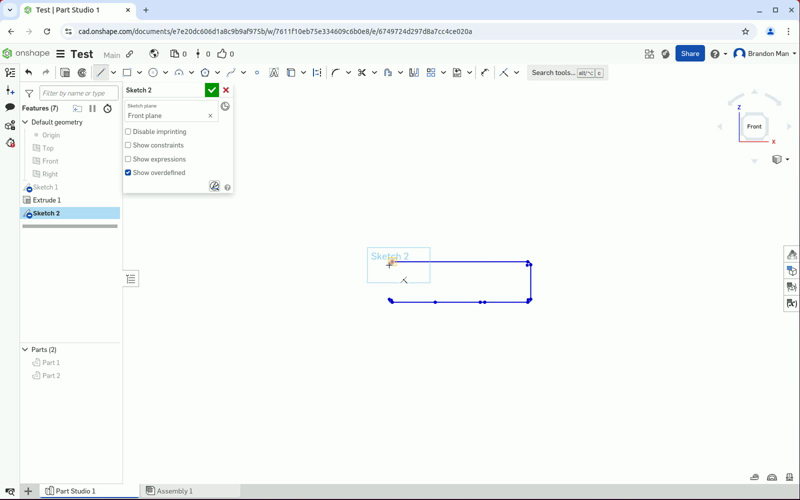
scroll(6)
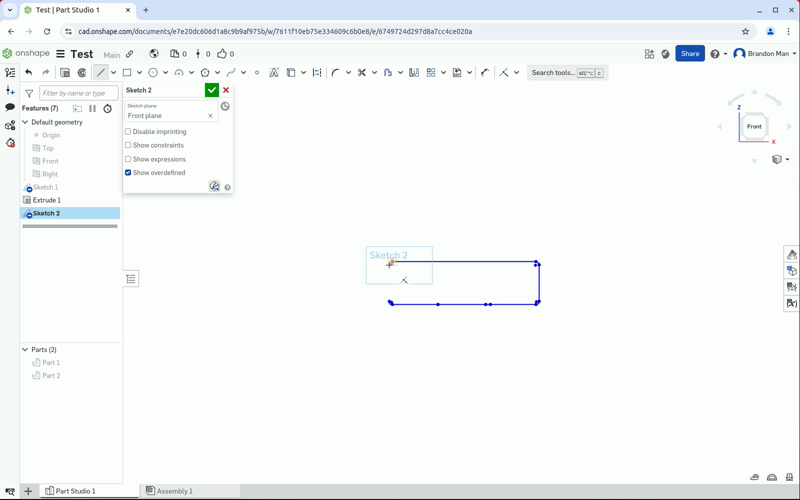
scroll(6)
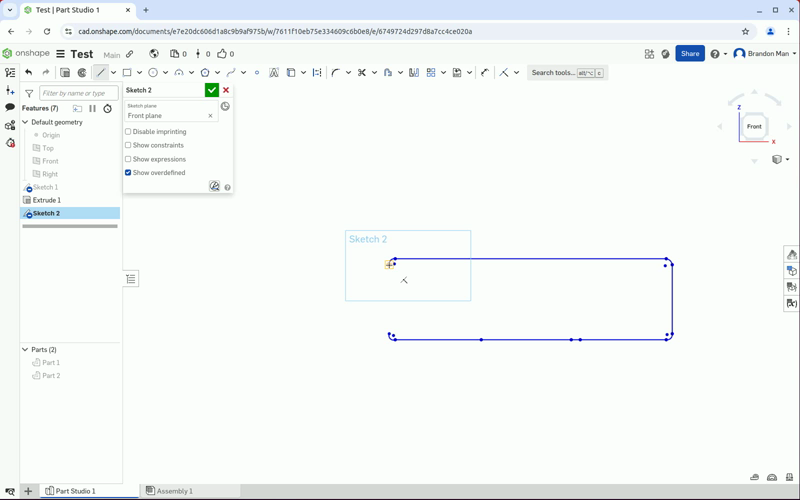
scroll(6)
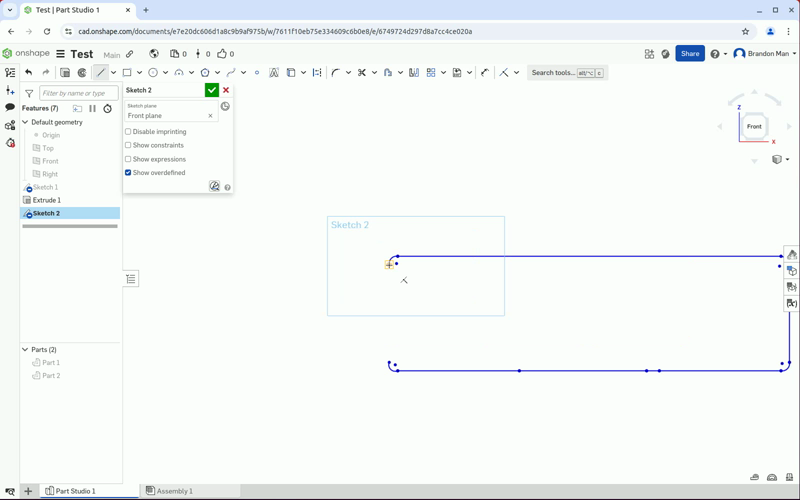
scroll(6)
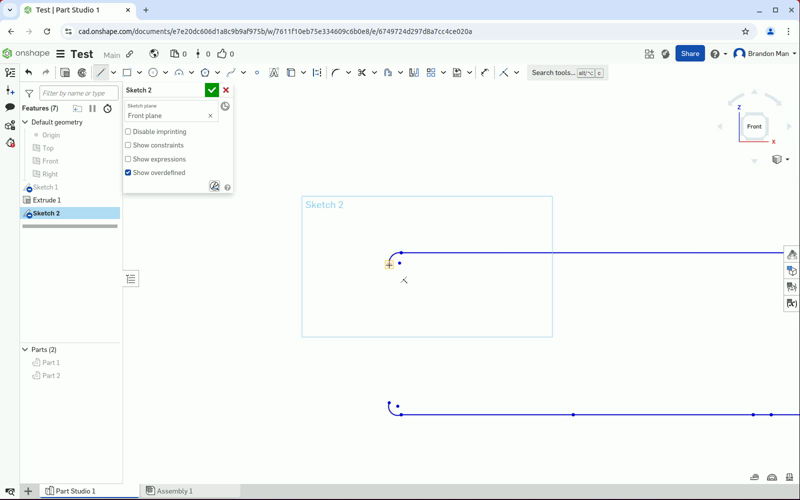
scroll(6)
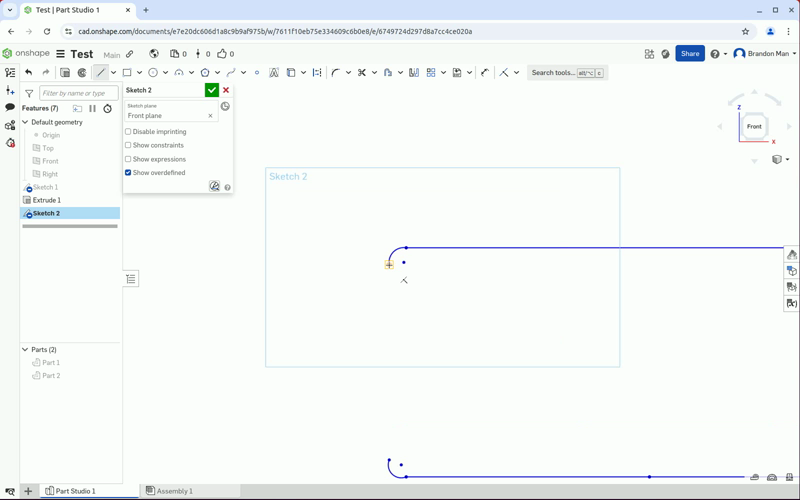
scroll(6)
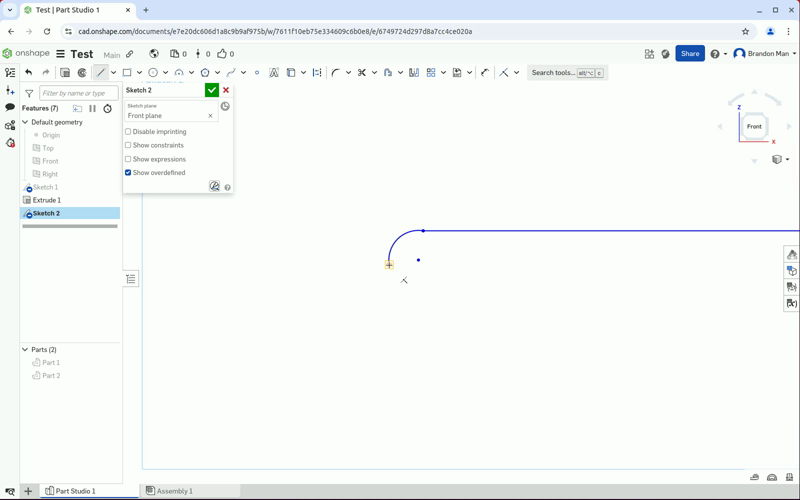
click(389, 264)
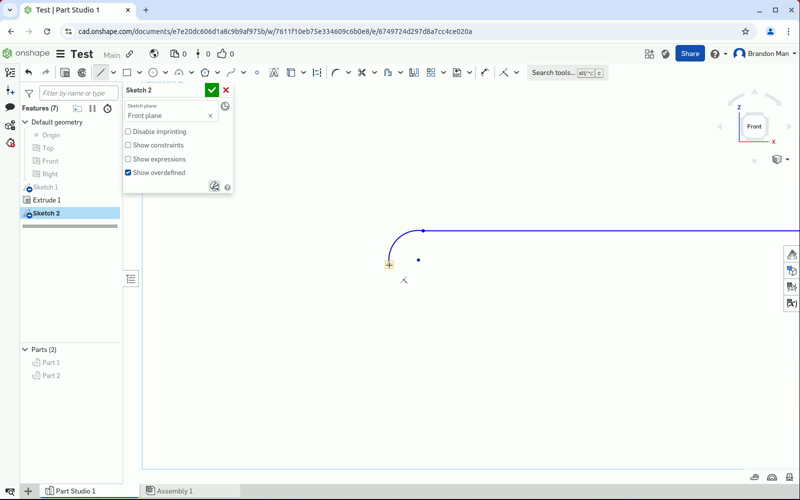
scroll(-6)
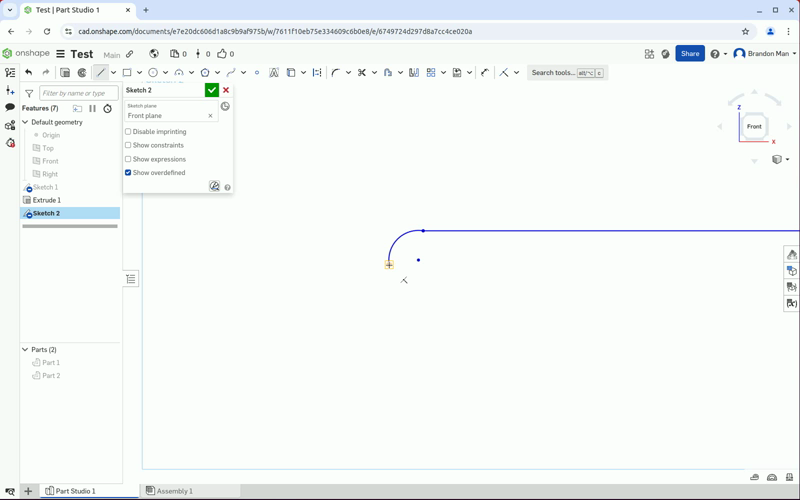
scroll(-6)
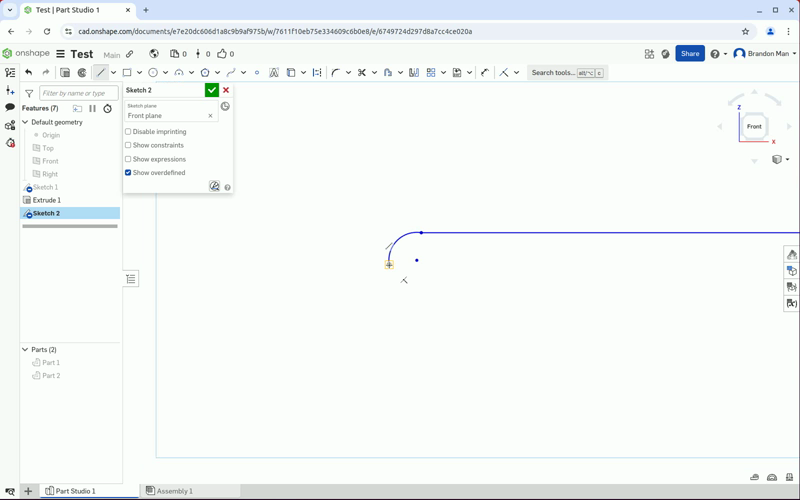
scroll(-6)
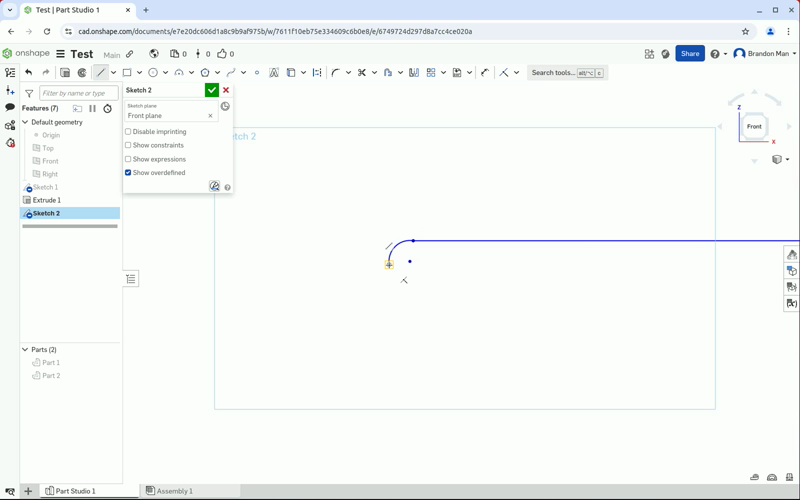
scroll(-6)
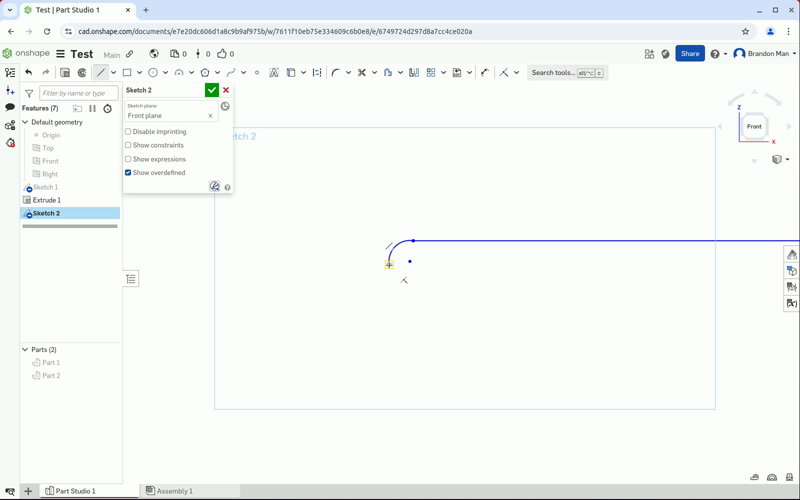
scroll(-6)
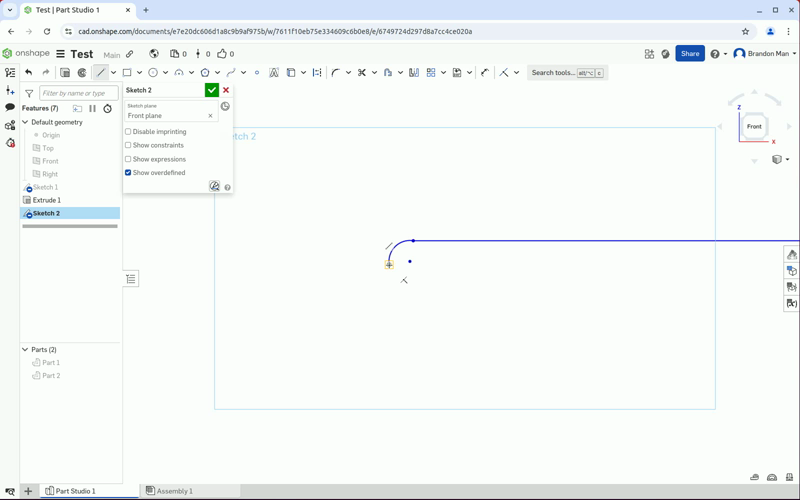
scroll(-6)
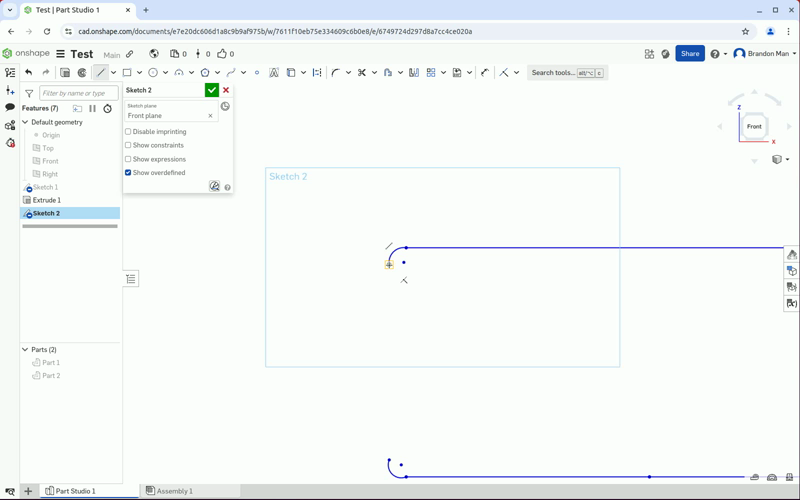
scroll(-6)
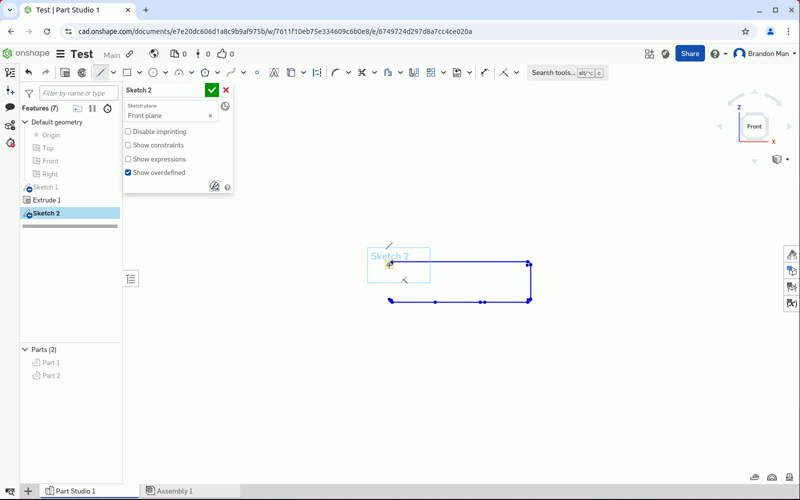
mouse_move(419, 264)
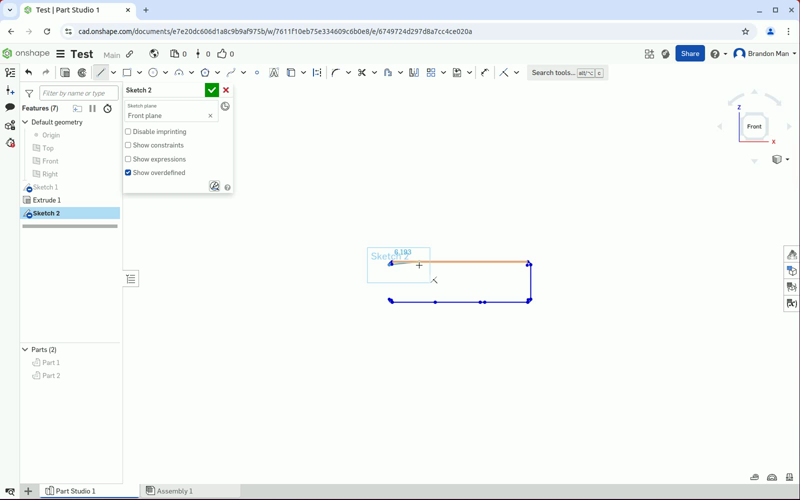
key_down(shift)
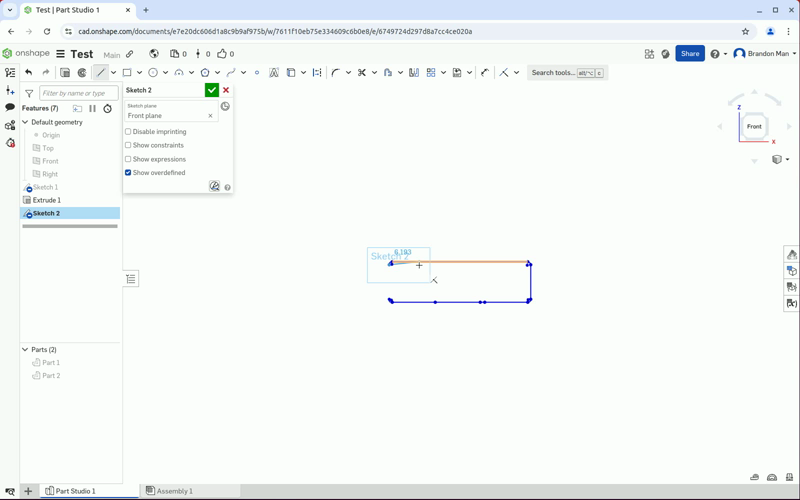
mouse_move(389, 299)
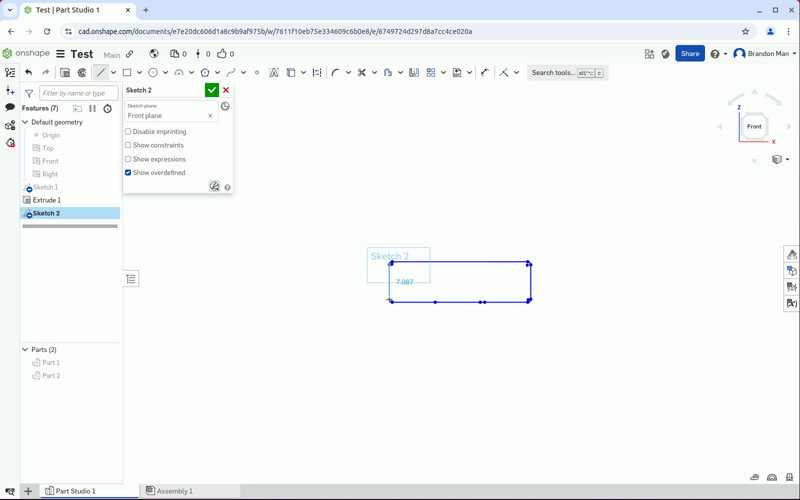
scroll(6)
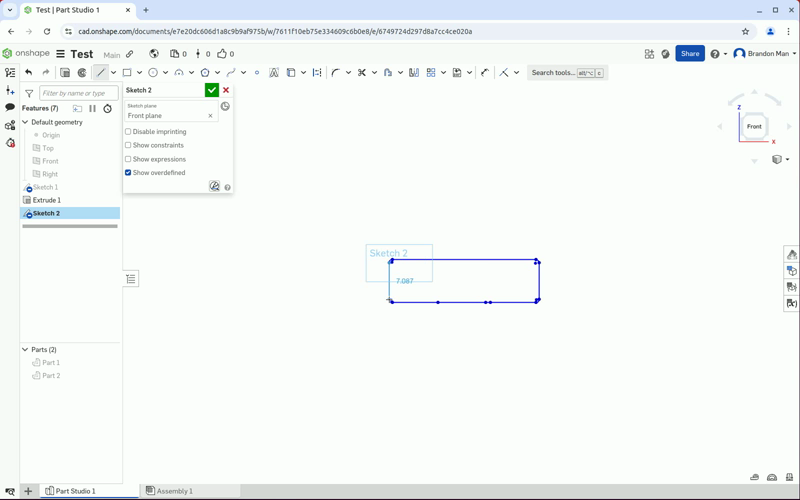
scroll(6)
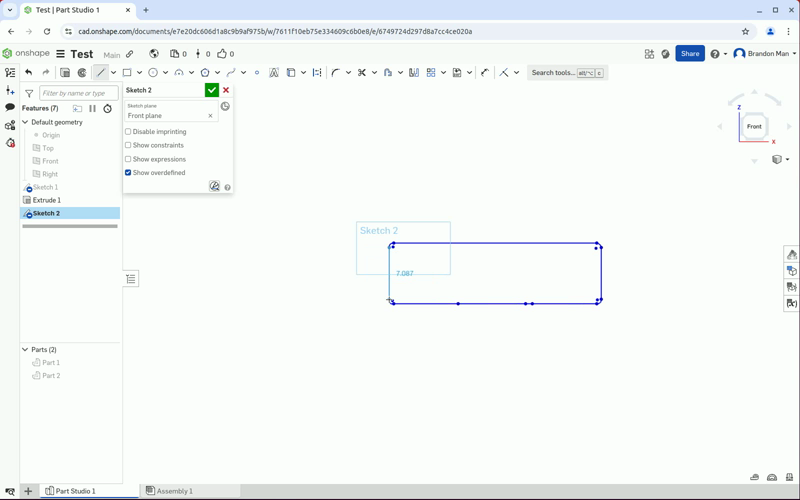
scroll(6)
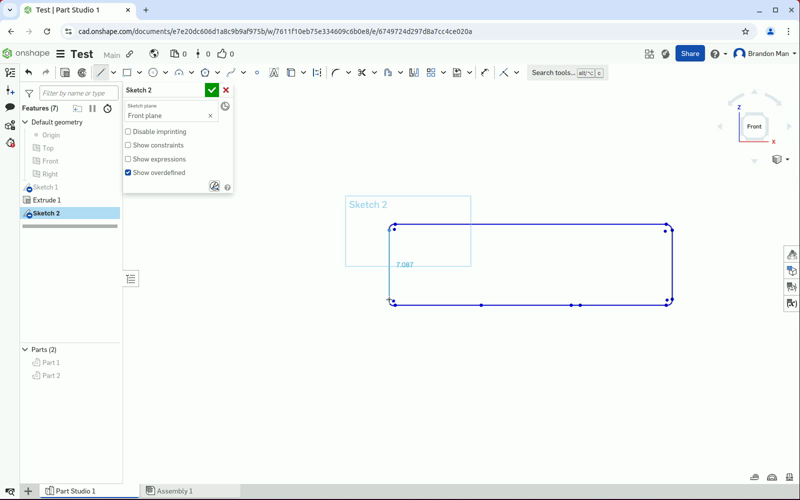
scroll(6)
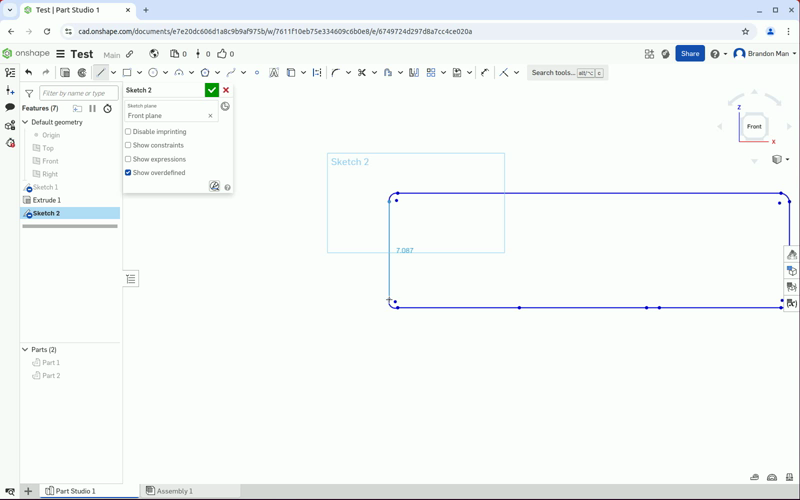
scroll(6)
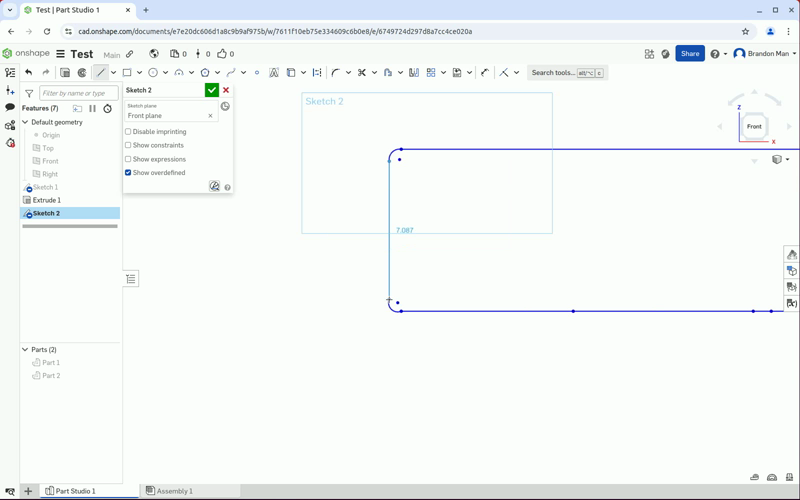
scroll(6)
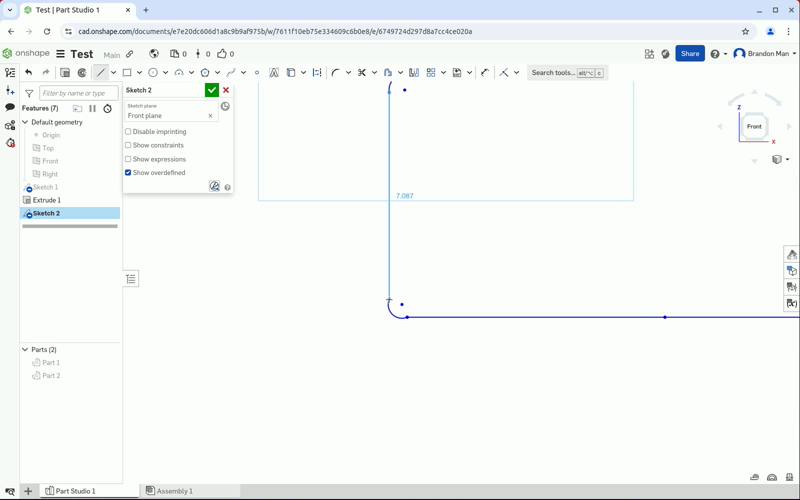
scroll(6)
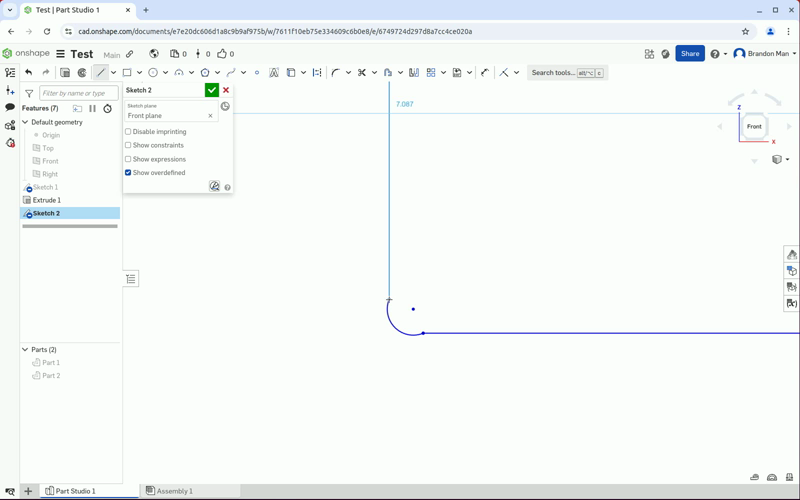
key_up(shift)
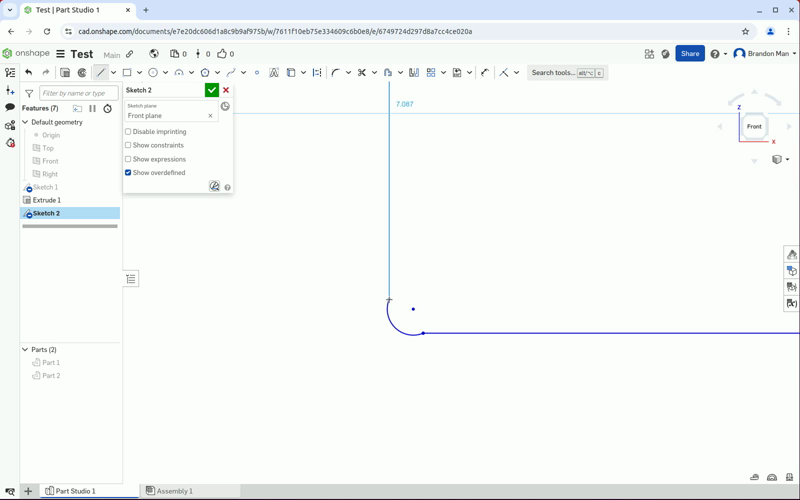
click(389, 299)
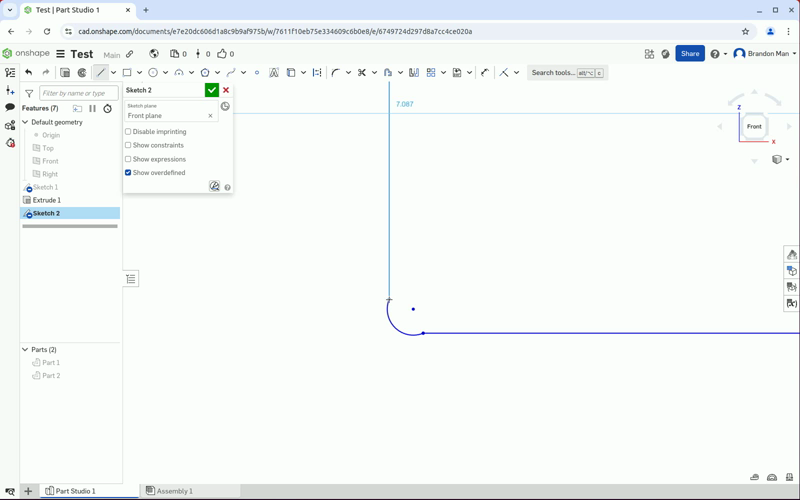
scroll(-6)
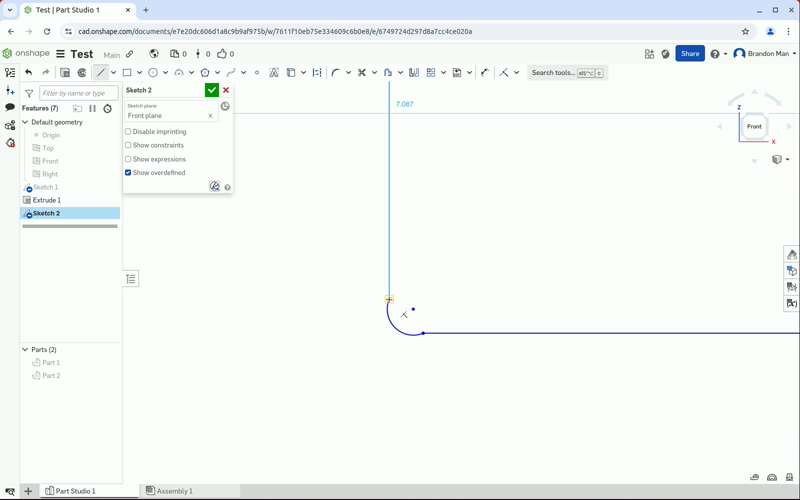
scroll(-6)
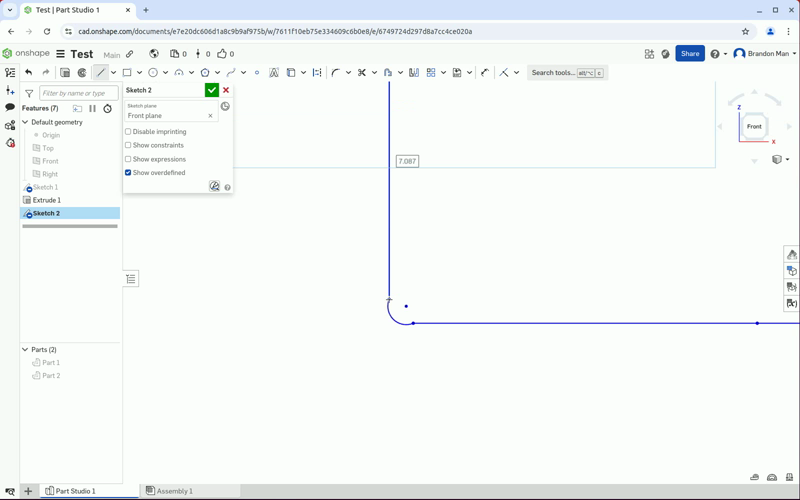
scroll(-6)
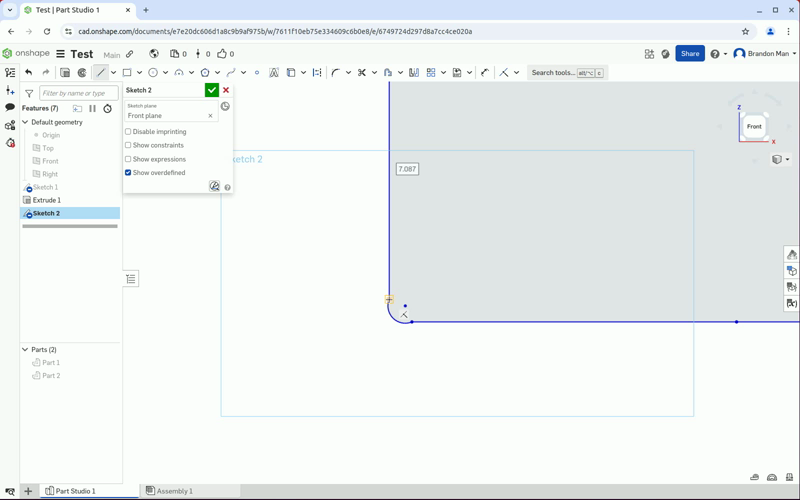
scroll(-6)
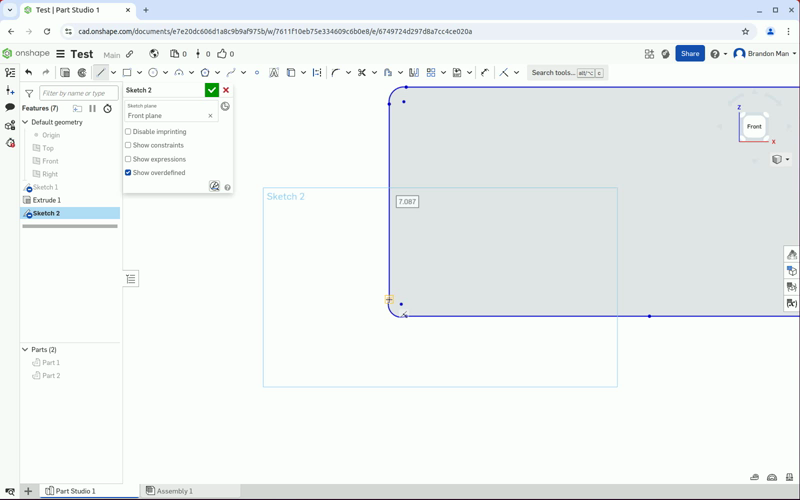
scroll(-6)
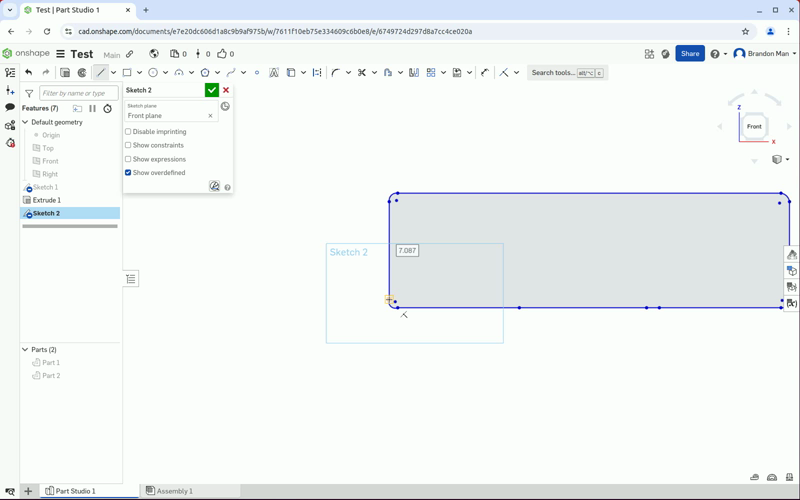
scroll(-6)
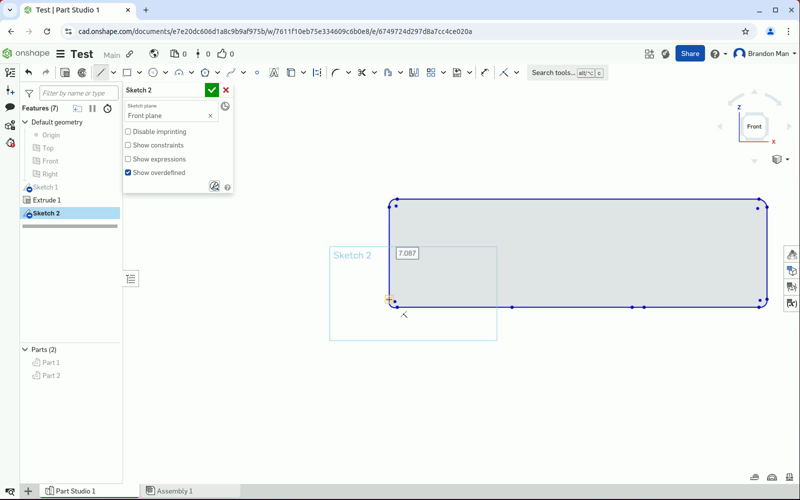
scroll(-6)
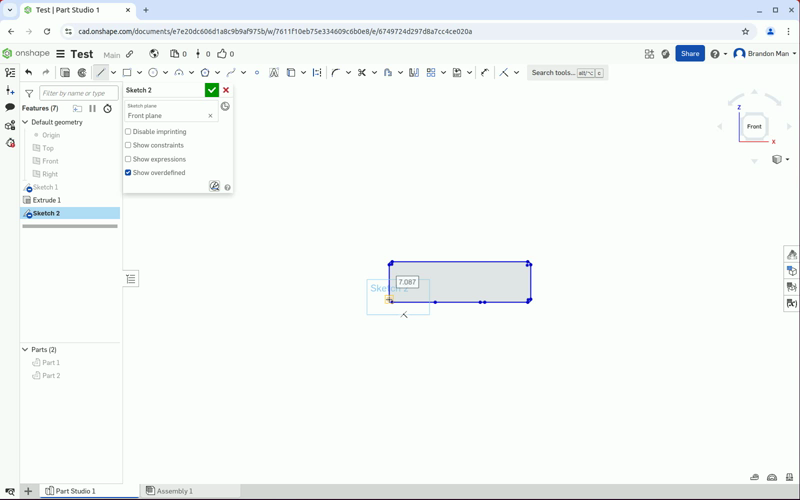
key(esc)
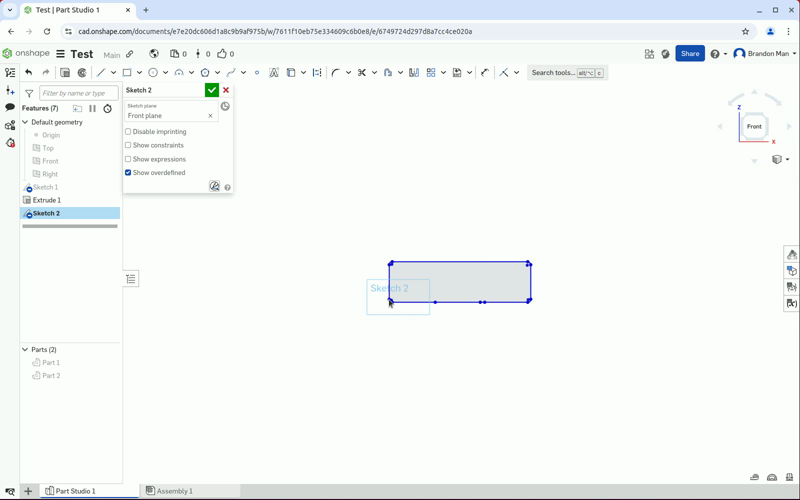
key(c)
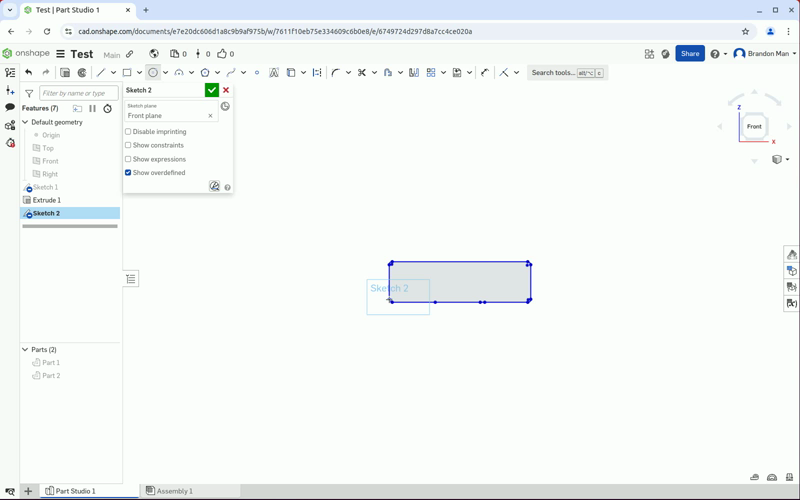
key_down(shift)
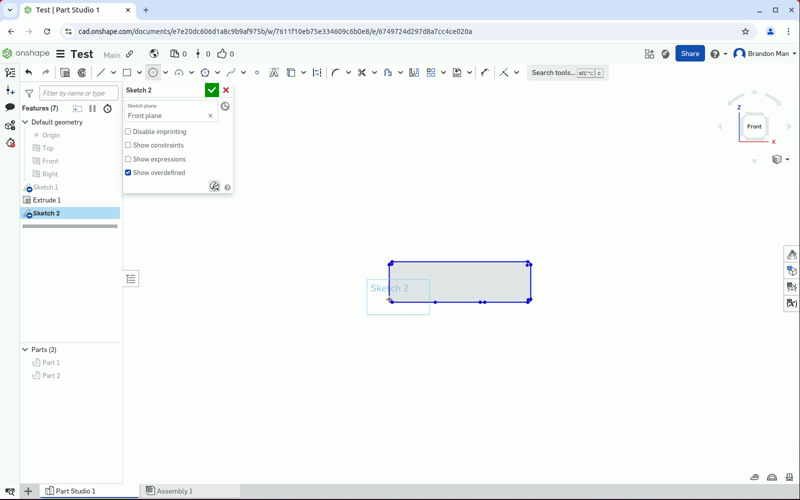
mouse_move(411, 282)
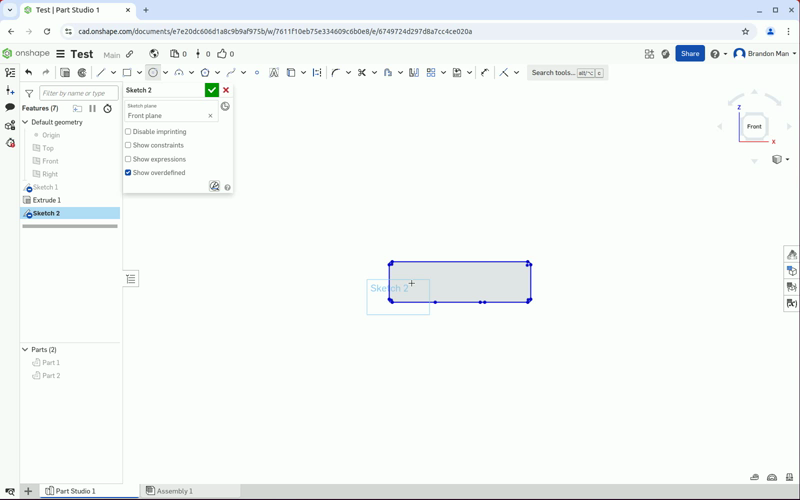
click(411, 282)
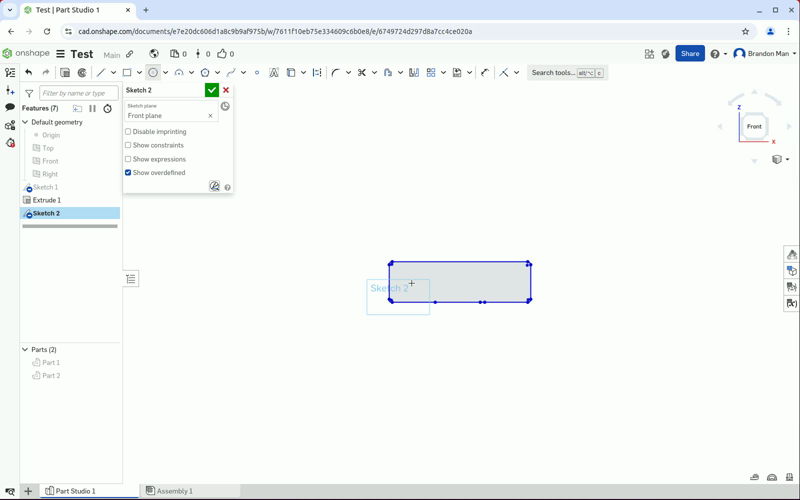
key_up(shift)
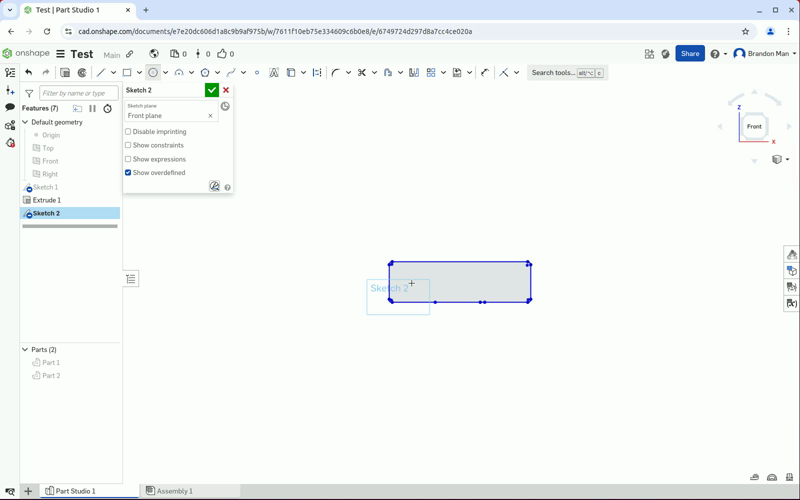
mouse_move(416, 282)
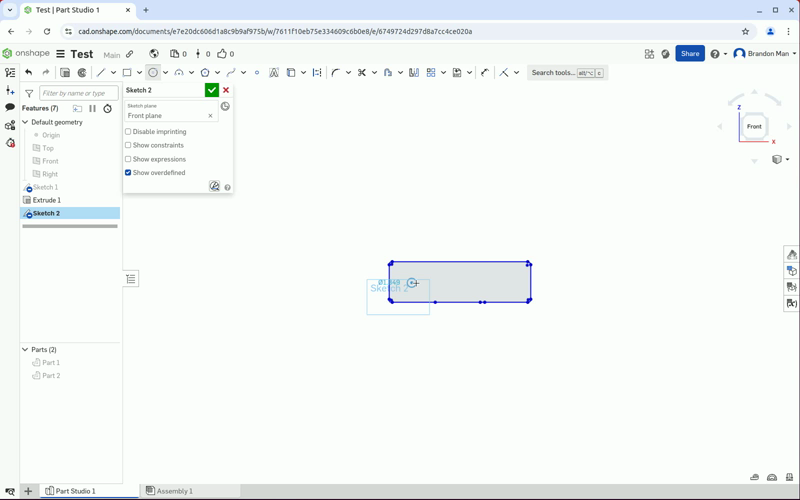
click(416, 282)
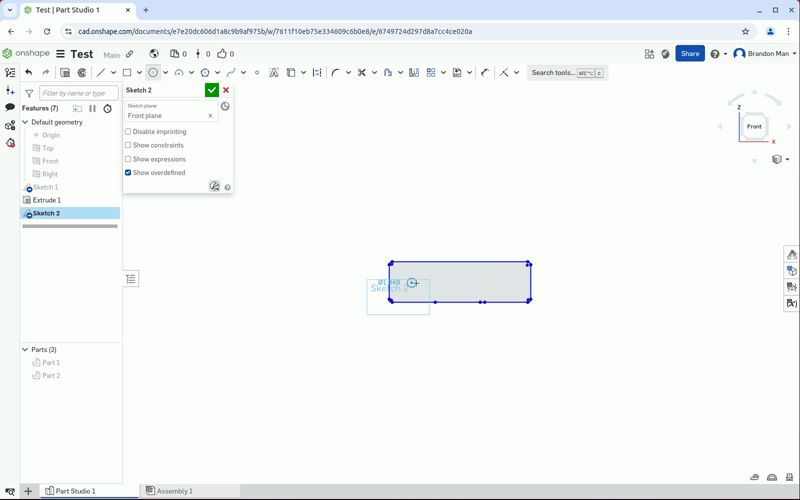
key(esc)
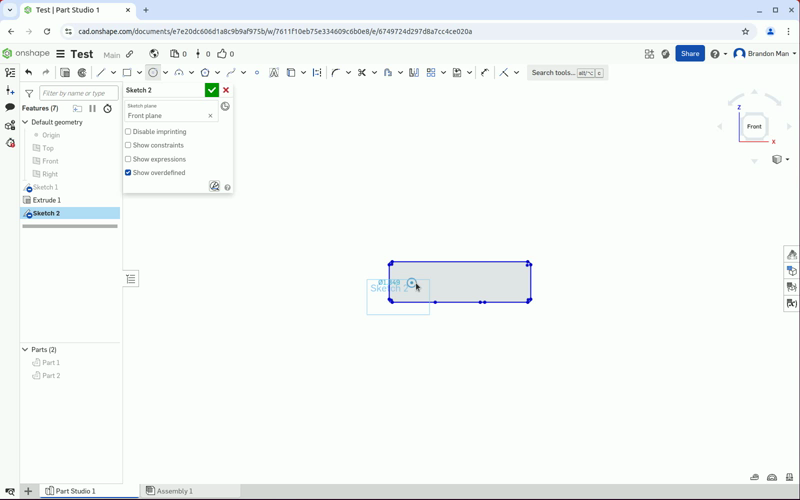
key(c)
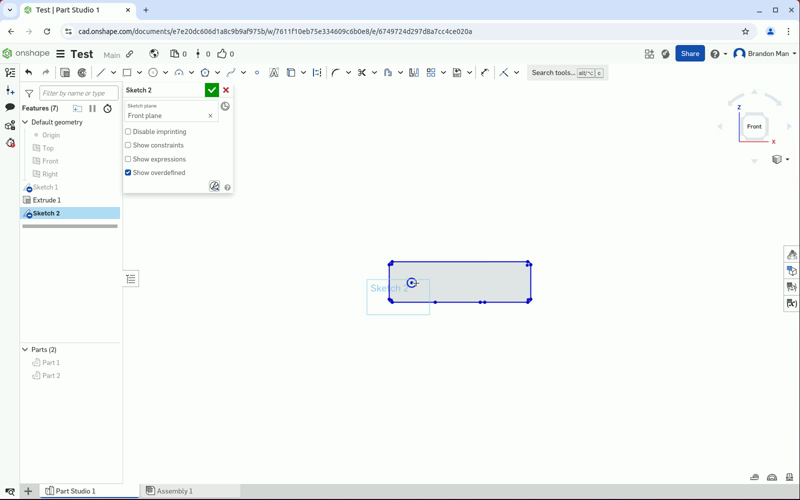
key_down(shift)
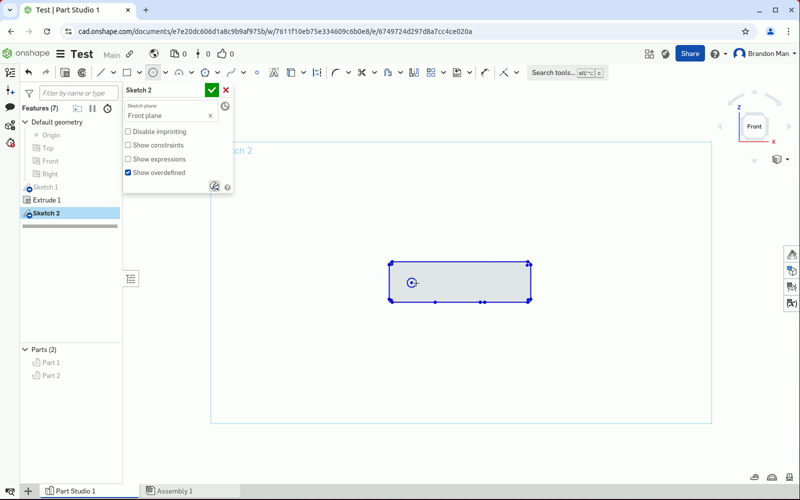
mouse_move(508, 282)
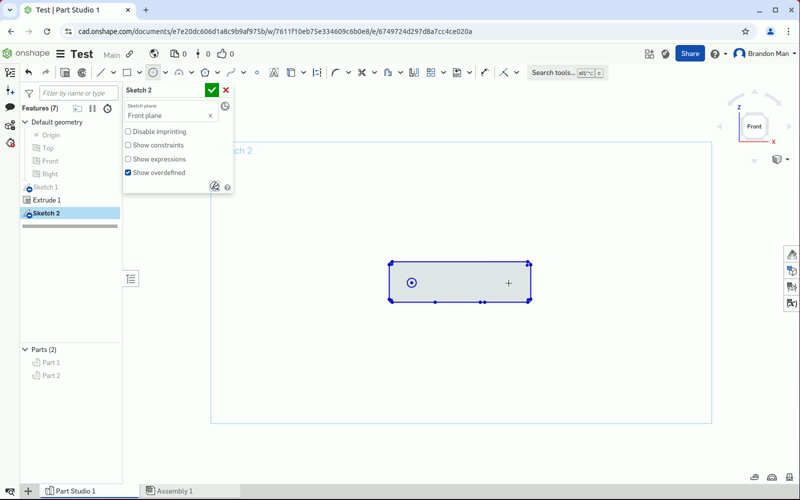
click(508, 282)
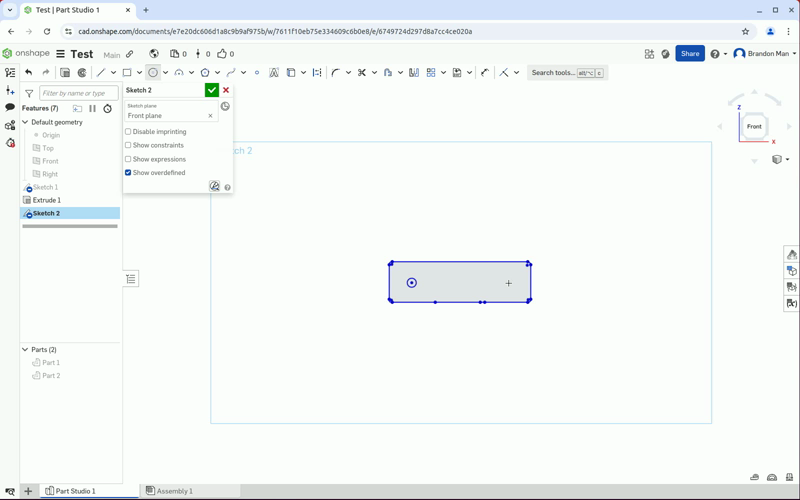
key_up(shift)
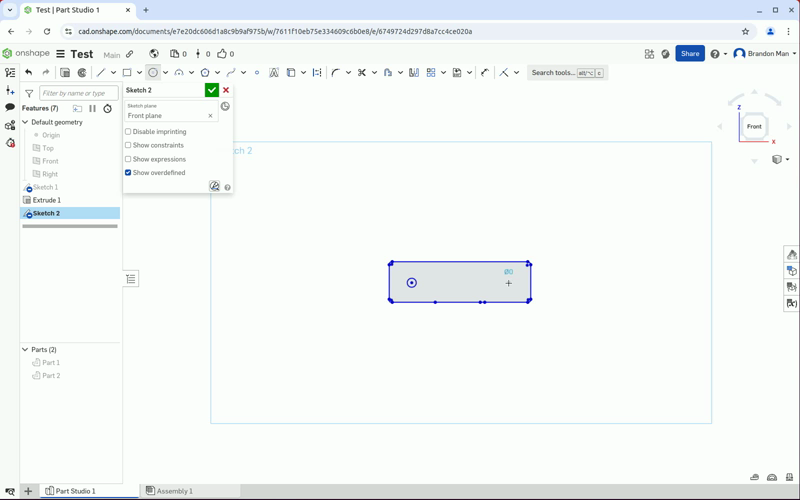
mouse_move(513, 282)
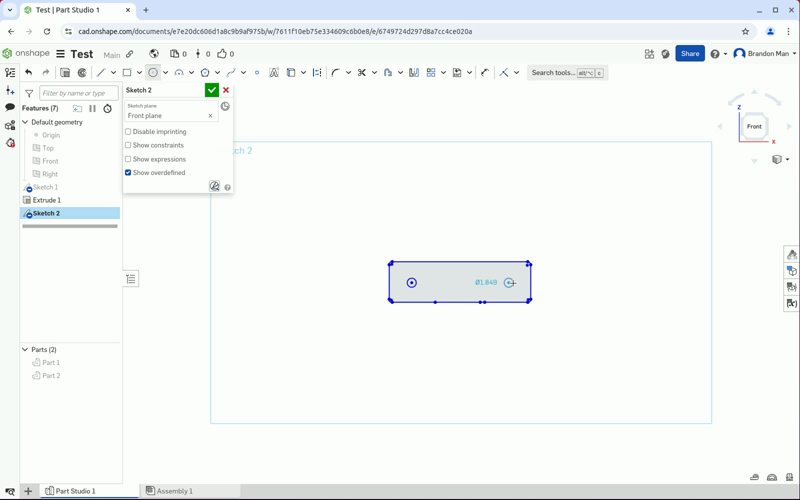
click(513, 282)
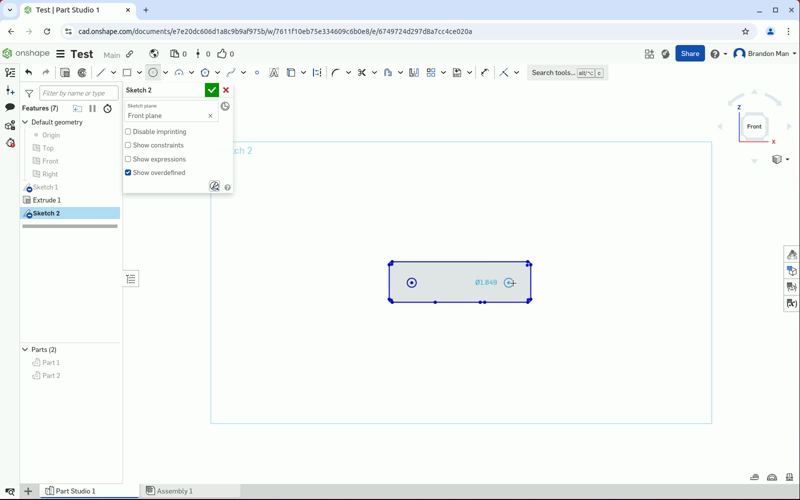
key(esc)
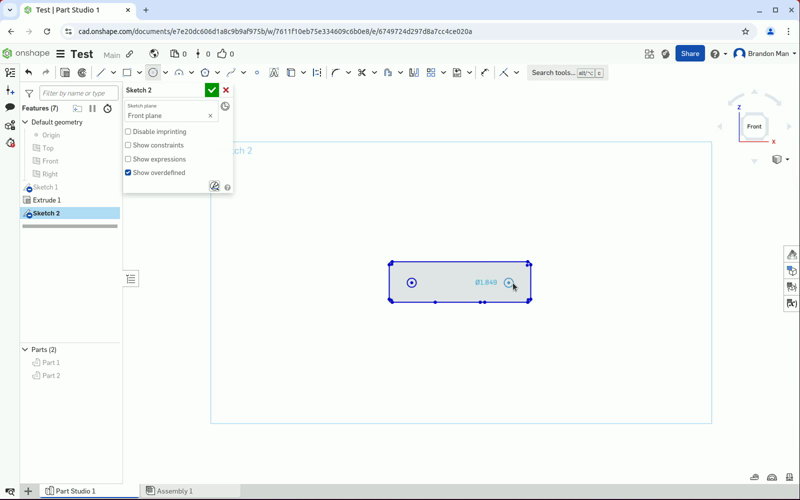
mouse_move(451, 272)
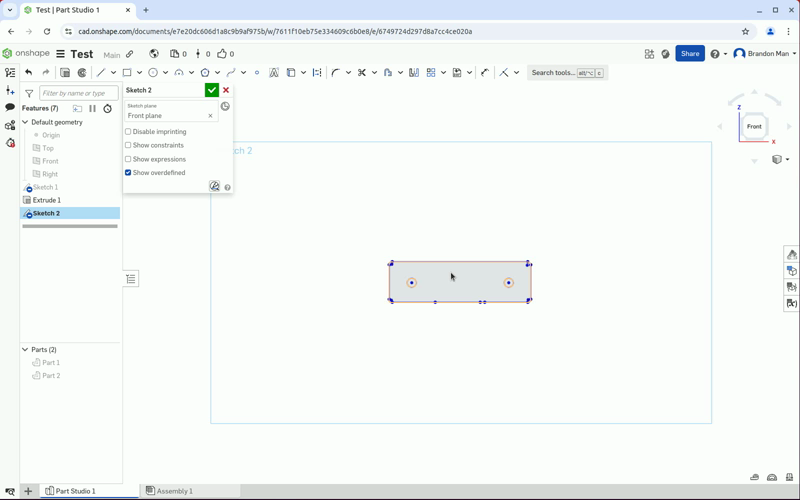
click(451, 272)
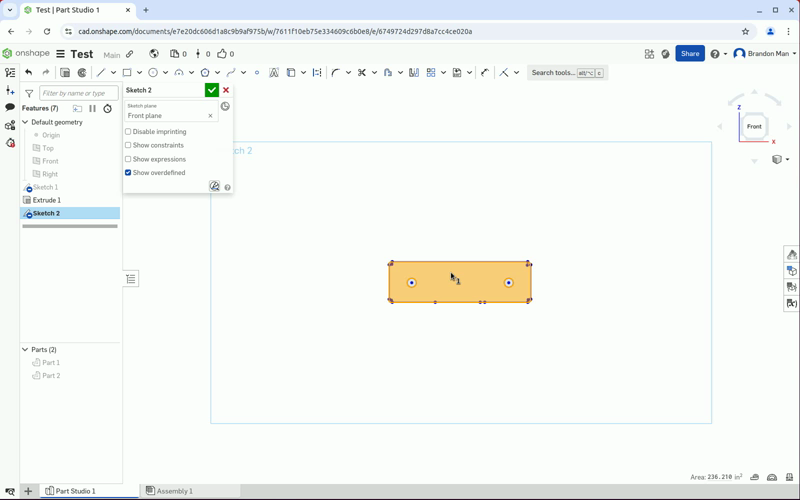
mouse_move(73, 352)
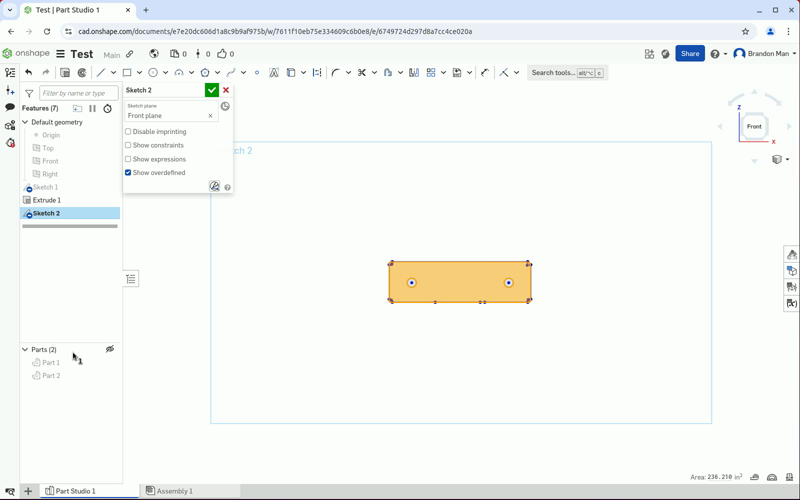
key(shift+y)
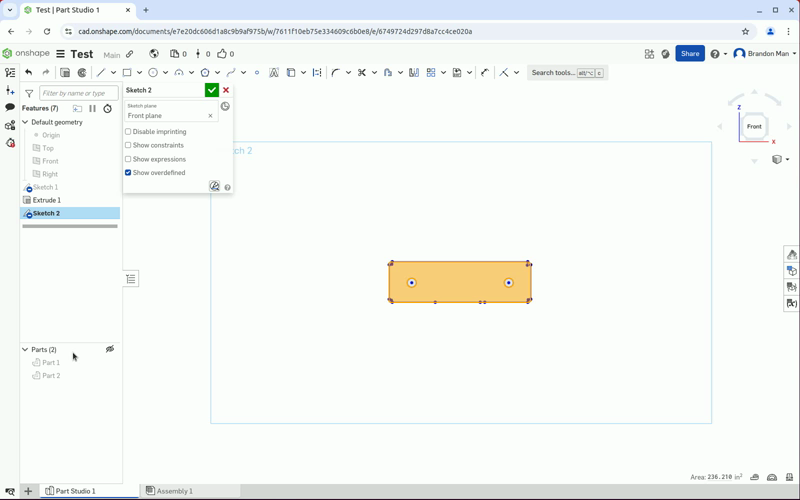
key(shift+e)
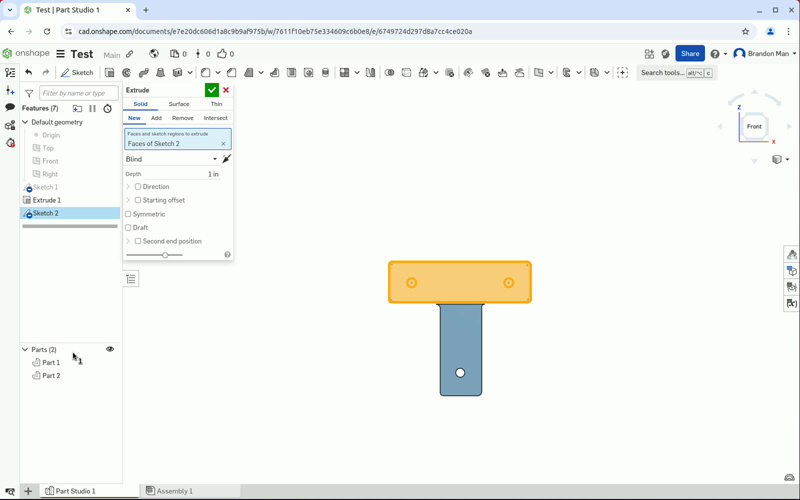
mouse_move(143, 106)
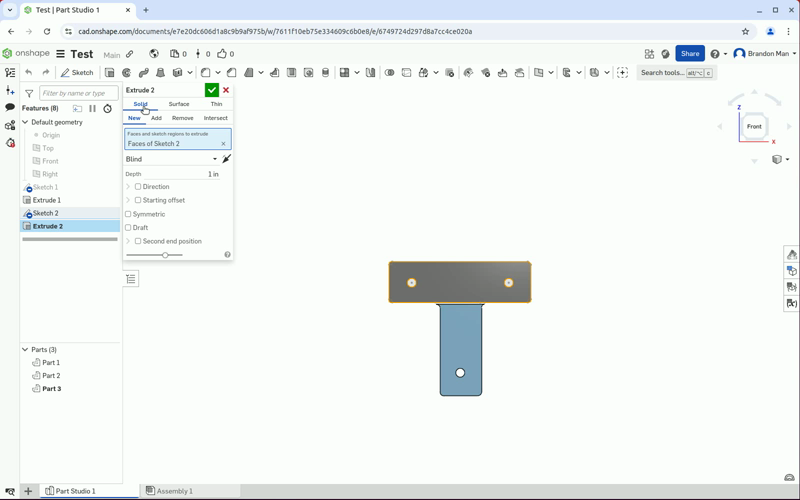
click(143, 106)
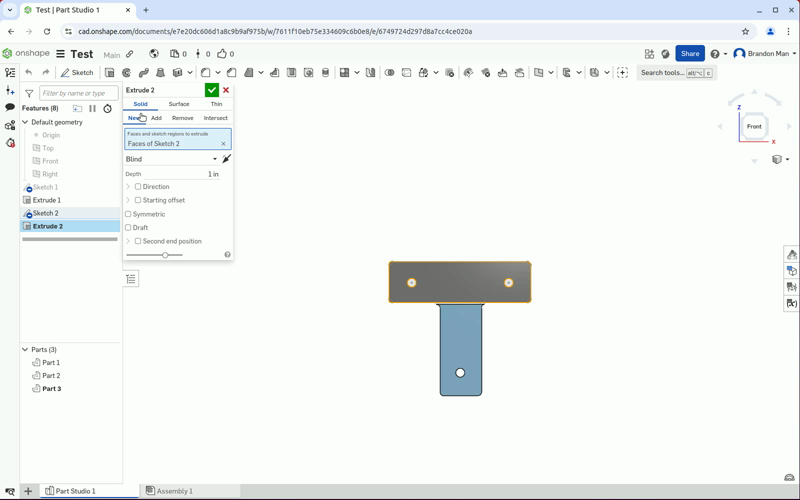
mouse_move(137, 120)
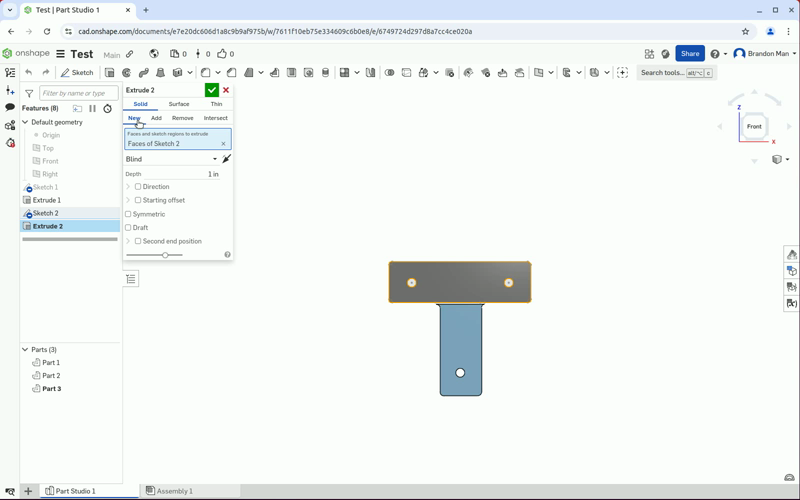
click(137, 120)
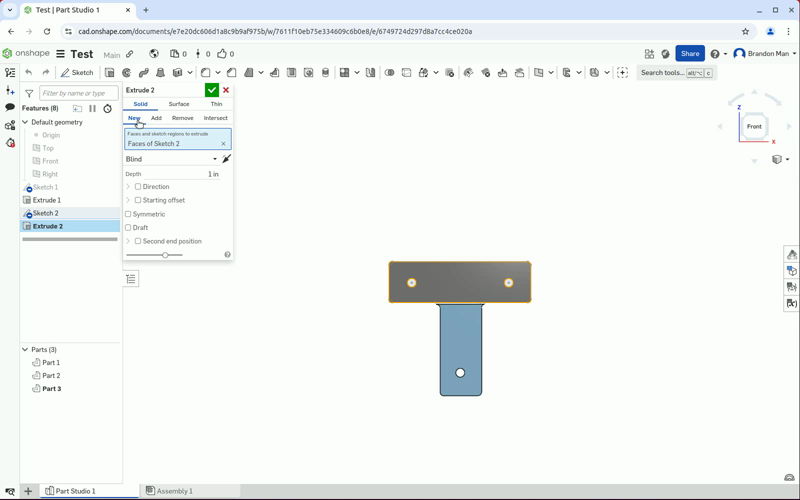
key(tab, 4)
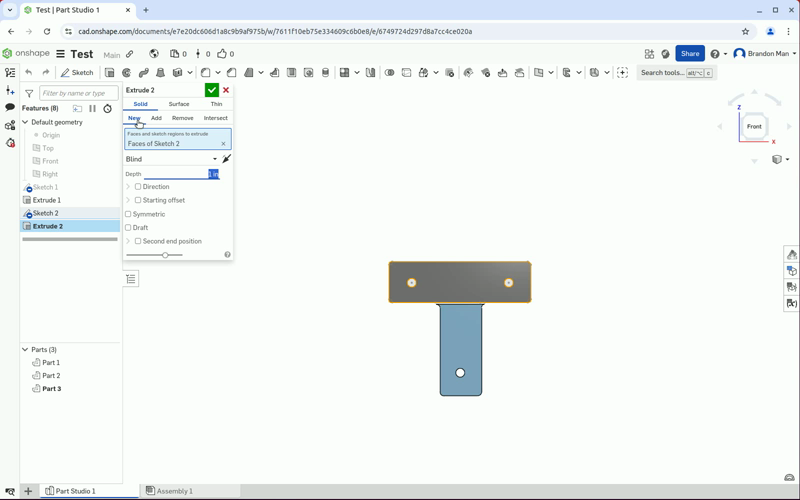
text(0.481)
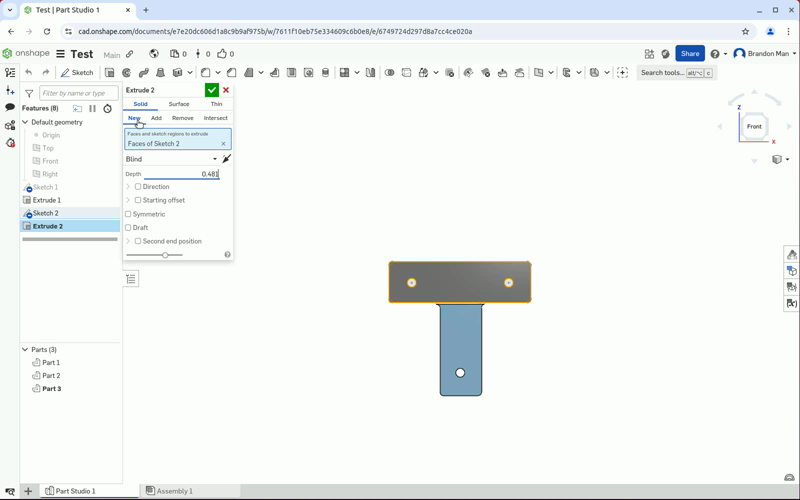
key(enter)
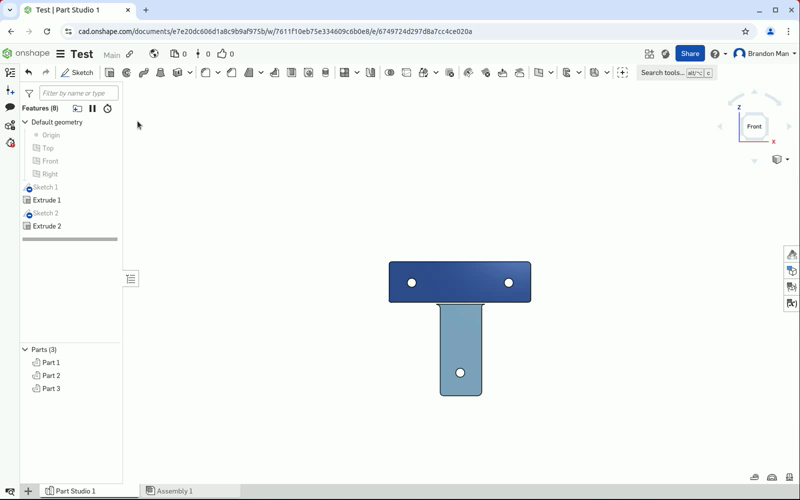
key(shift+h)
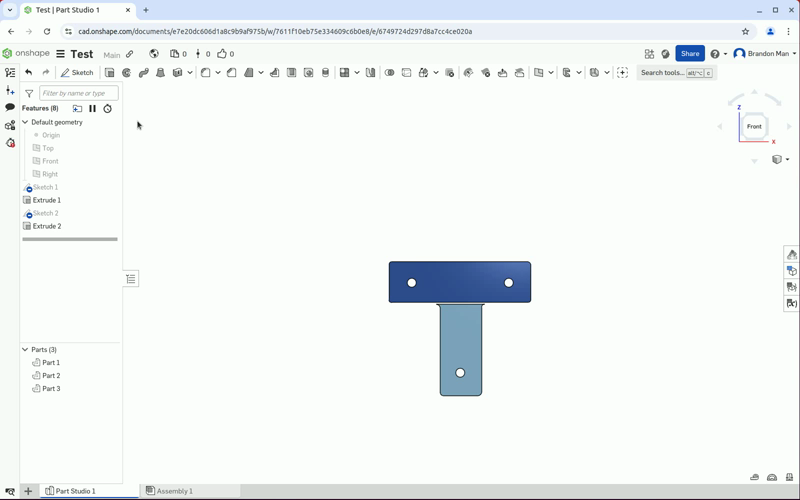
key(shift+h)
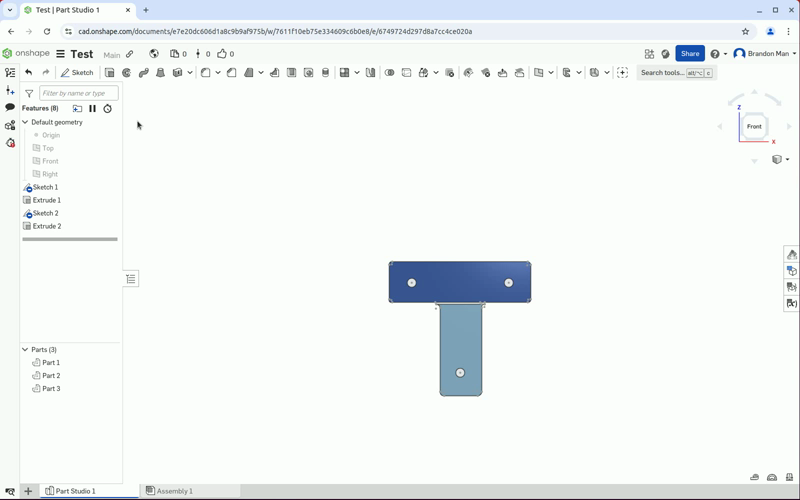
key(shift+7)
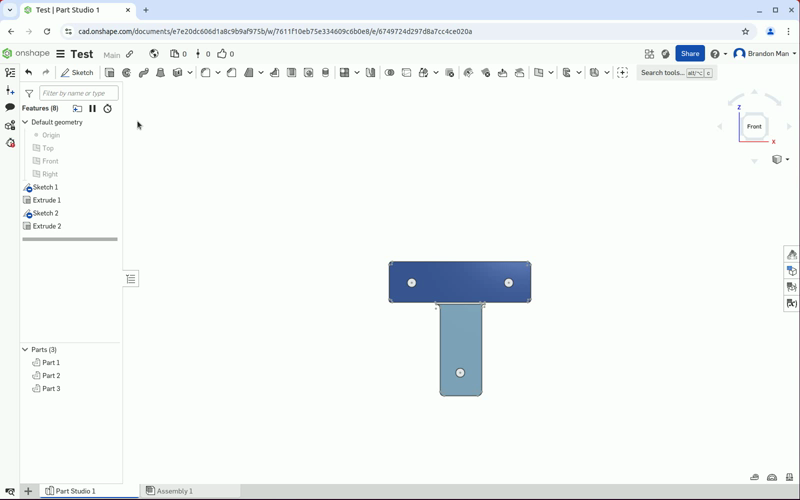
key(left, 2)
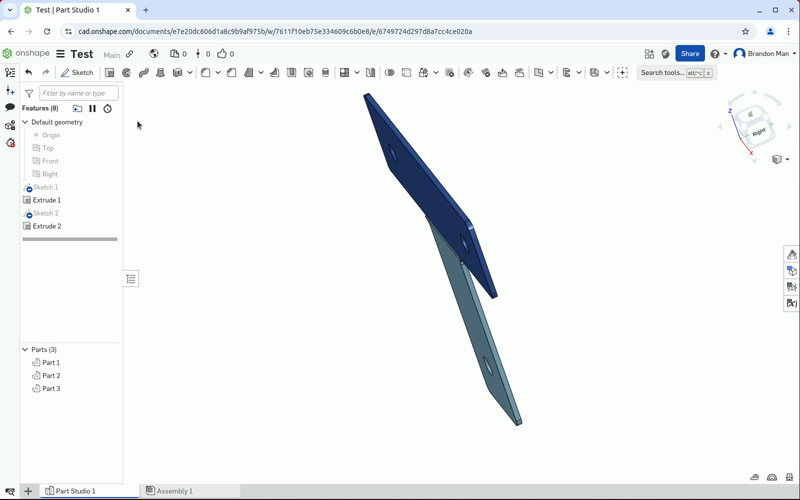
key(down, 2)
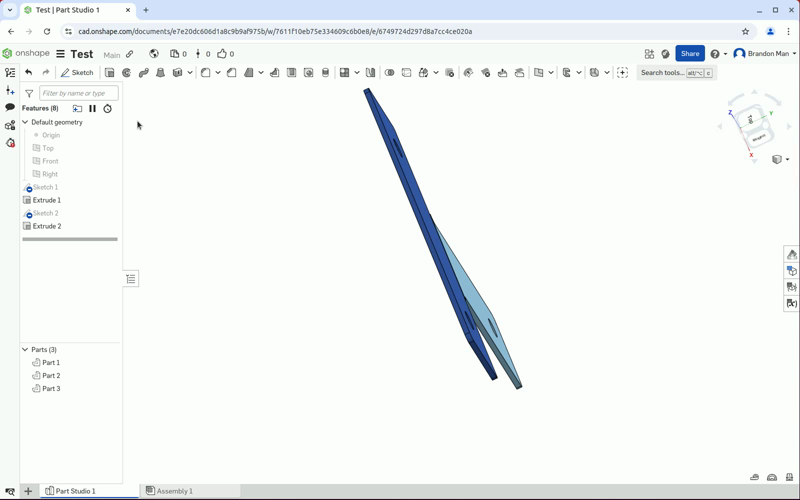
key(up, 2)
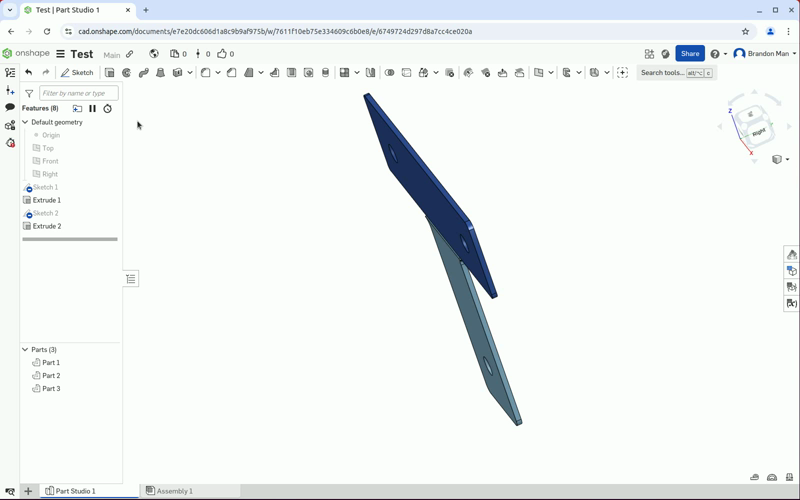
key(right, 2)
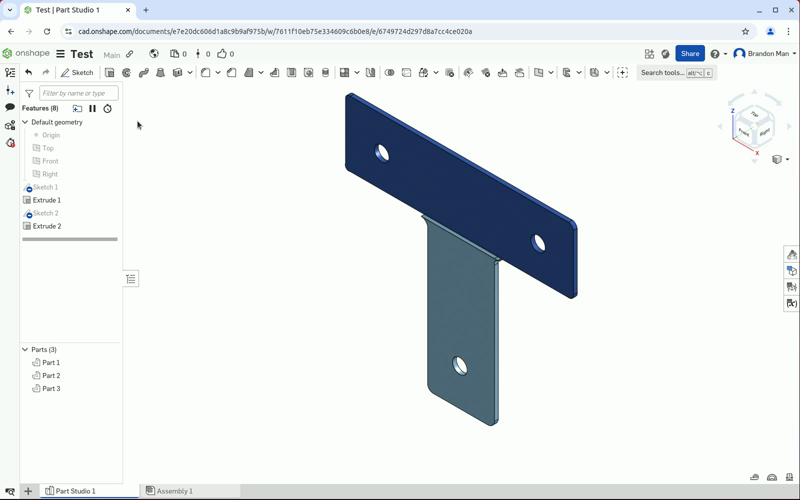
mouse_move(73, 189)
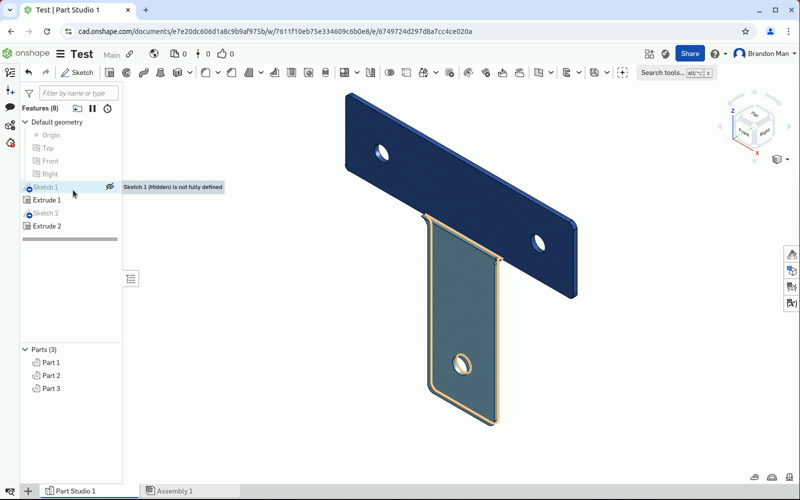
click(73, 189)